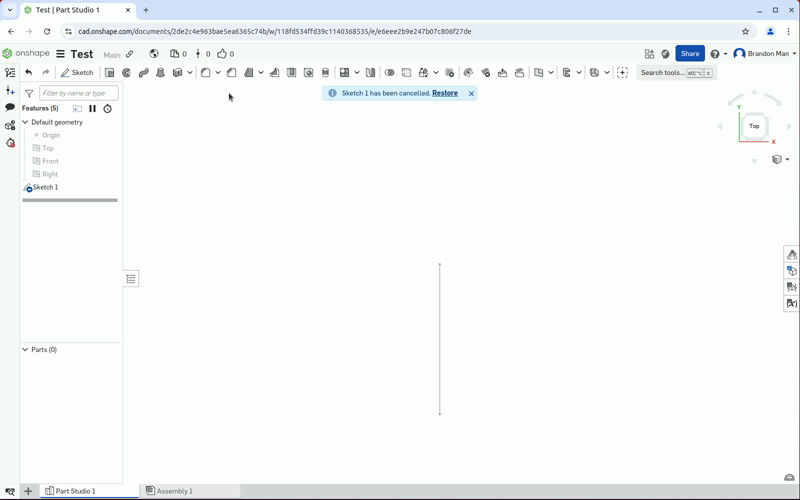
key(shift+h)
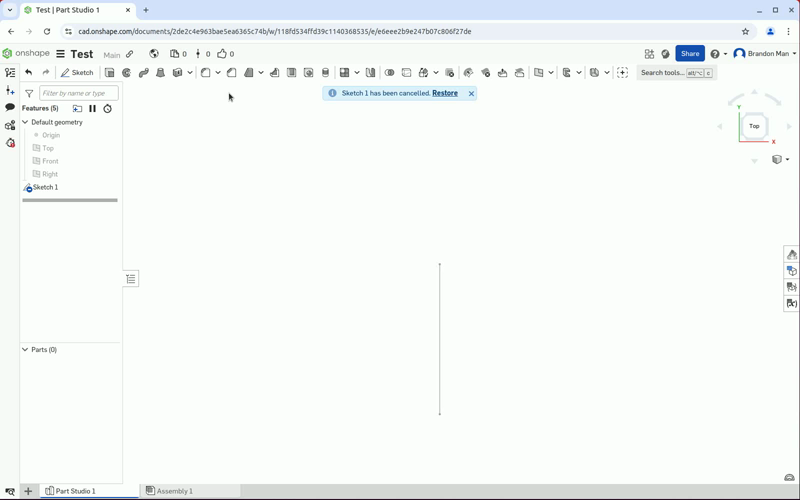
key(shift+s)
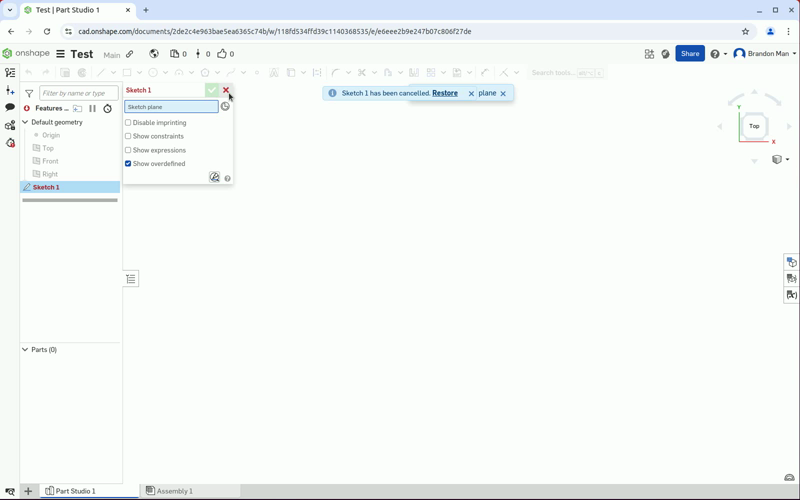
mouse_move(73, 150)
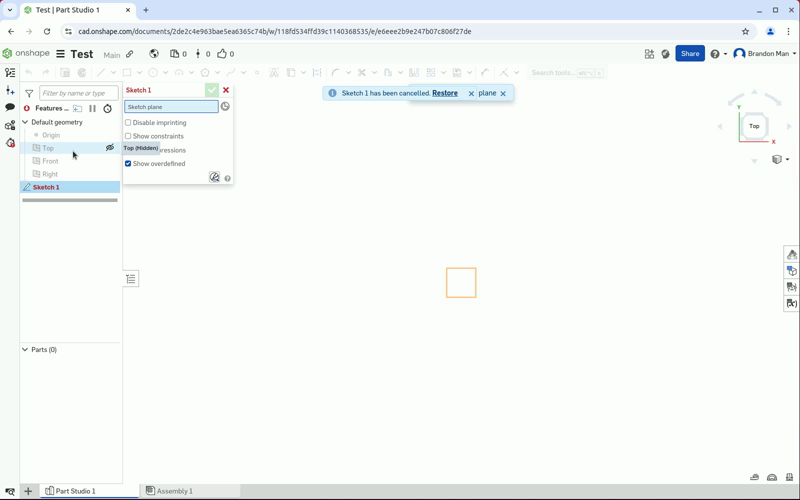
click(73, 150)
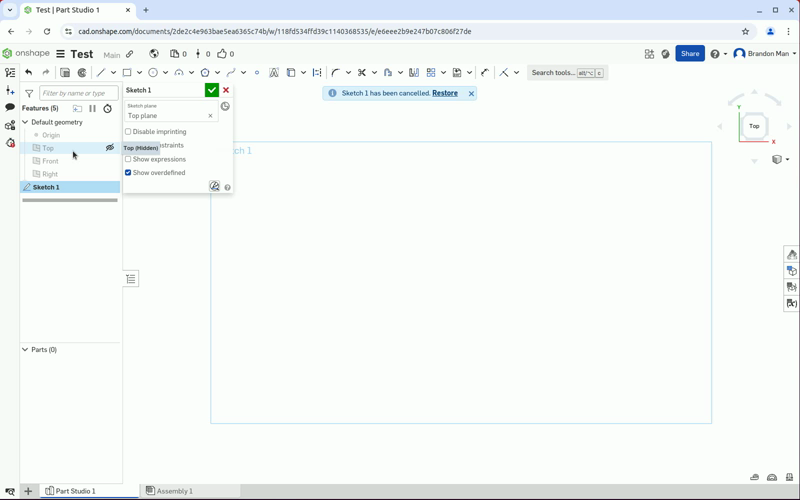
mouse_move(73, 352)
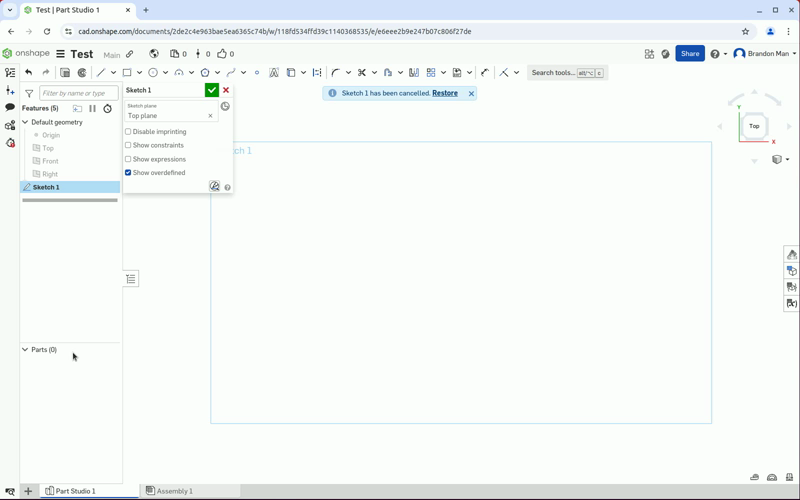
key(y)
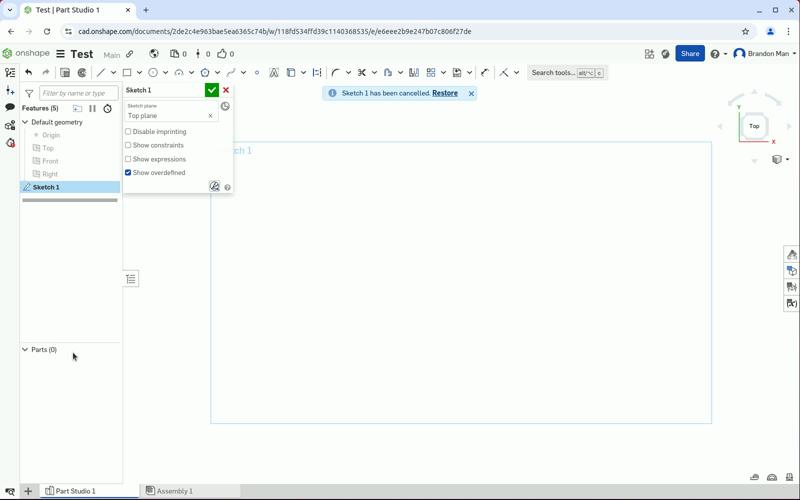
key(l)
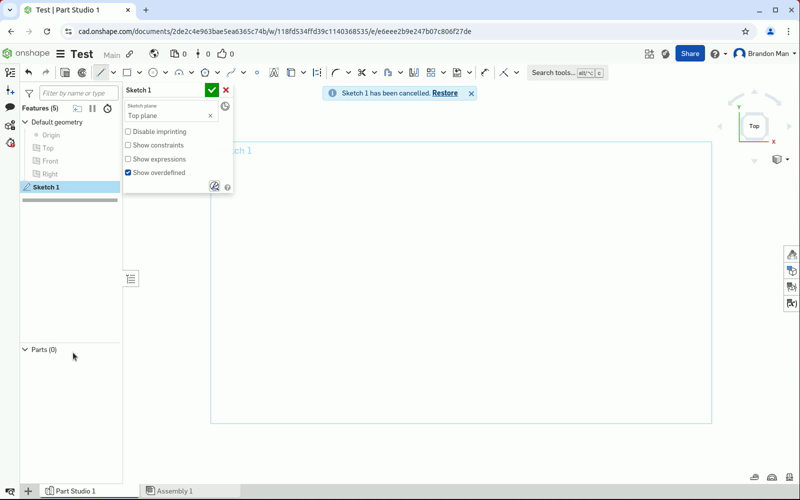
key_down(shift)
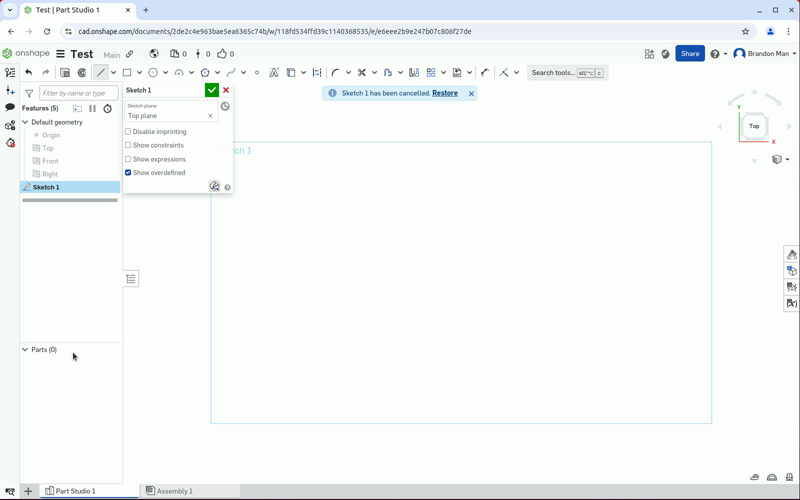
mouse_move(459, 280)
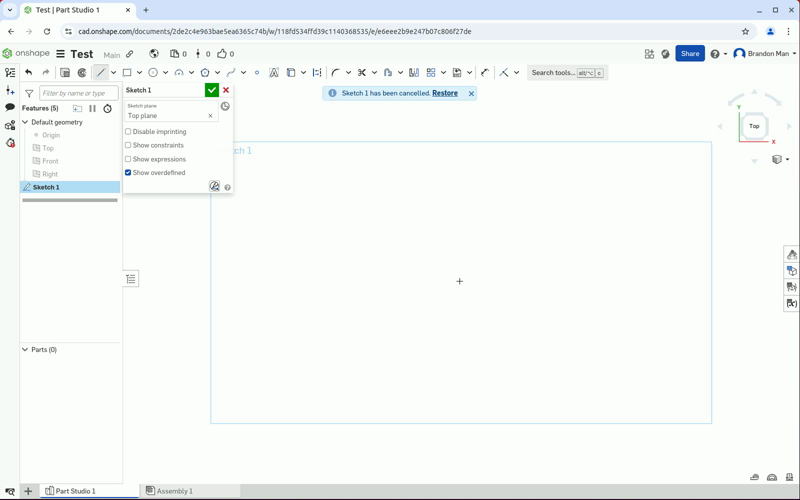
click(459, 280)
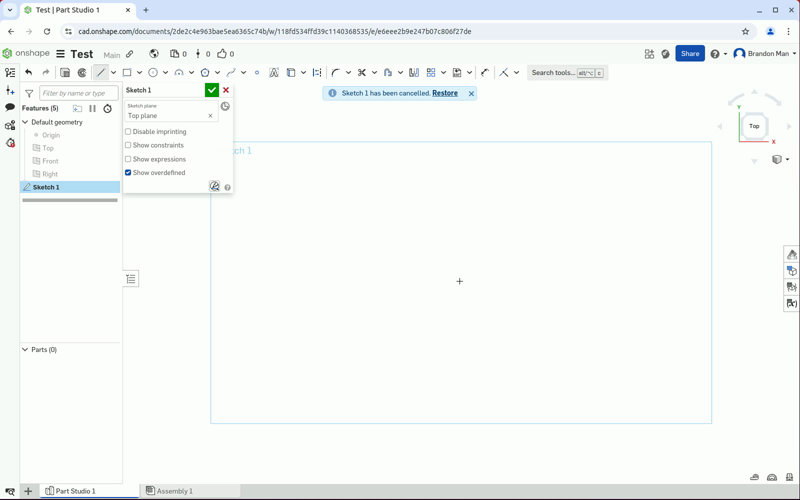
key_up(shift)
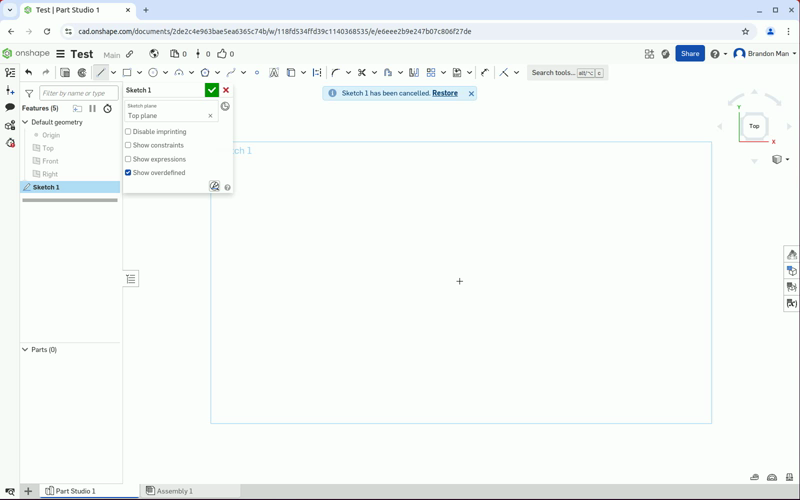
key_down(shift)
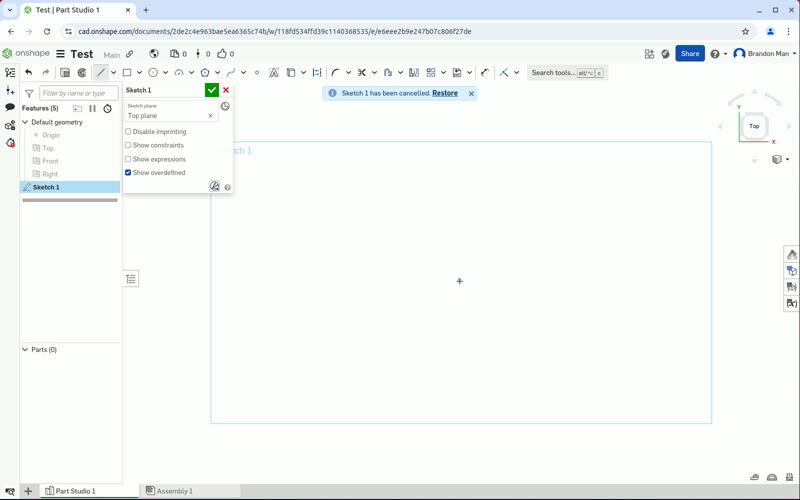
mouse_move(573, 280)
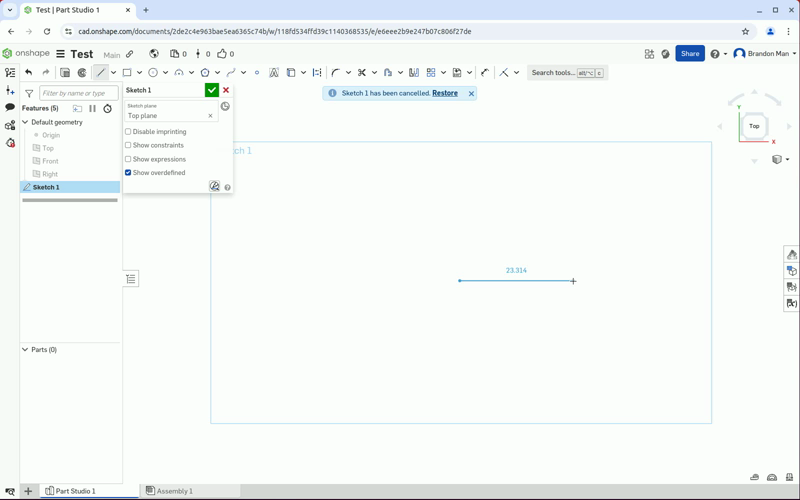
click(573, 280)
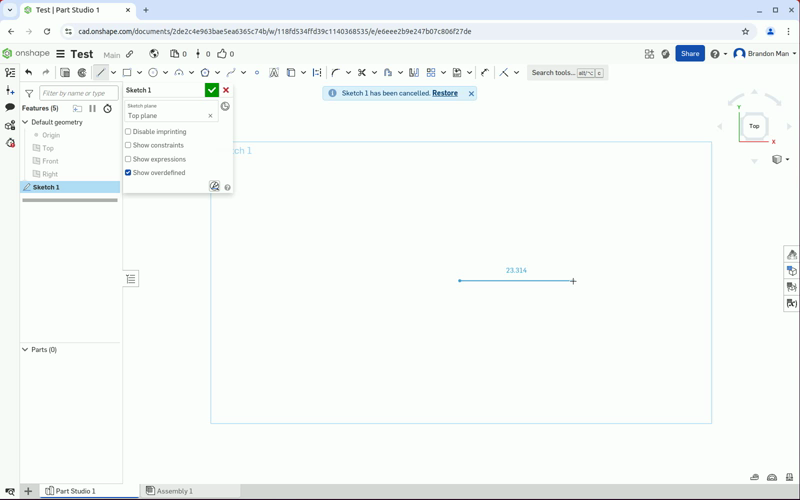
key_up(shift)
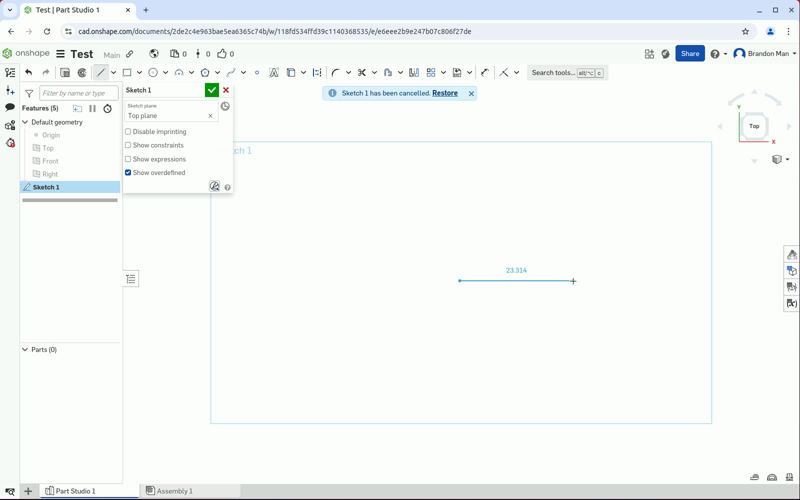
key_down(shift)
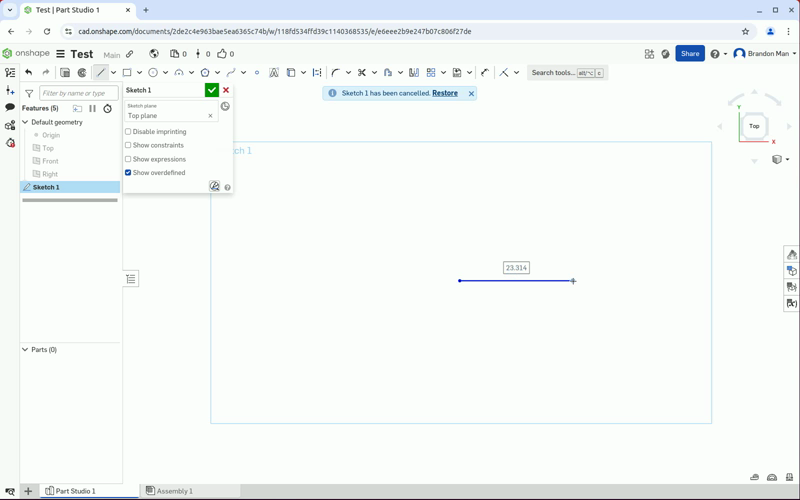
mouse_move(589, 280)
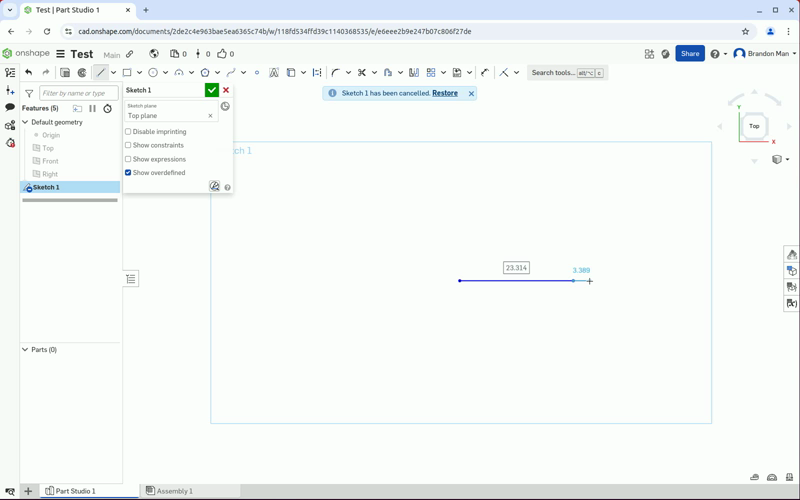
mouse_move(573, 274)
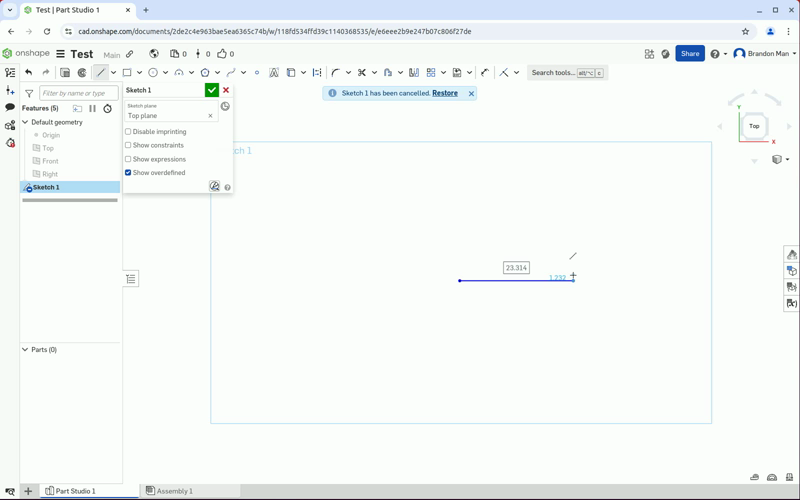
scroll(6)
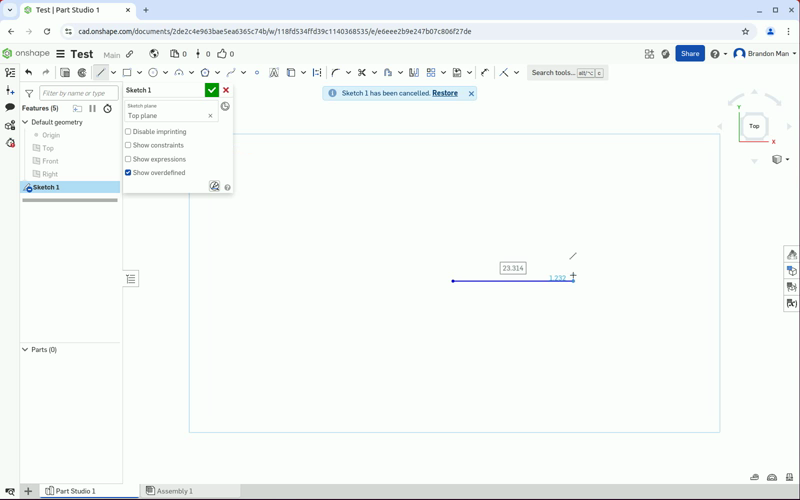
scroll(6)
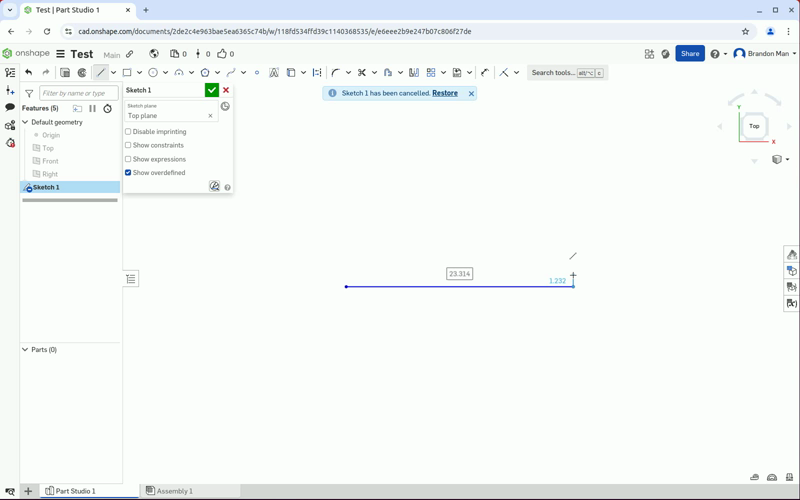
scroll(6)
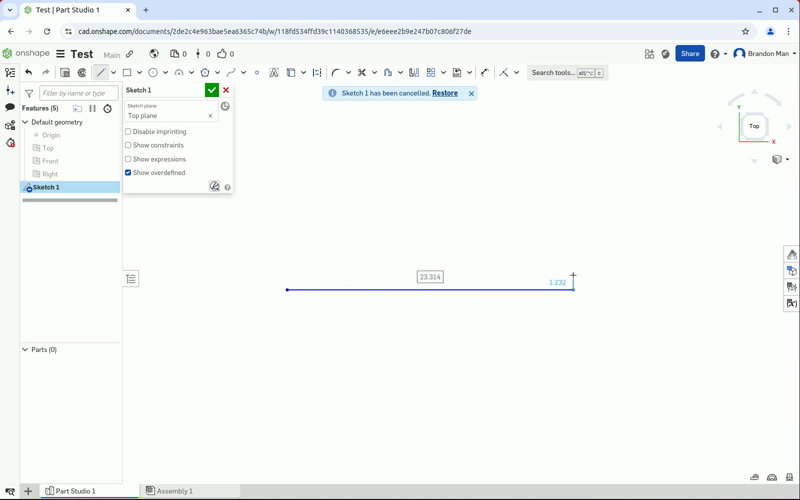
scroll(6)
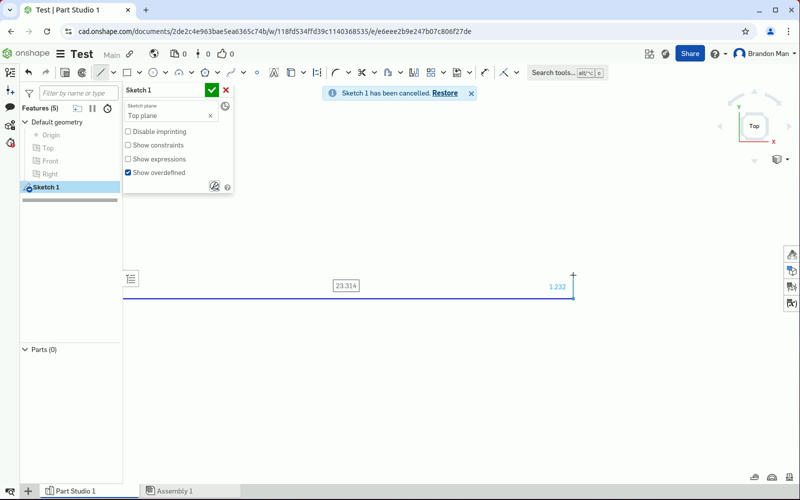
scroll(6)
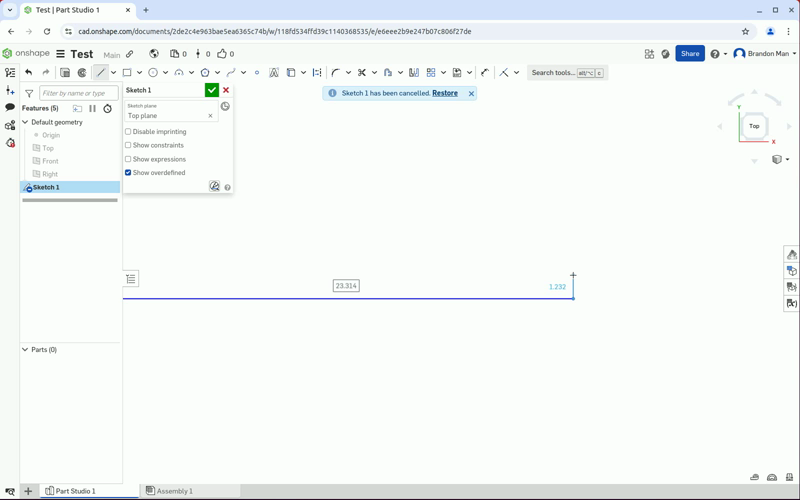
scroll(6)
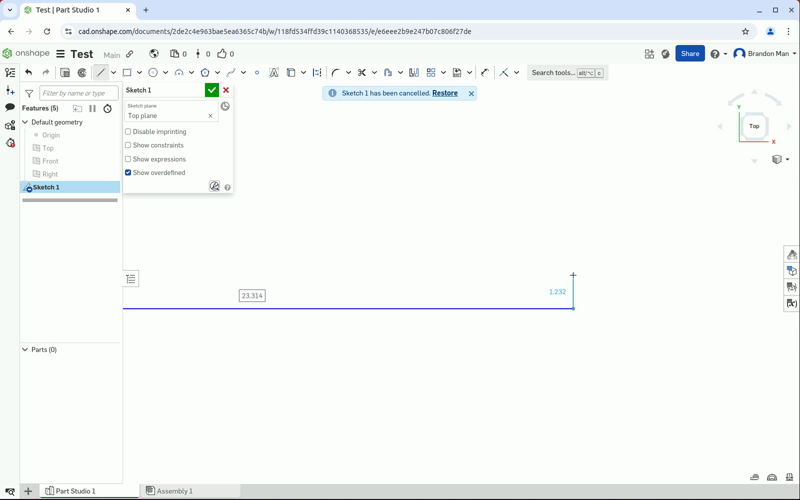
scroll(6)
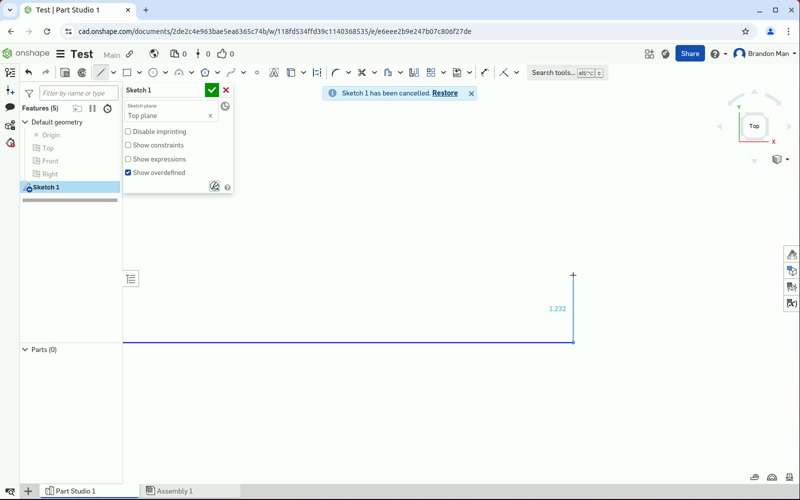
click(573, 274)
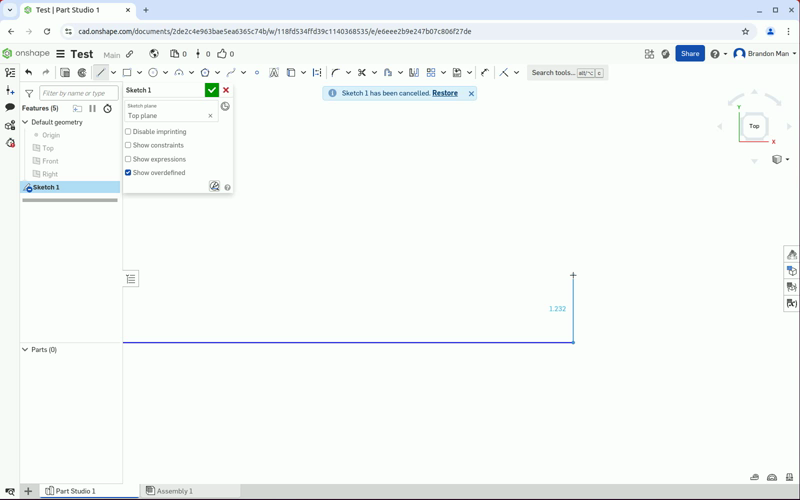
scroll(-6)
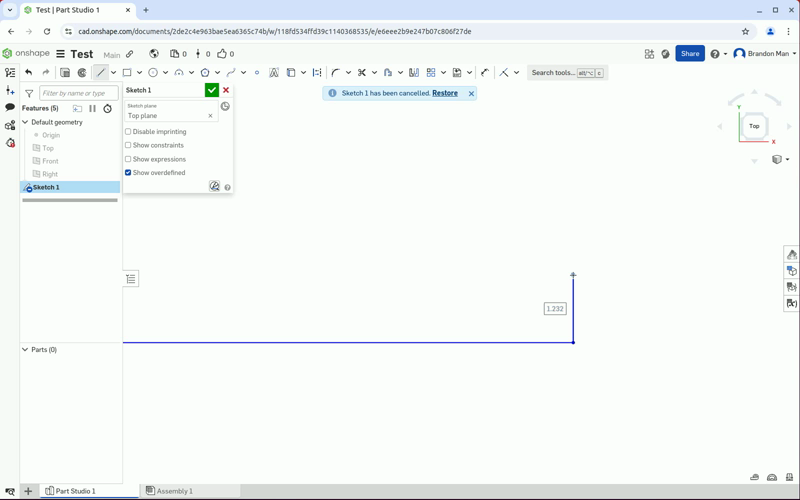
scroll(-6)
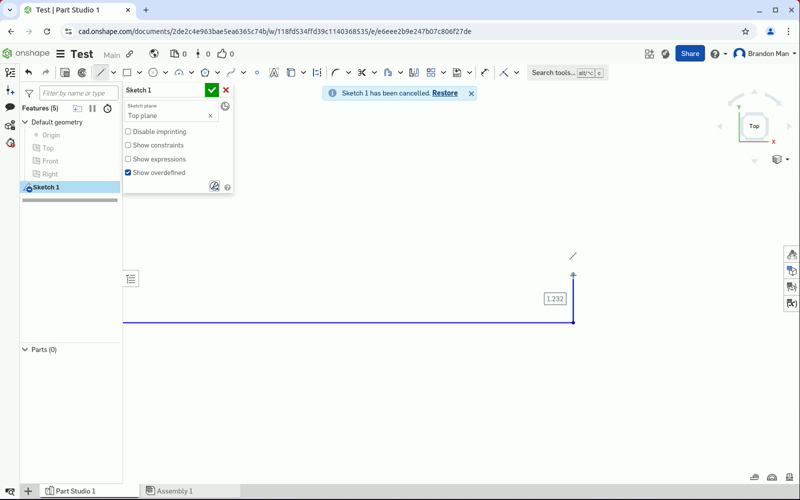
scroll(-6)
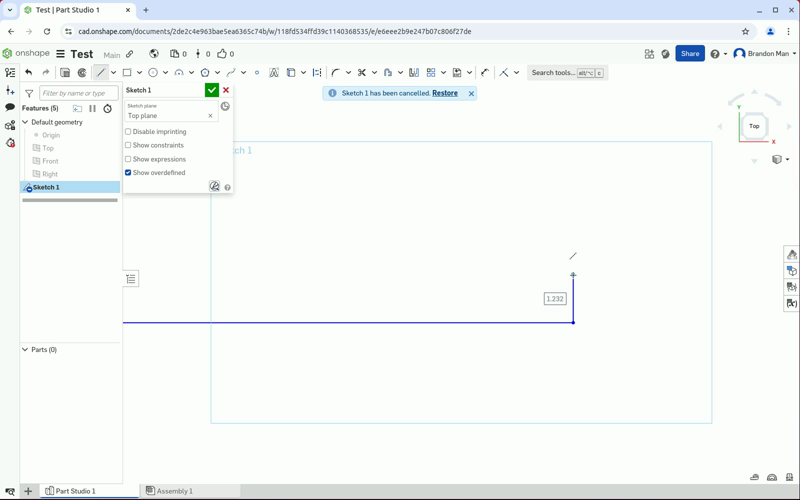
scroll(-6)
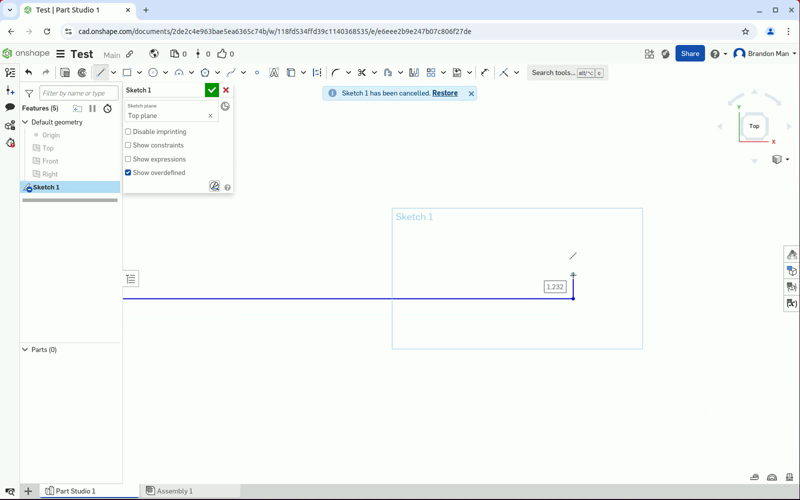
scroll(-6)
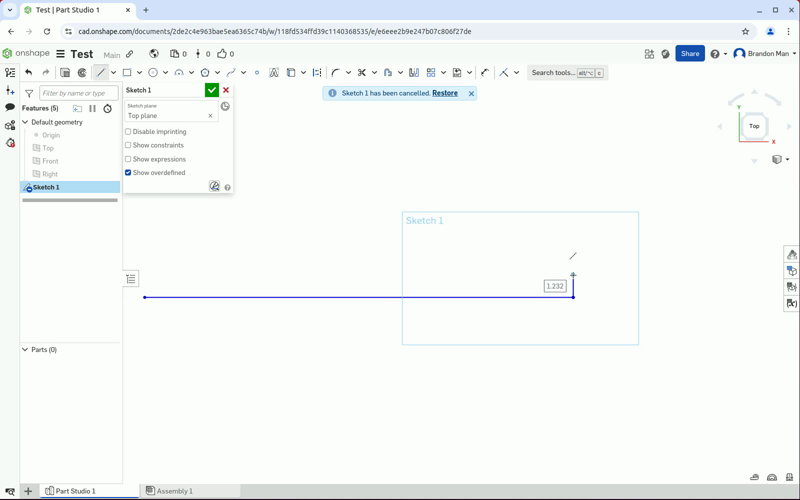
scroll(-6)
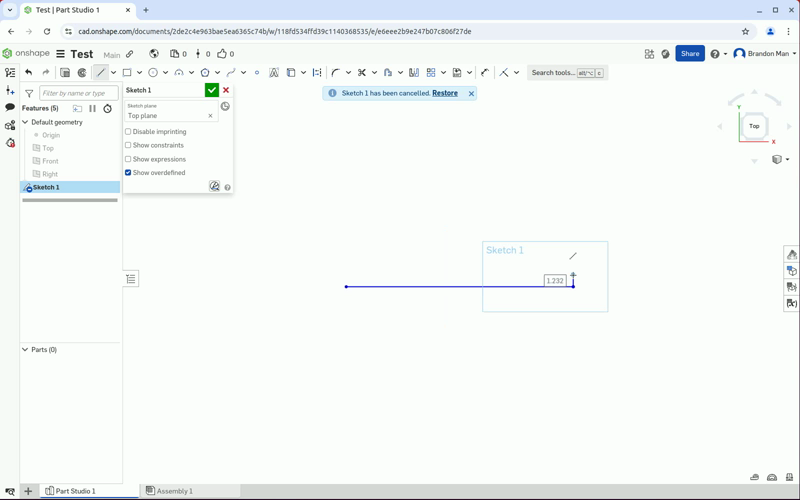
scroll(-6)
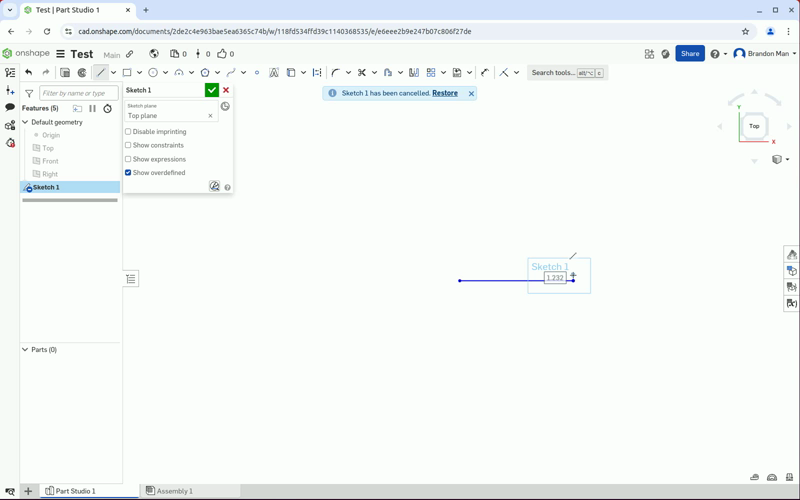
key_up(shift)
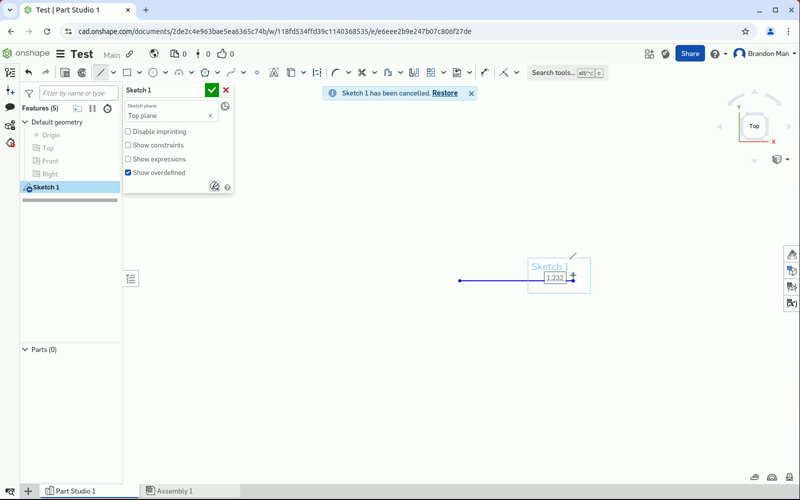
key_down(shift)
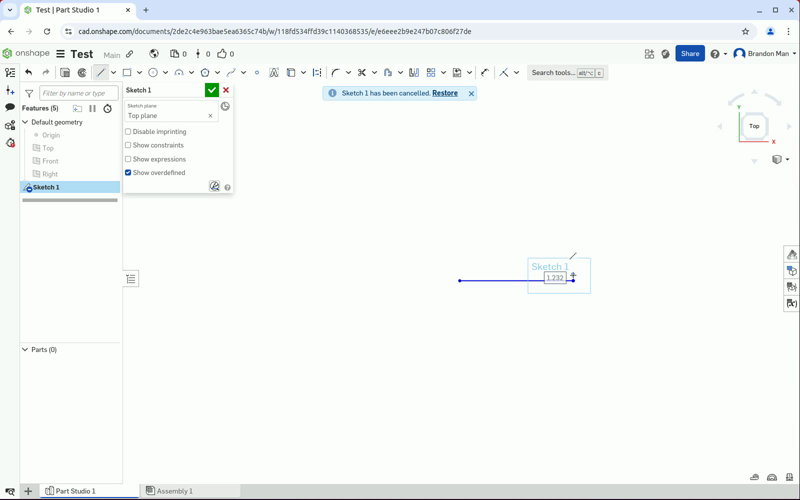
mouse_move(459, 274)
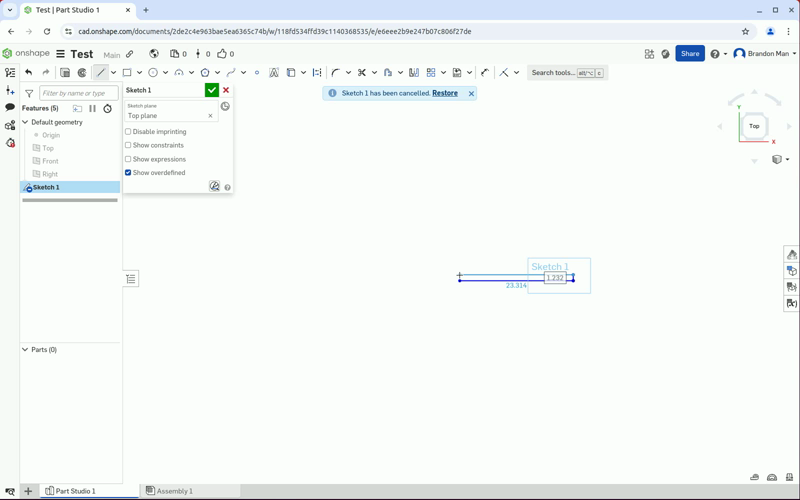
click(459, 274)
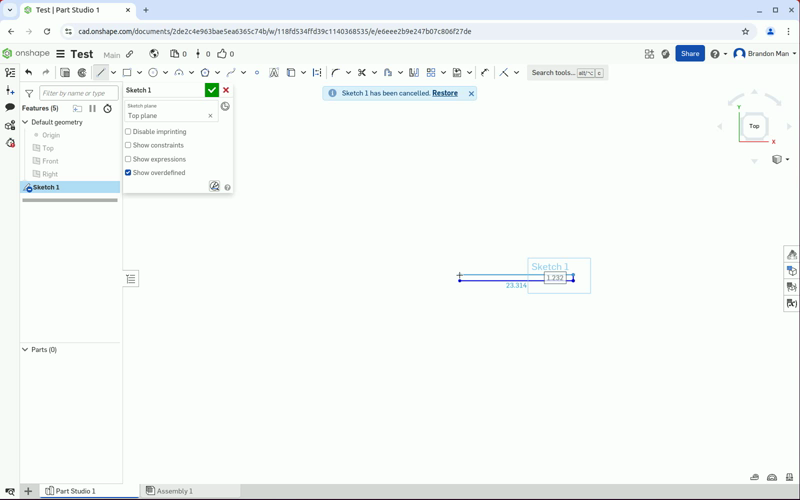
key_up(shift)
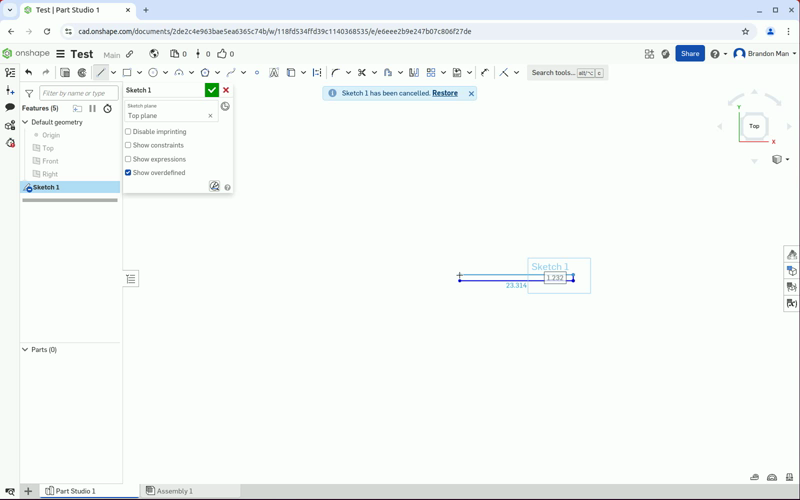
mouse_move(489, 274)
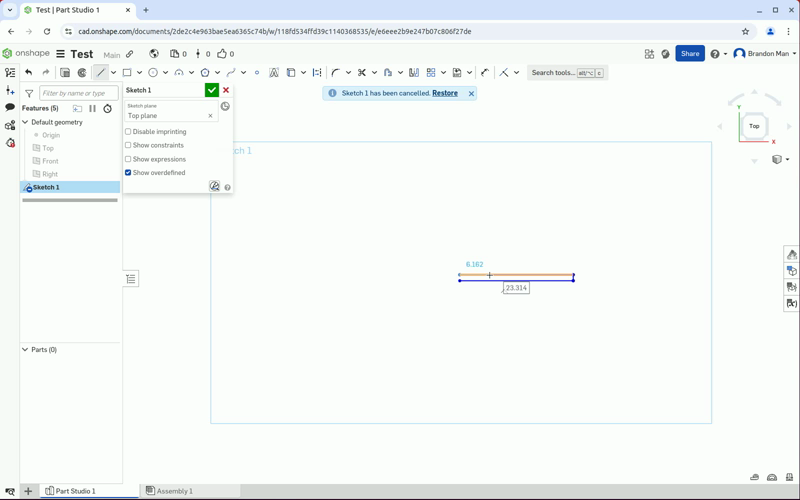
key_down(shift)
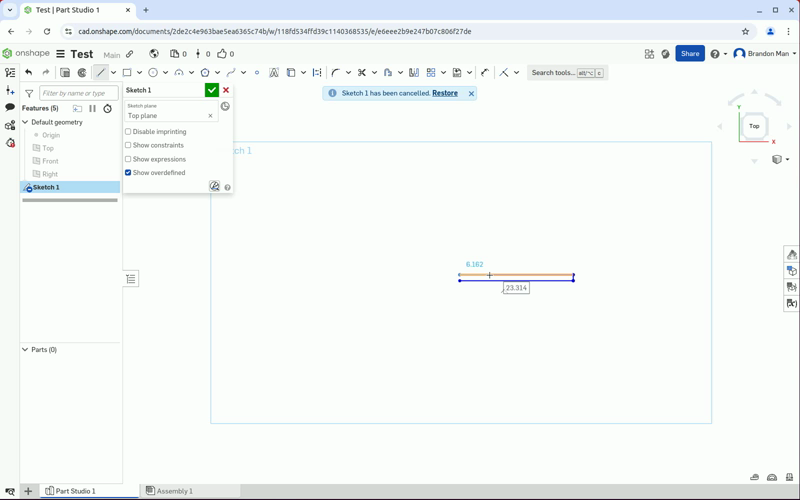
mouse_move(459, 280)
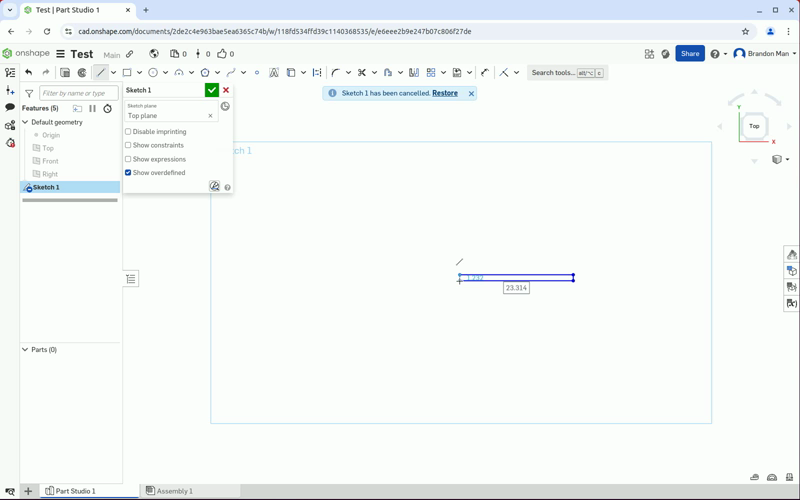
scroll(6)
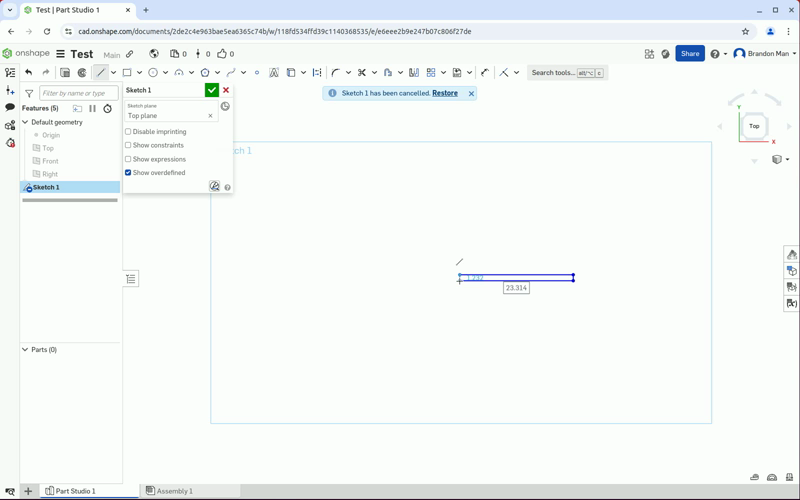
scroll(6)
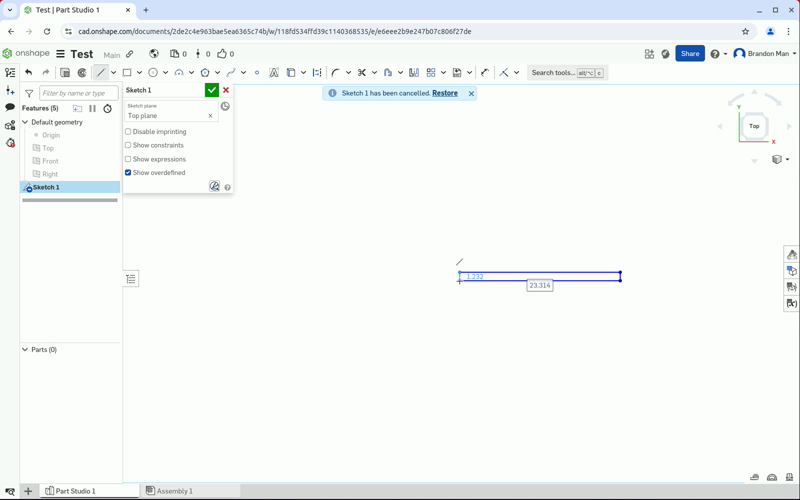
scroll(6)
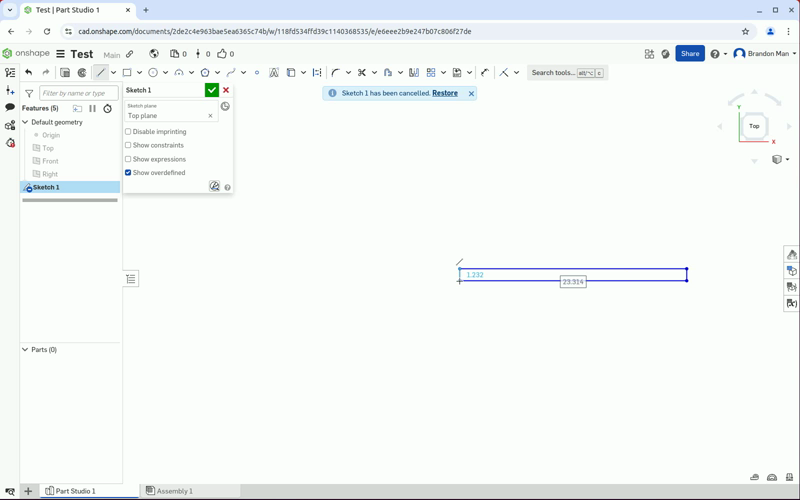
scroll(6)
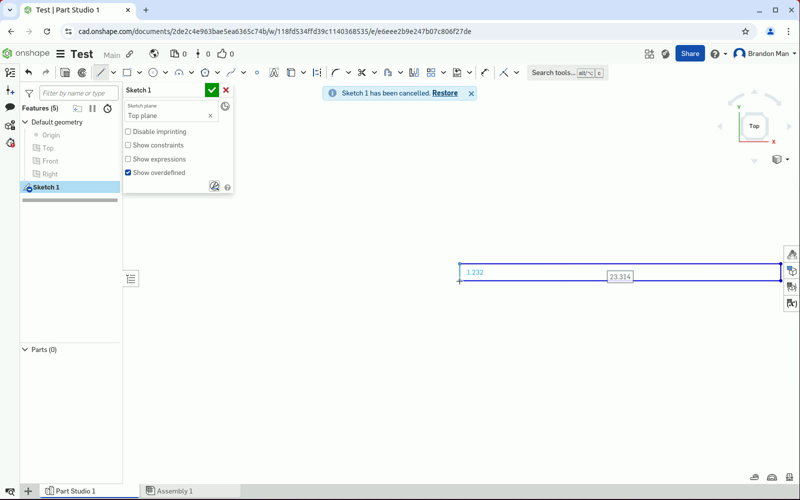
scroll(6)
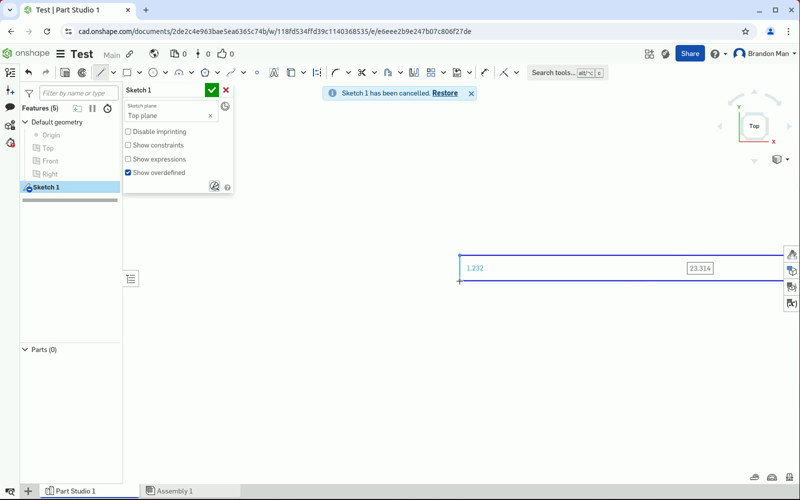
scroll(6)
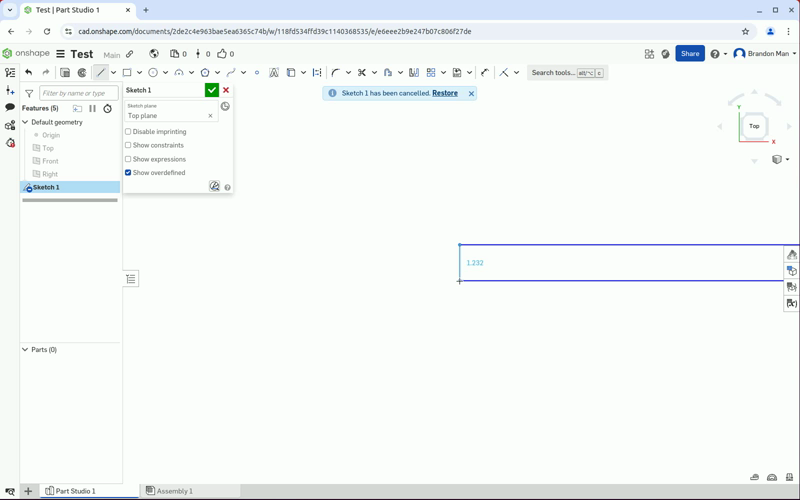
scroll(6)
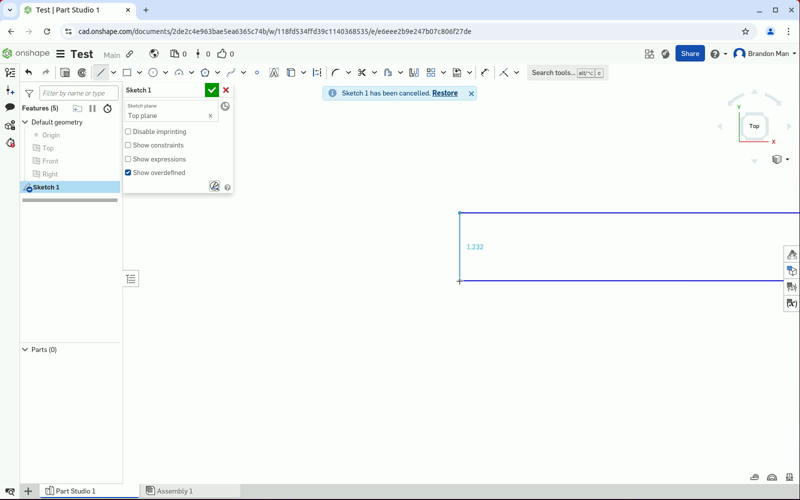
key_up(shift)
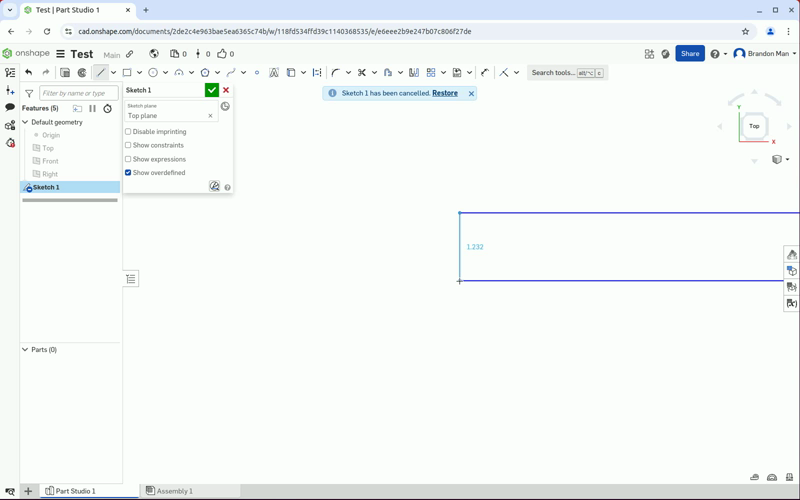
click(459, 280)
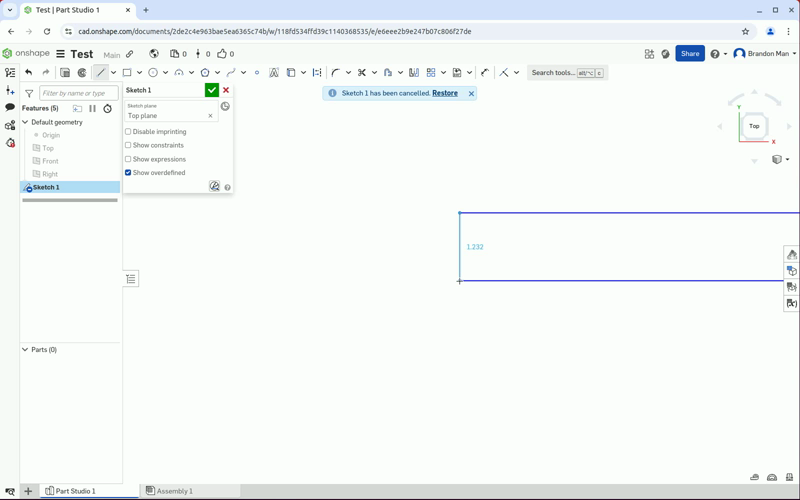
scroll(-6)
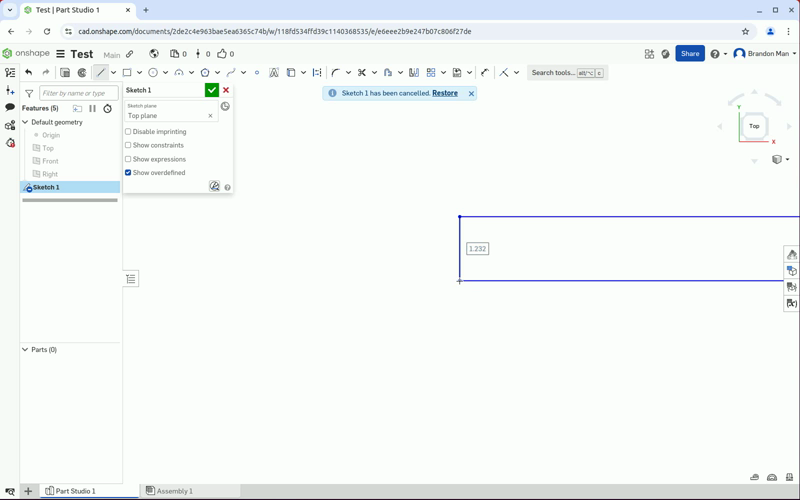
scroll(-6)
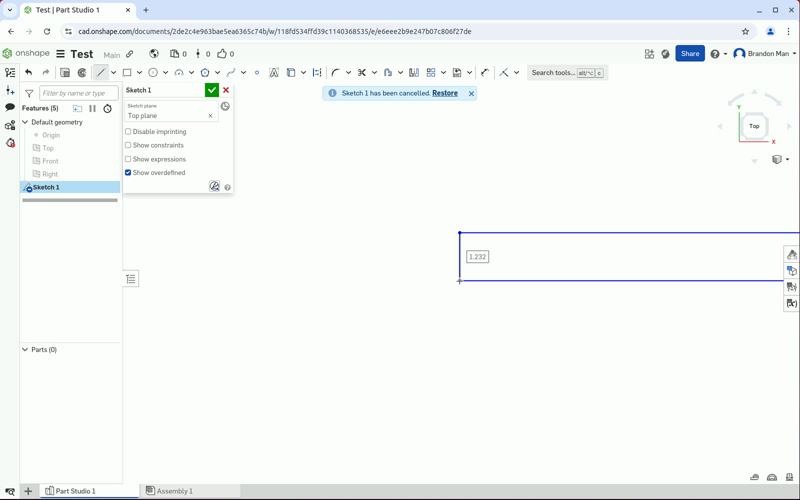
scroll(-6)
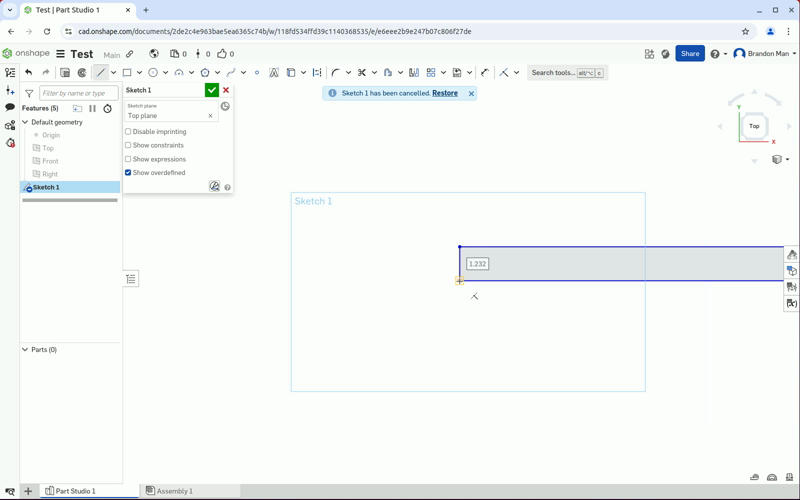
scroll(-6)
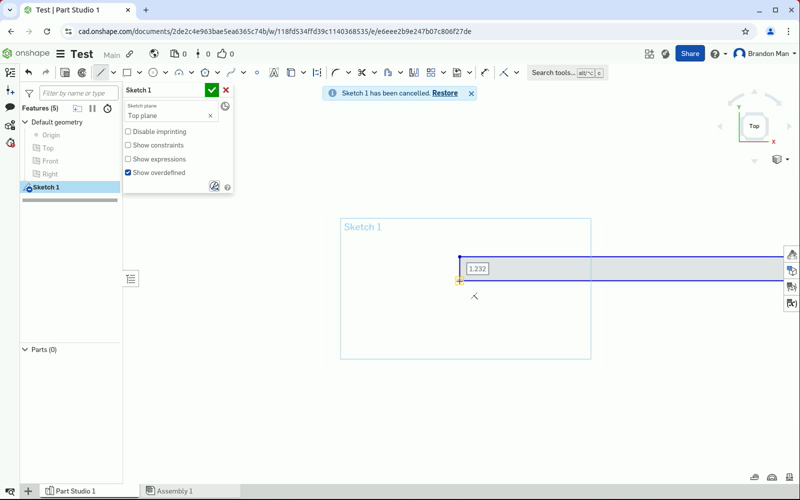
scroll(-6)
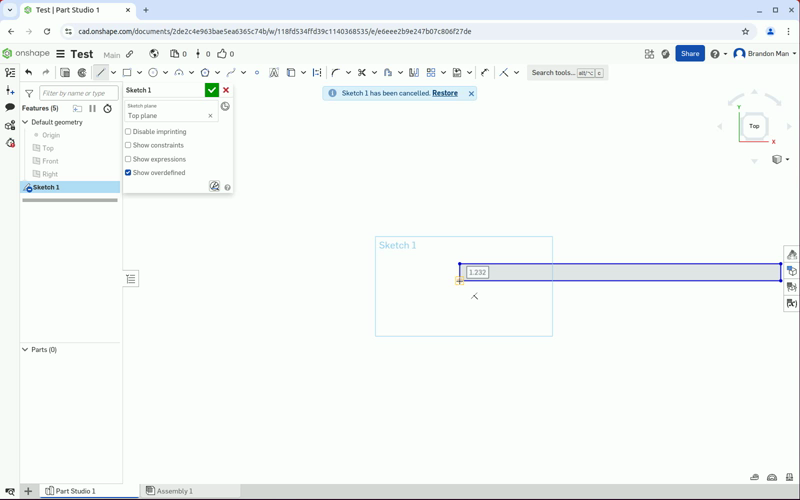
scroll(-6)
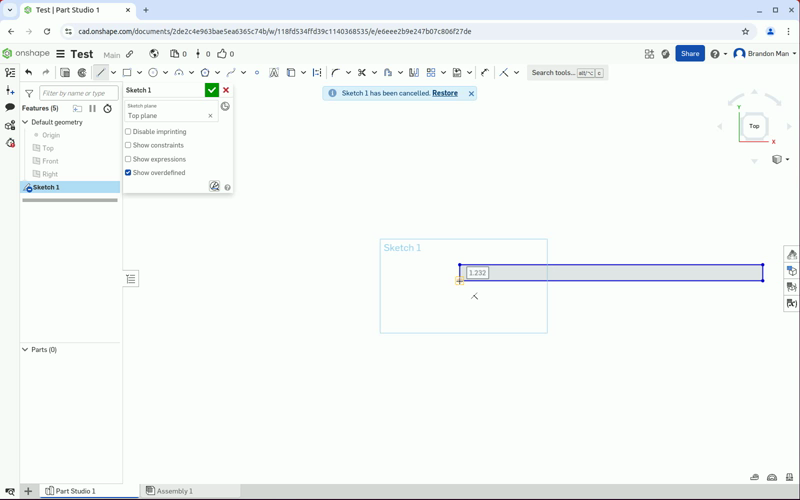
scroll(-6)
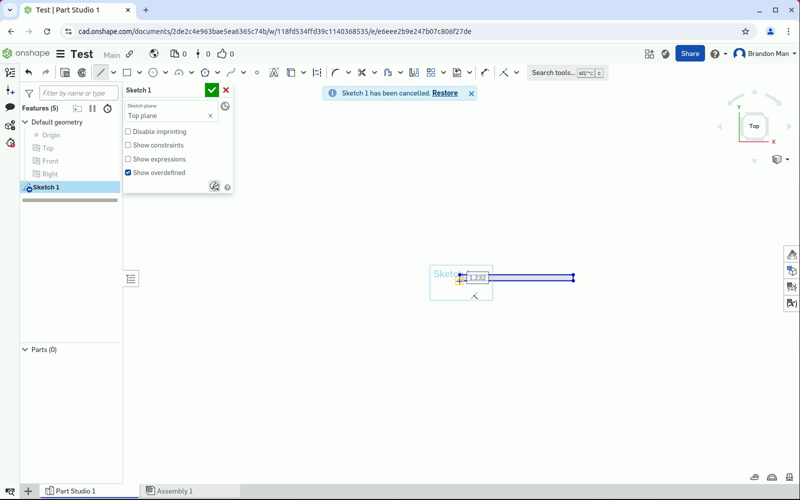
key(esc)
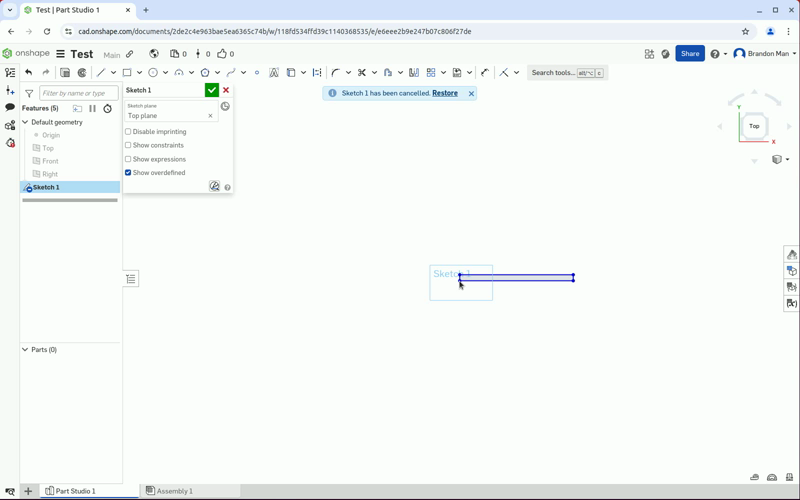
mouse_move(495, 278)
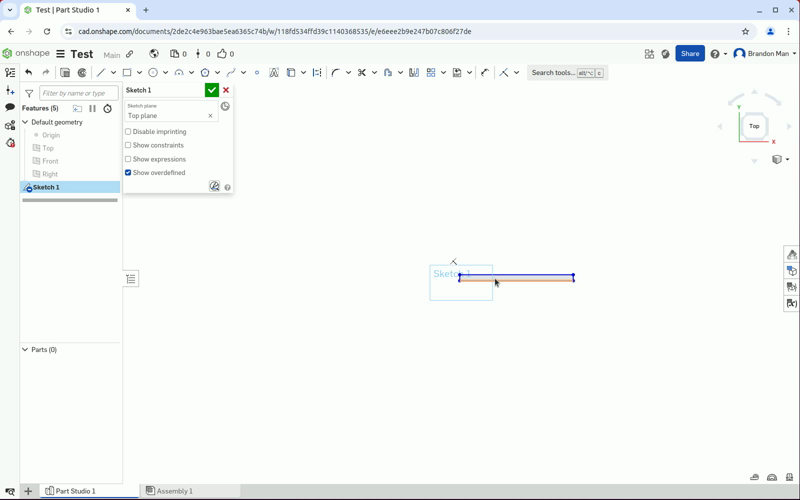
scroll(6)
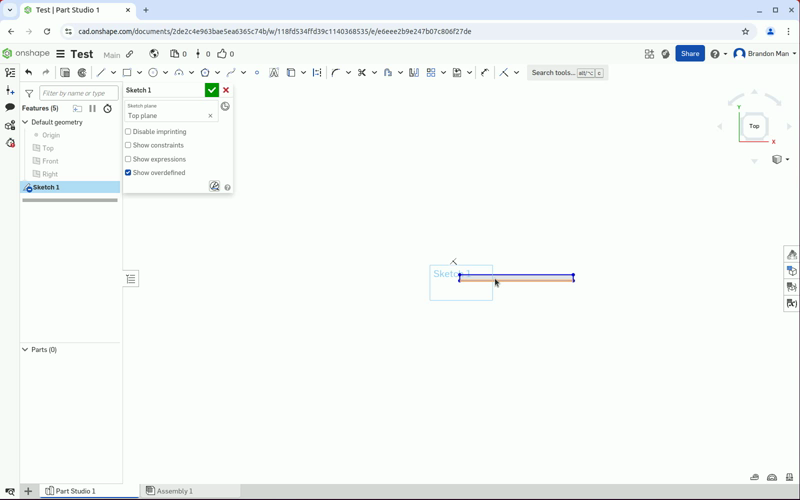
scroll(6)
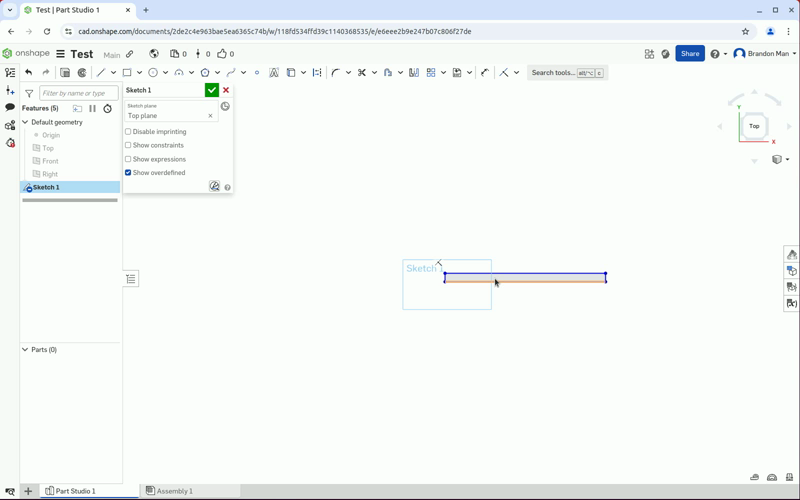
scroll(6)
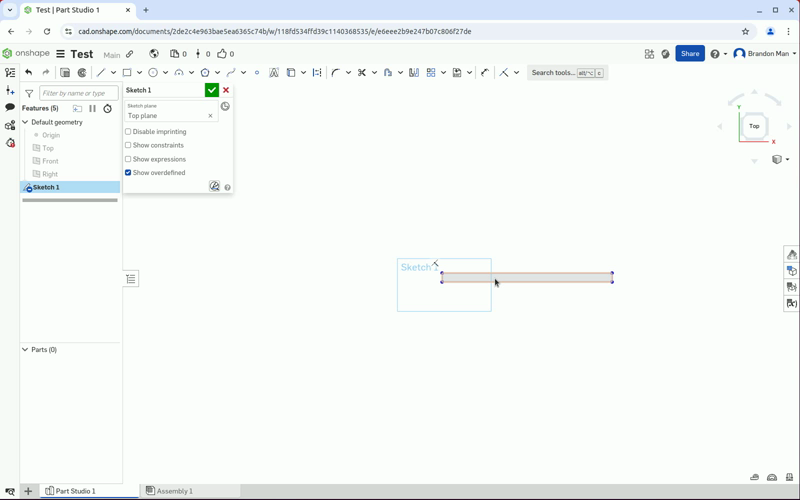
scroll(6)
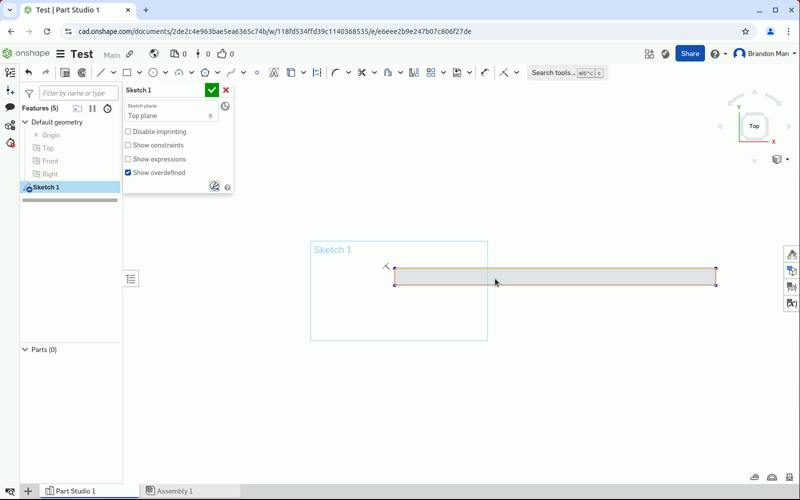
scroll(6)
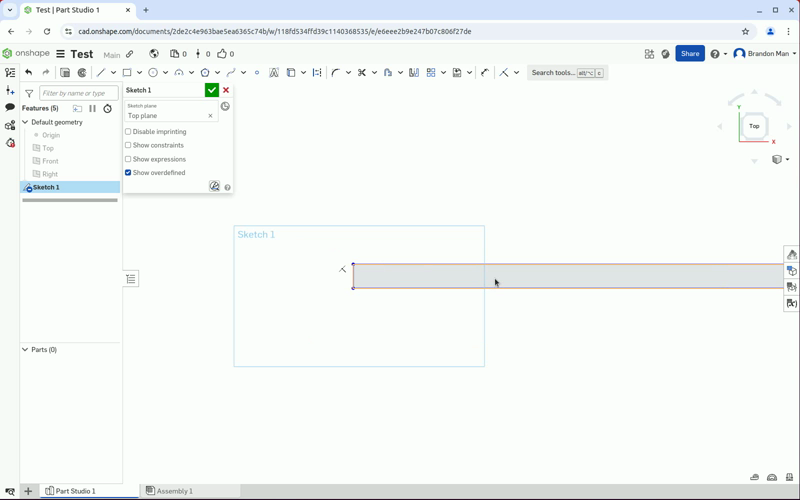
scroll(6)
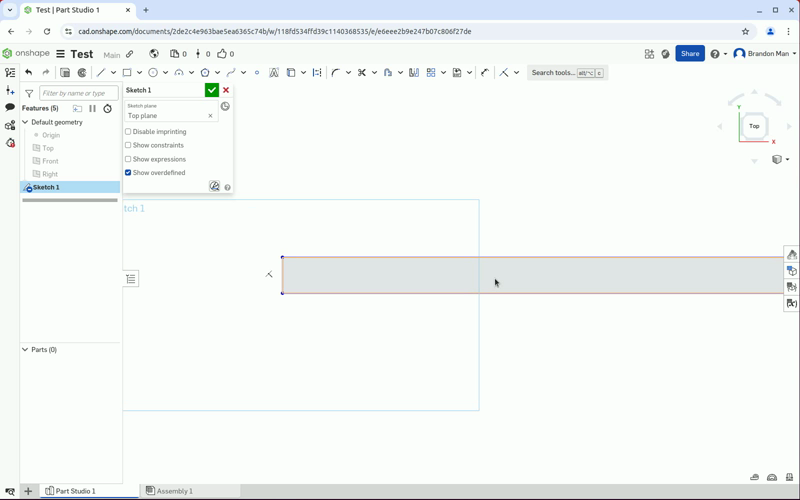
scroll(6)
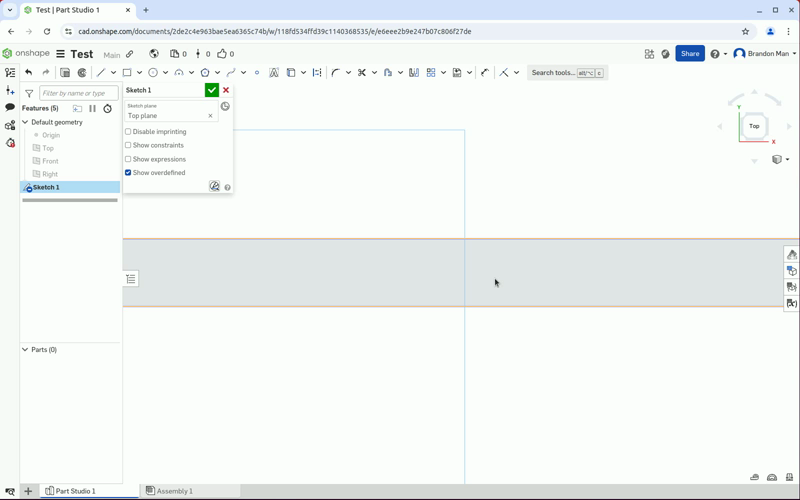
click(495, 278)
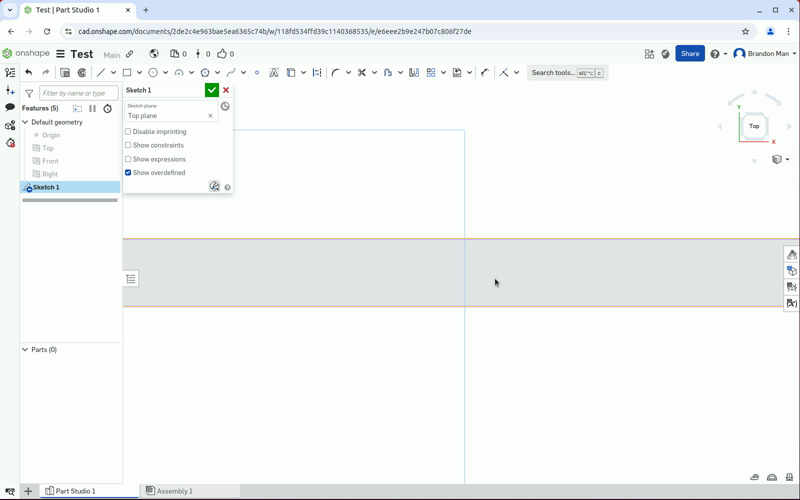
scroll(-6)
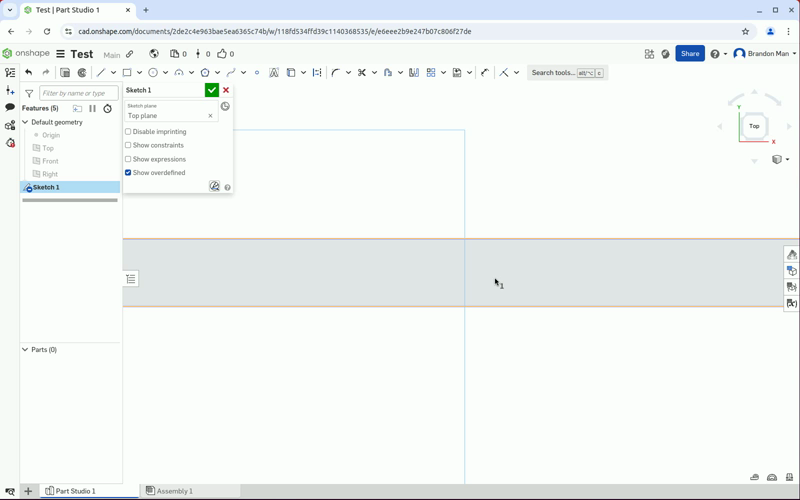
scroll(-6)
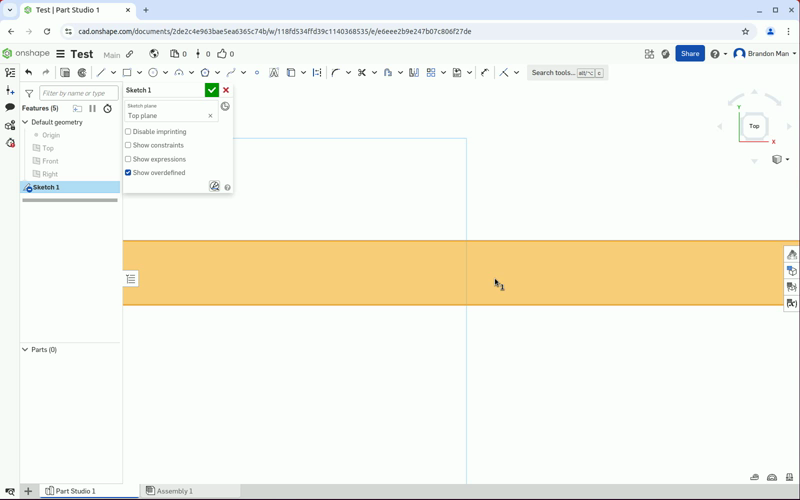
scroll(-6)
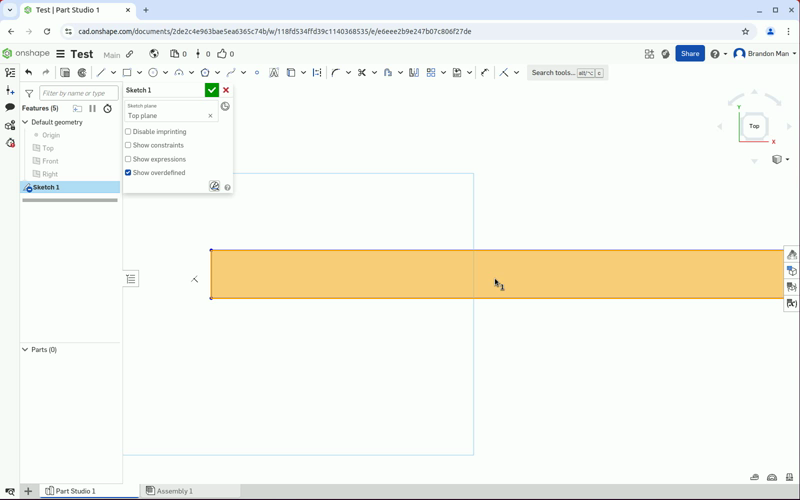
scroll(-6)
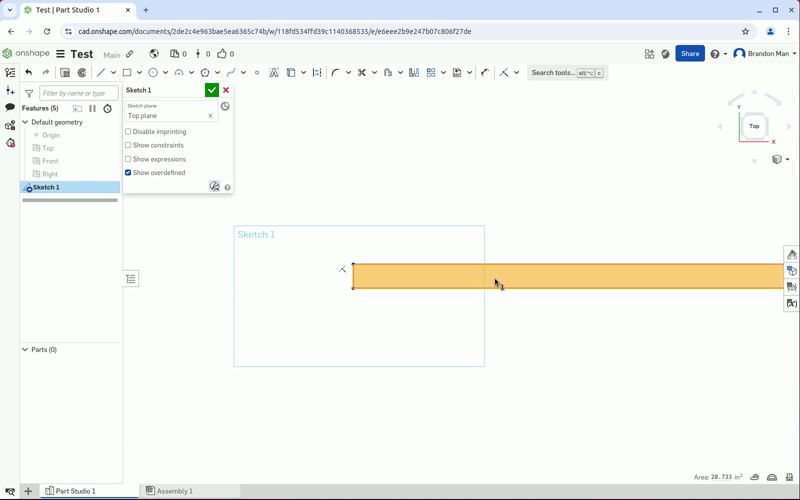
scroll(-6)
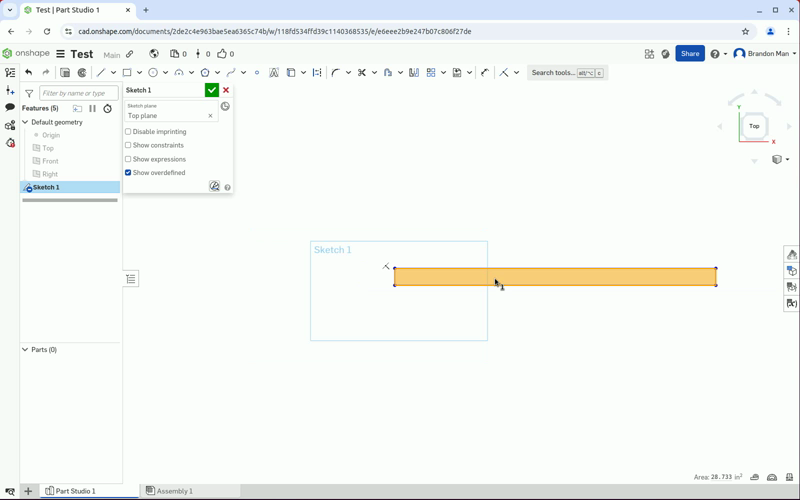
scroll(-6)
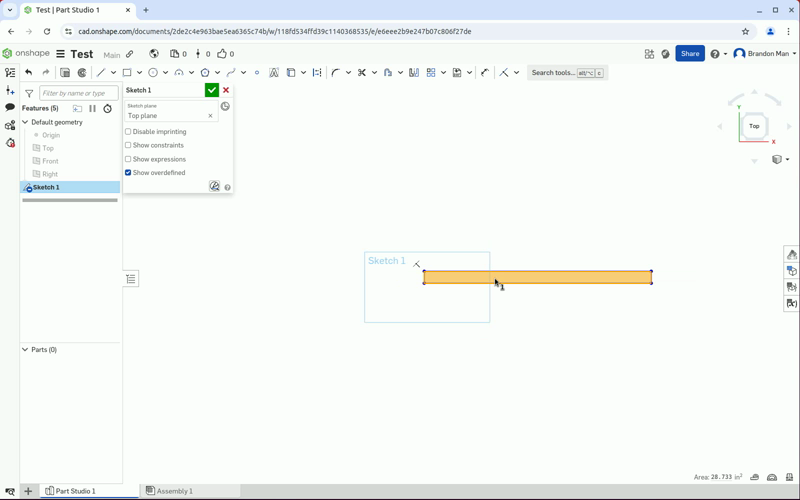
scroll(-6)
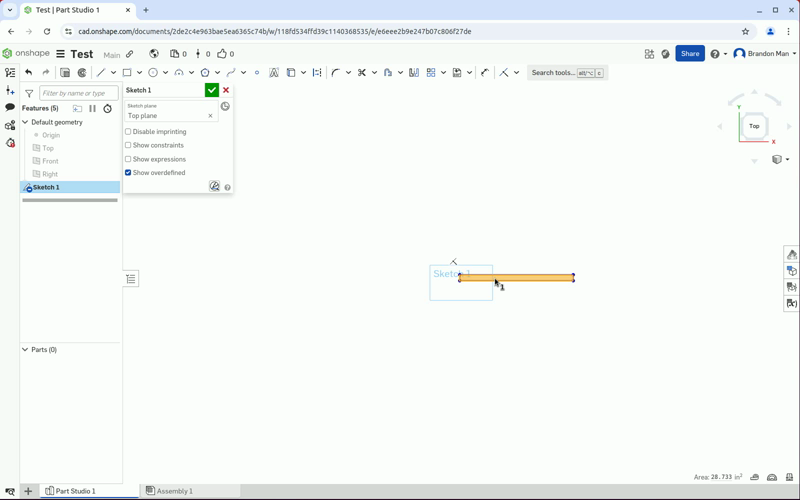
mouse_move(73, 352)
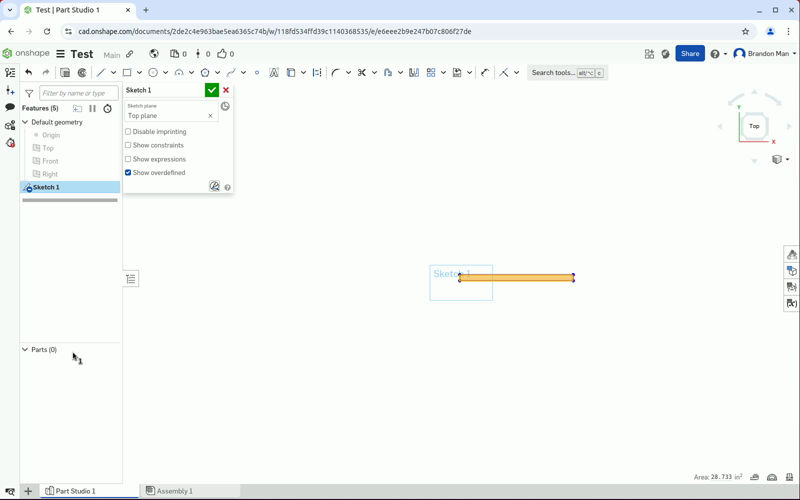
key(shift+y)
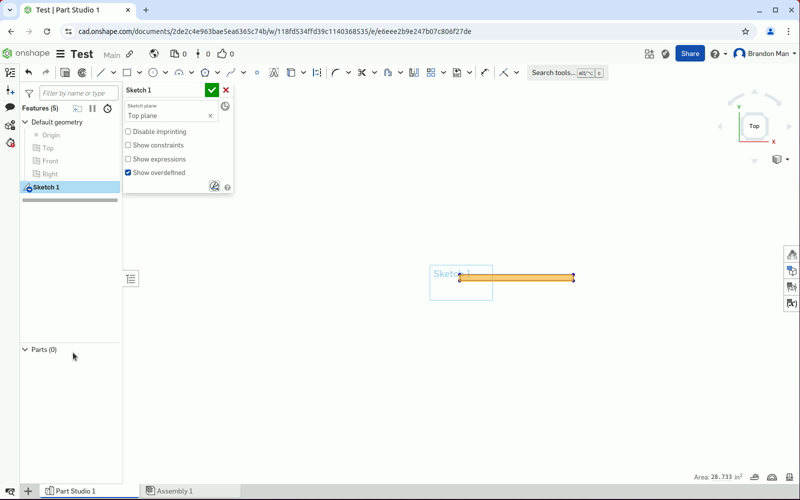
key(shift+e)
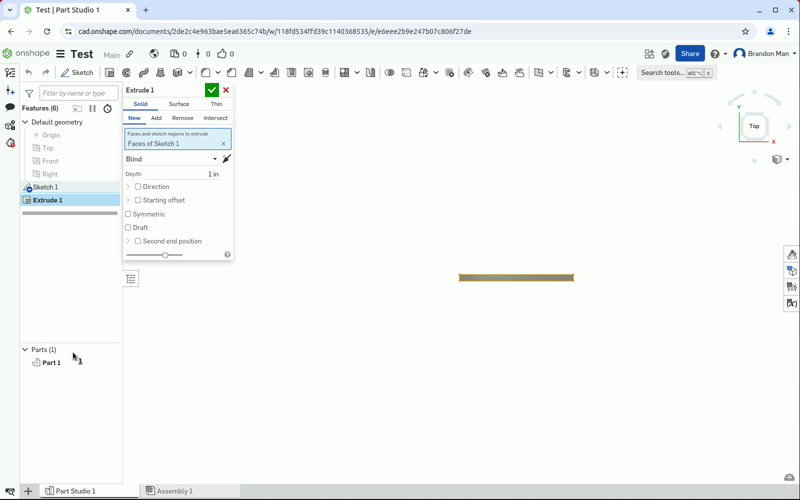
mouse_move(143, 106)
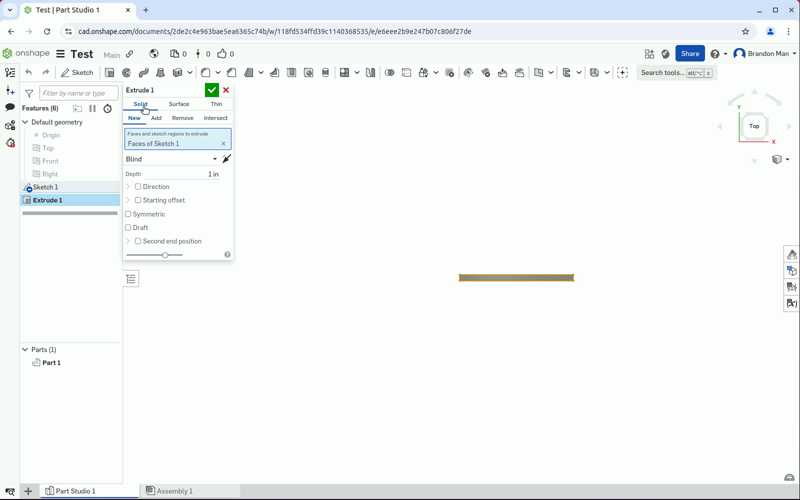
click(143, 106)
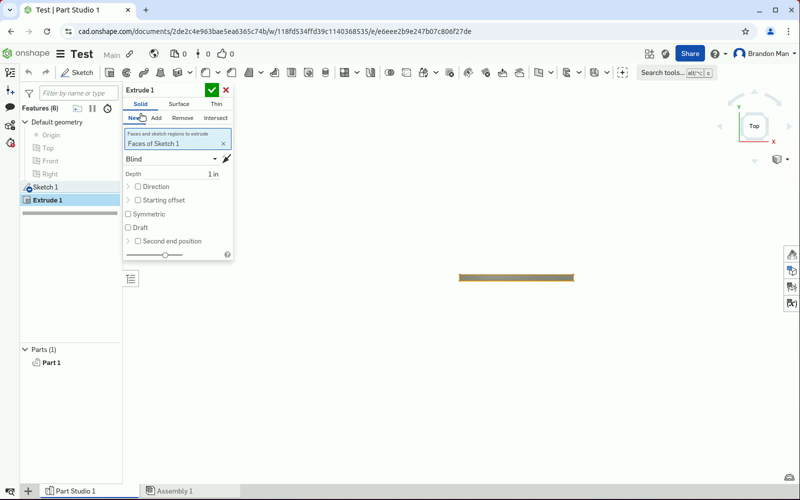
mouse_move(137, 120)
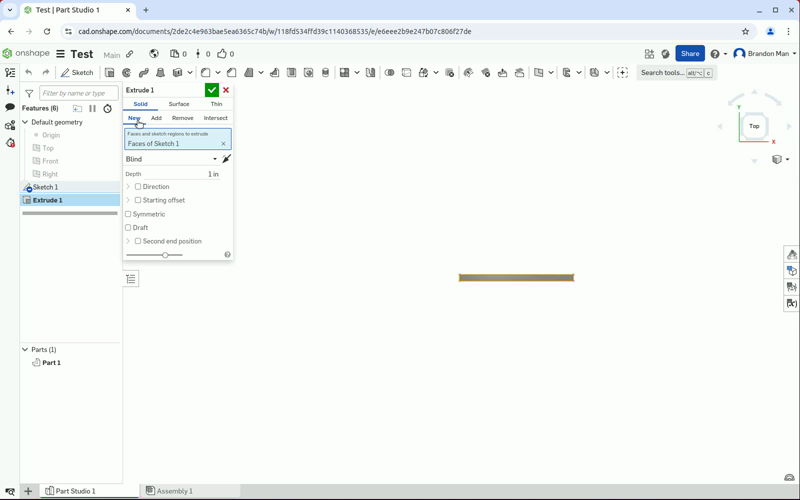
click(137, 120)
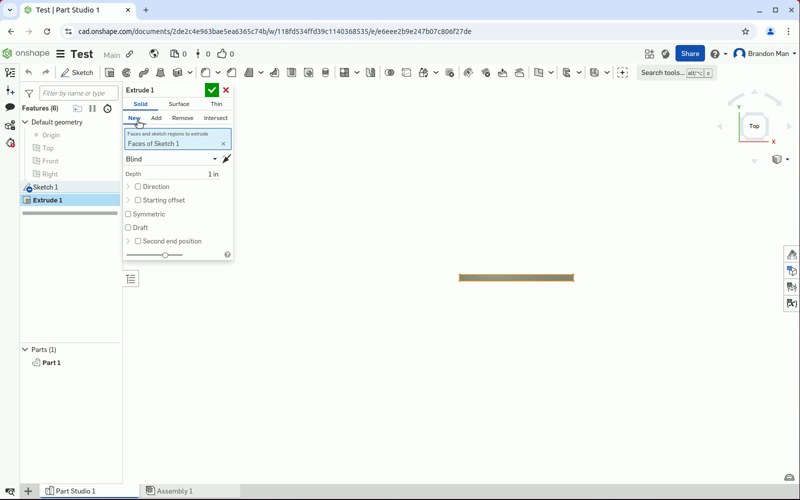
key(tab, 4)
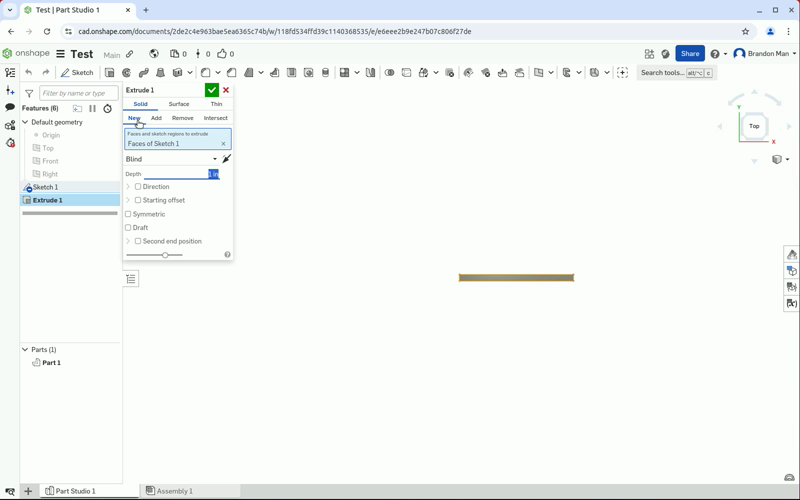
text(0.481)
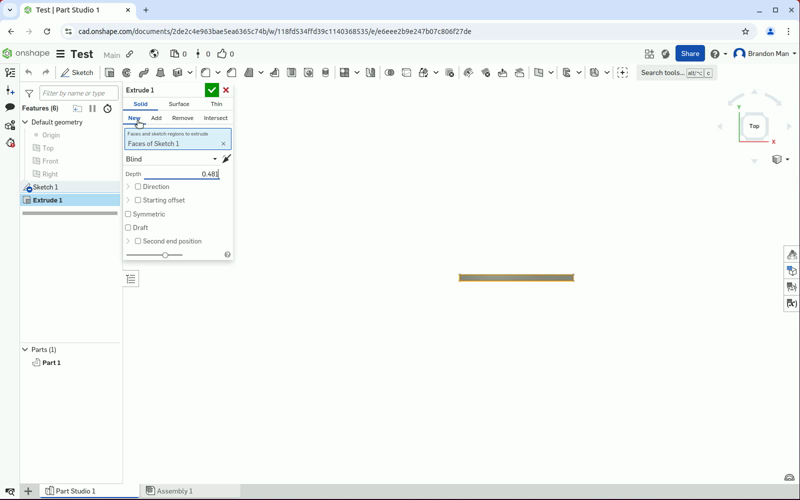
key(enter)
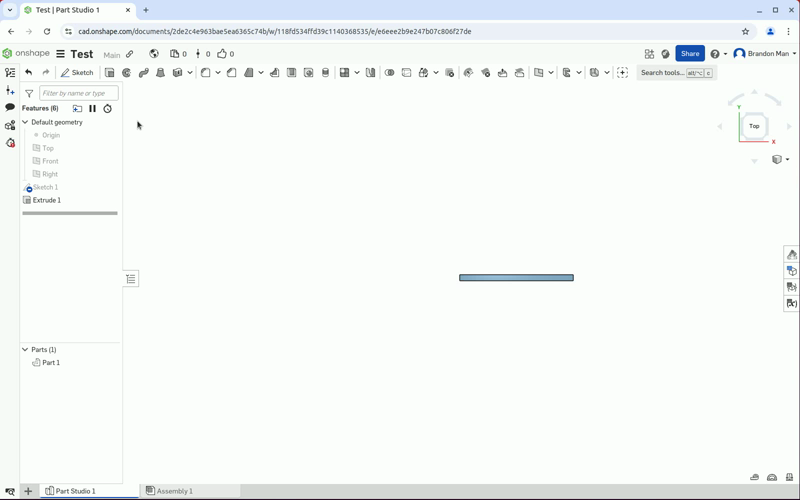
key(shift+h)
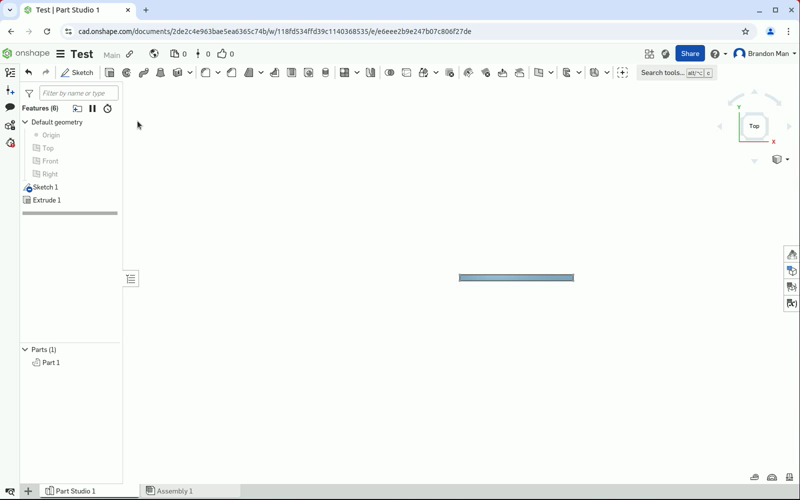
key(shift+h)
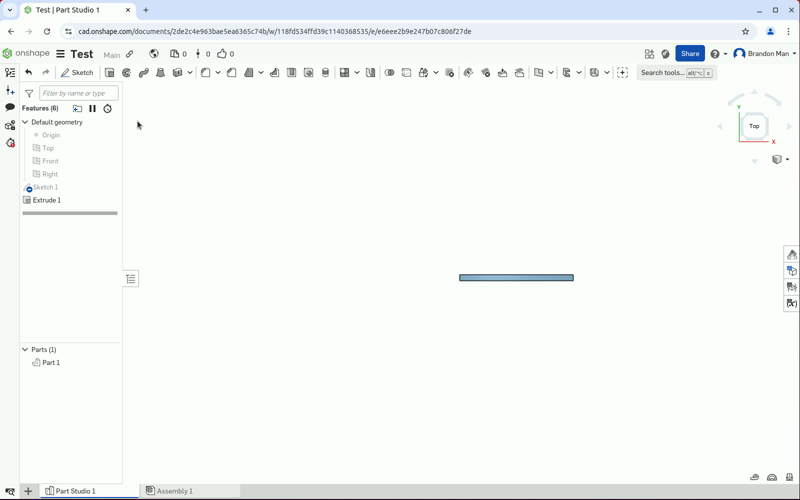
mouse_move(73, 189)
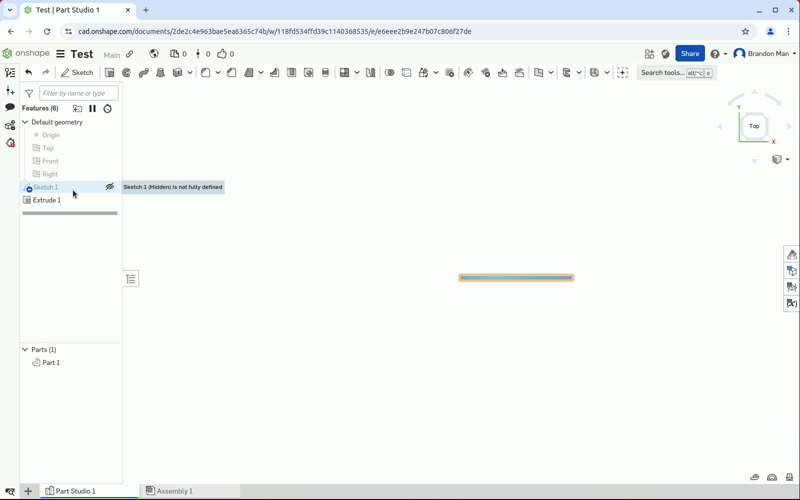
click(73, 189)
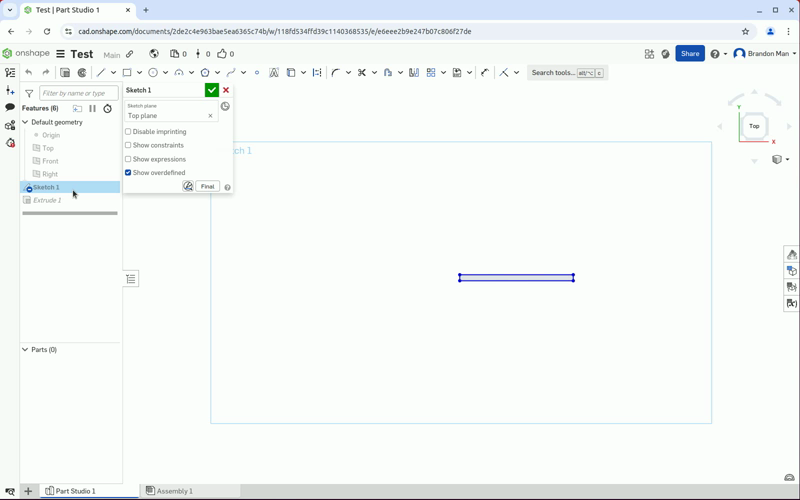
mouse_move(229, 92)
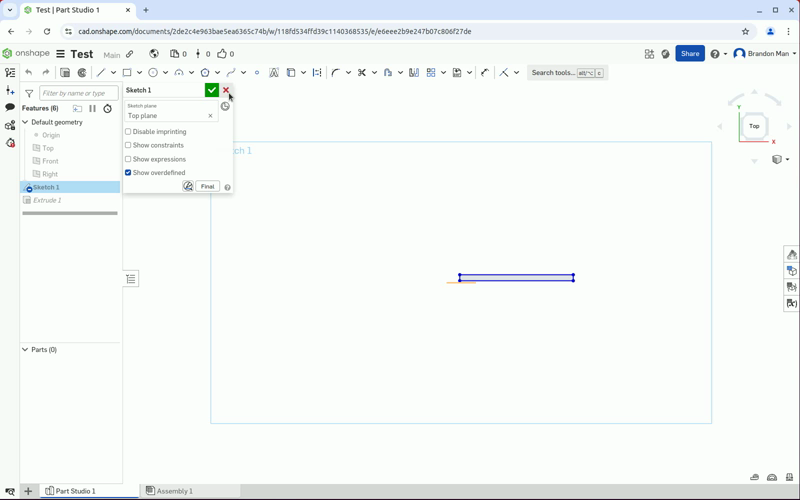
click(229, 92)
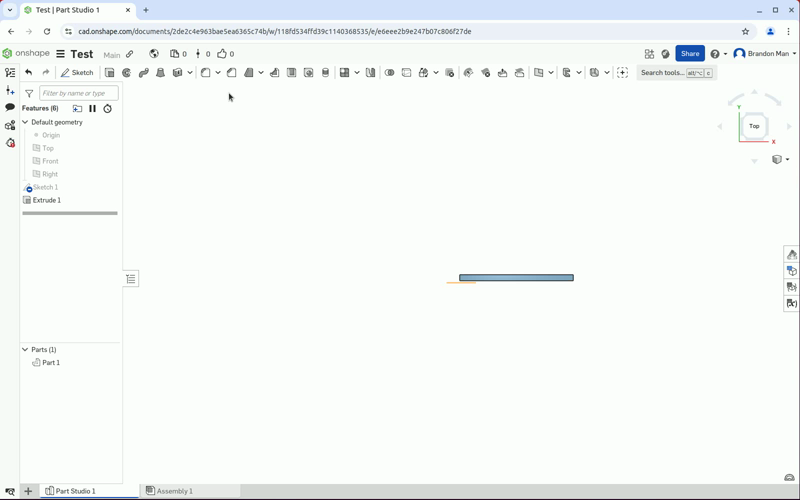
mouse_move(73, 352)
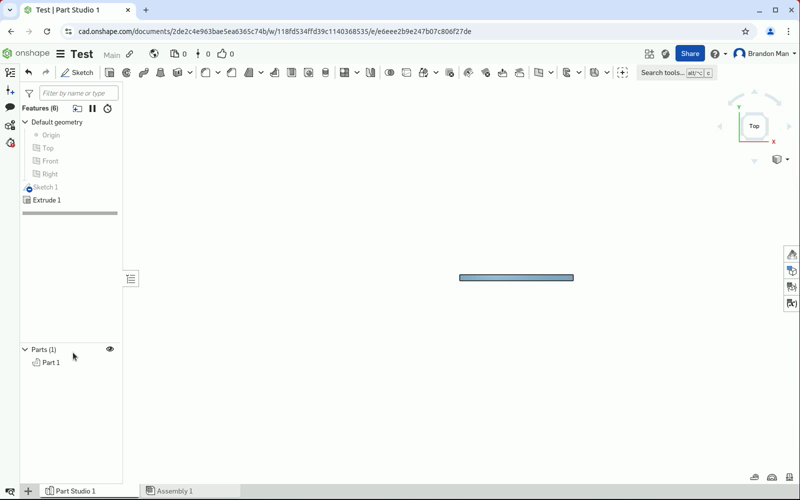
key(y)
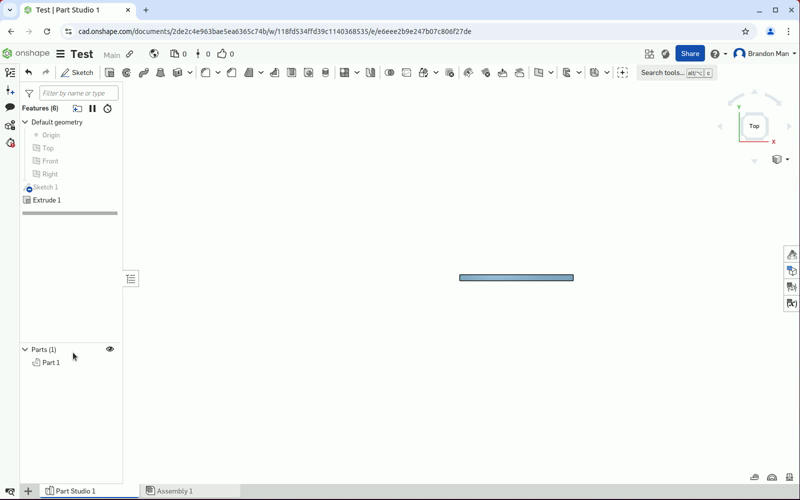
key(shift+p)
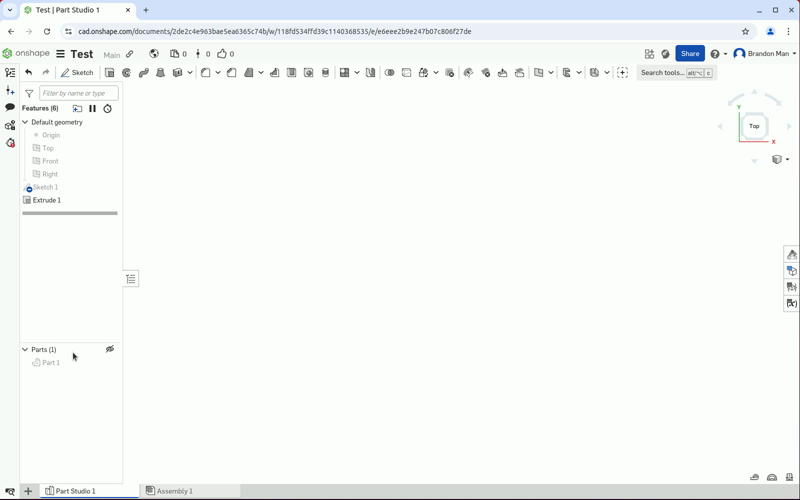
key(space)
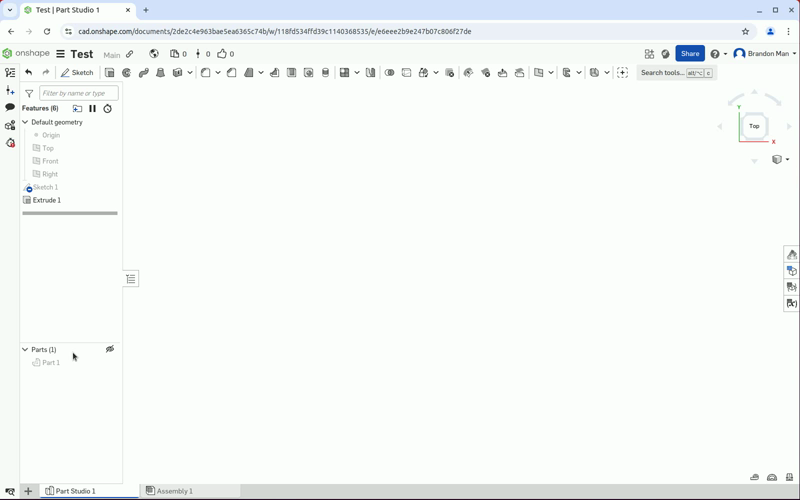
key_down(shift)
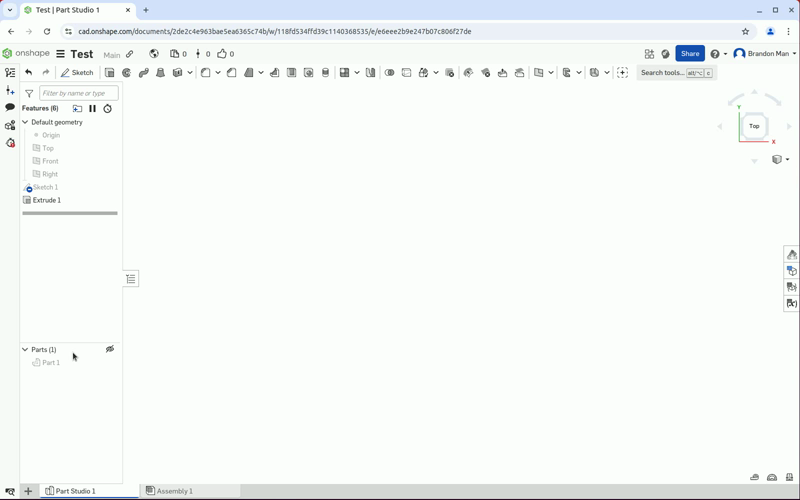
key(up)
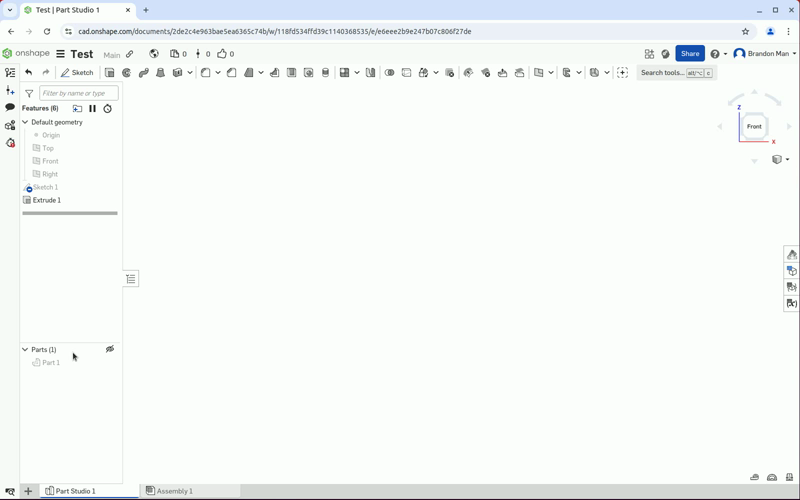
key_up(shift)
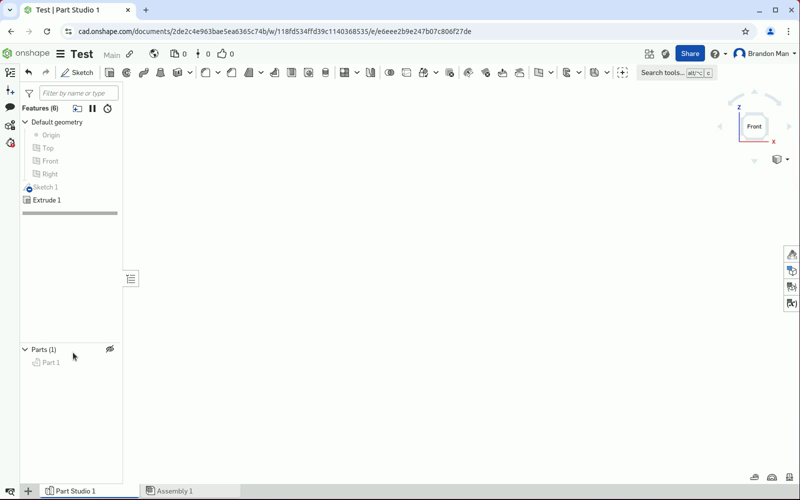
key(space)
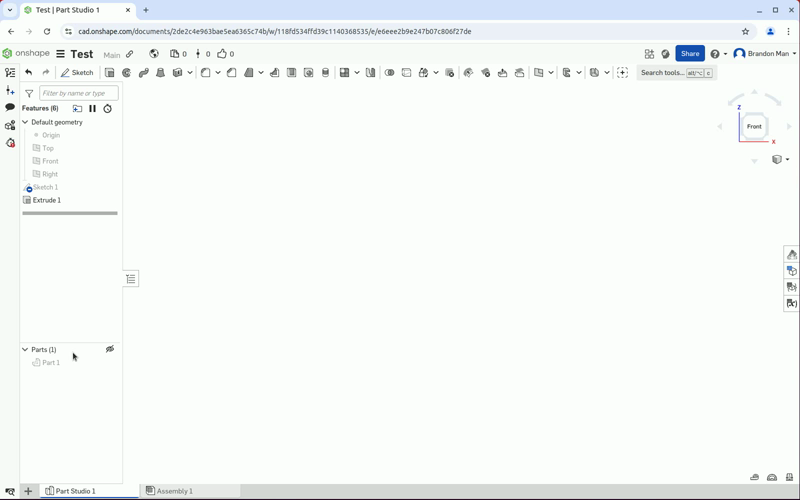
key_down(shift)
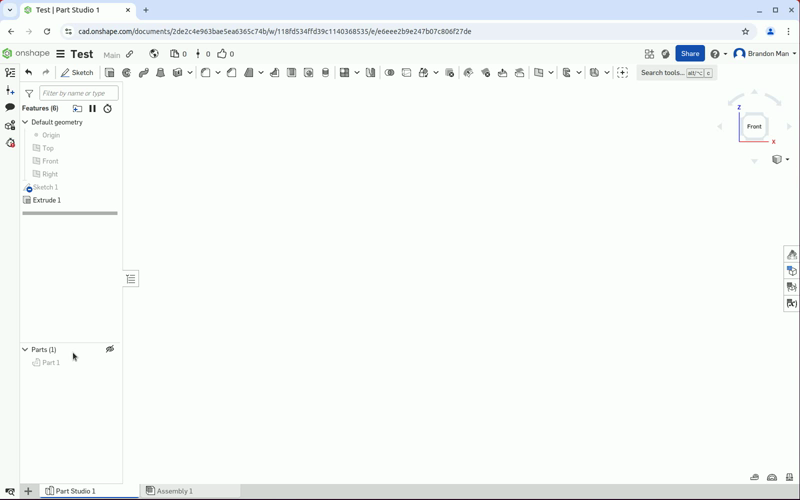
key(left)
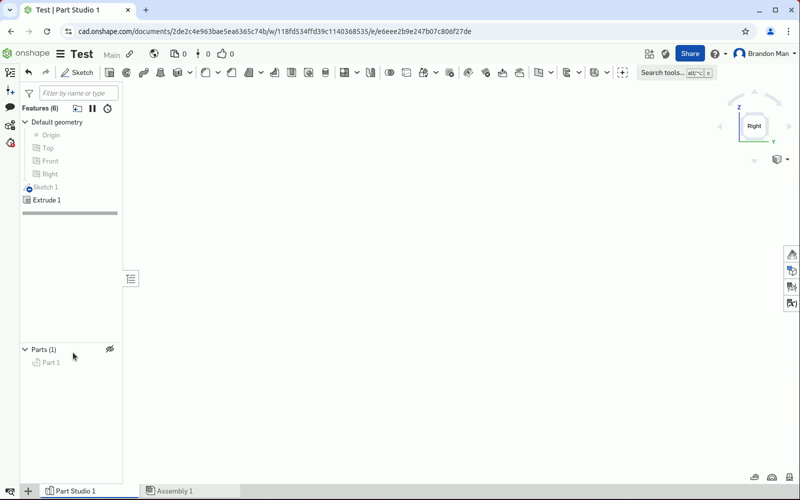
key_up(shift)
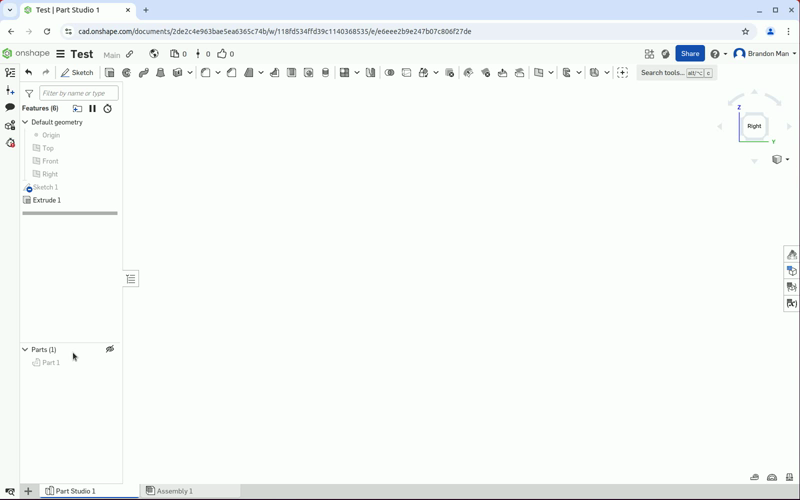
mouse_move(73, 352)
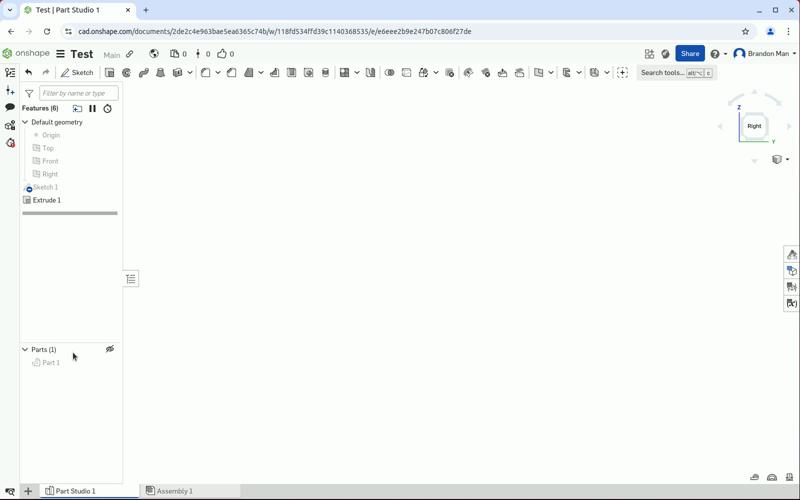
key(shift+y)
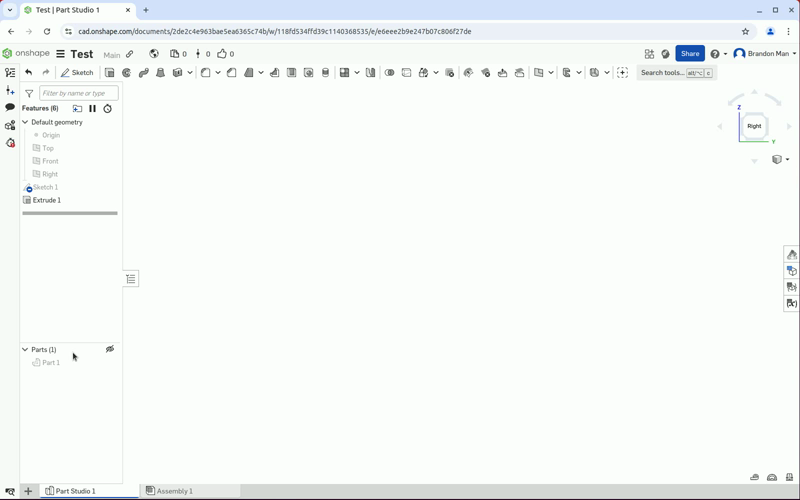
key(shift+s)
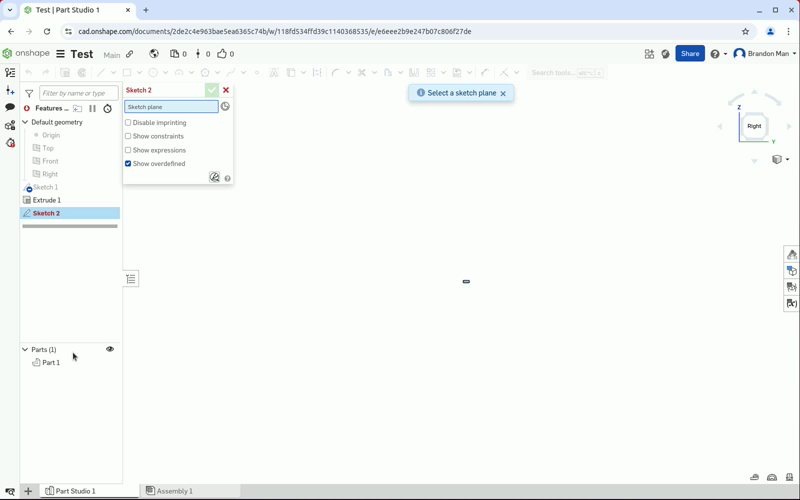
mouse_move(73, 176)
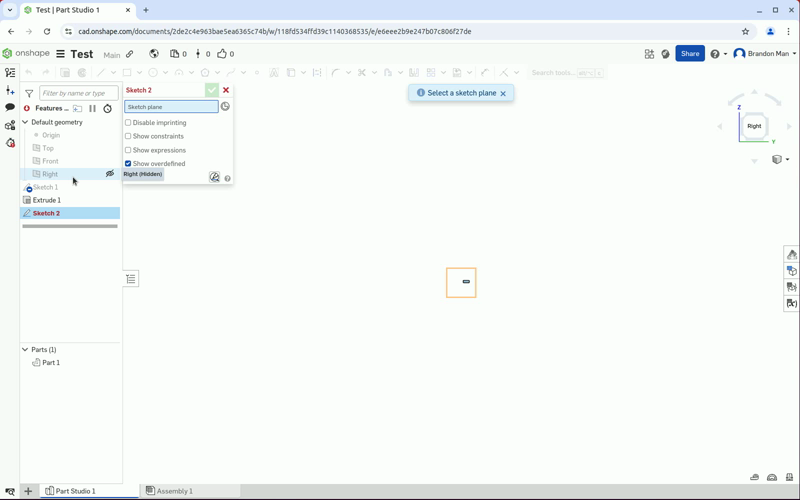
click(73, 176)
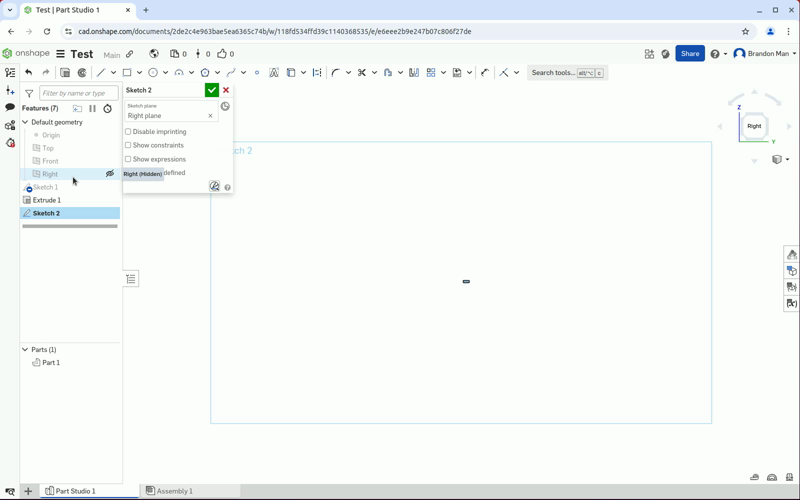
mouse_move(73, 352)
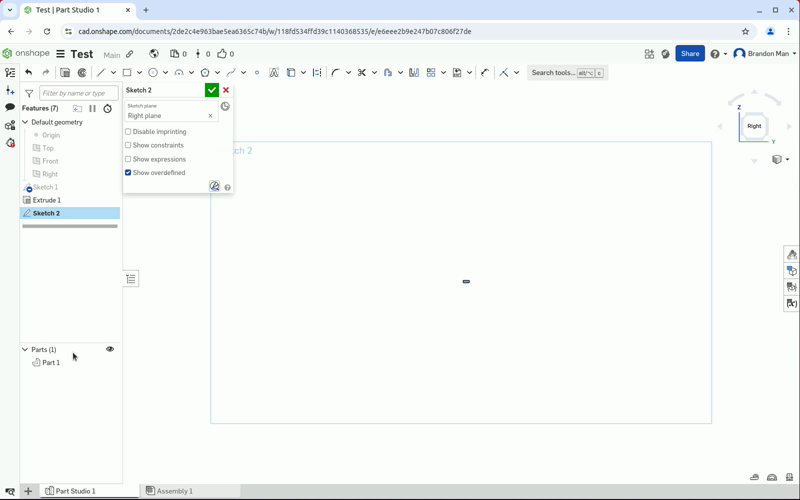
key(y)
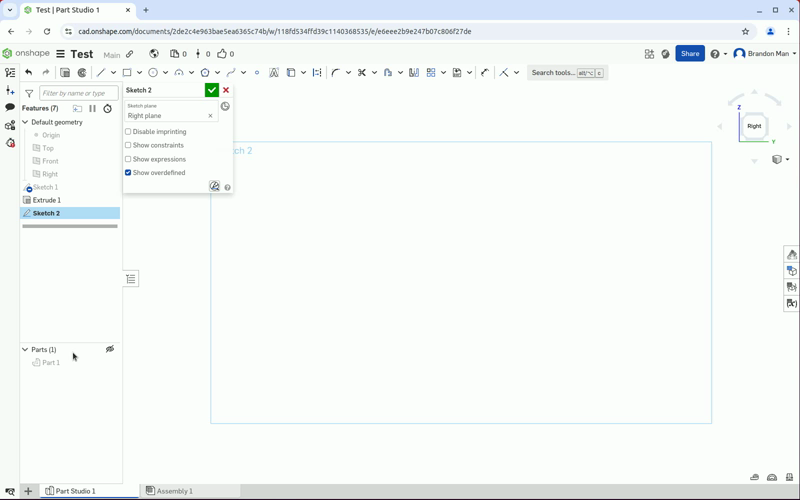
key(l)
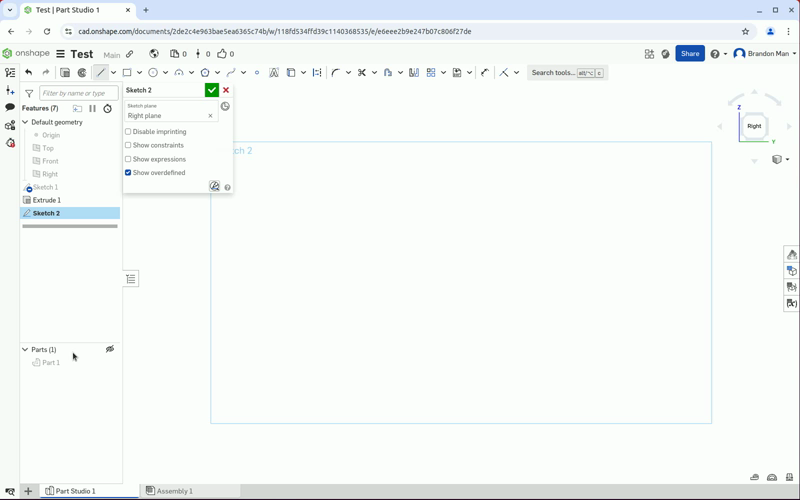
key_down(shift)
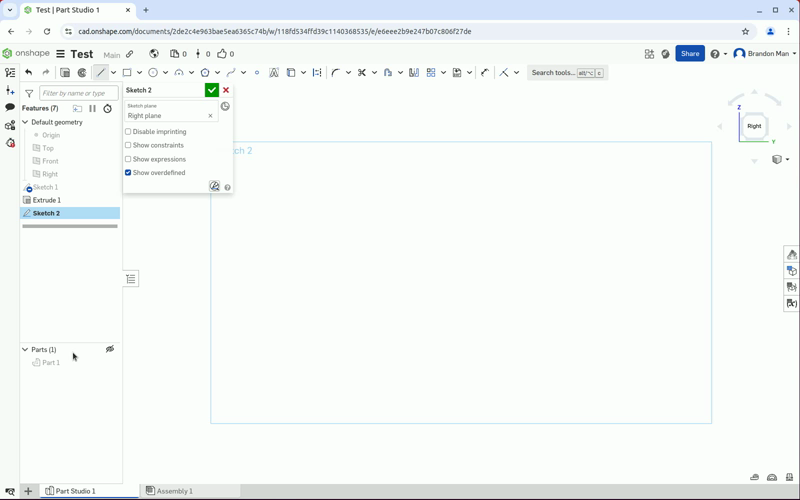
mouse_move(489, 328)
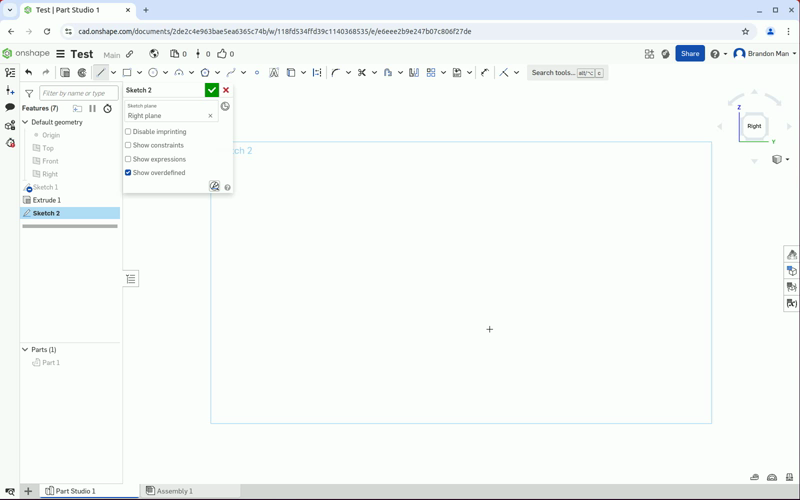
click(489, 328)
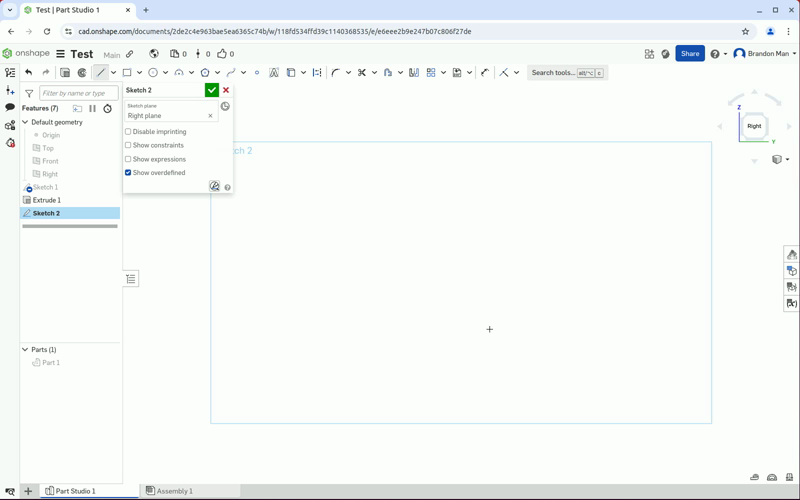
key_up(shift)
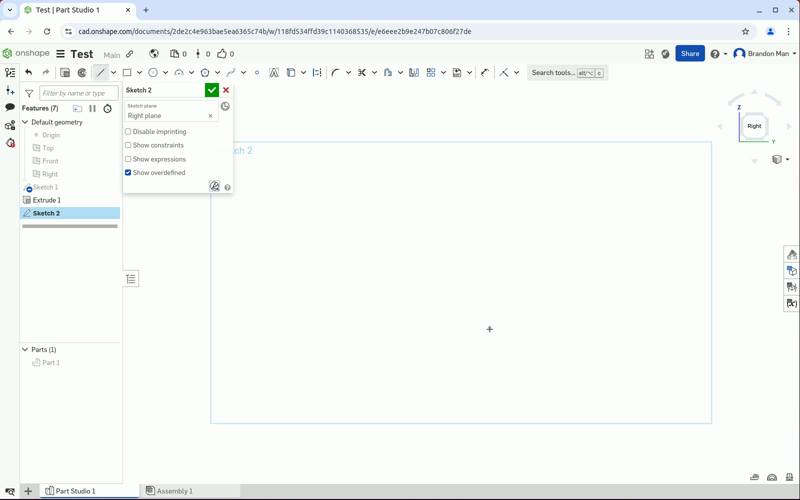
key_down(shift)
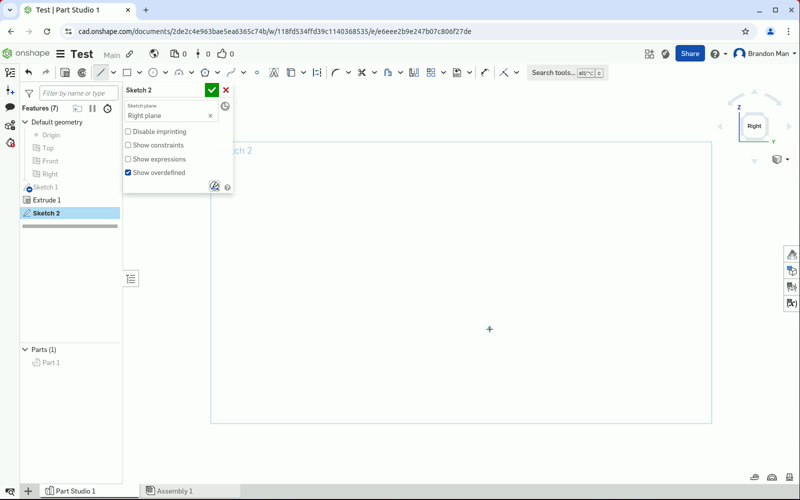
mouse_move(519, 328)
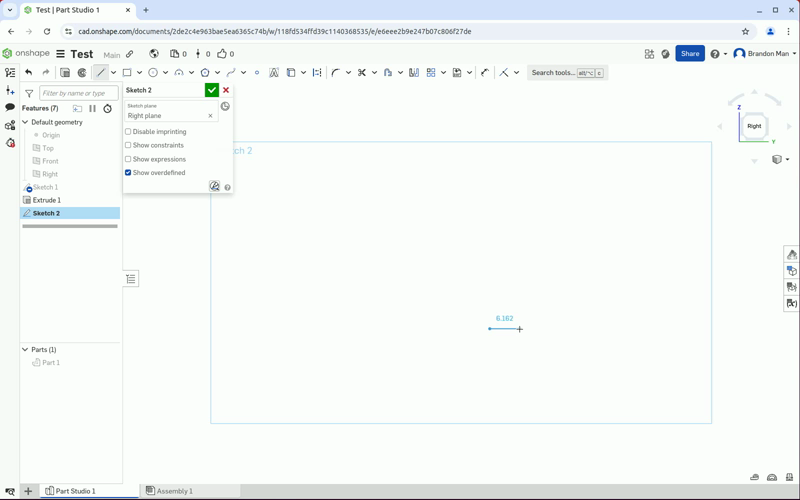
mouse_move(495, 328)
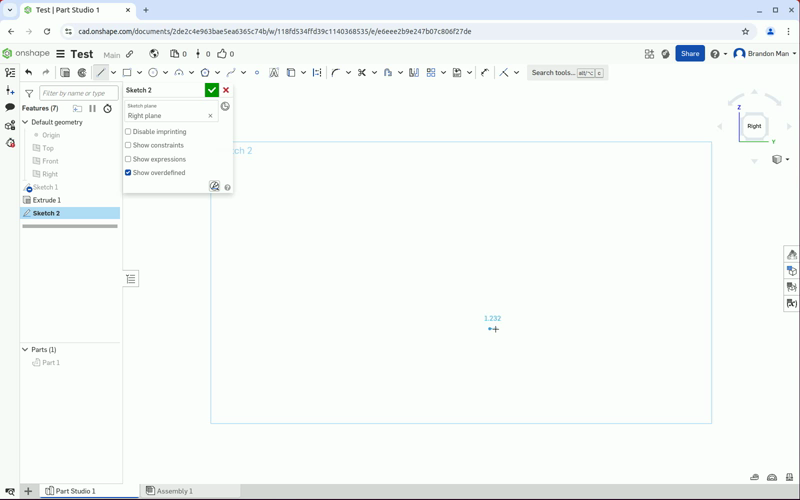
scroll(6)
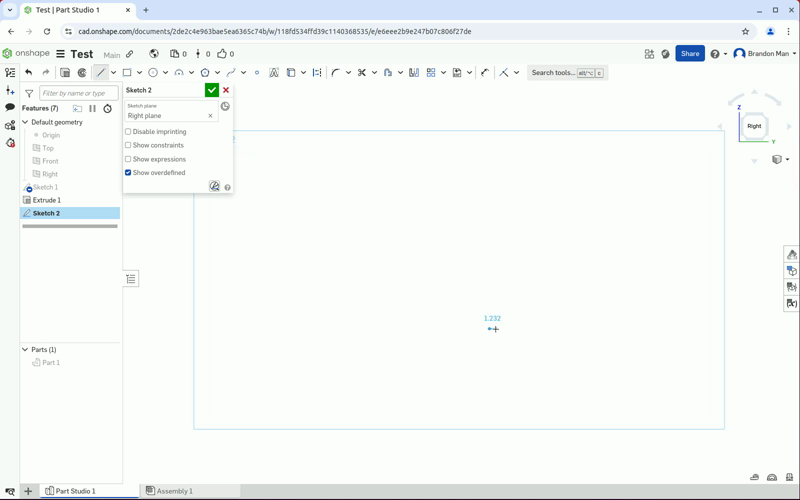
scroll(6)
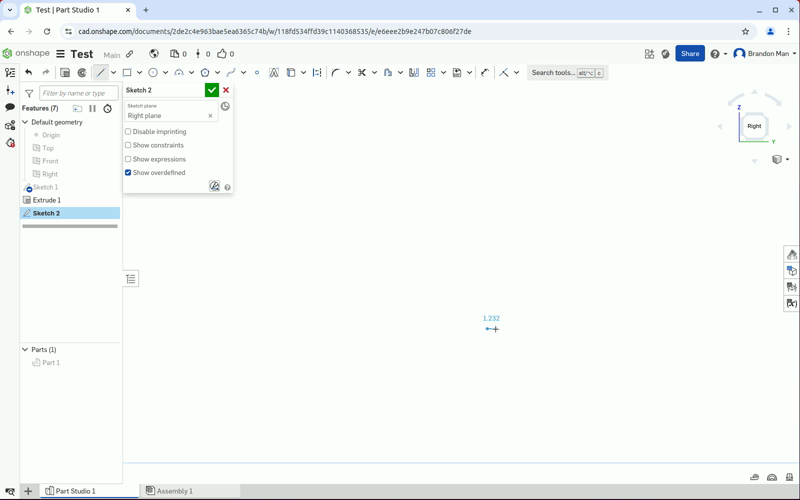
scroll(6)
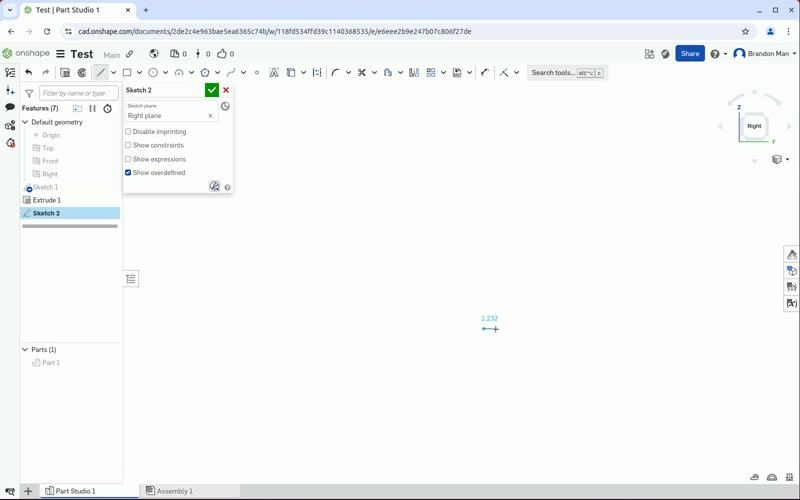
scroll(6)
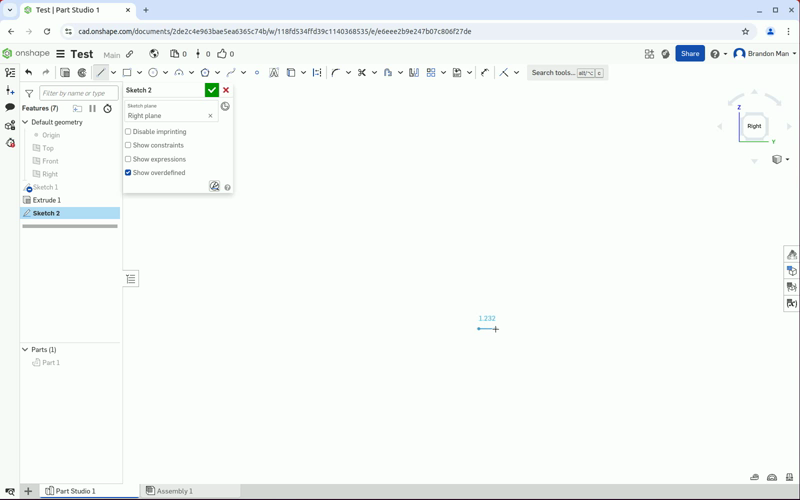
scroll(6)
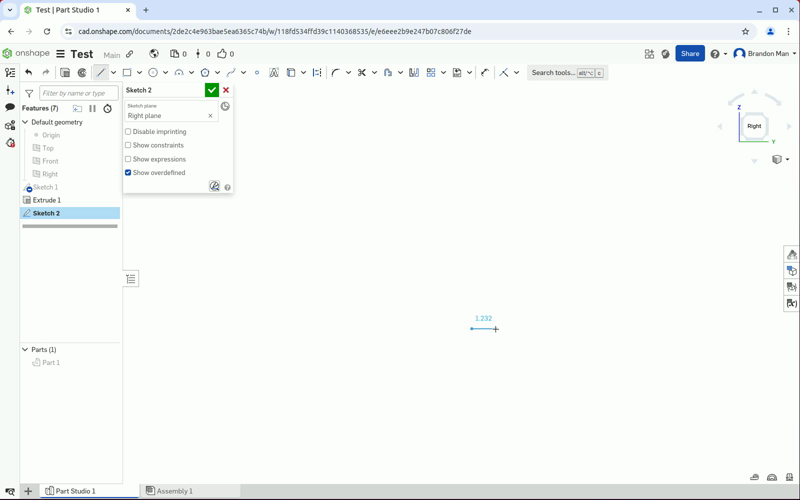
scroll(6)
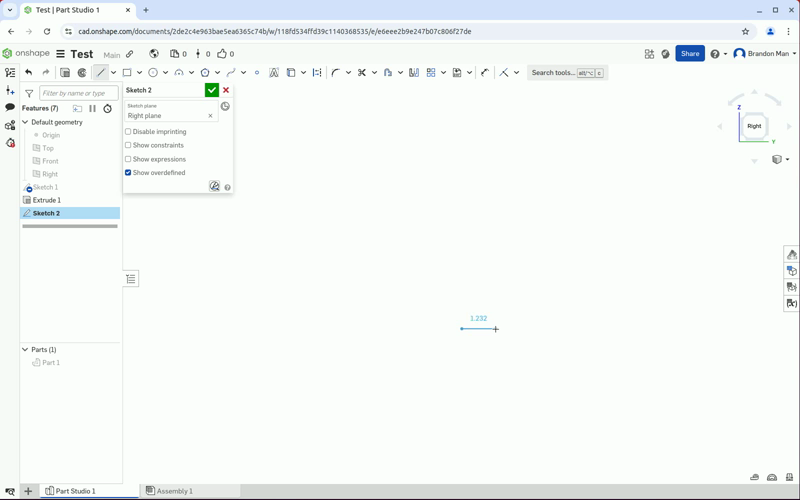
scroll(6)
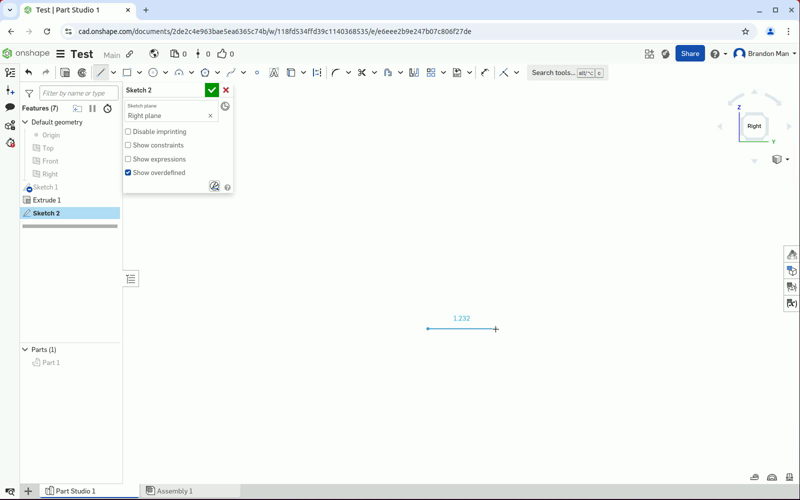
click(495, 328)
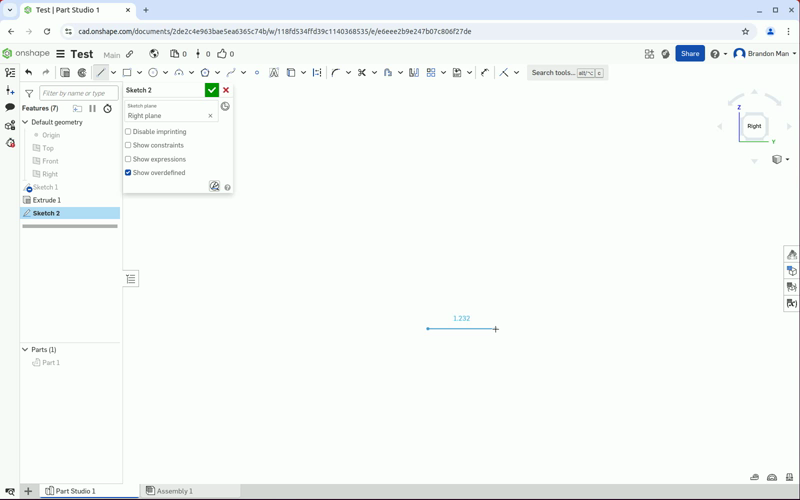
scroll(-6)
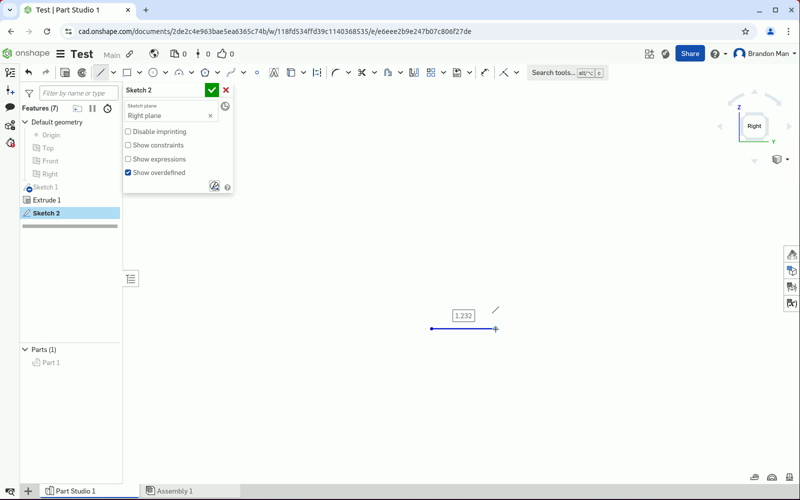
scroll(-6)
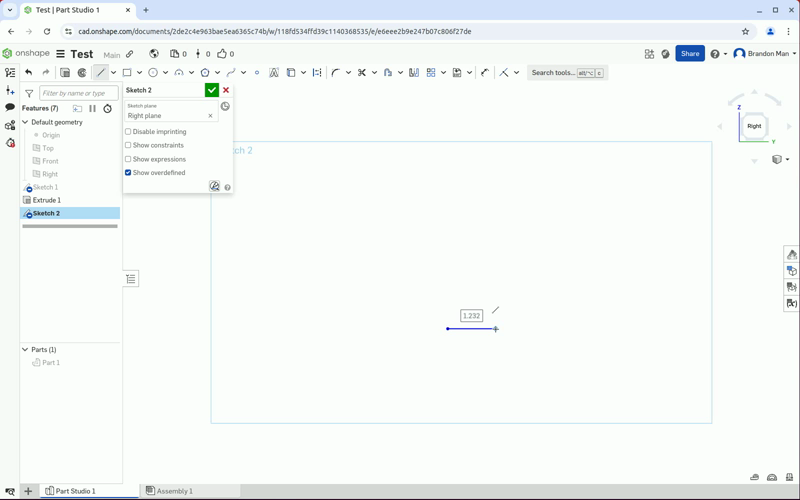
scroll(-6)
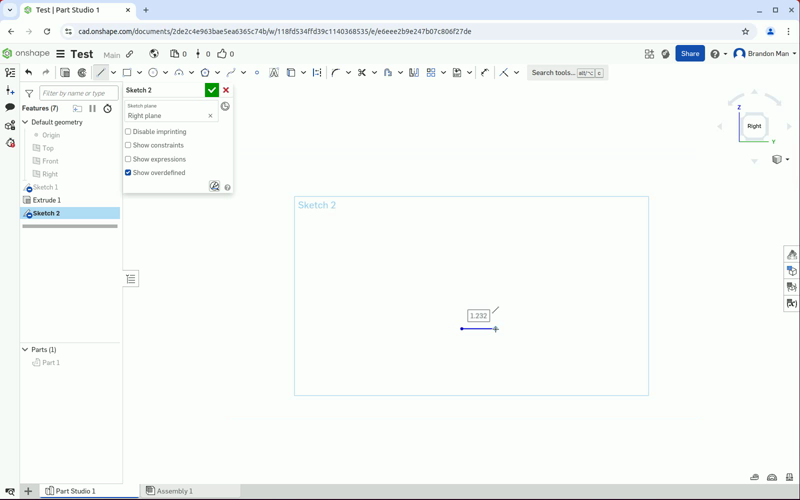
scroll(-6)
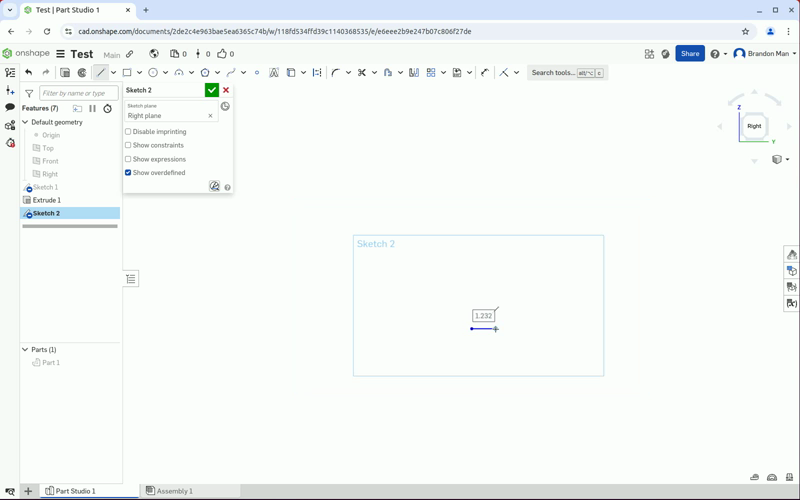
scroll(-6)
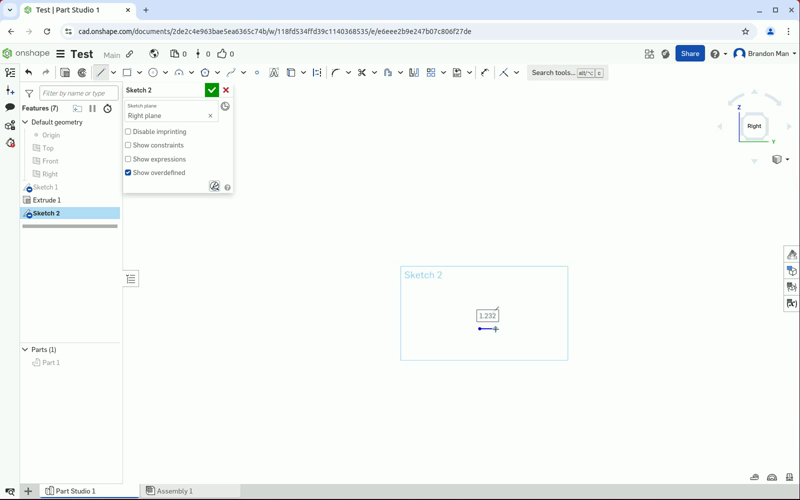
scroll(-6)
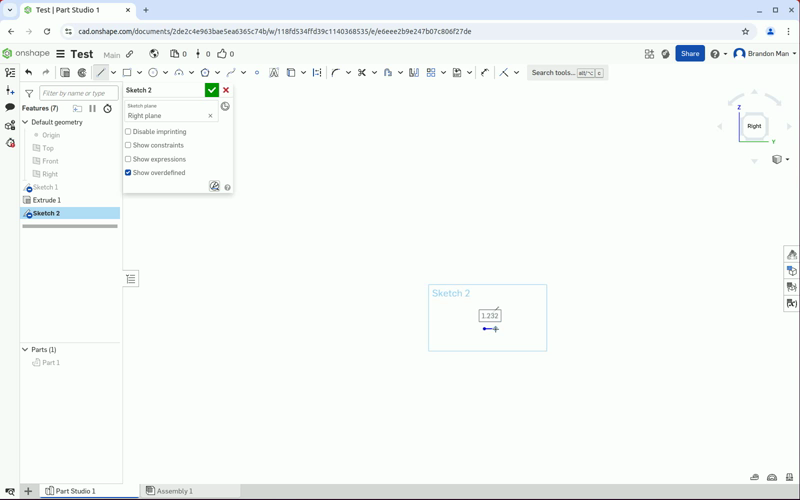
scroll(-6)
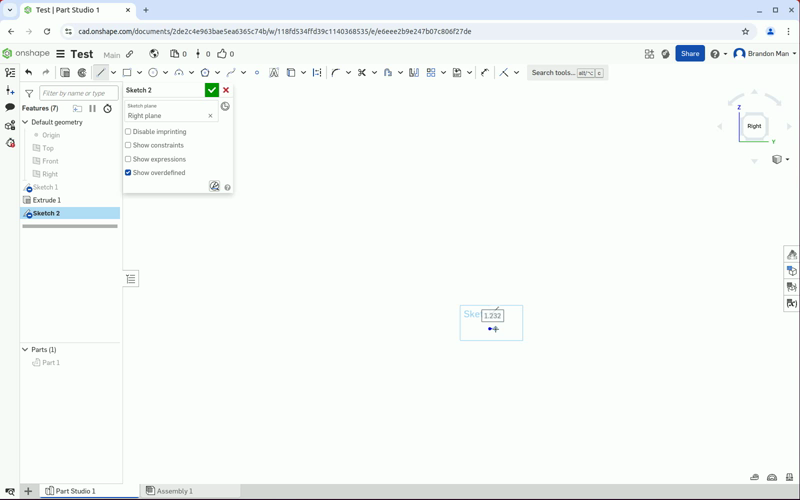
key_up(shift)
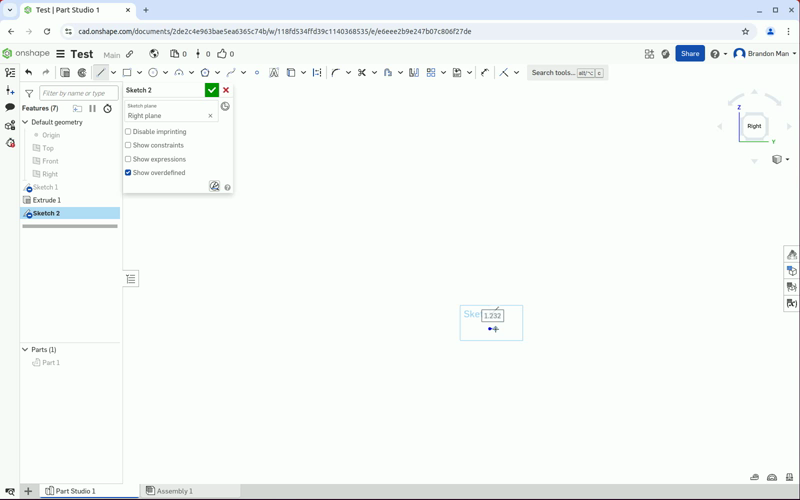
key_down(shift)
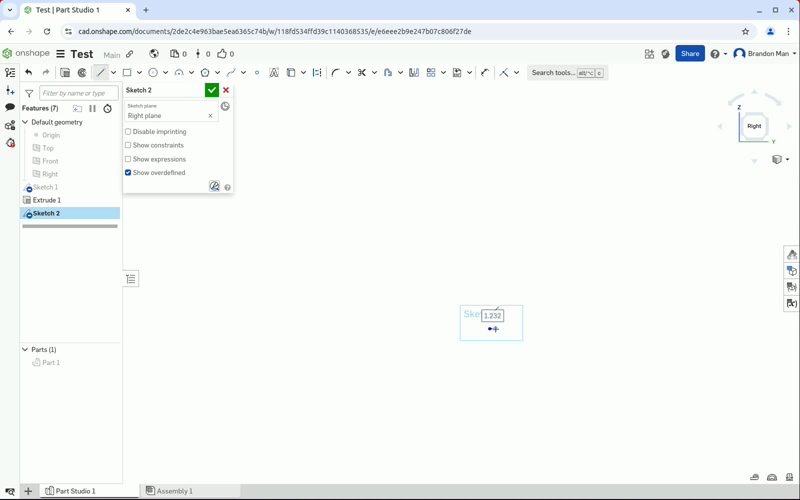
mouse_move(525, 328)
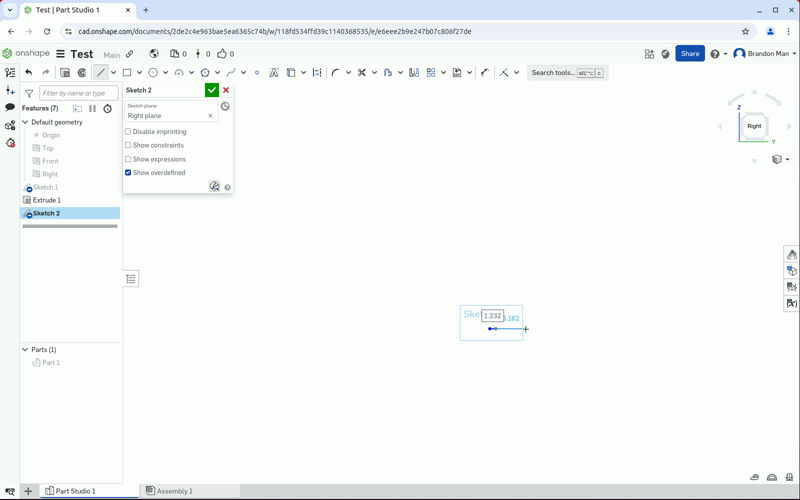
mouse_move(495, 275)
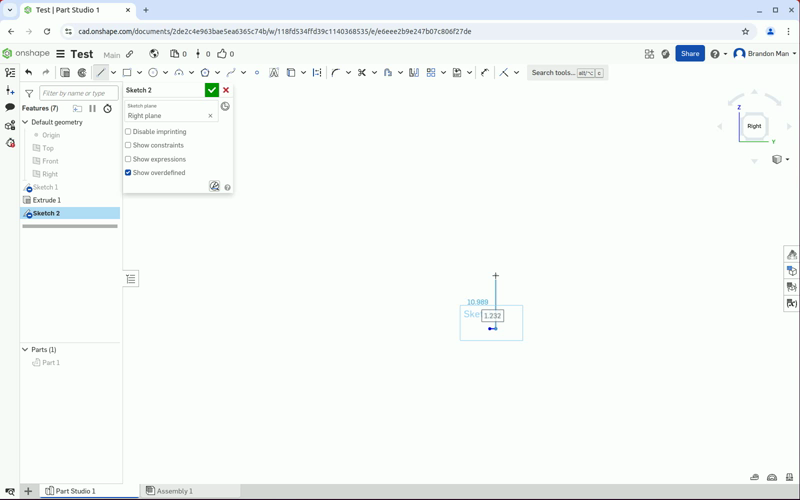
click(495, 275)
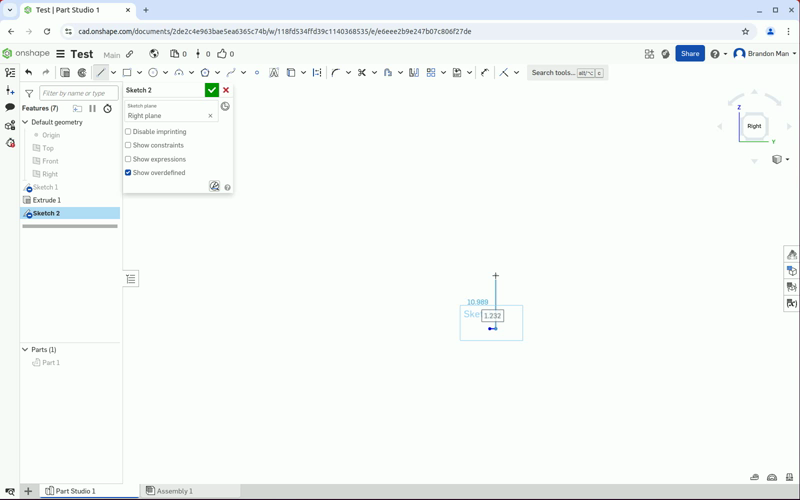
key_up(shift)
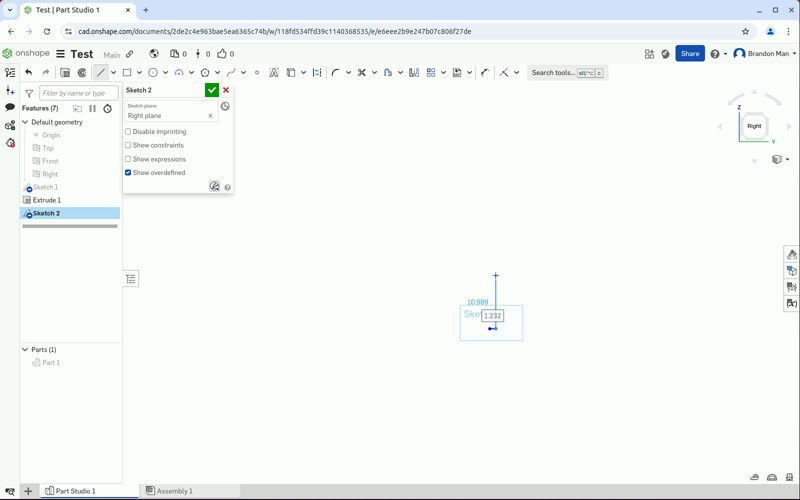
key_down(shift)
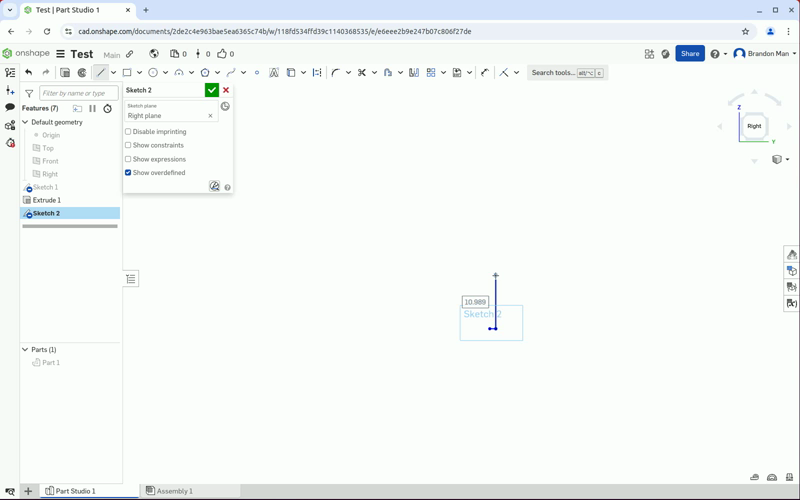
mouse_move(525, 275)
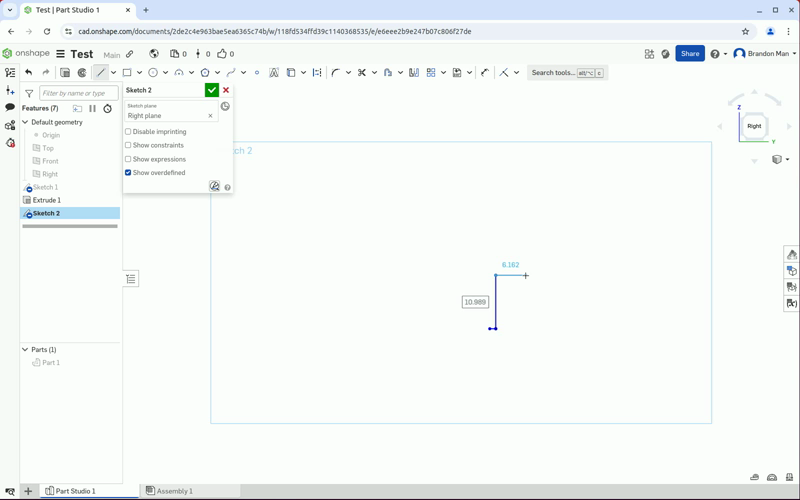
mouse_move(489, 275)
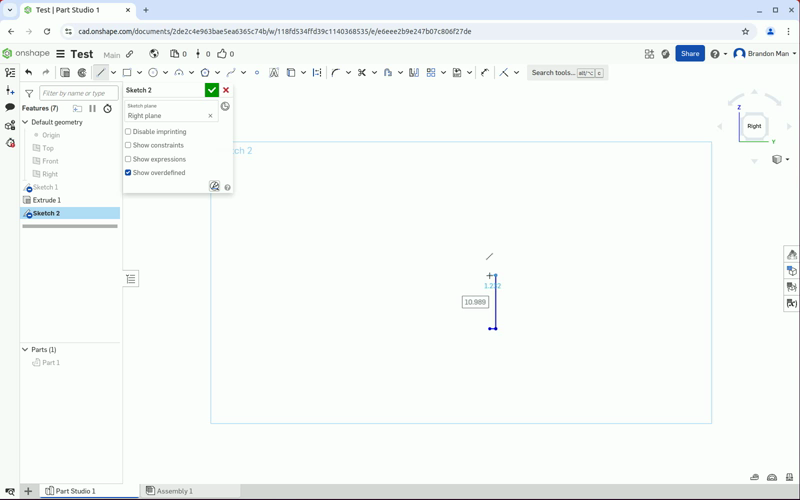
scroll(6)
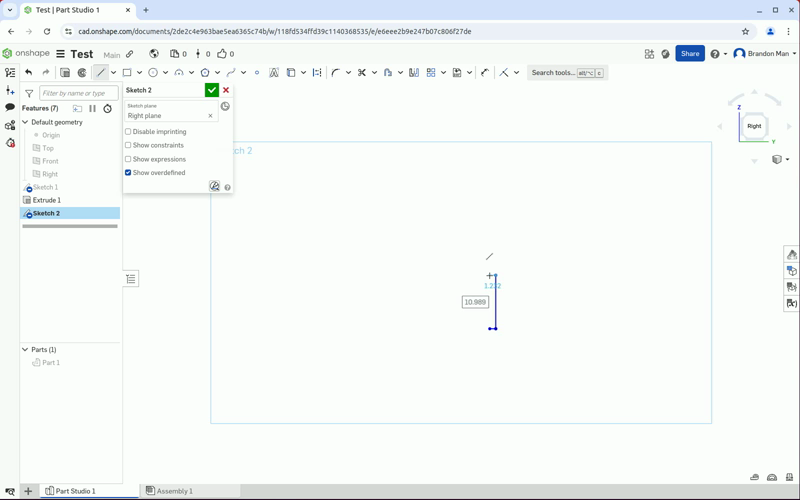
scroll(6)
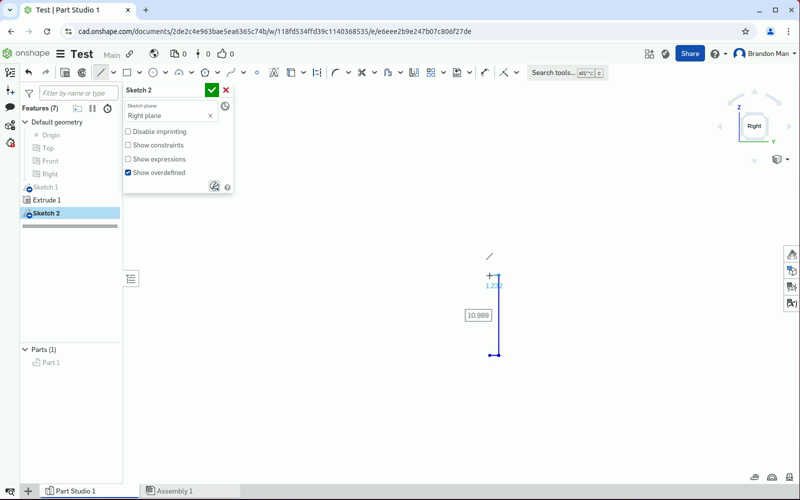
scroll(6)
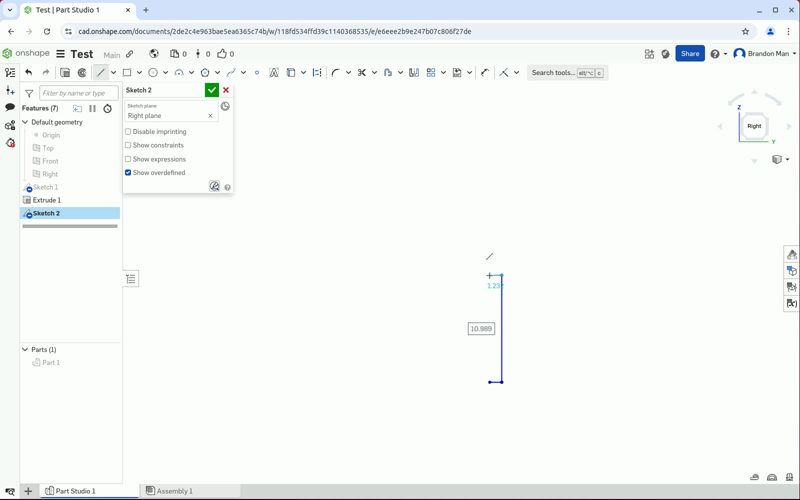
scroll(6)
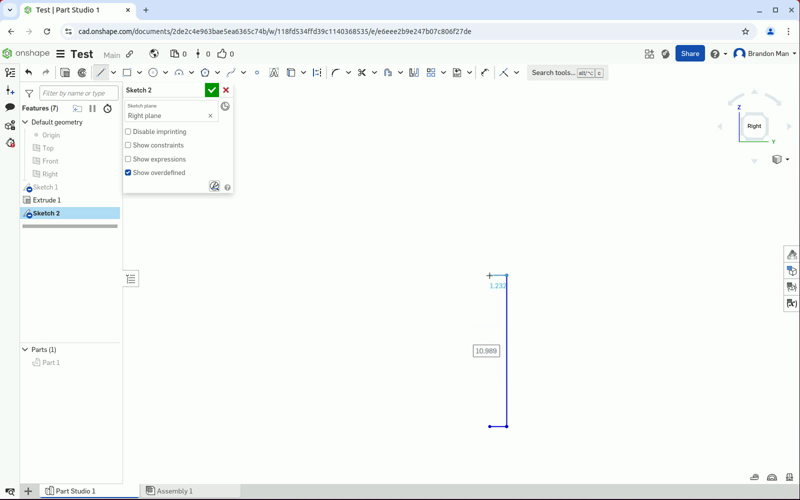
scroll(6)
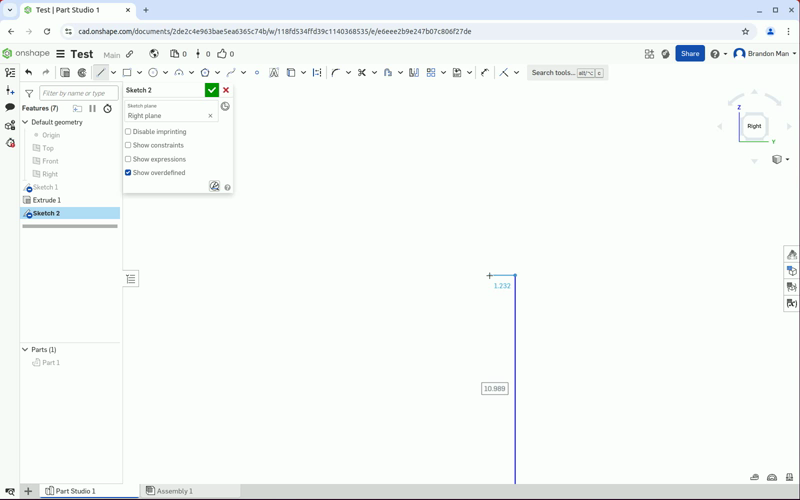
scroll(6)
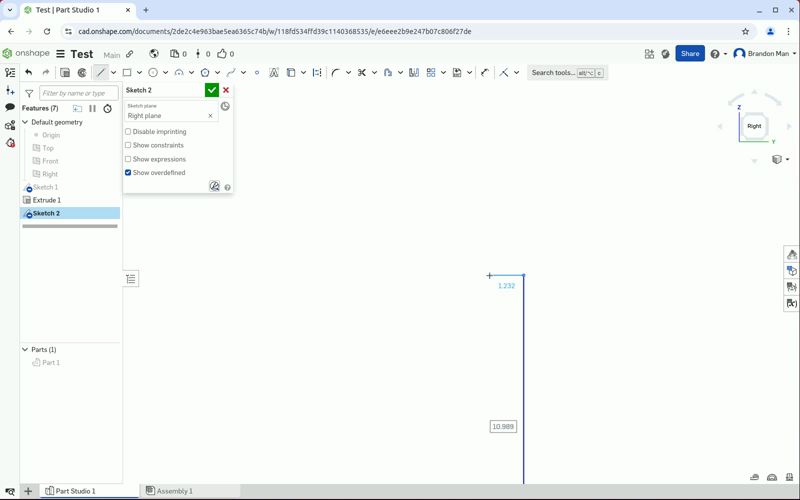
scroll(6)
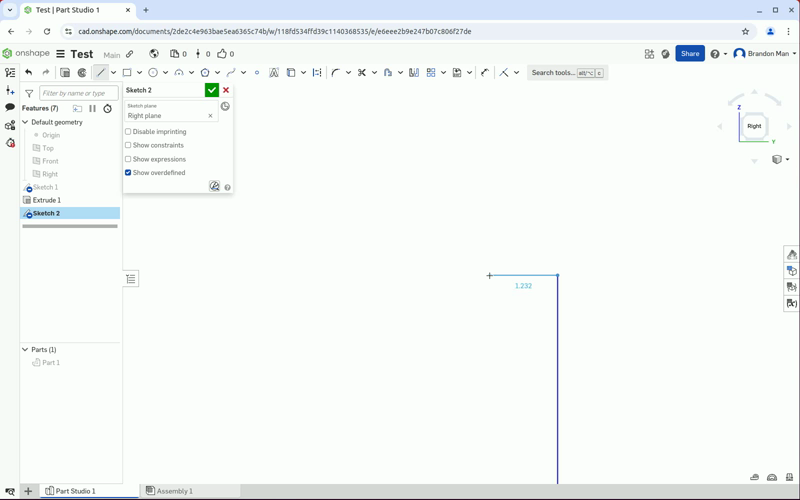
click(489, 275)
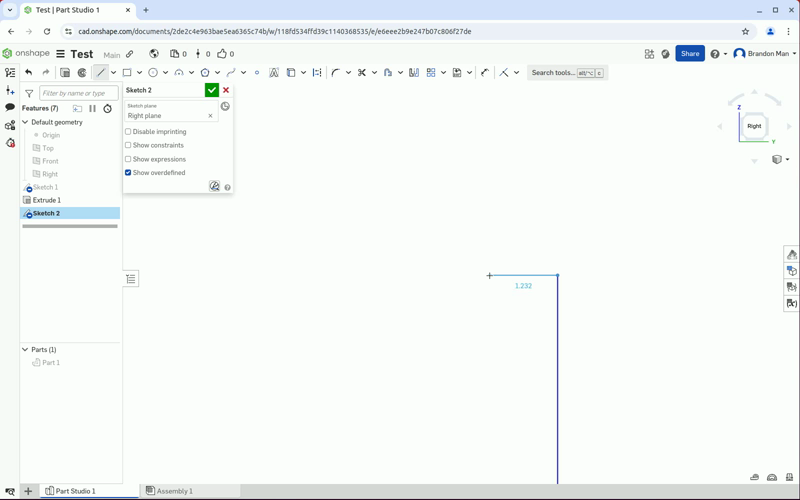
scroll(-6)
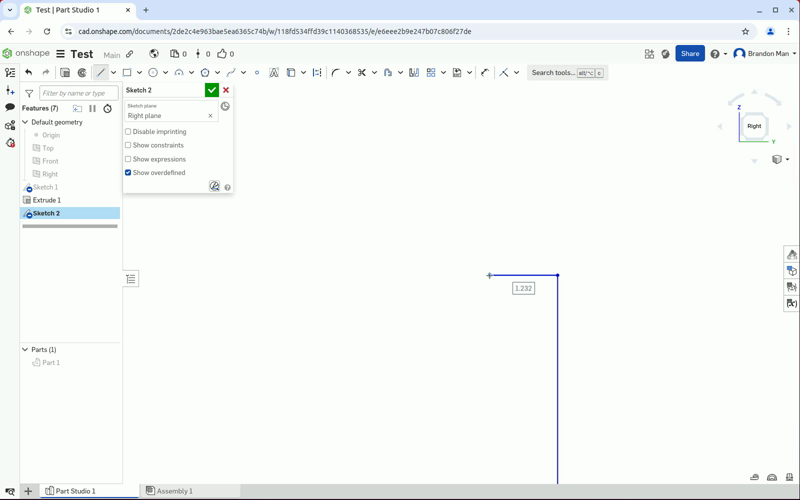
scroll(-6)
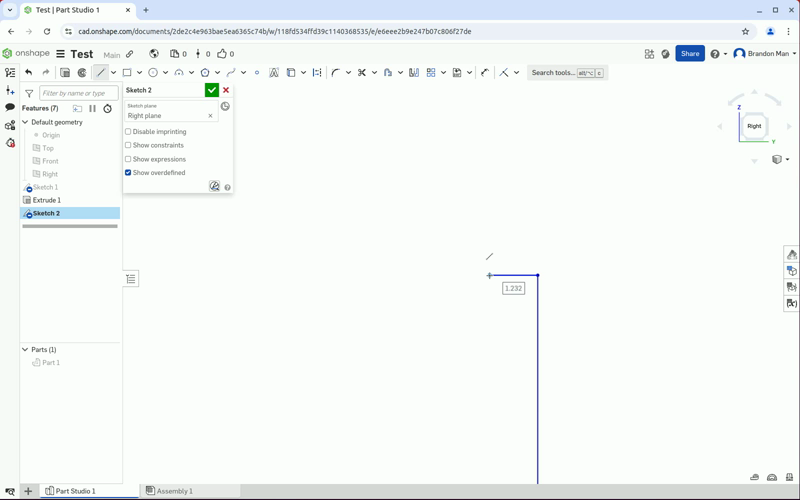
scroll(-6)
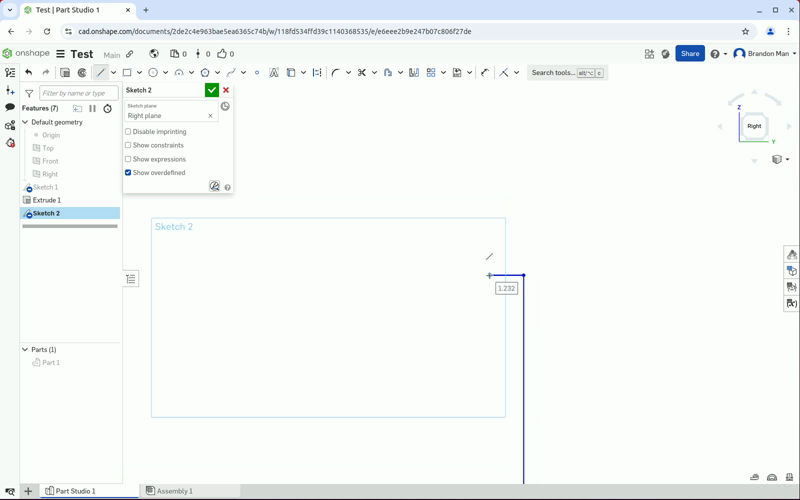
scroll(-6)
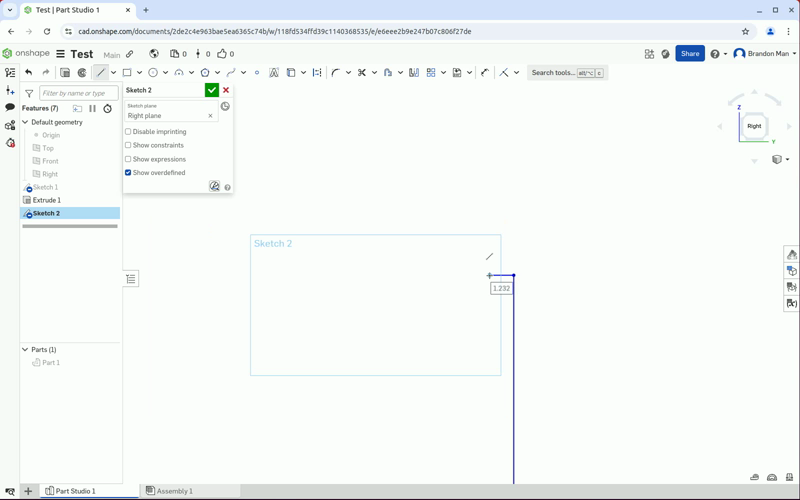
scroll(-6)
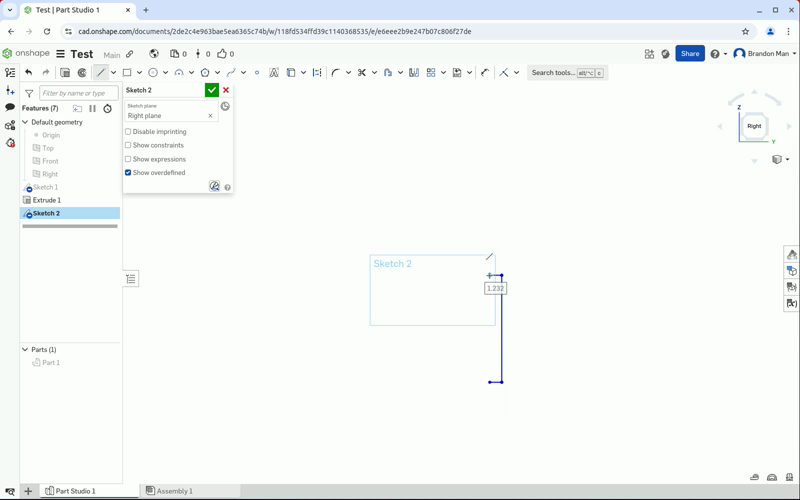
scroll(-6)
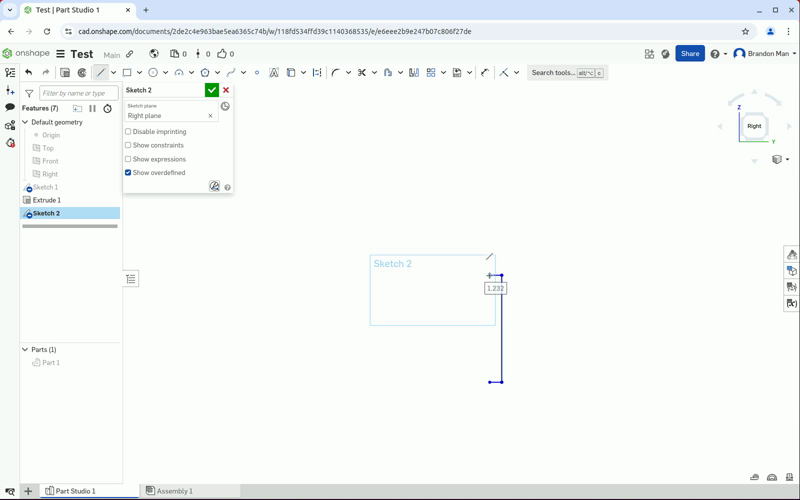
scroll(-6)
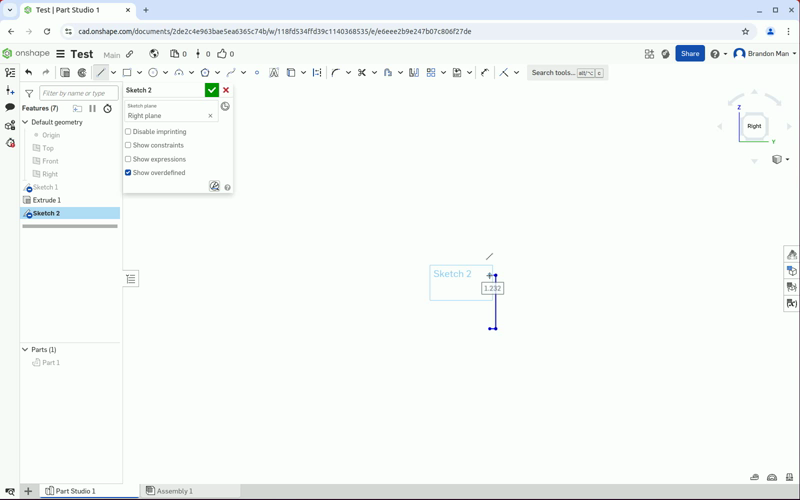
key_up(shift)
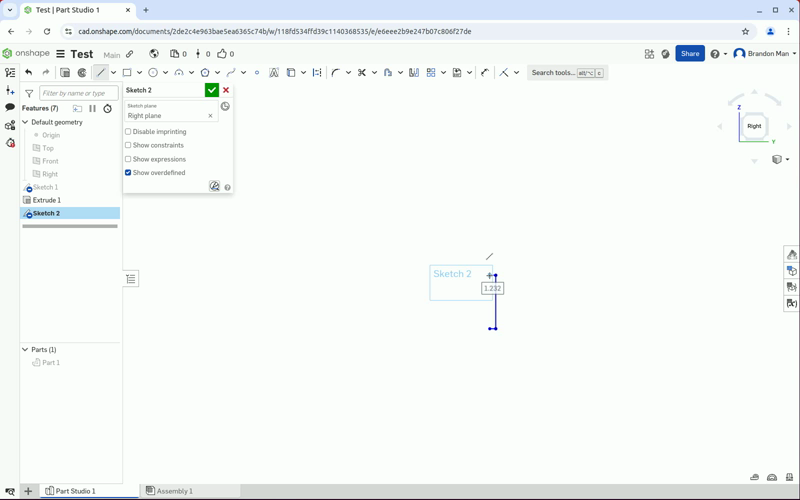
mouse_move(519, 275)
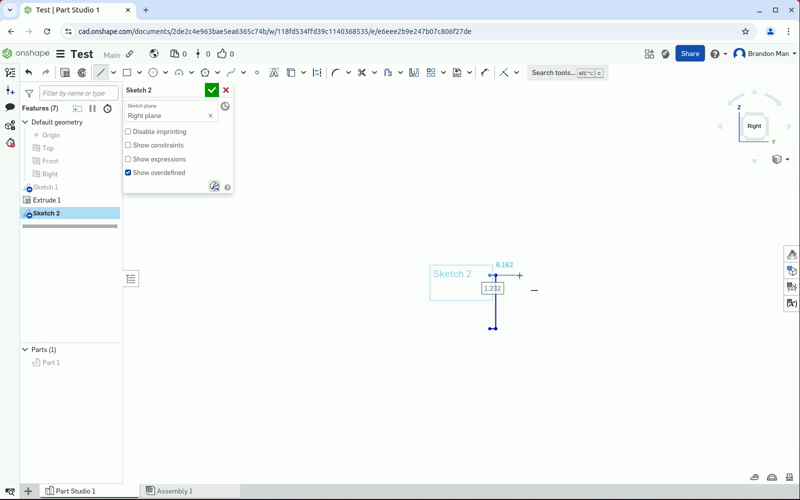
key_down(shift)
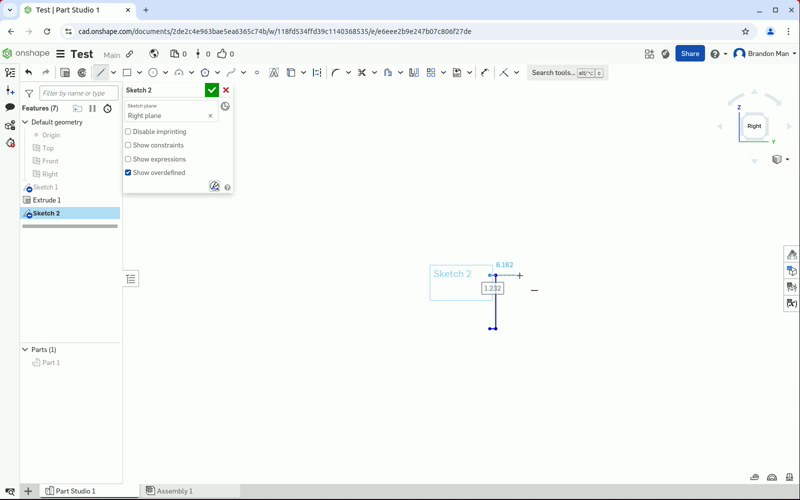
mouse_move(489, 328)
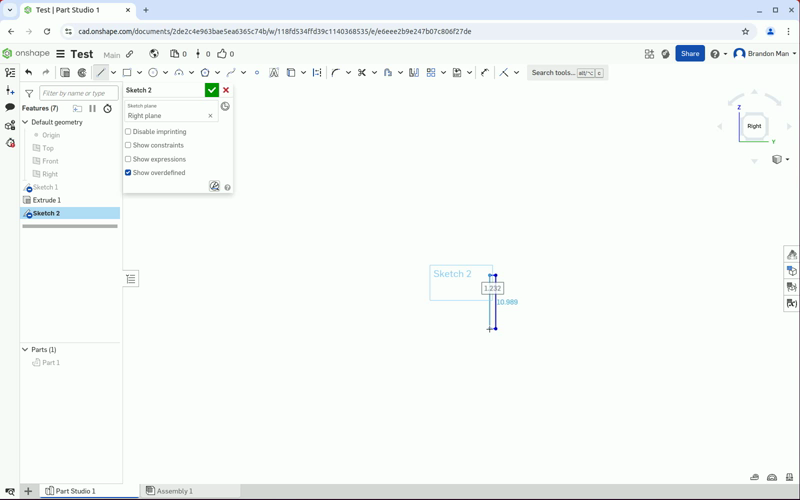
key_up(shift)
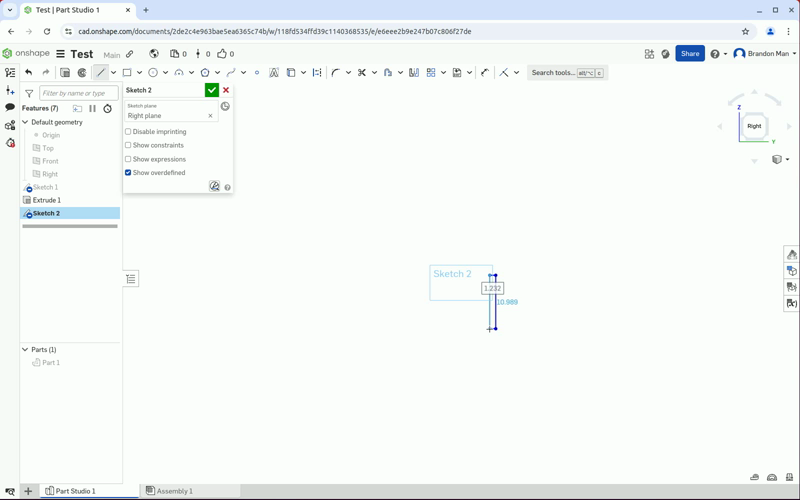
click(489, 328)
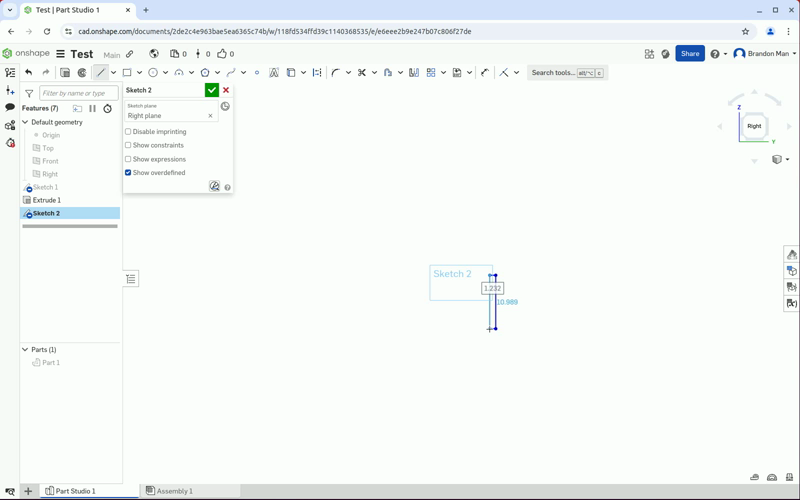
key(esc)
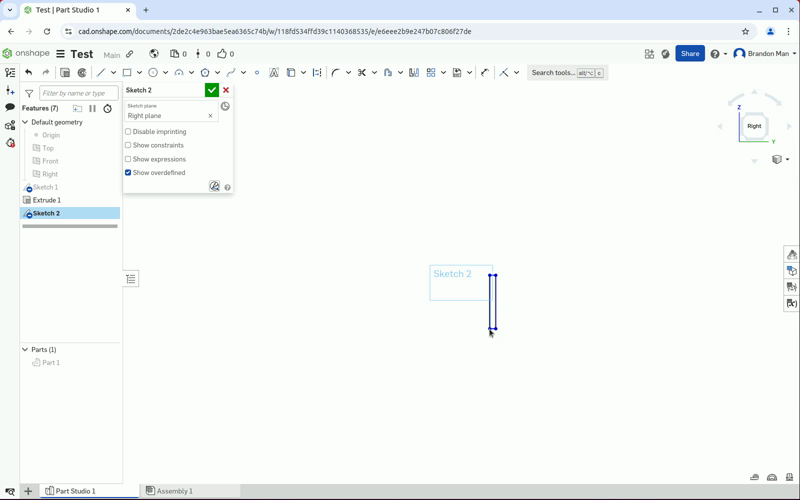
mouse_move(494, 320)
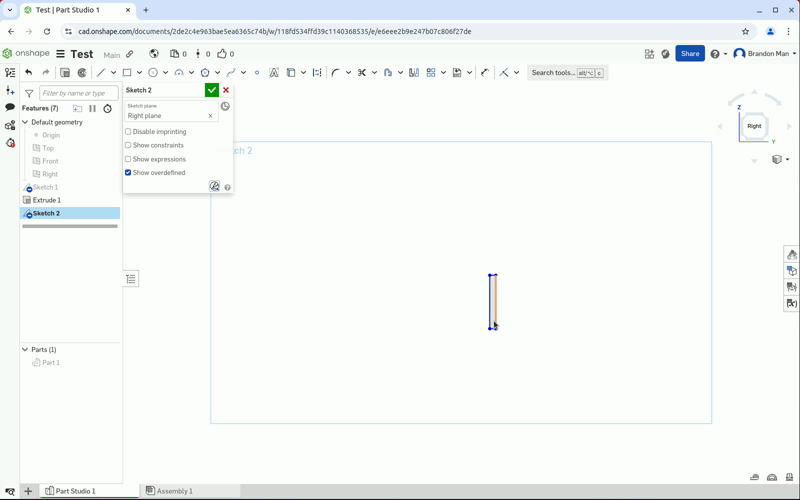
scroll(6)
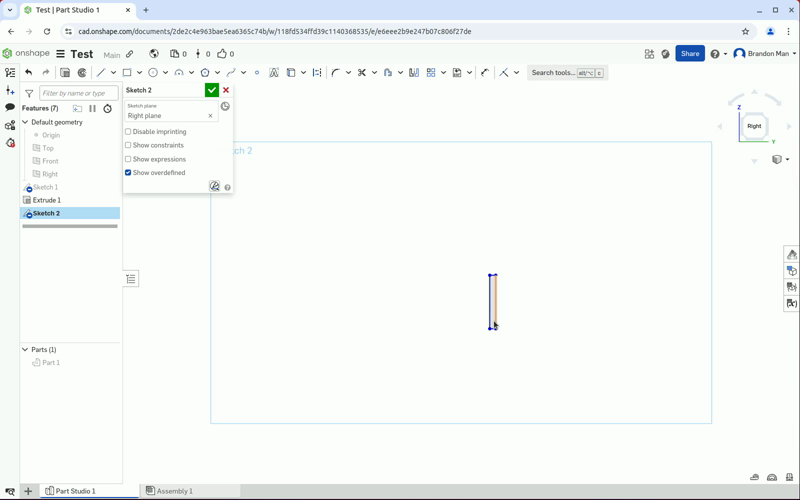
scroll(6)
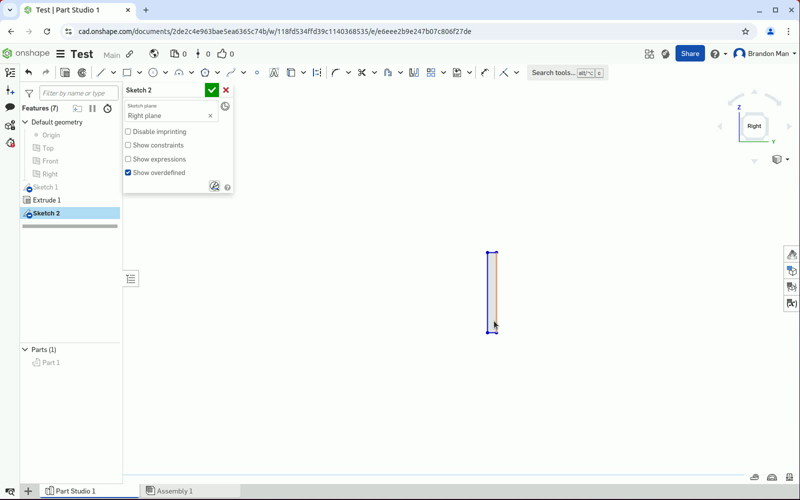
scroll(6)
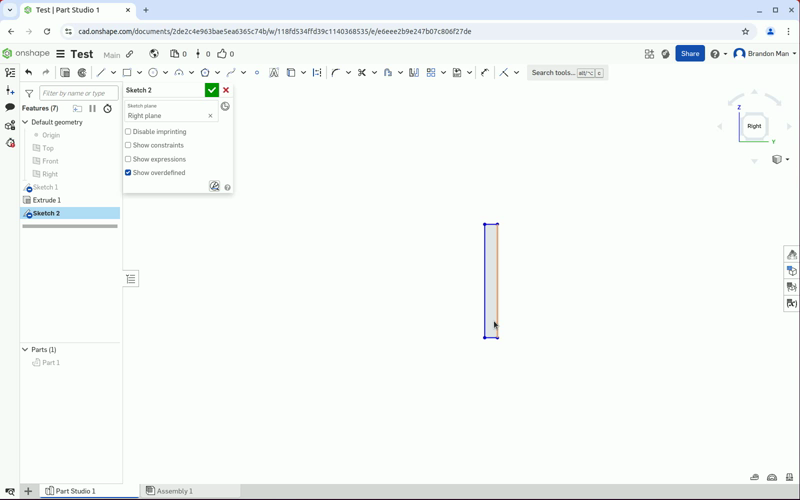
scroll(6)
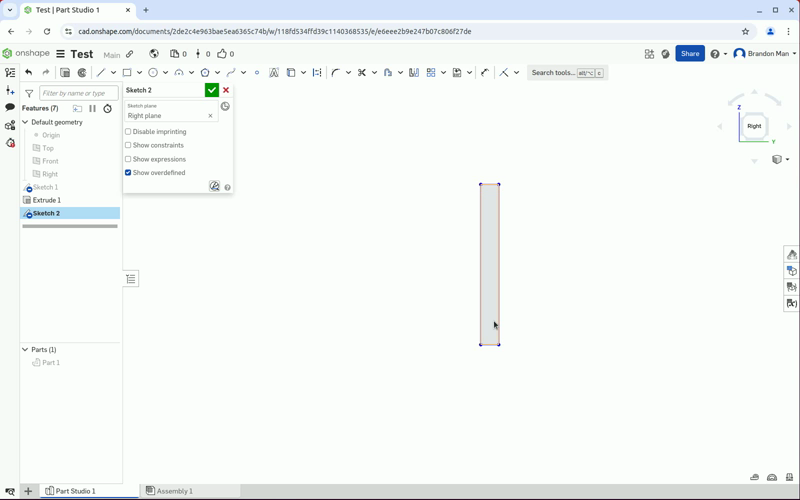
scroll(6)
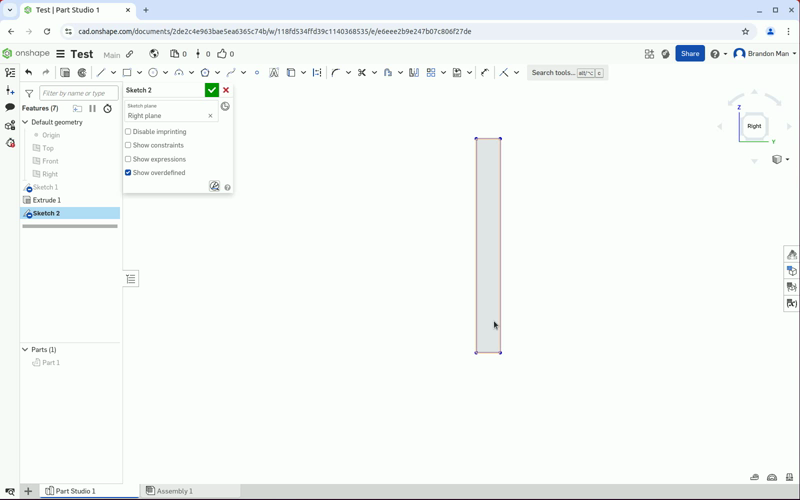
scroll(6)
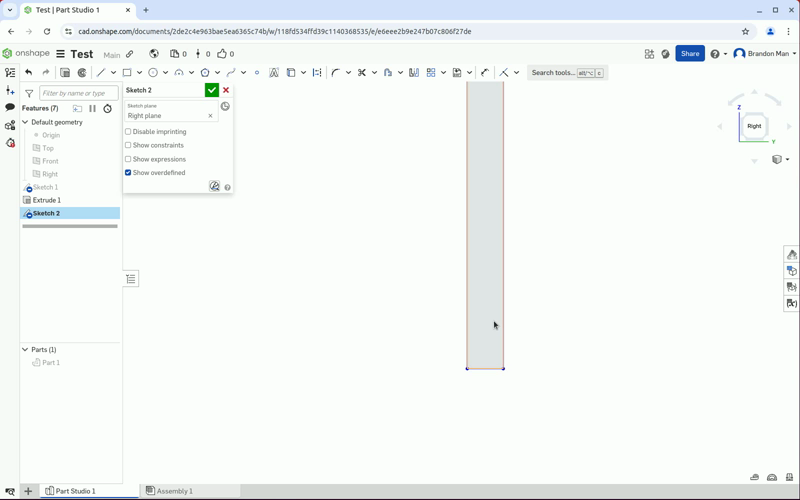
scroll(6)
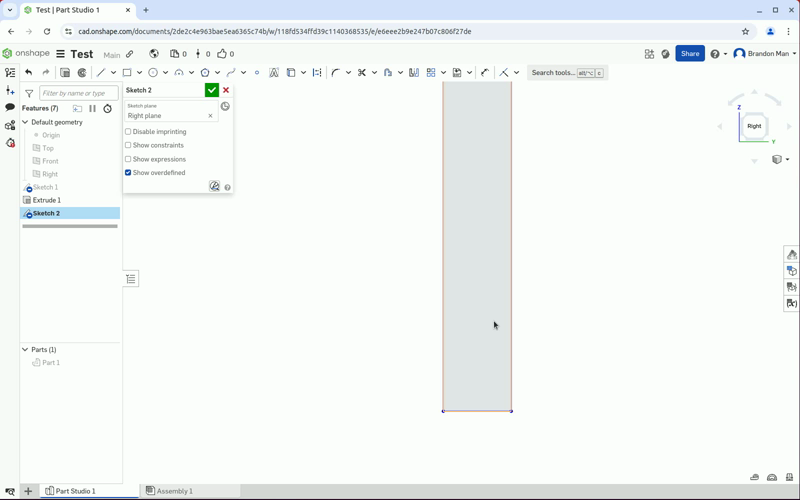
click(494, 320)
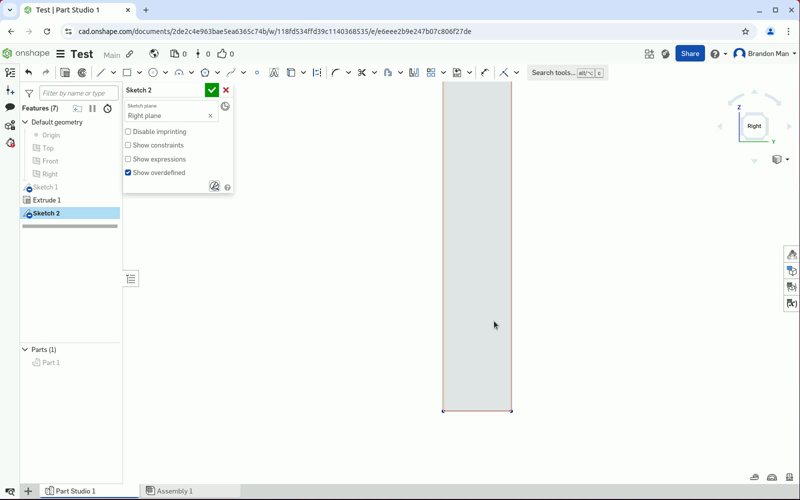
scroll(-6)
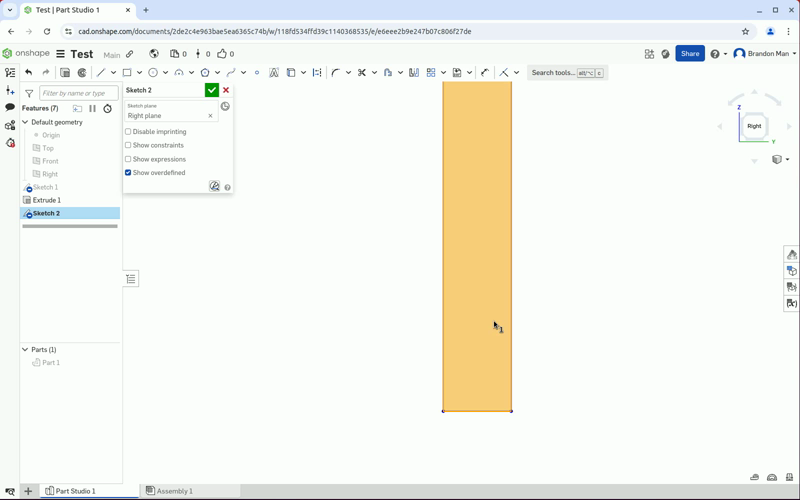
scroll(-6)
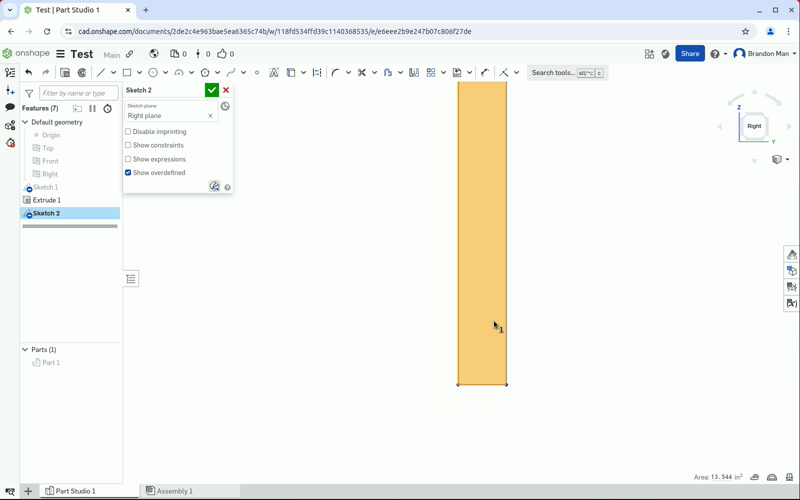
scroll(-6)
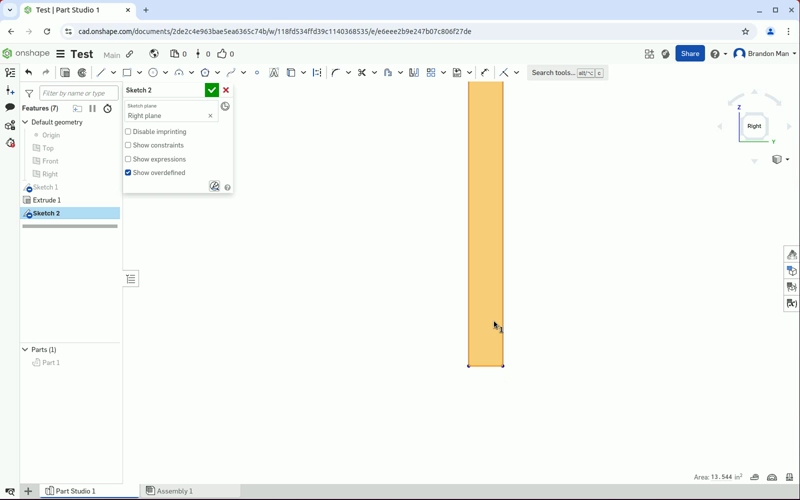
scroll(-6)
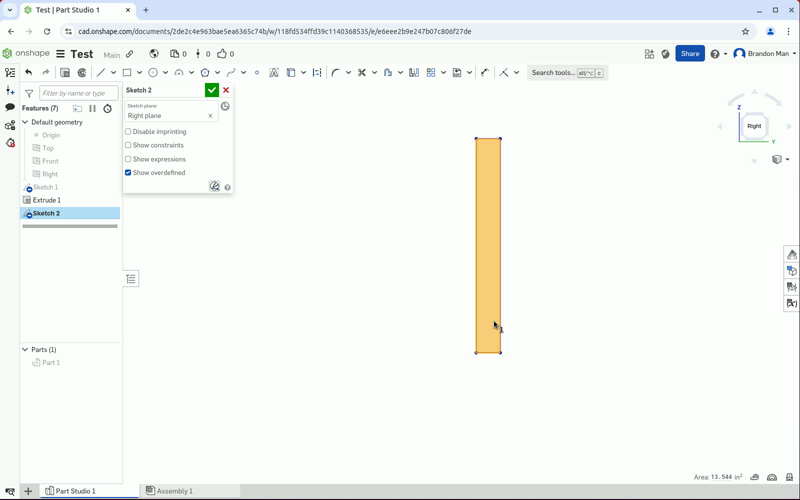
scroll(-6)
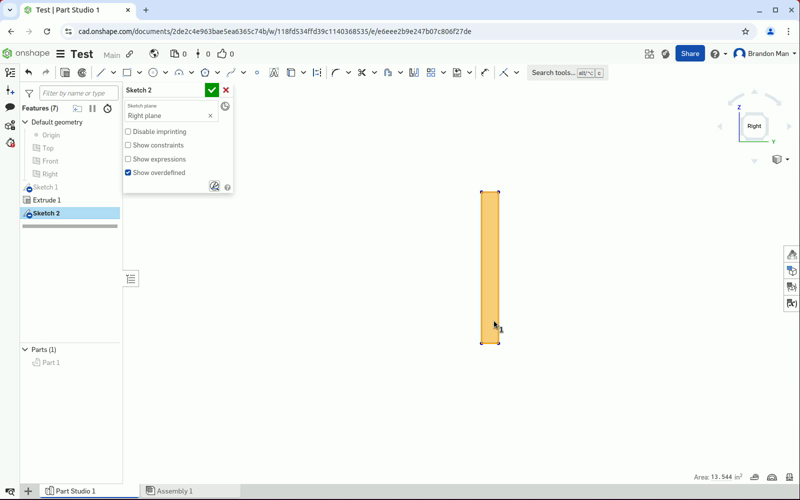
scroll(-6)
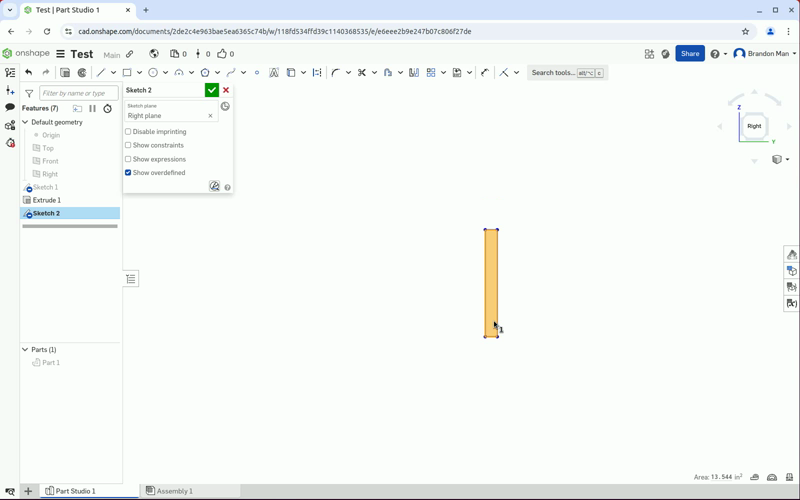
scroll(-6)
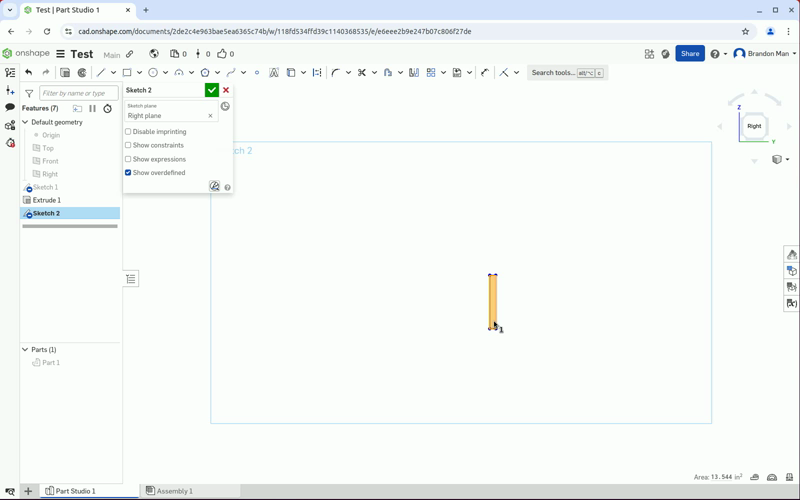
mouse_move(73, 352)
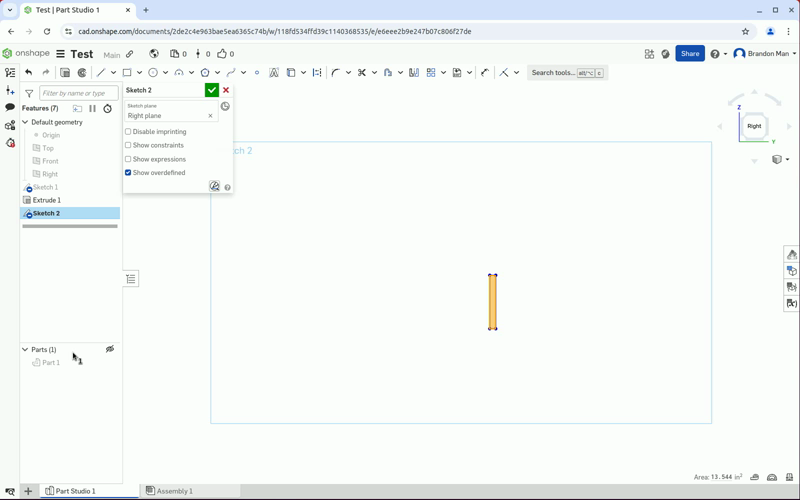
key(shift+y)
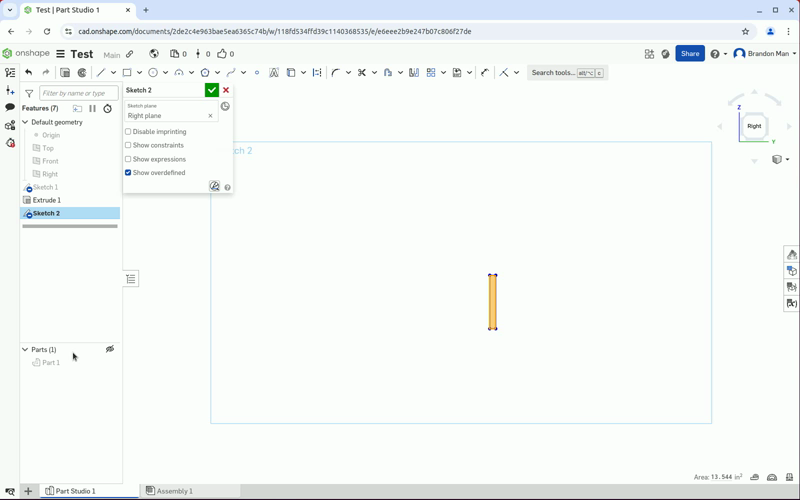
key(shift+e)
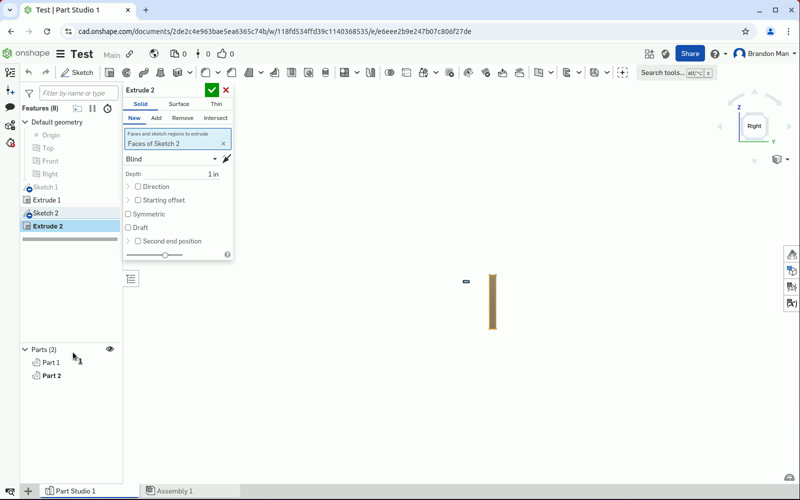
mouse_move(143, 106)
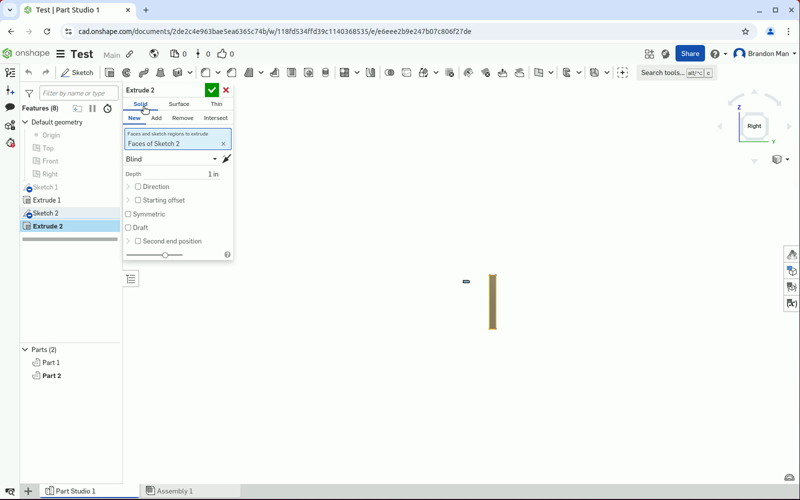
click(143, 106)
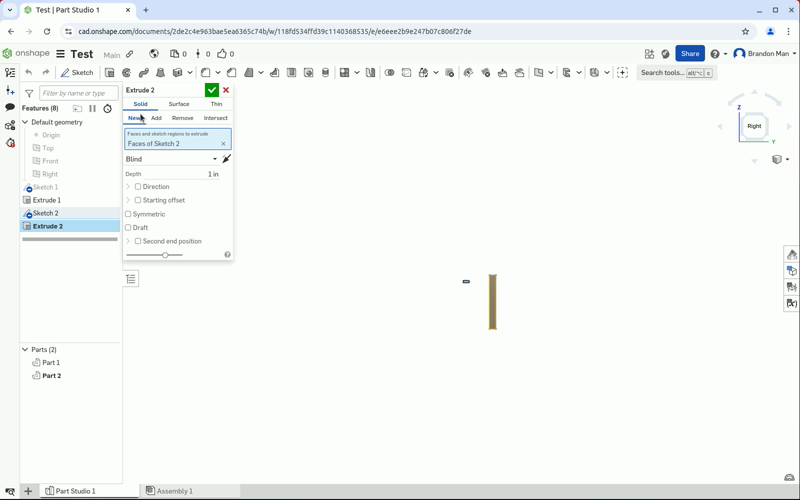
mouse_move(137, 120)
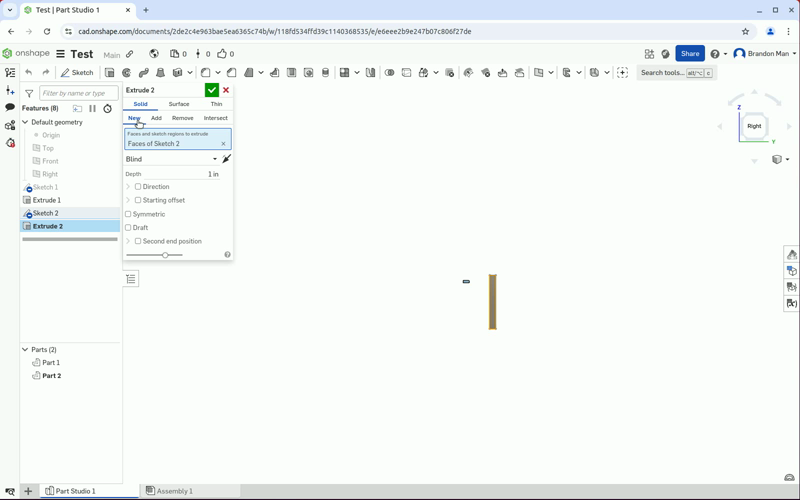
click(137, 120)
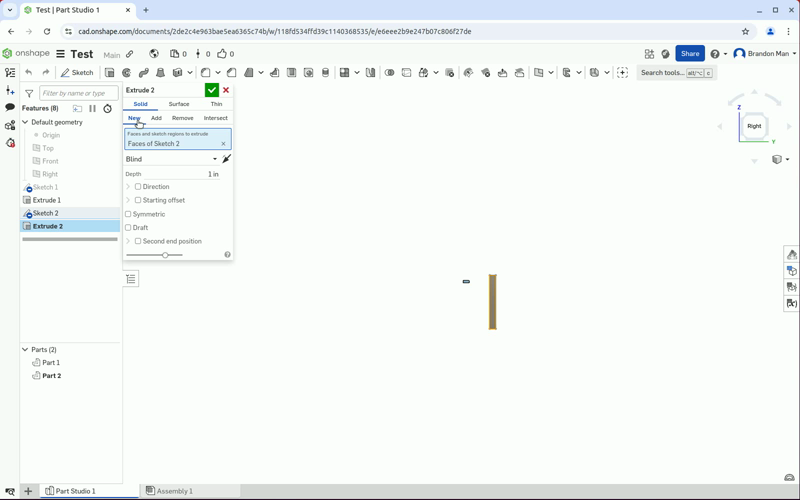
key(tab, 4)
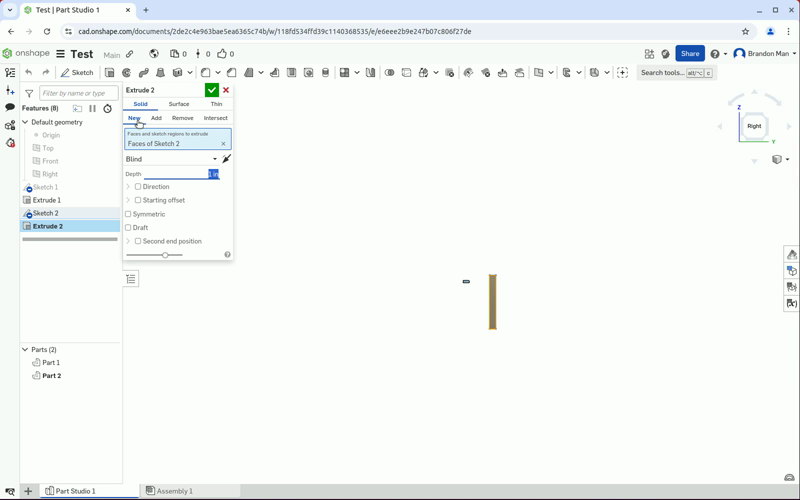
text(0.481)
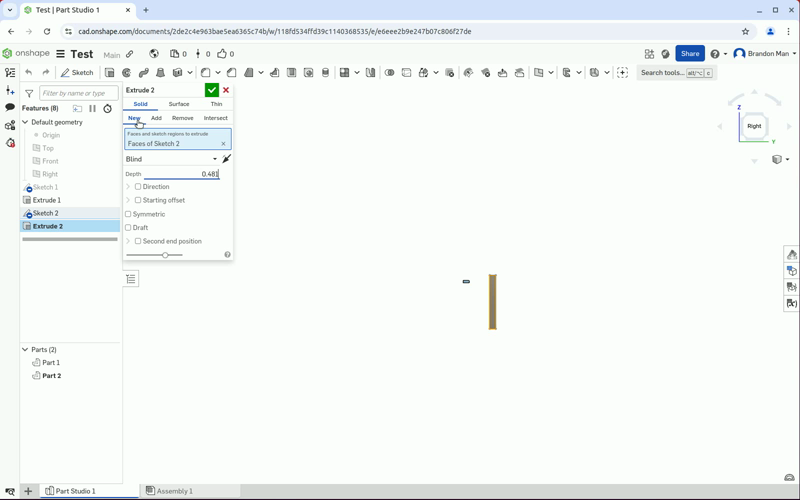
key(enter)
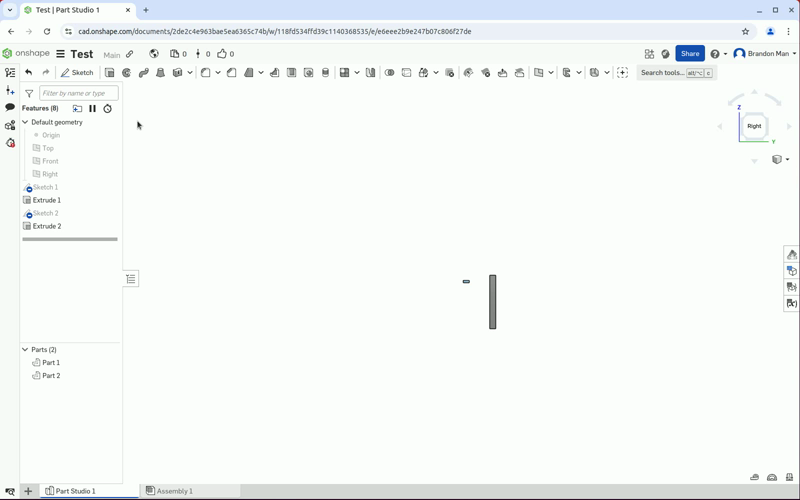
key(shift+h)
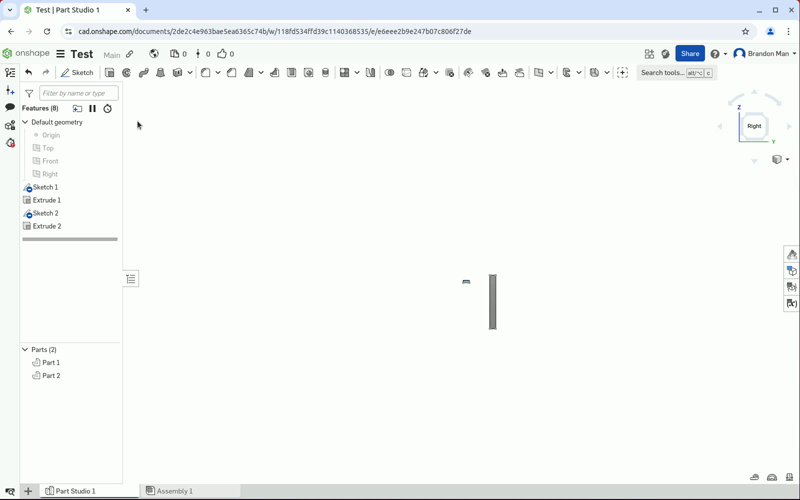
key(shift+h)
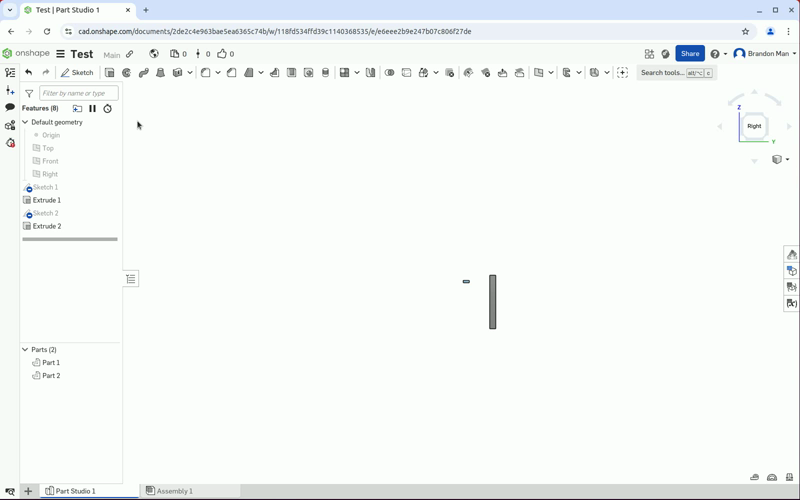
mouse_move(73, 189)
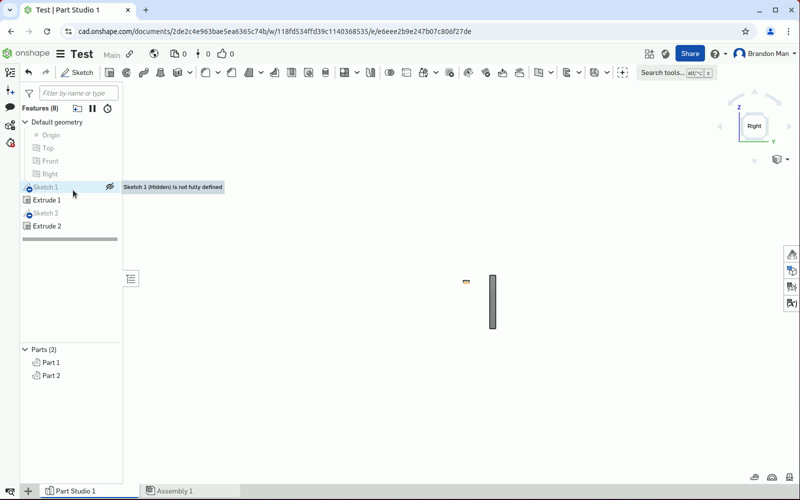
click(73, 189)
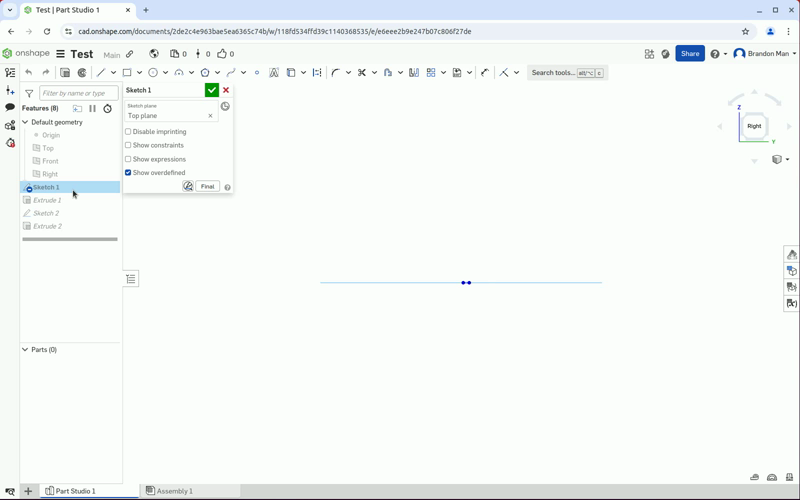
mouse_move(229, 92)
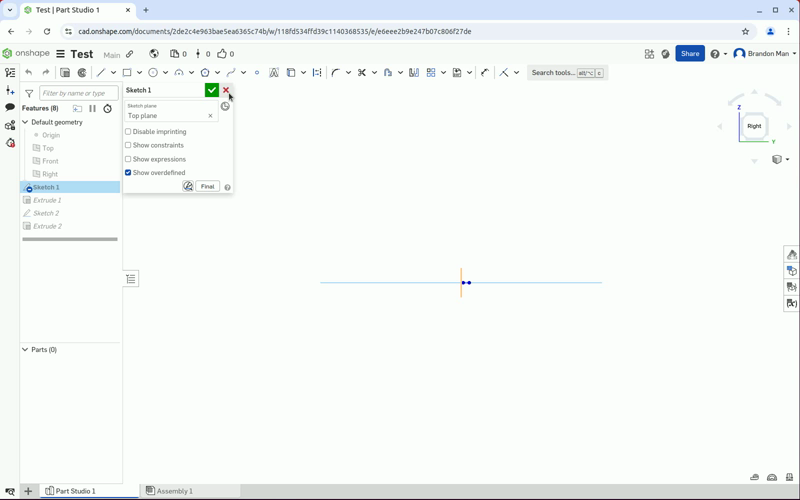
click(229, 92)
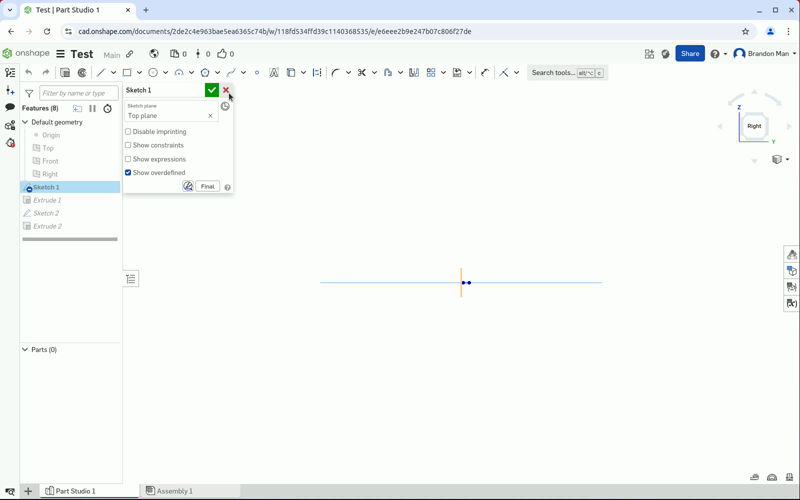
key(shift+s)
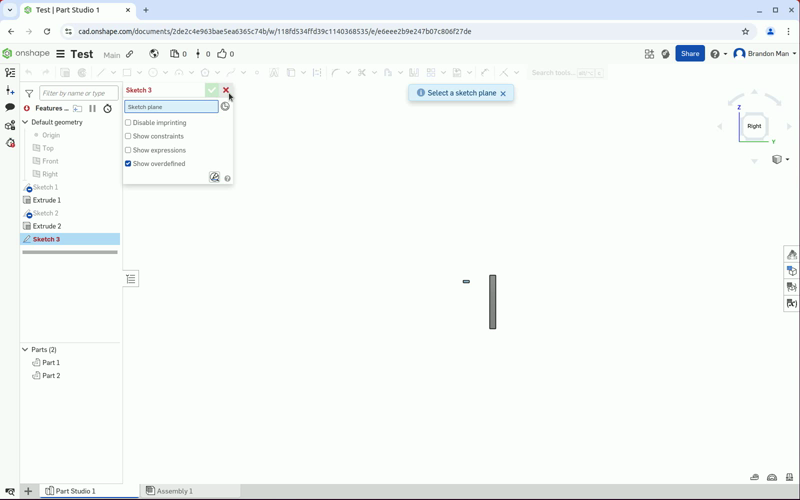
mouse_move(73, 176)
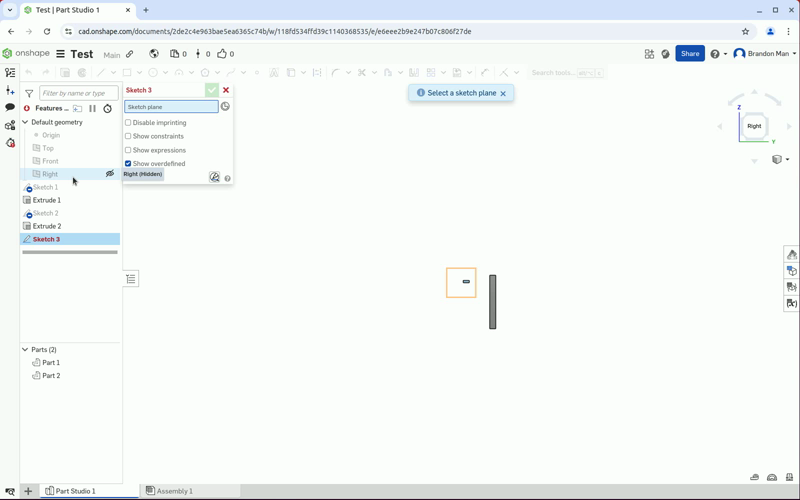
click(73, 176)
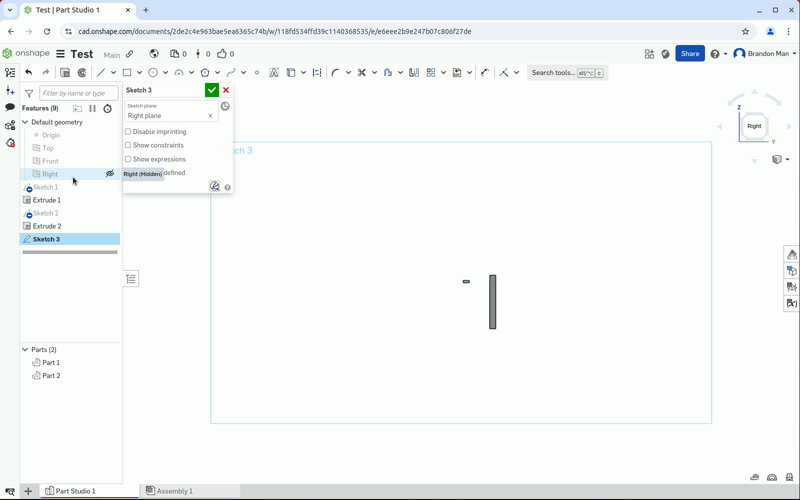
mouse_move(73, 352)
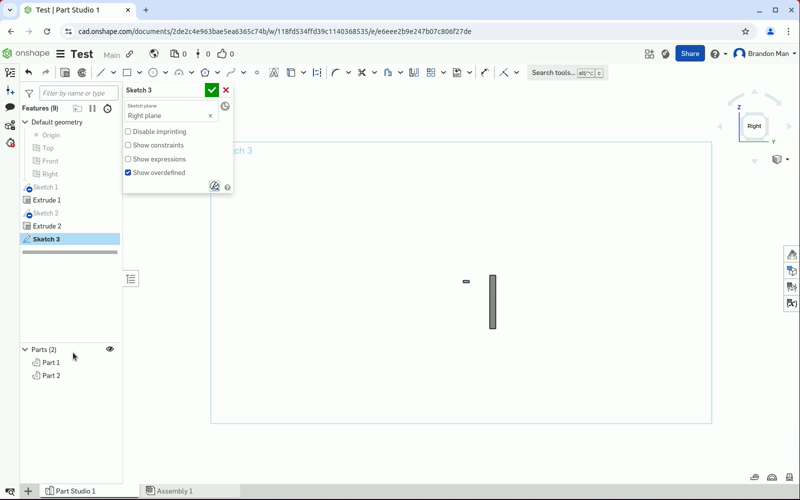
key(y)
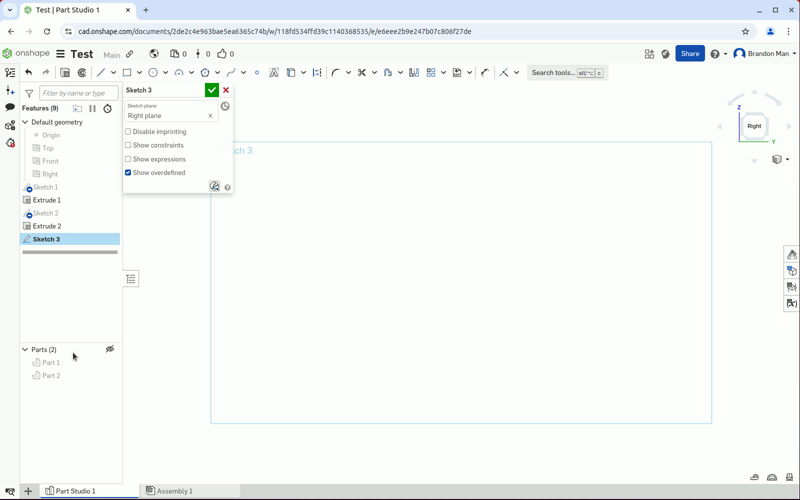
key(l)
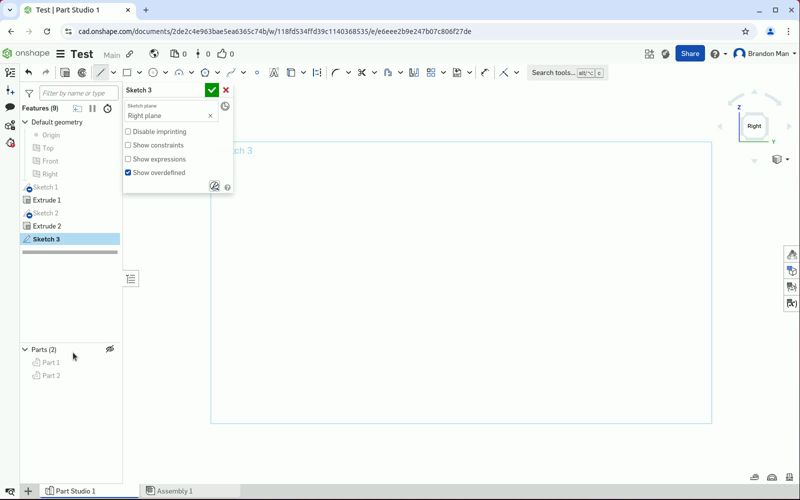
key_down(shift)
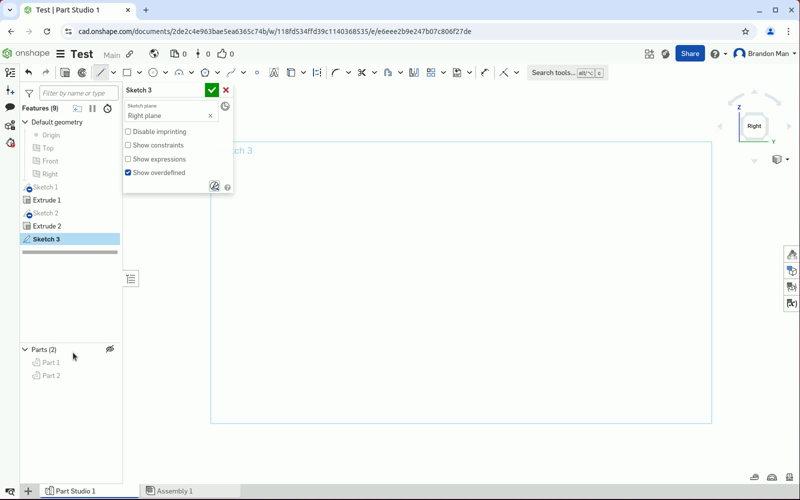
mouse_move(451, 276)
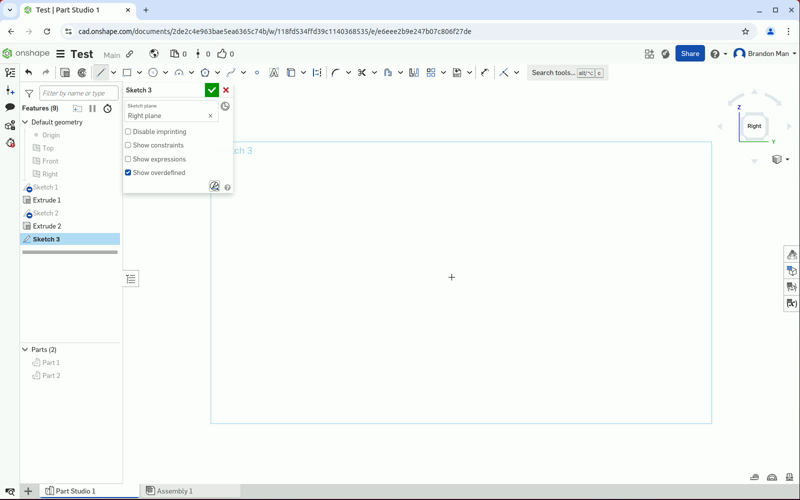
click(451, 276)
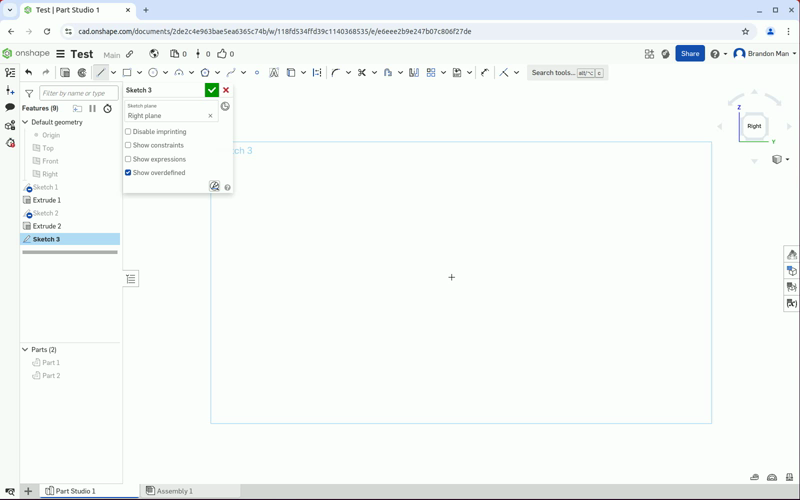
key_up(shift)
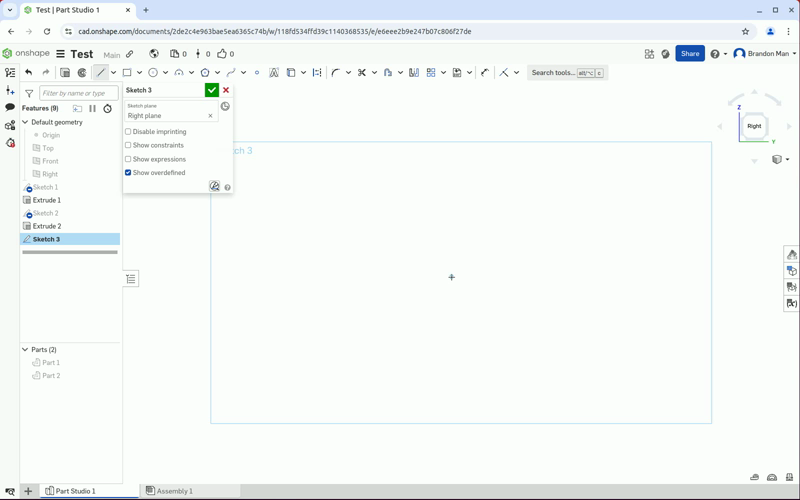
key_down(shift)
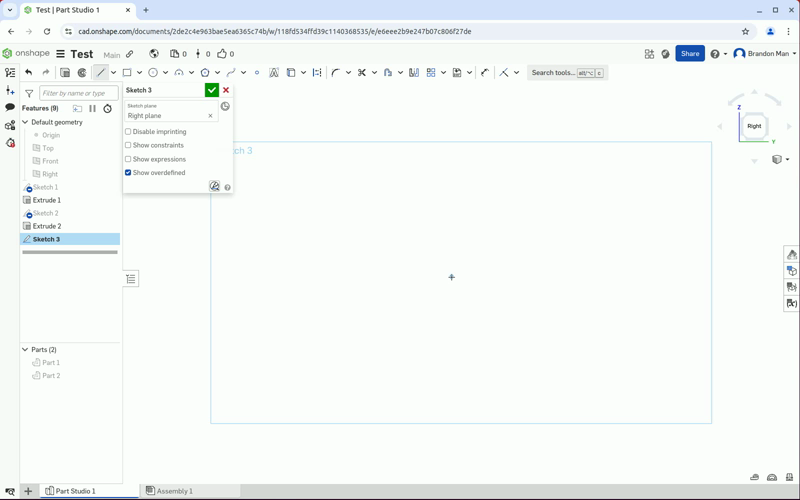
mouse_move(481, 276)
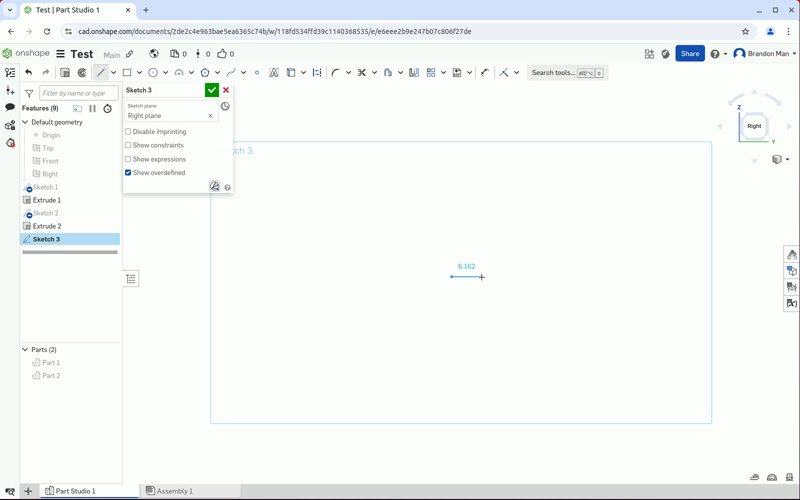
mouse_move(457, 276)
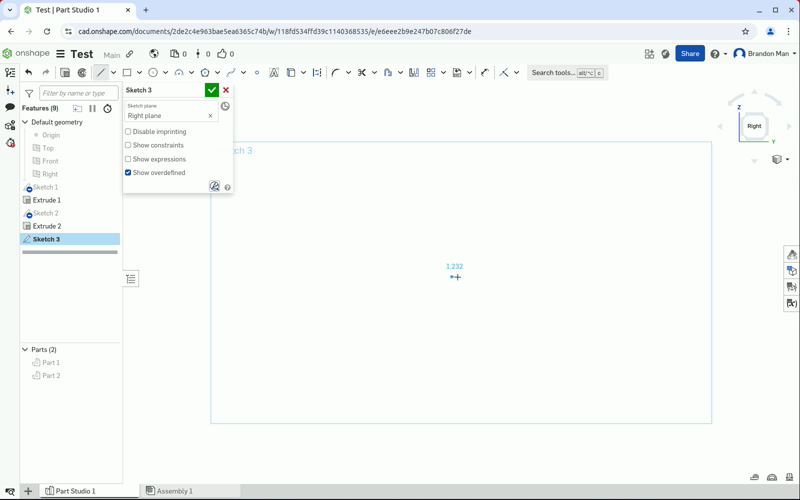
scroll(6)
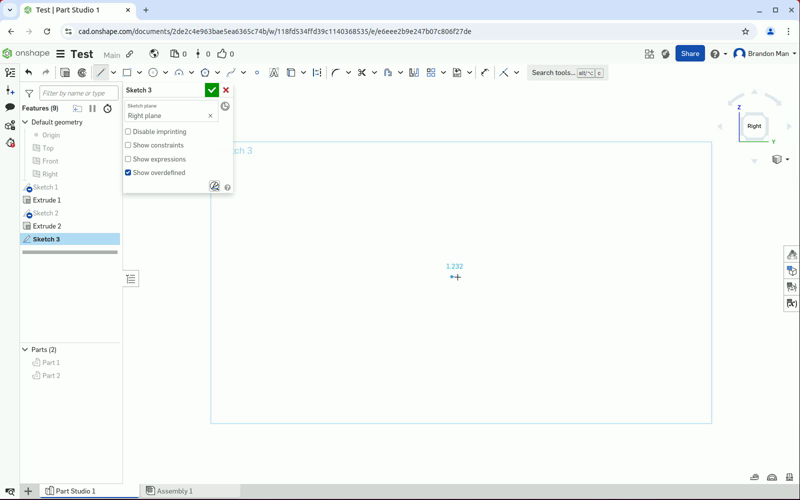
scroll(6)
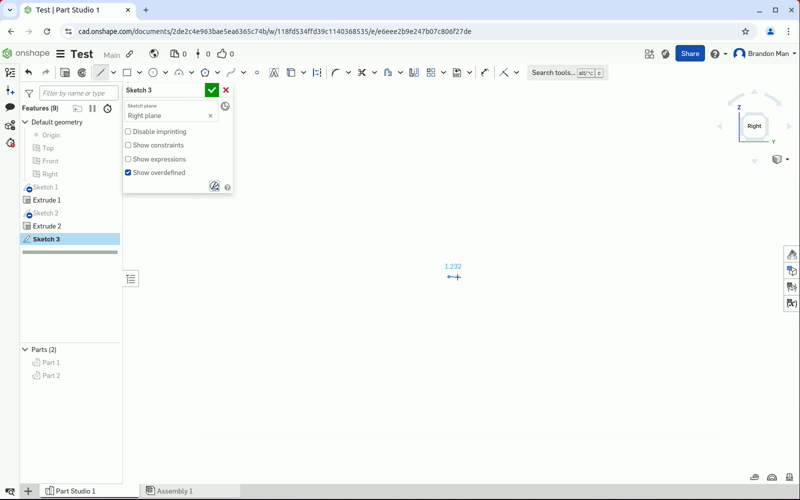
scroll(6)
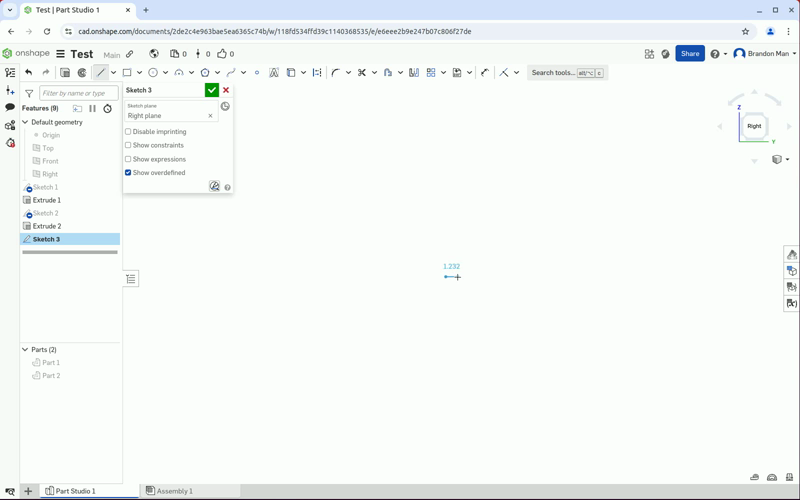
scroll(6)
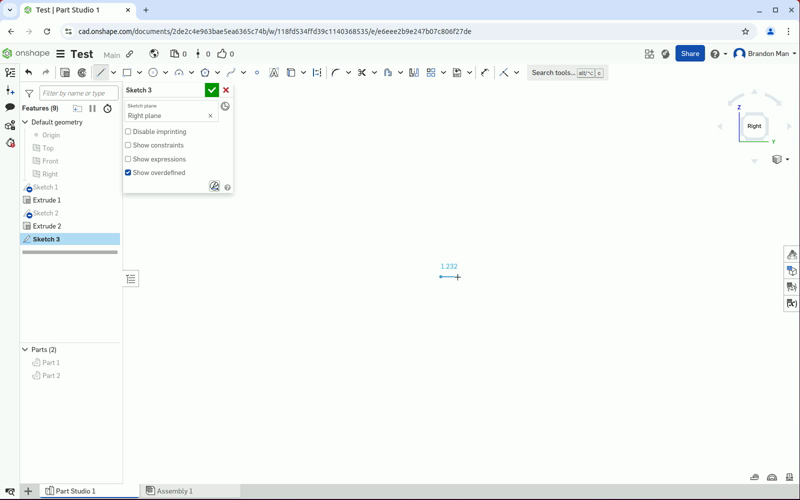
scroll(6)
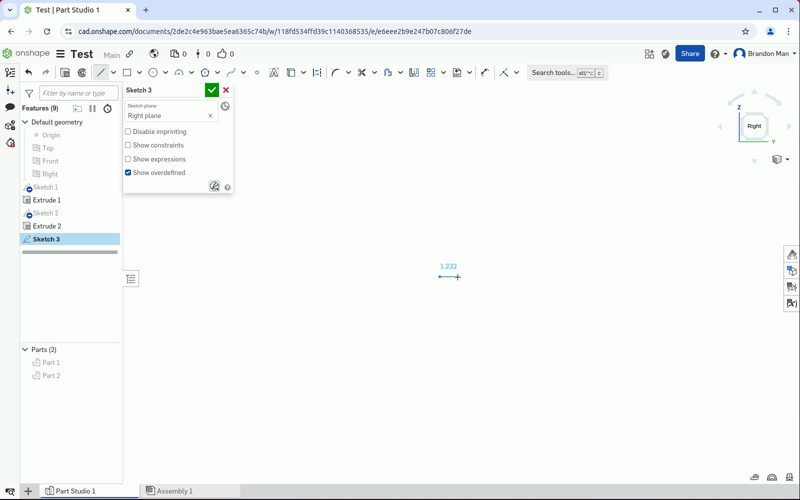
scroll(6)
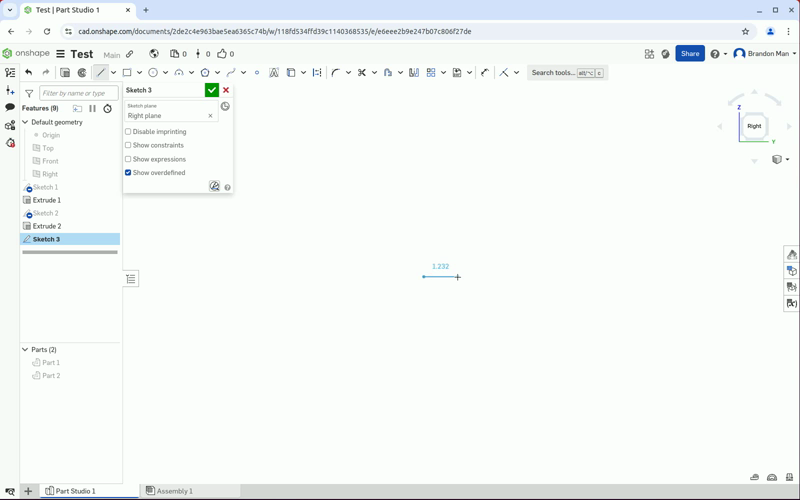
scroll(6)
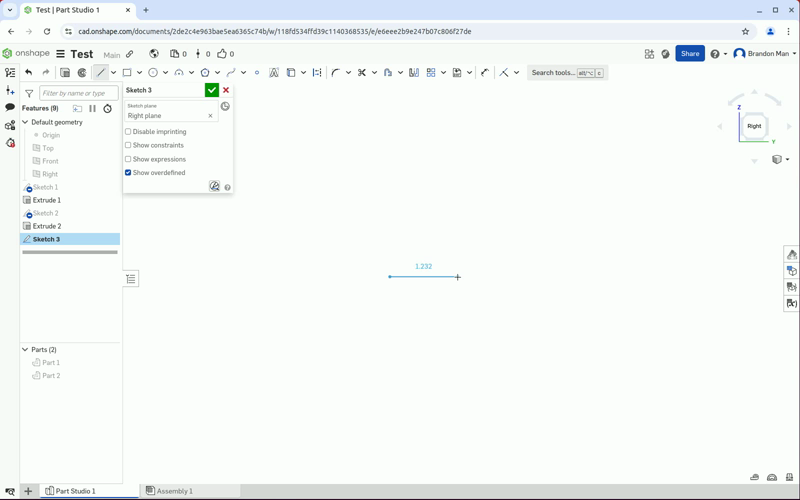
click(457, 276)
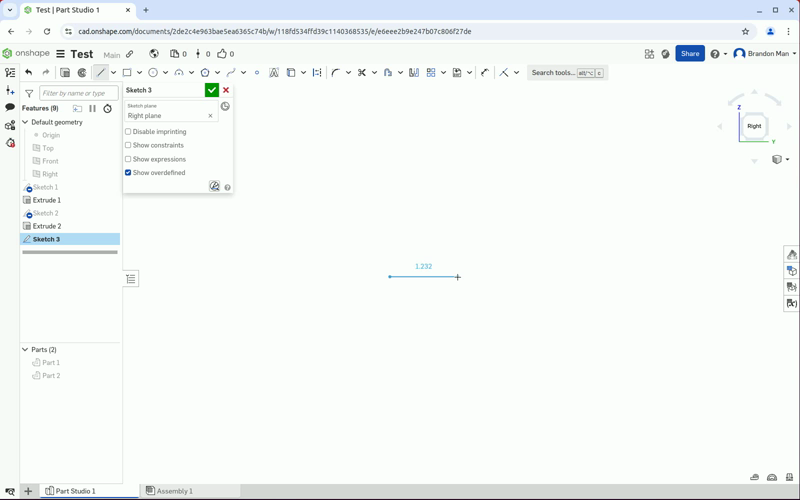
scroll(-6)
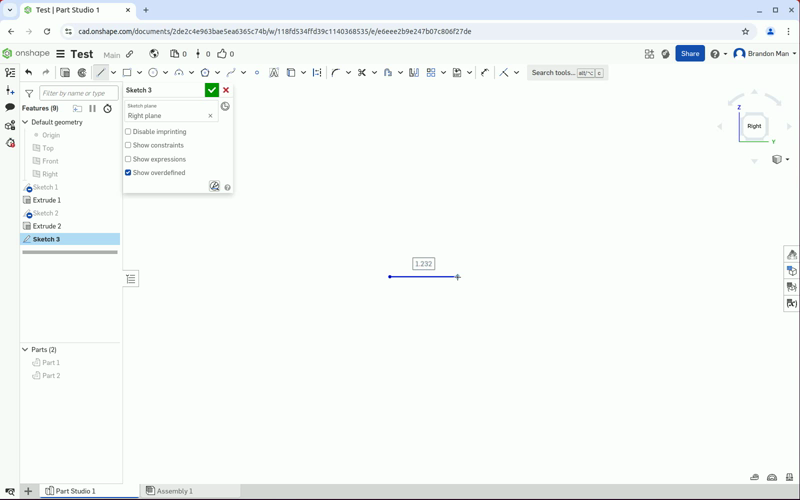
scroll(-6)
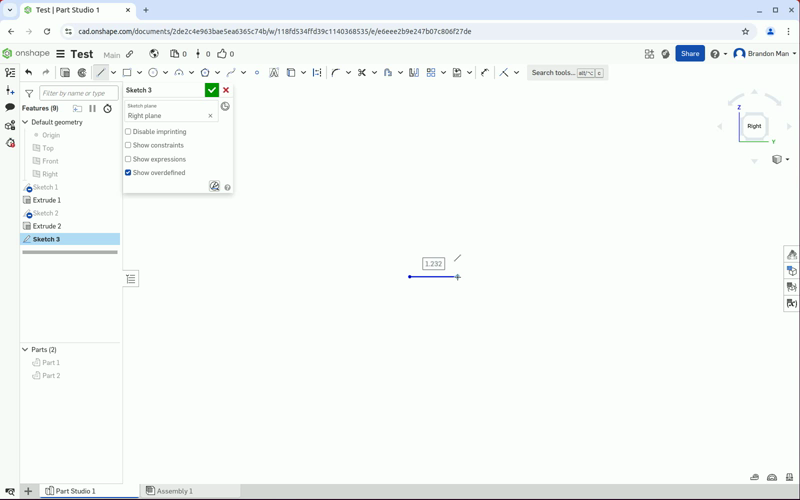
scroll(-6)
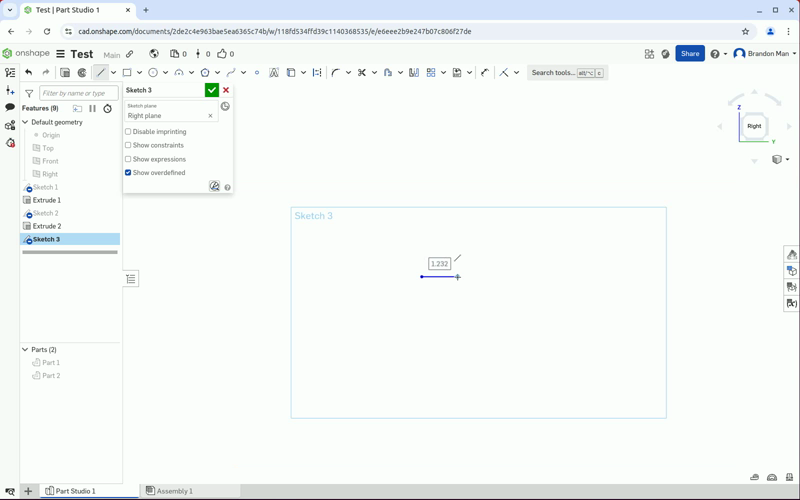
scroll(-6)
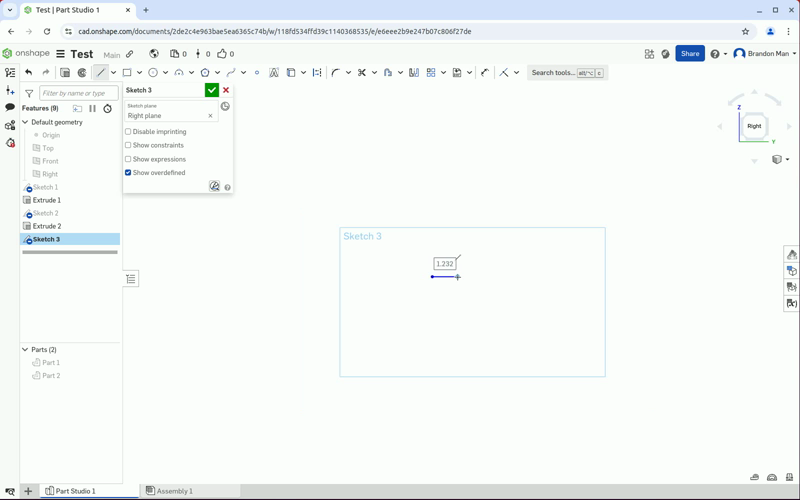
scroll(-6)
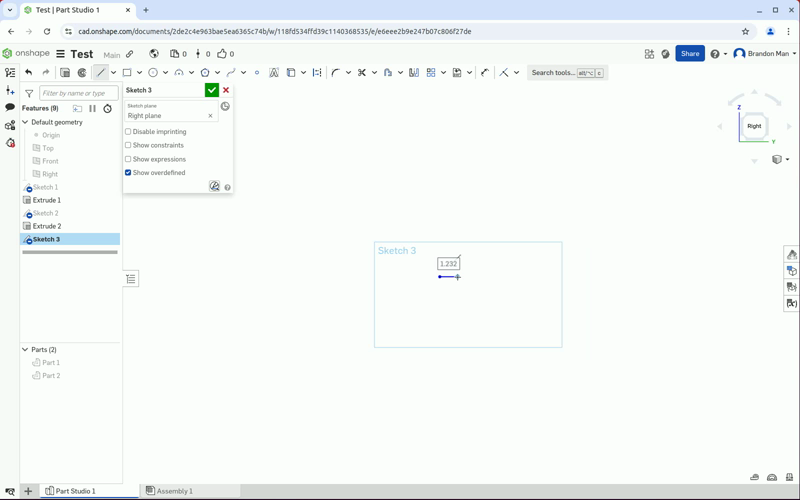
scroll(-6)
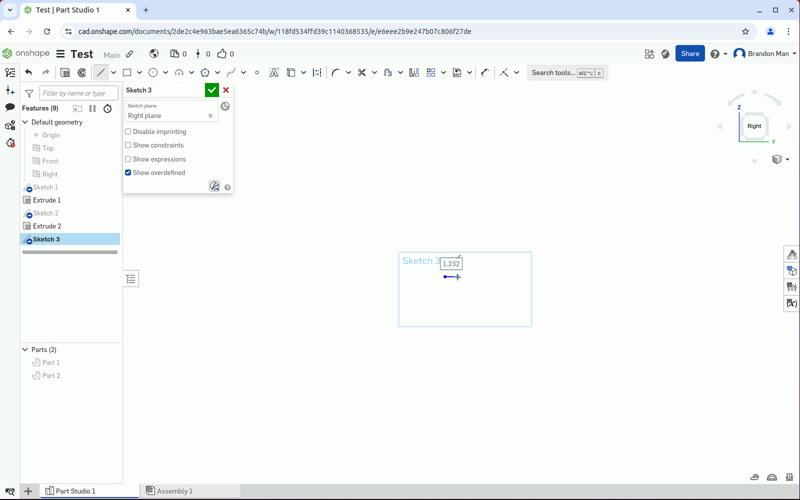
scroll(-6)
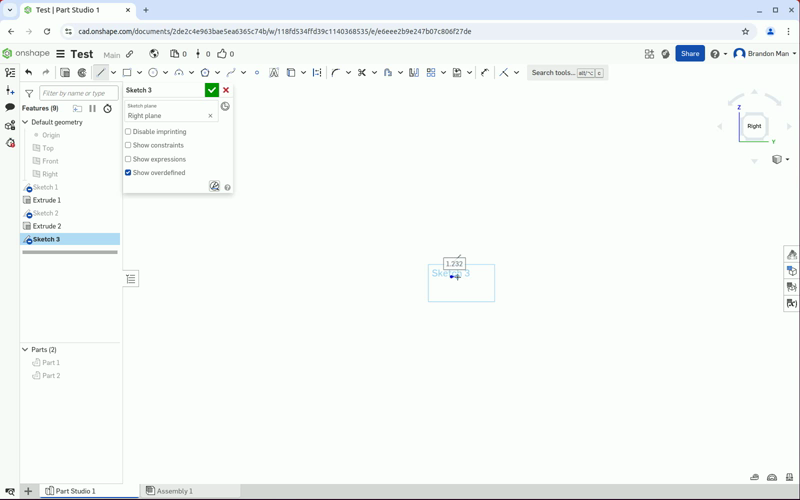
key_up(shift)
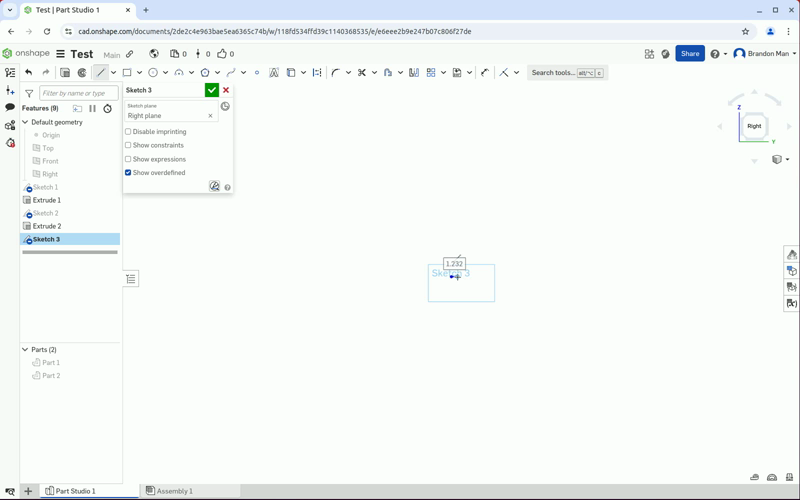
key_down(shift)
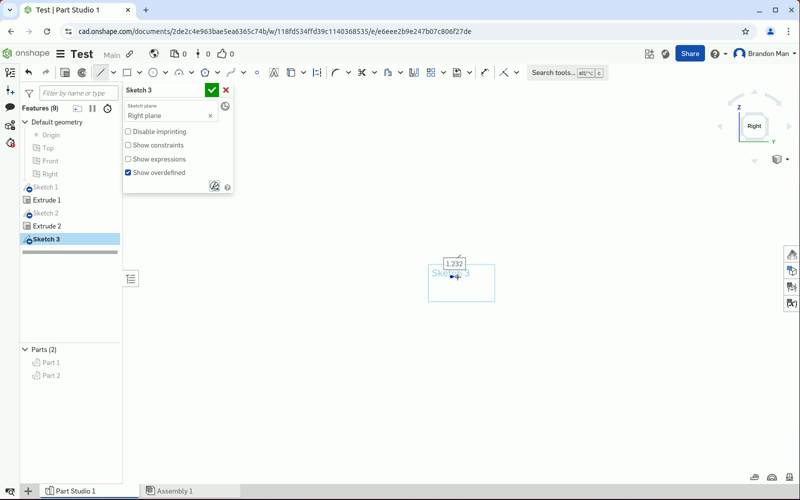
mouse_move(487, 276)
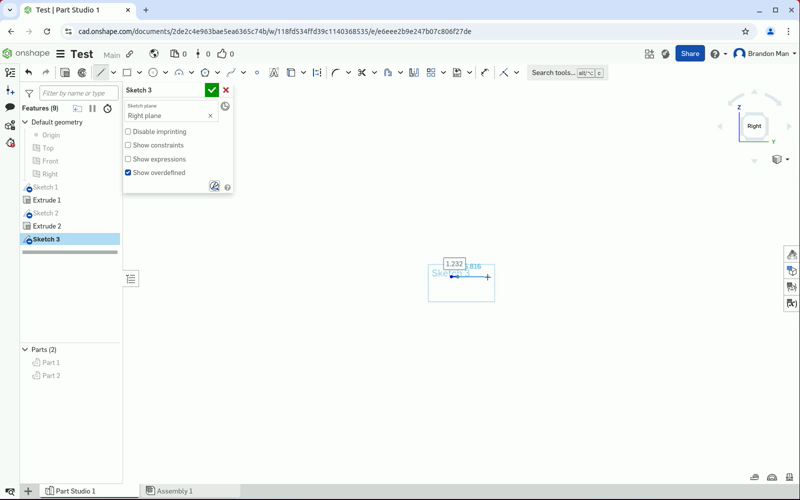
mouse_move(457, 234)
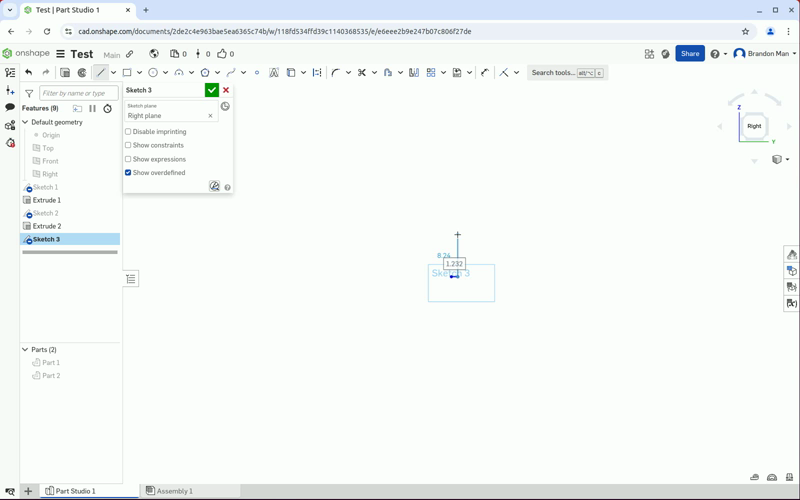
click(457, 234)
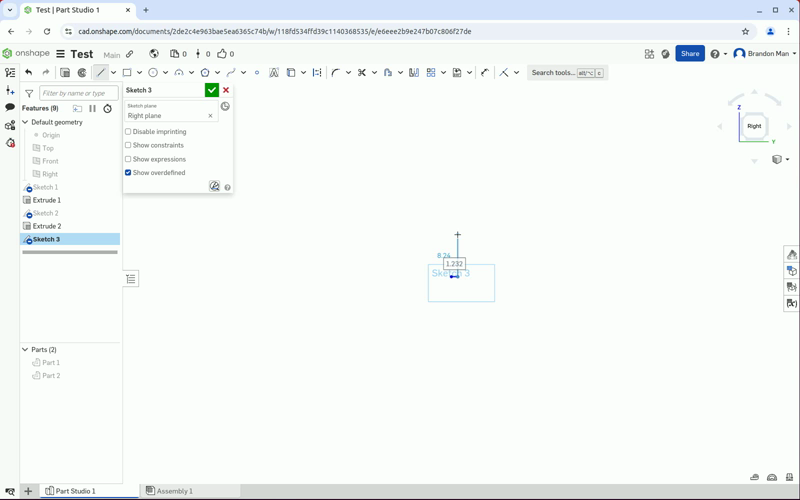
key_up(shift)
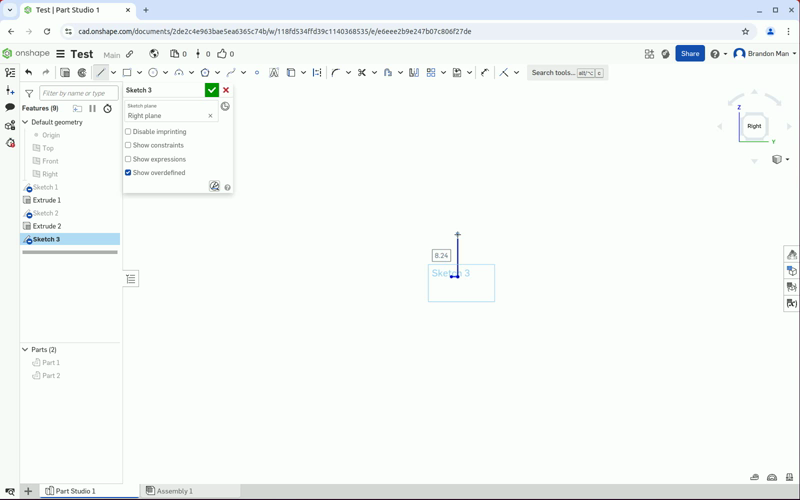
key_down(shift)
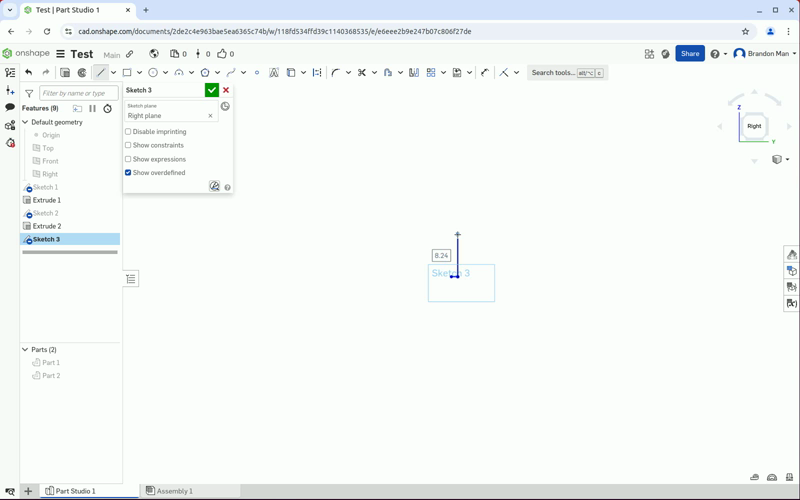
mouse_move(487, 234)
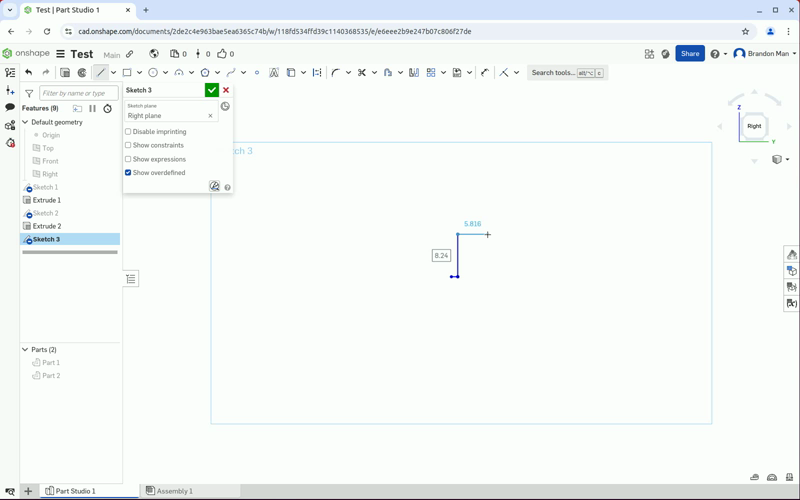
mouse_move(451, 234)
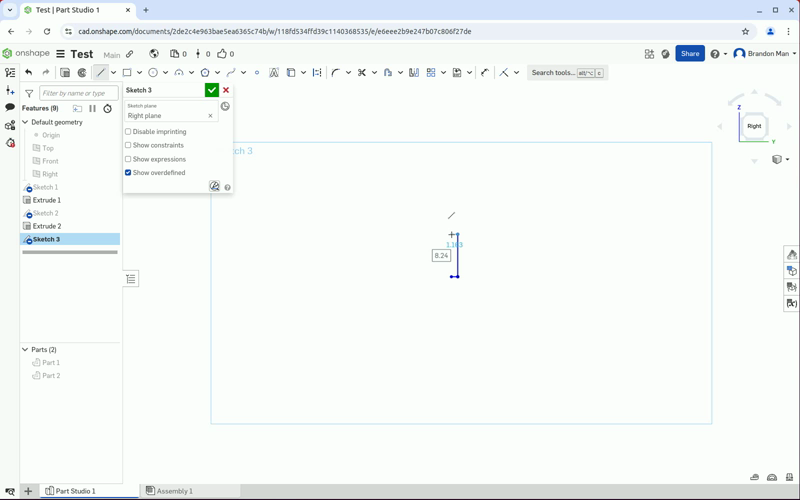
scroll(6)
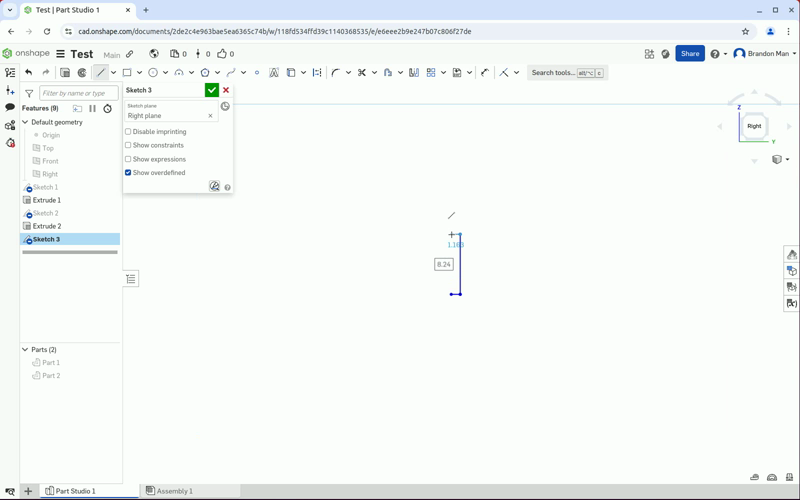
scroll(6)
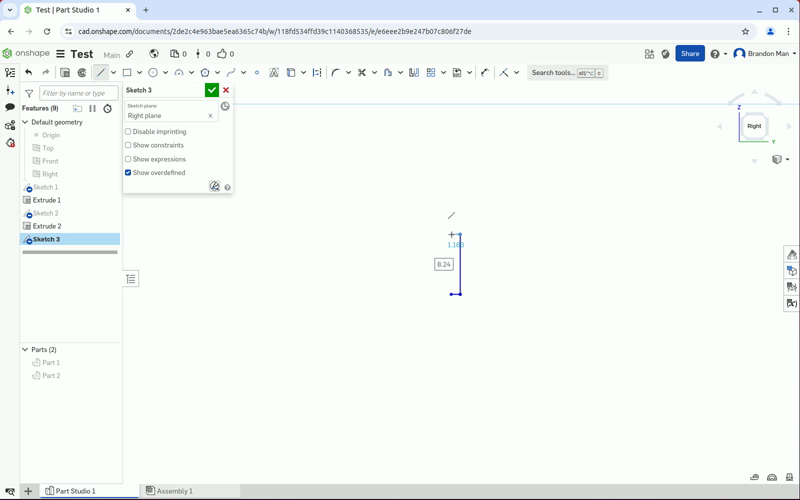
scroll(6)
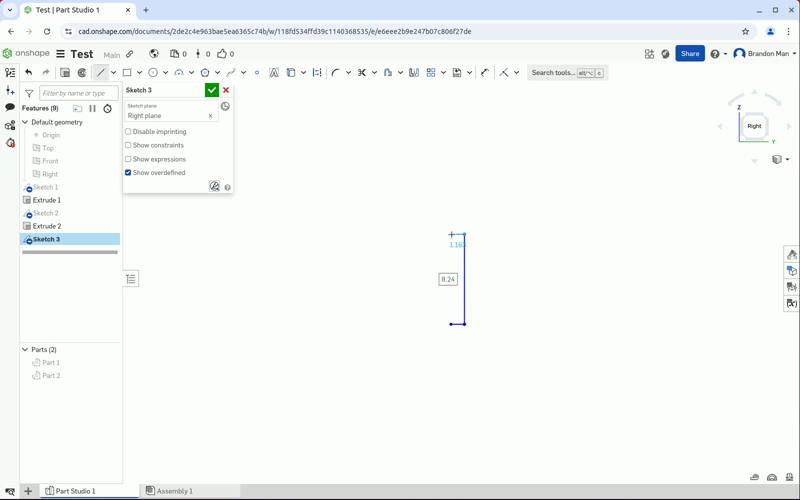
scroll(6)
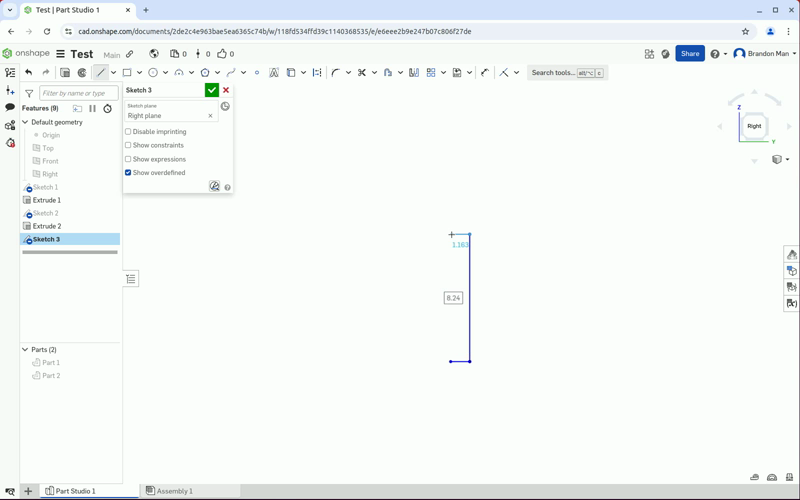
scroll(6)
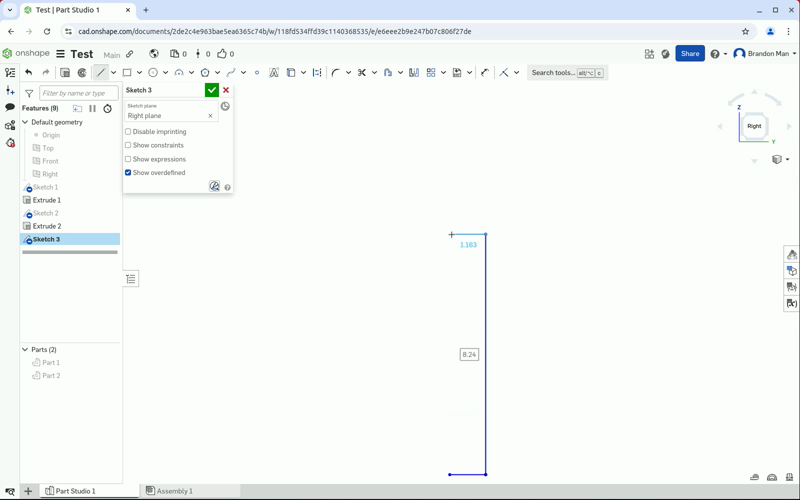
scroll(6)
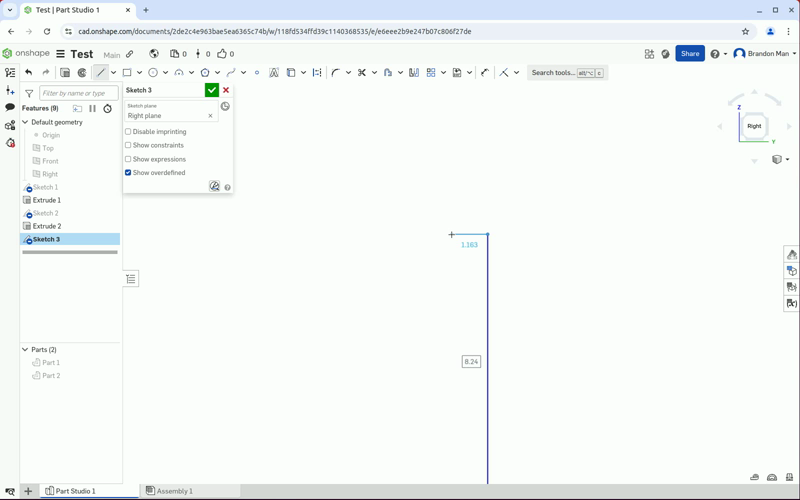
scroll(6)
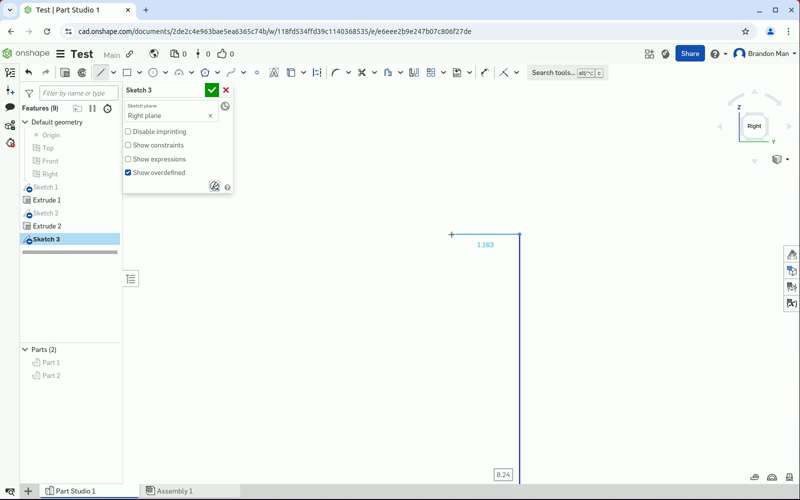
click(451, 234)
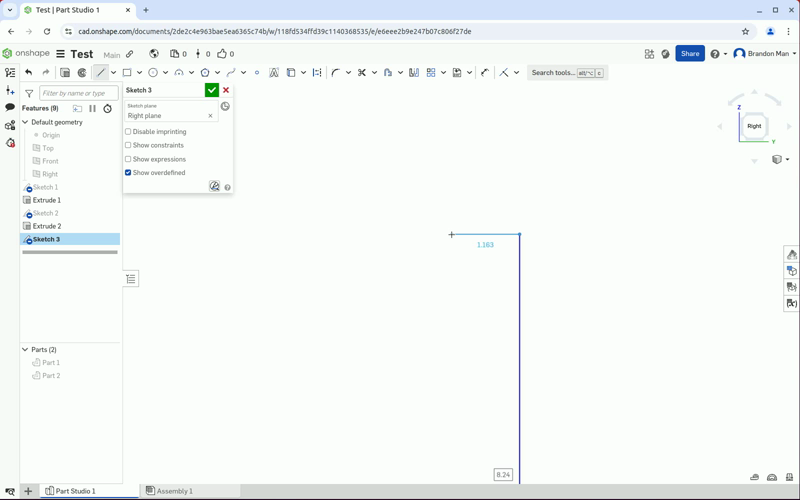
scroll(-6)
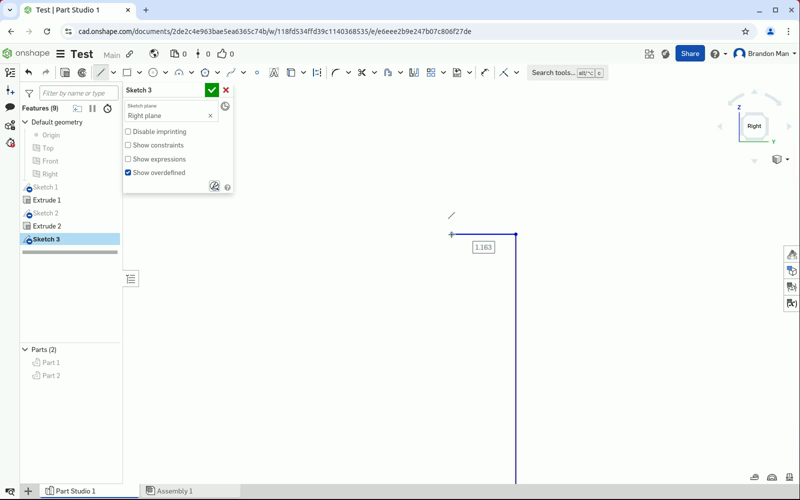
scroll(-6)
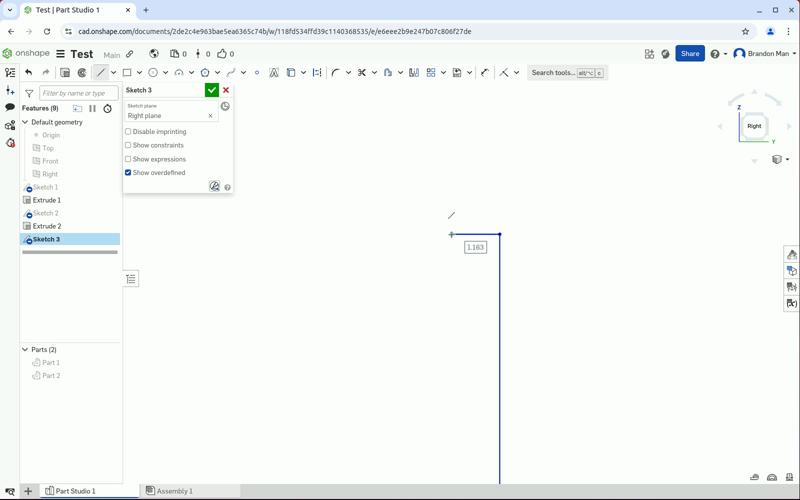
scroll(-6)
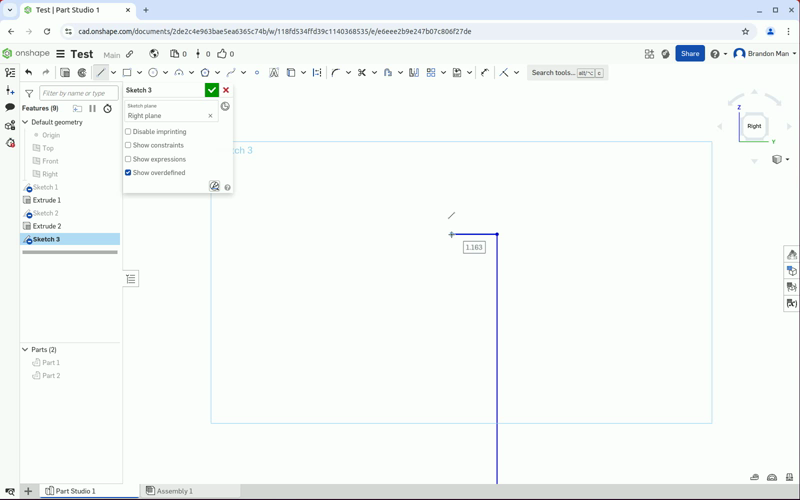
scroll(-6)
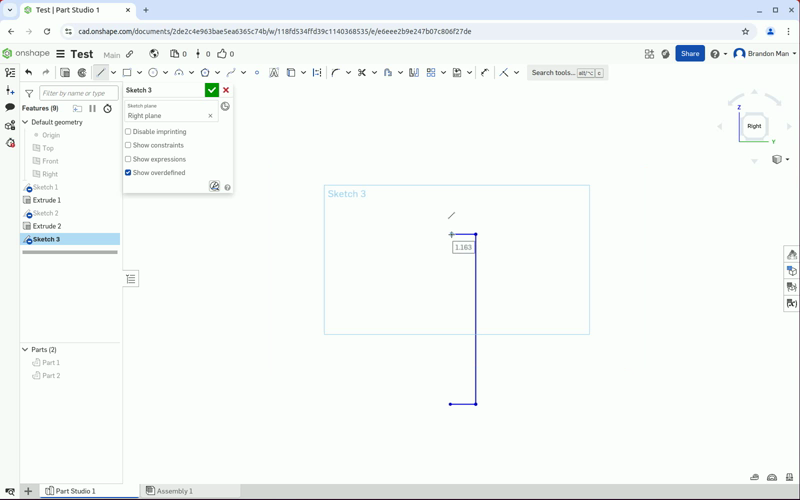
scroll(-6)
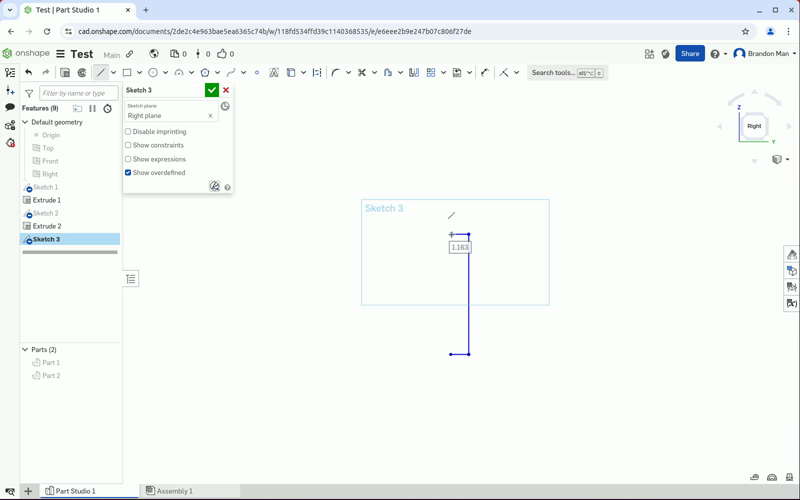
scroll(-6)
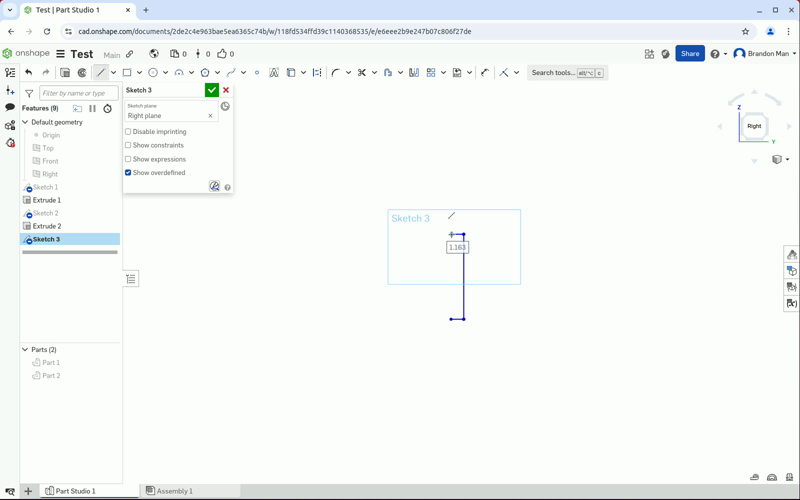
scroll(-6)
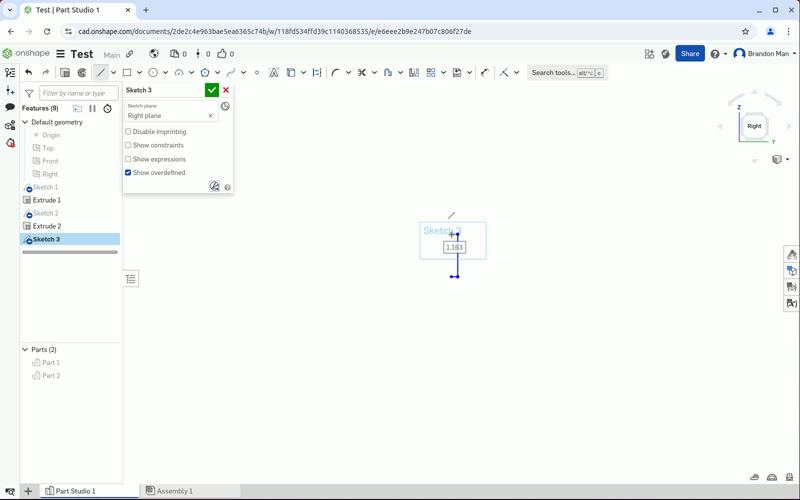
key_up(shift)
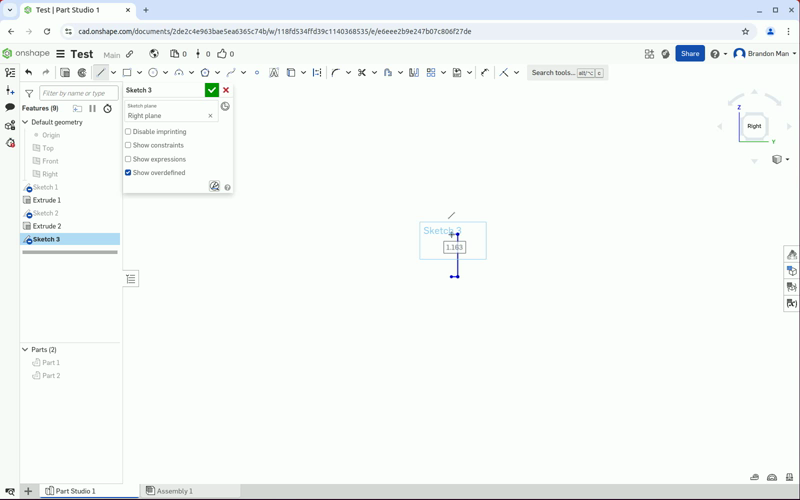
mouse_move(481, 234)
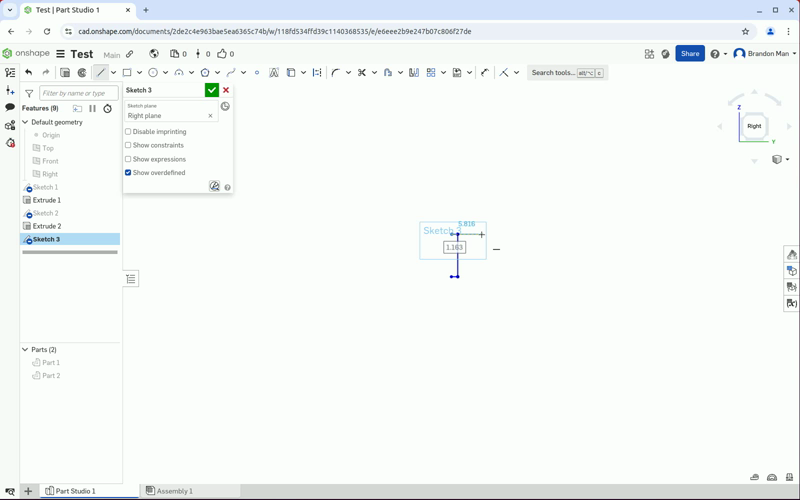
key_down(shift)
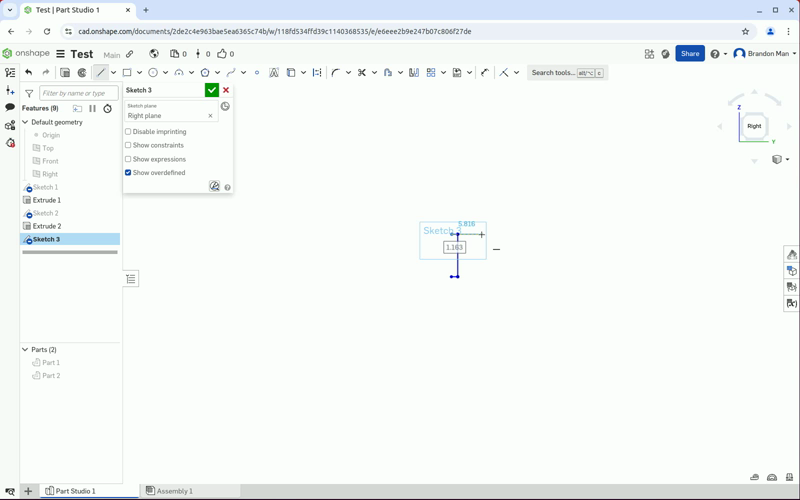
mouse_move(451, 276)
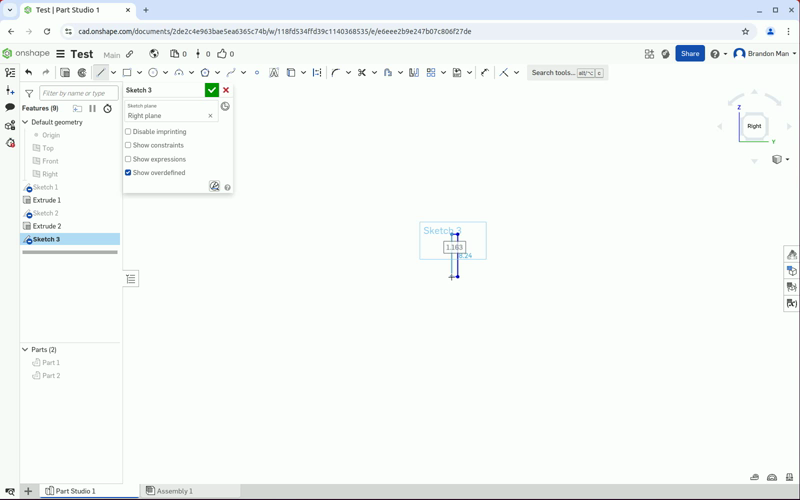
key_up(shift)
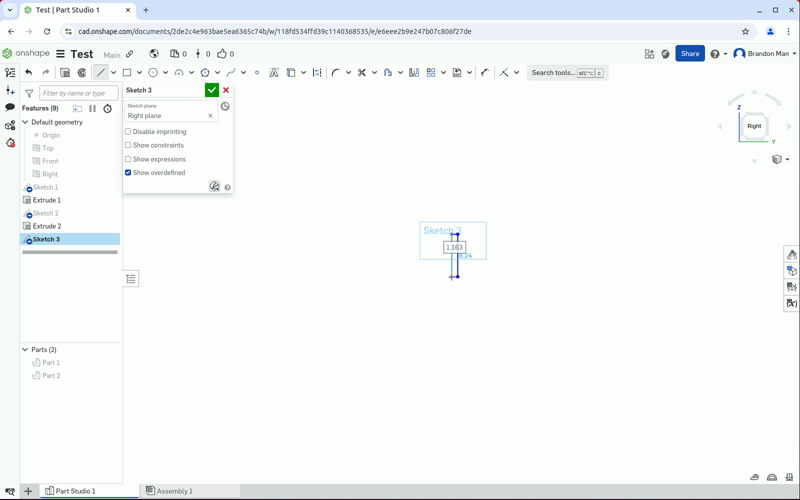
click(451, 276)
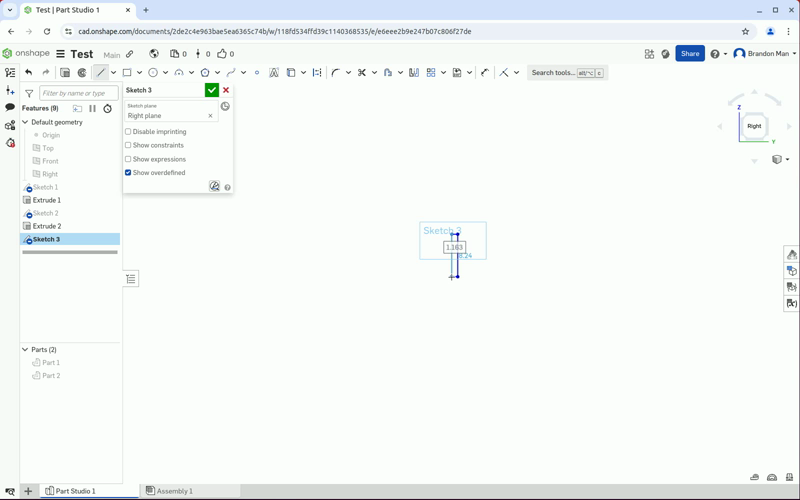
key(esc)
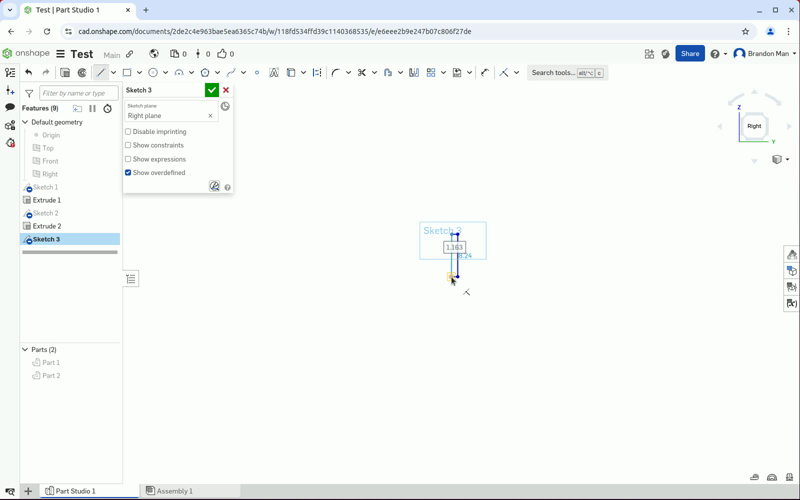
mouse_move(456, 266)
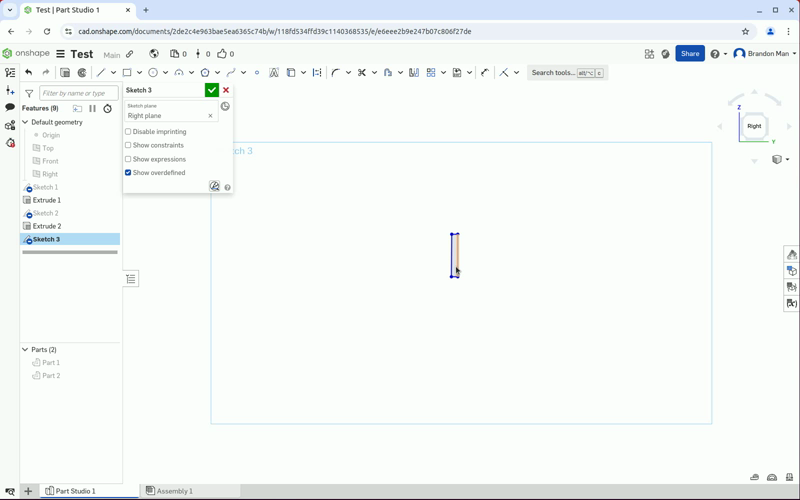
scroll(6)
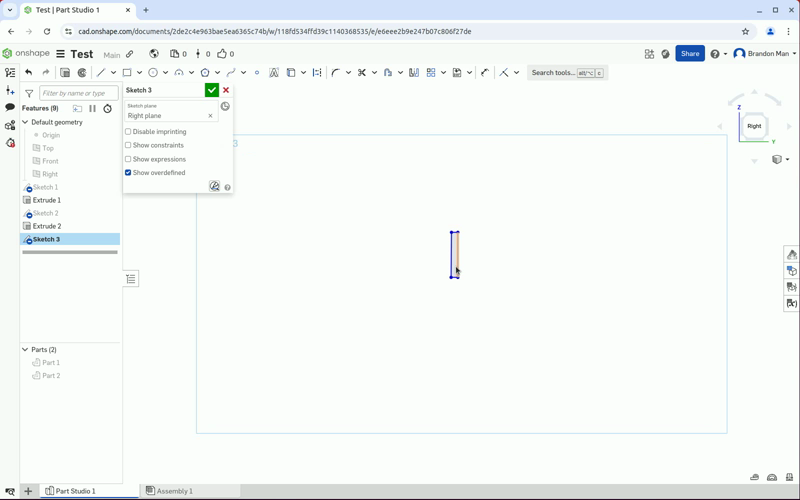
scroll(6)
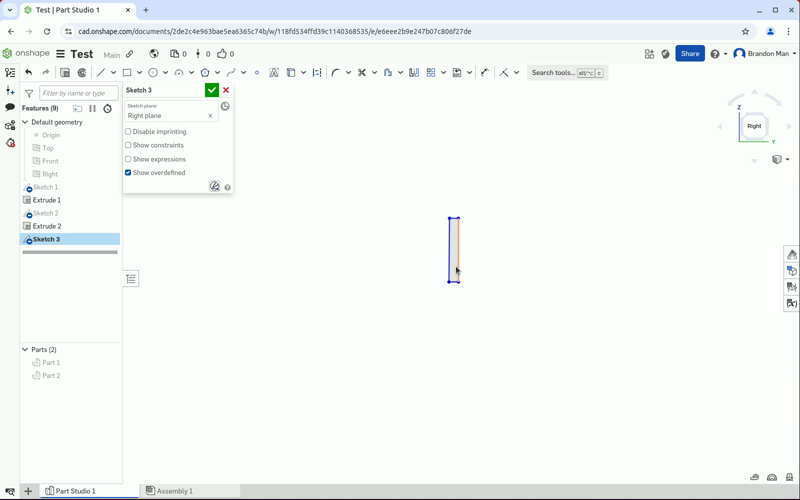
scroll(6)
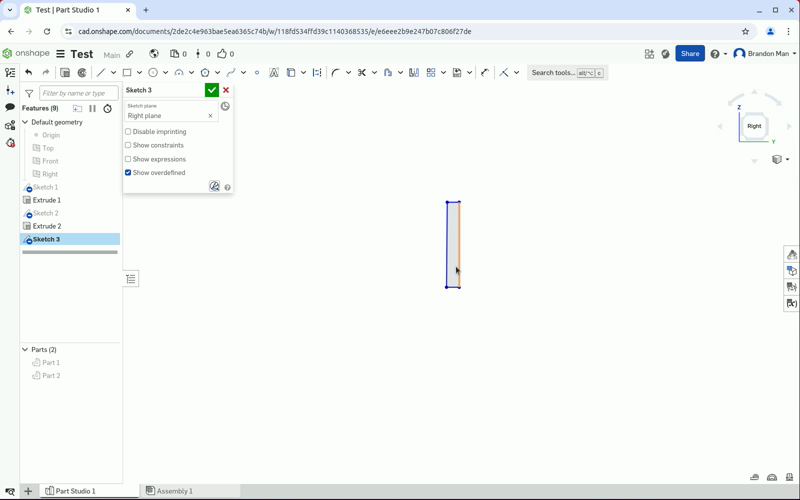
scroll(6)
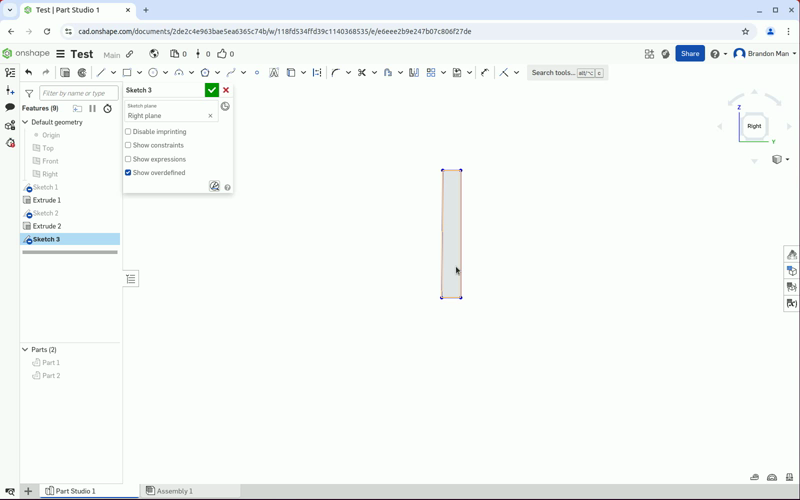
scroll(6)
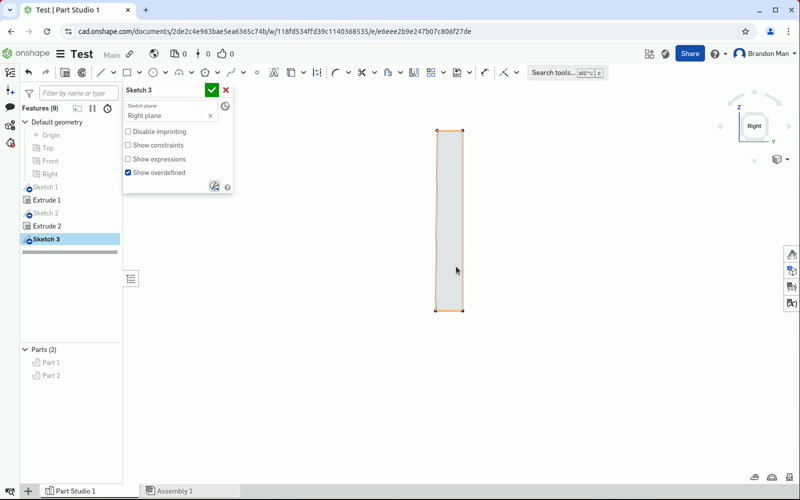
scroll(6)
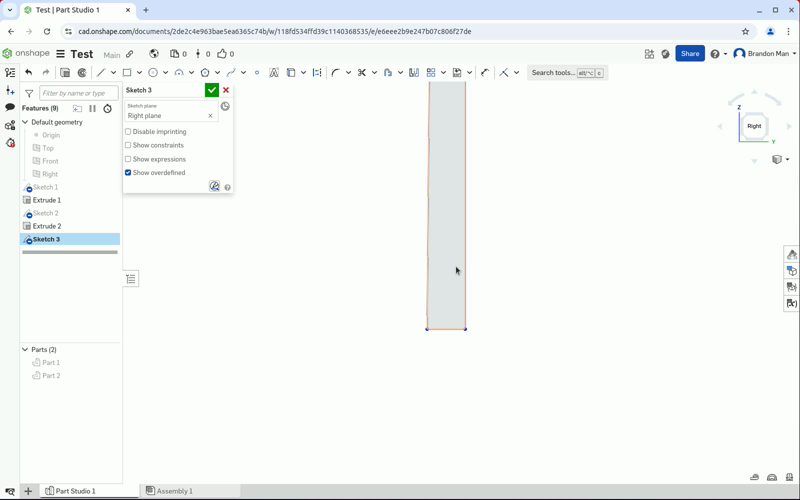
scroll(6)
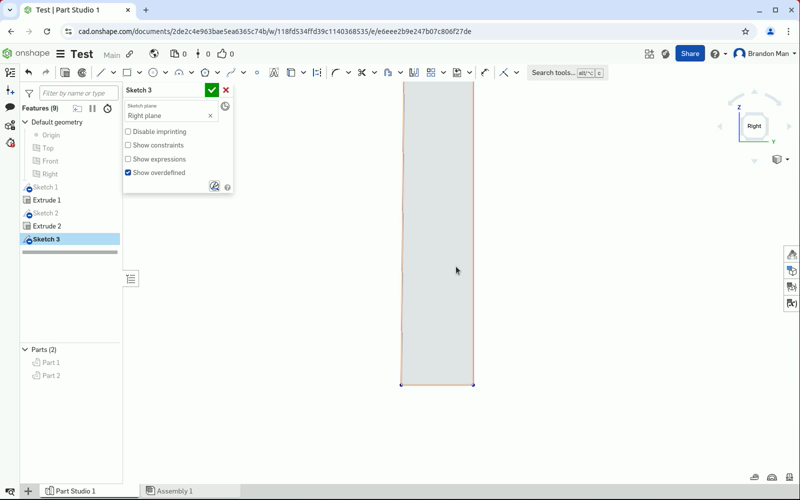
click(456, 266)
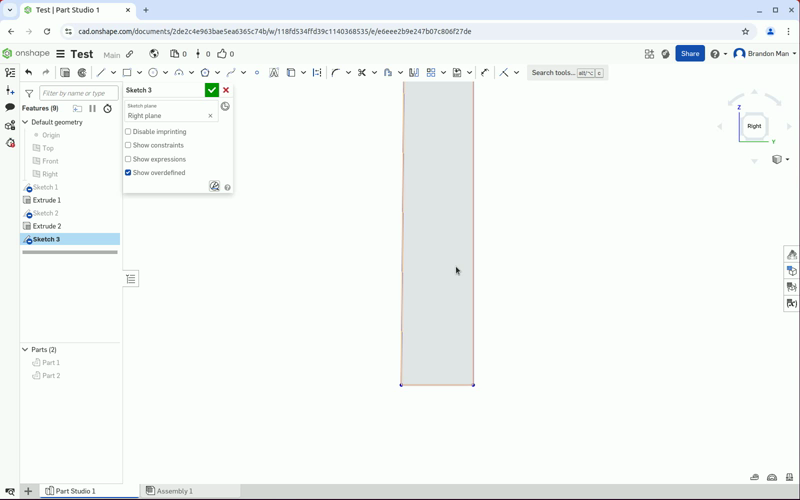
scroll(-6)
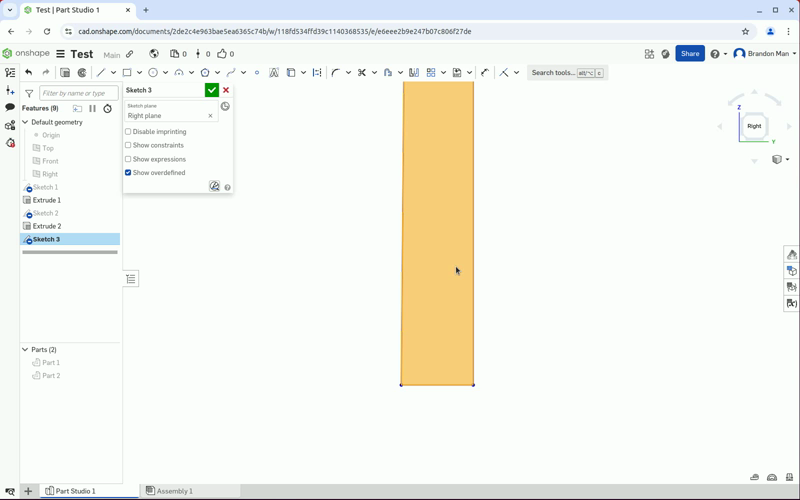
scroll(-6)
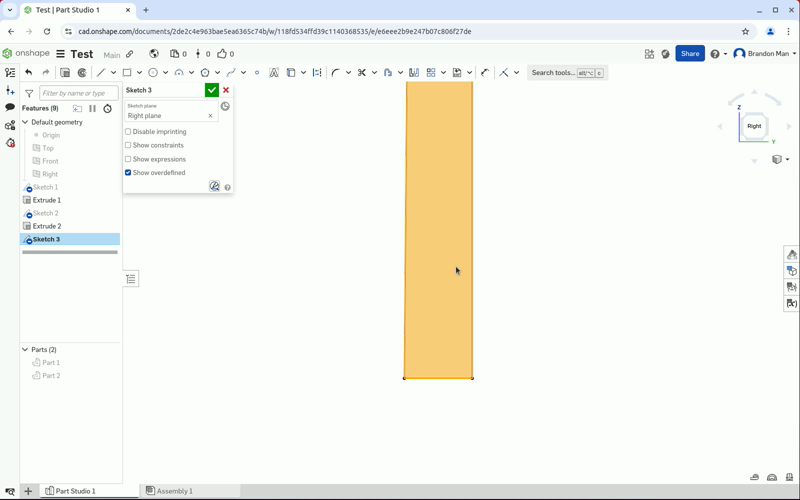
scroll(-6)
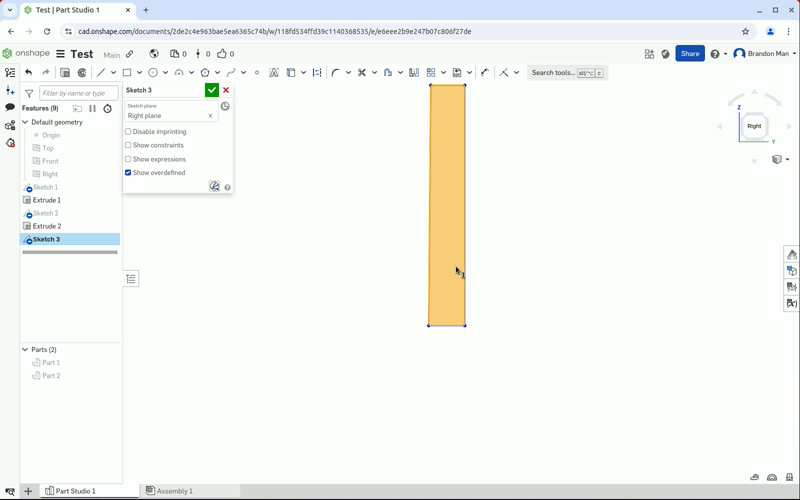
scroll(-6)
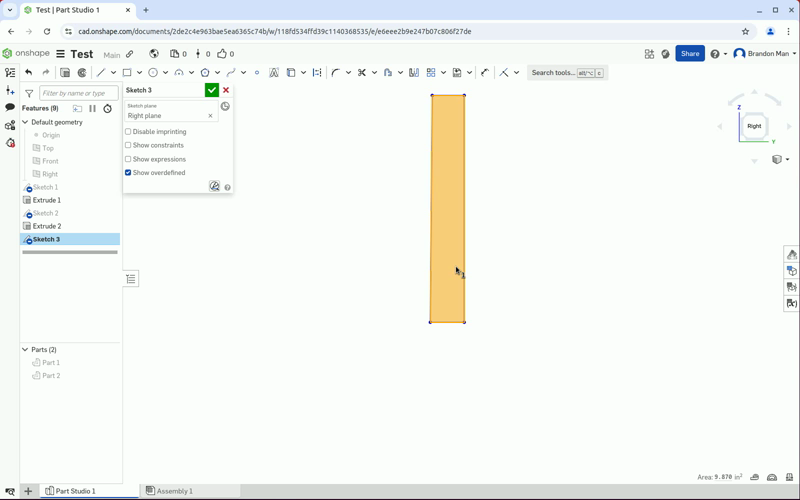
scroll(-6)
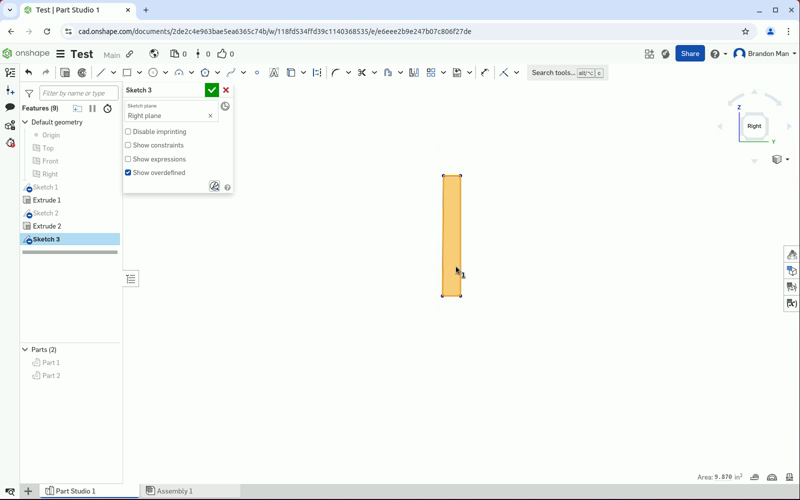
scroll(-6)
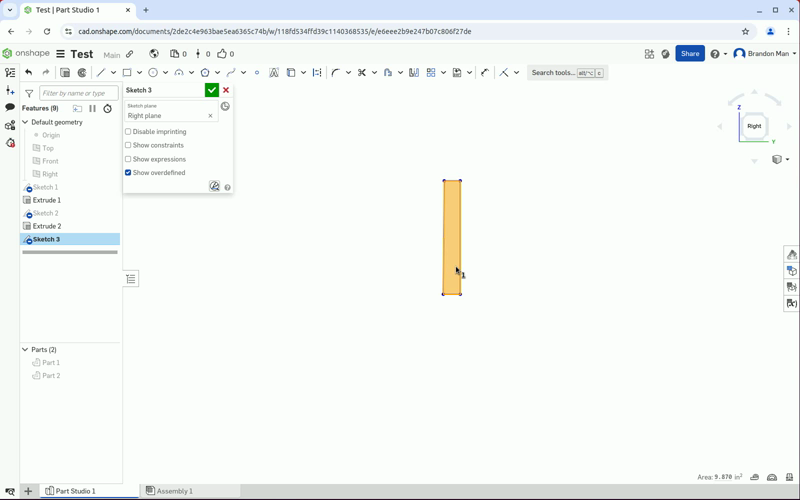
scroll(-6)
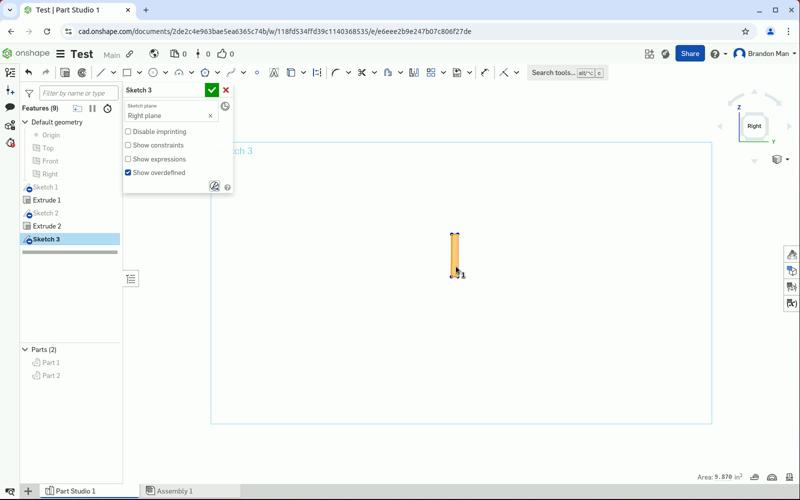
mouse_move(73, 352)
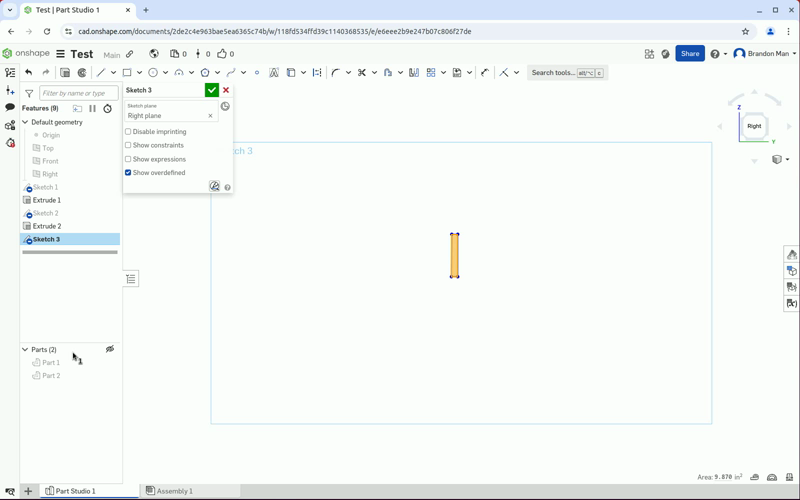
key(shift+y)
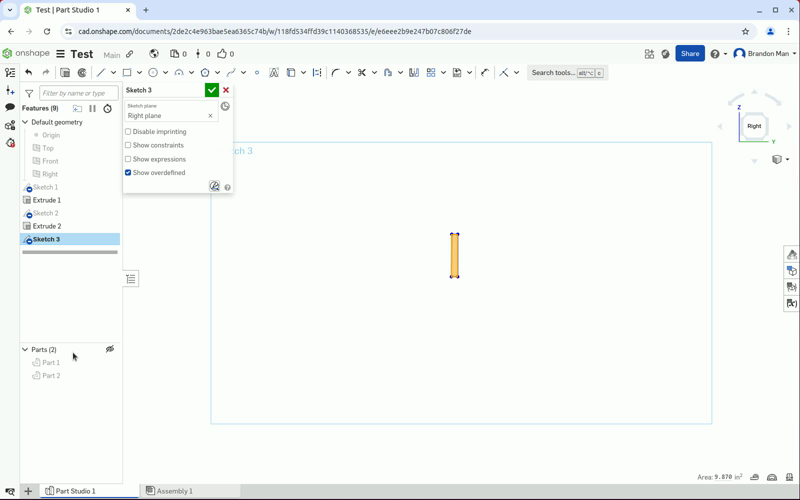
key(shift+e)
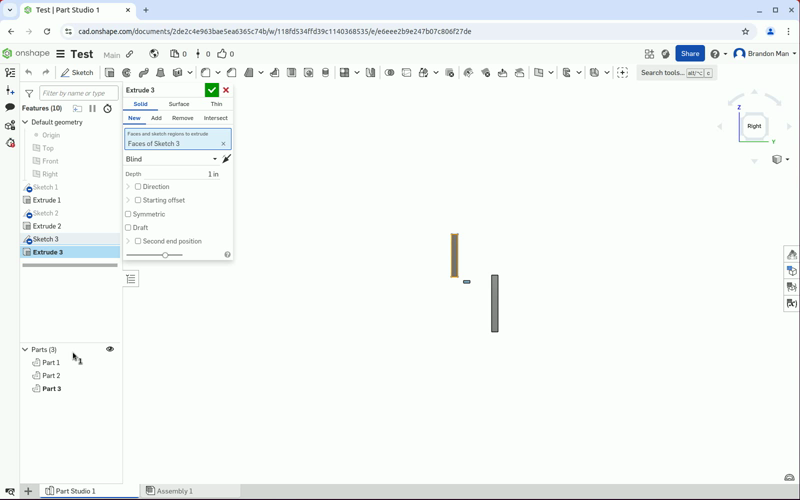
mouse_move(143, 106)
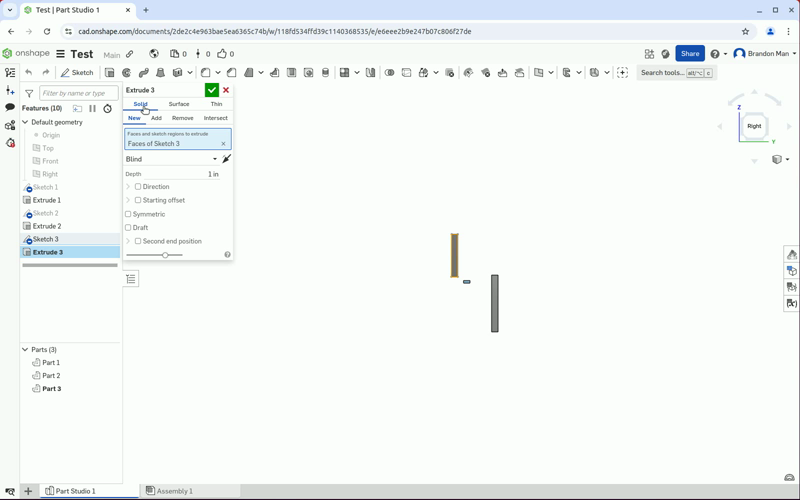
click(143, 106)
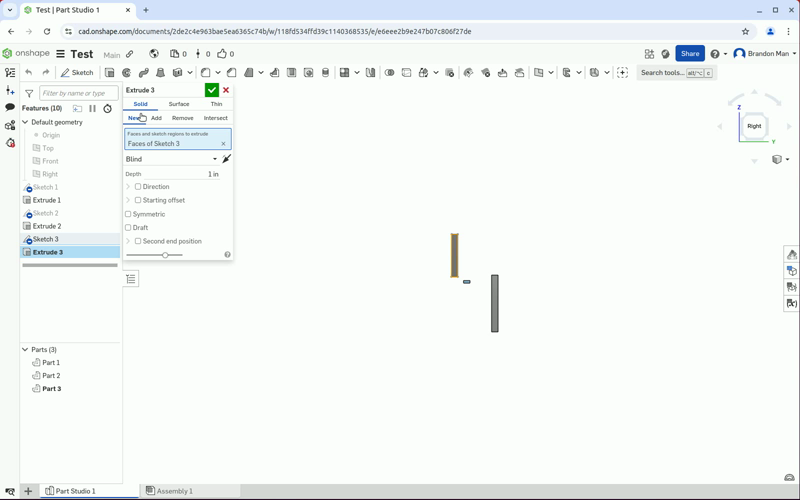
mouse_move(137, 120)
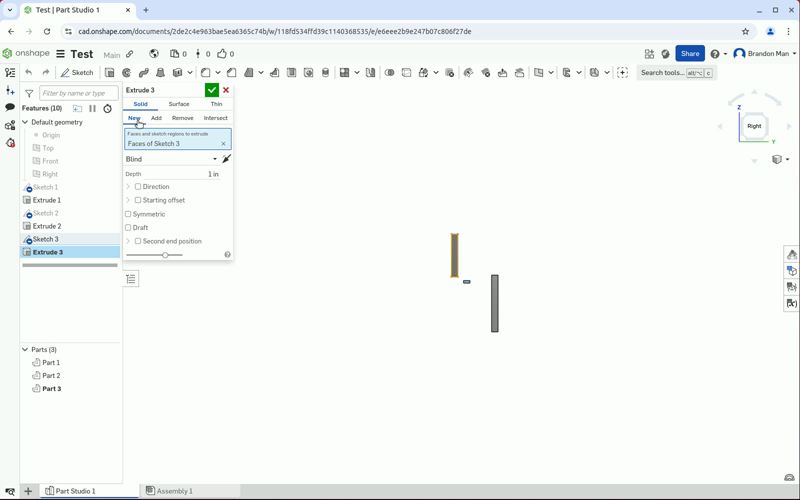
click(137, 120)
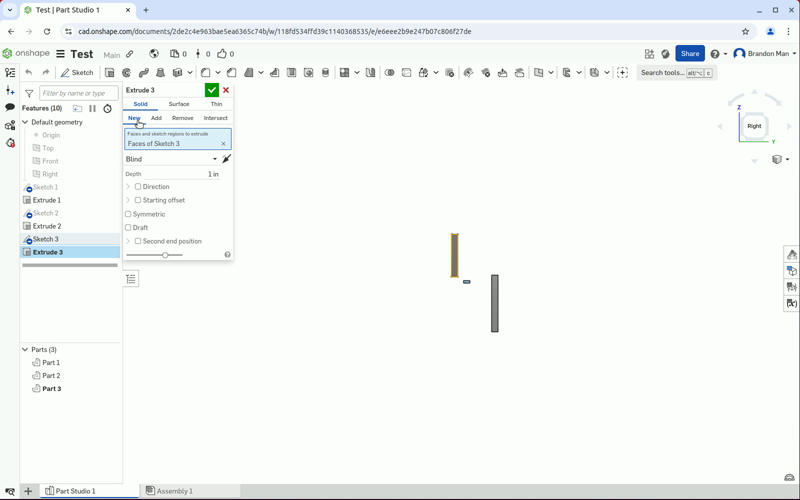
key(tab, 4)
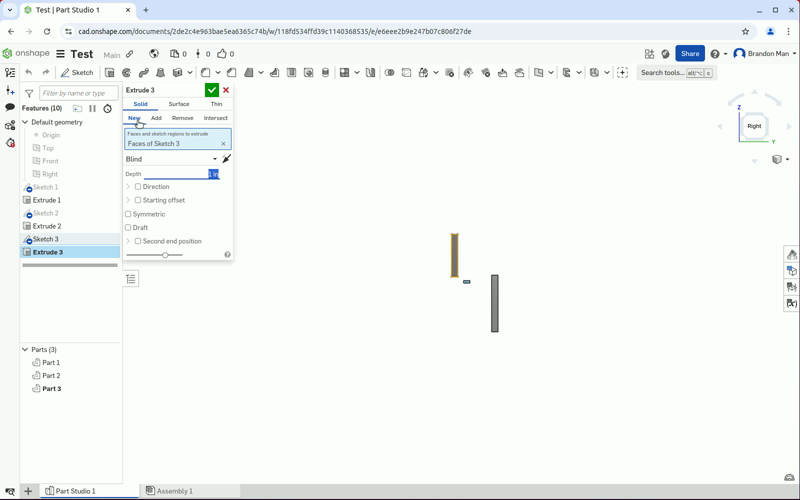
text(0.481)
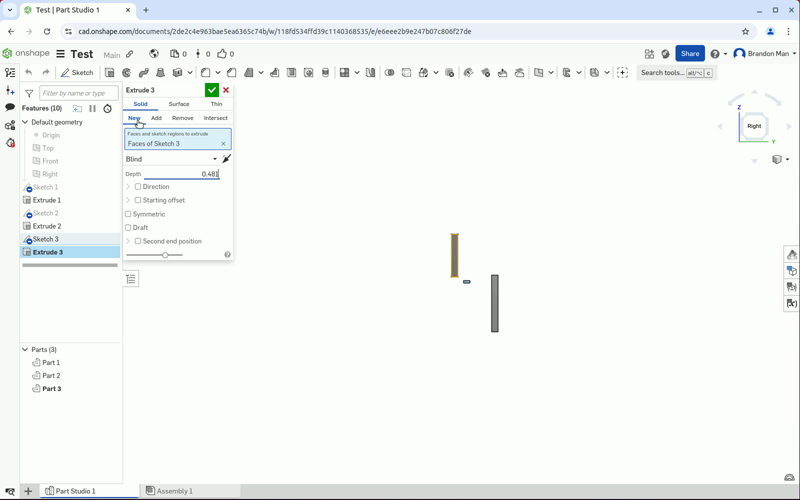
key(enter)
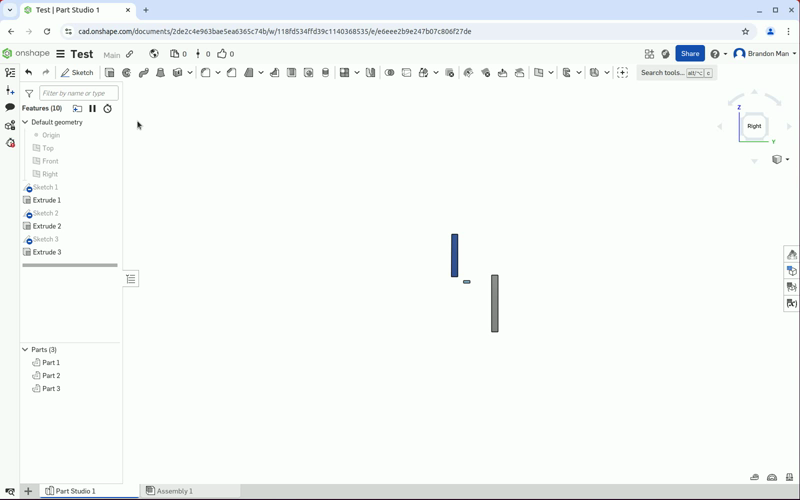
key(shift+h)
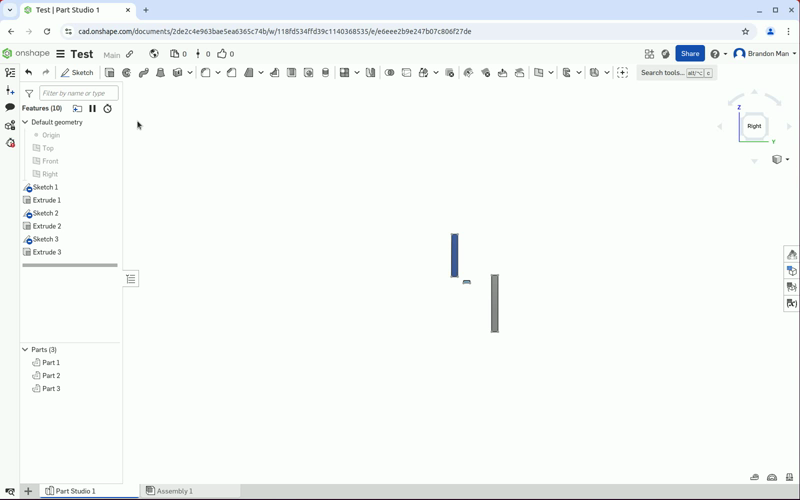
key(shift+h)
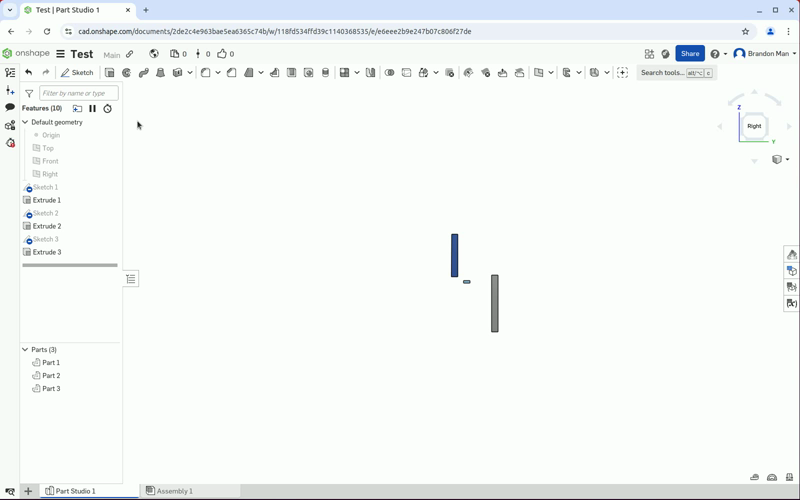
mouse_move(73, 189)
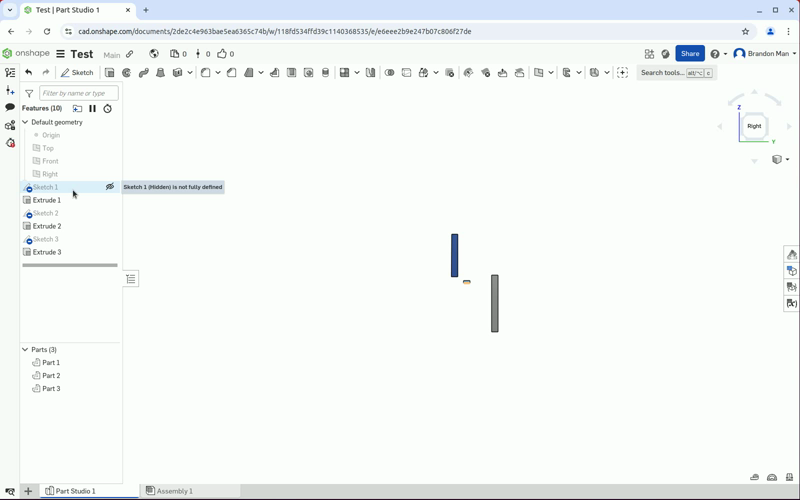
click(73, 189)
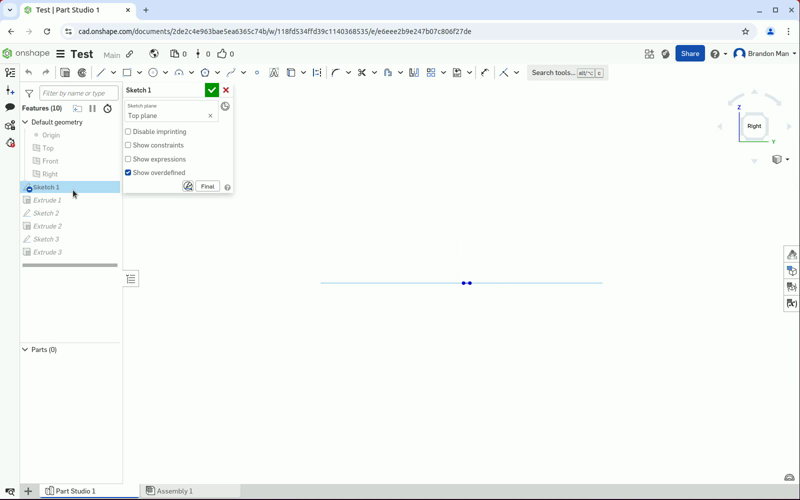
mouse_move(229, 92)
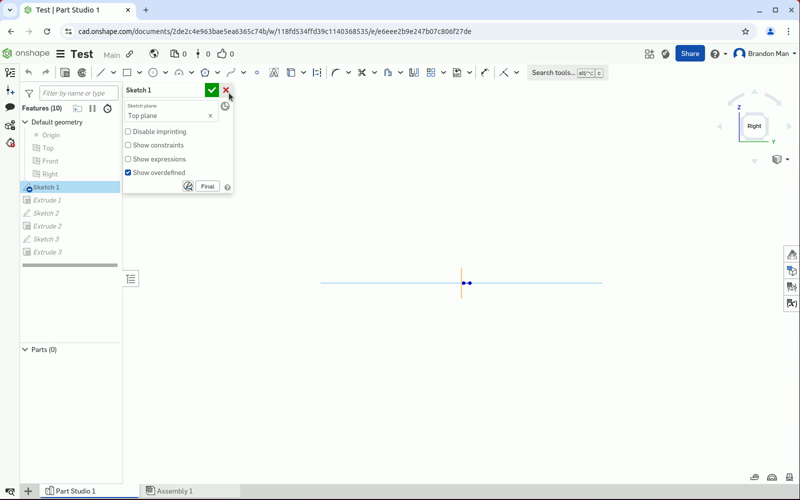
click(229, 92)
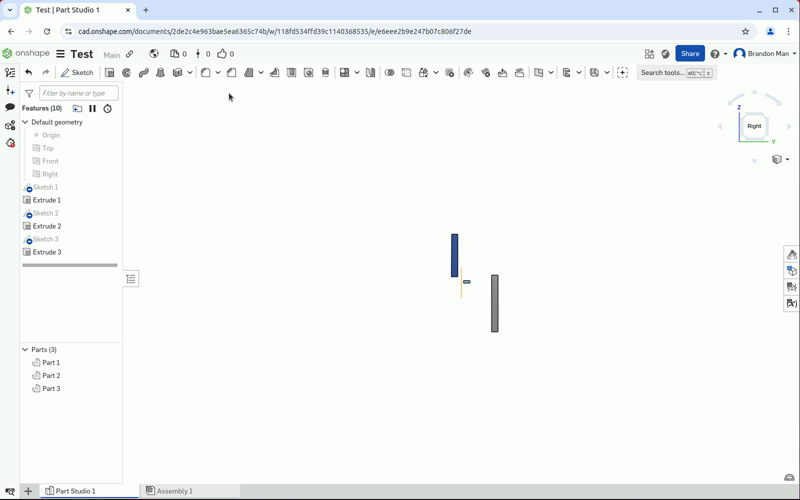
mouse_move(73, 352)
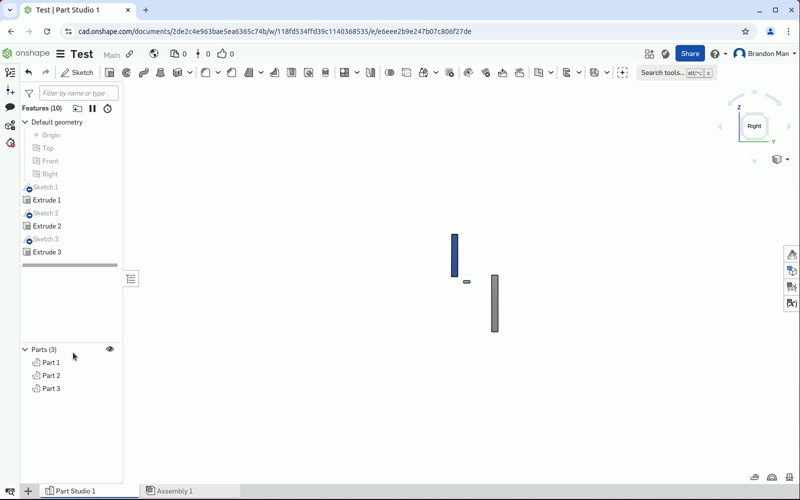
key(y)
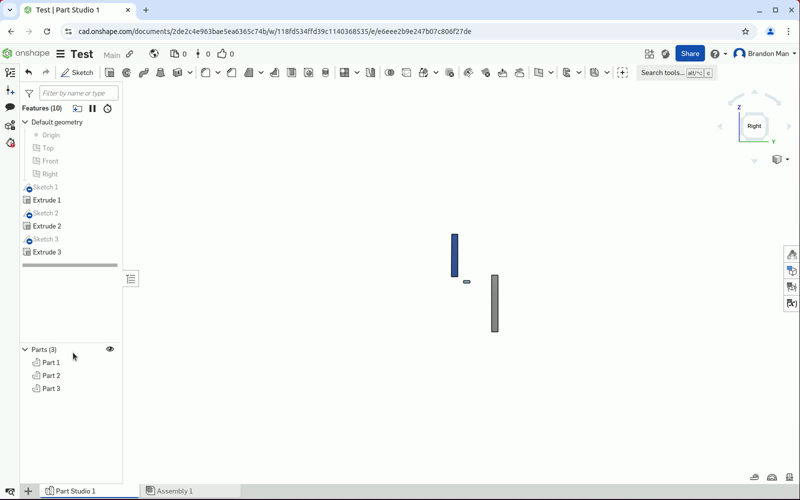
key(shift+p)
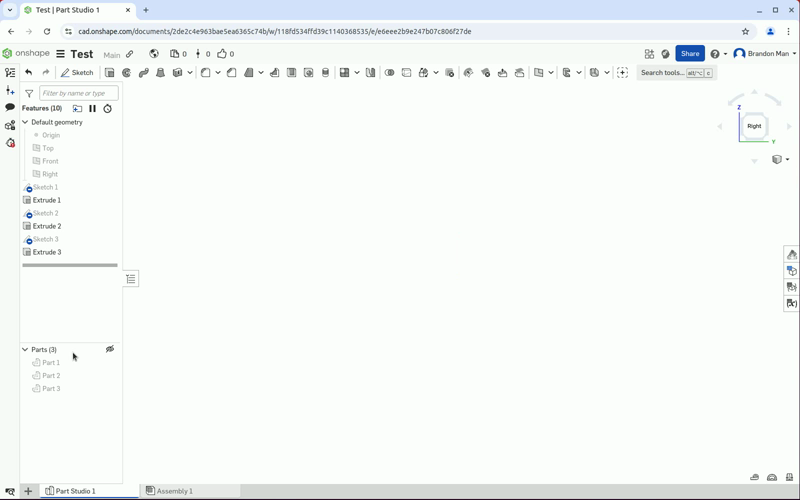
key(space)
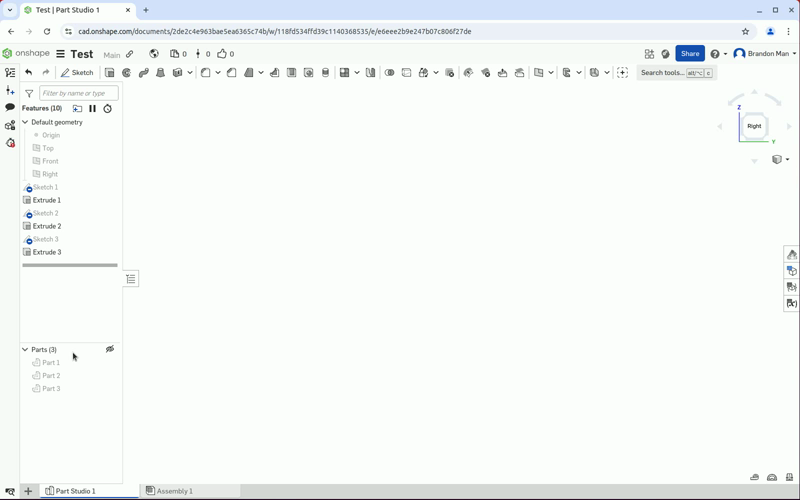
key_down(shift)
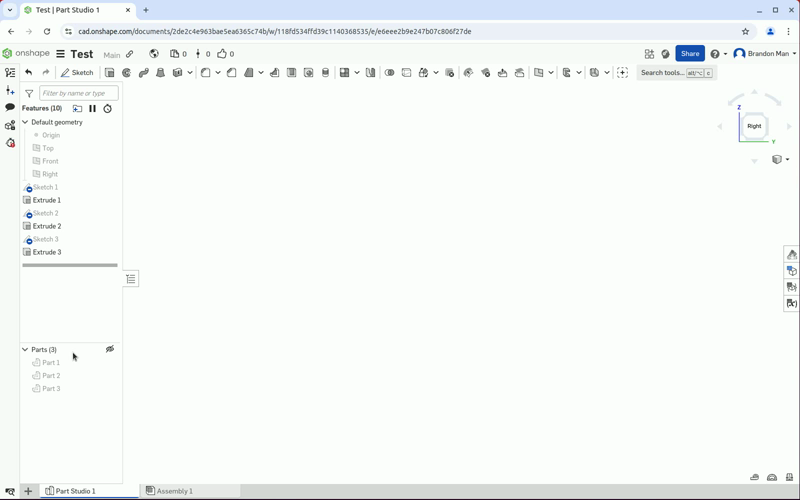
key(right)
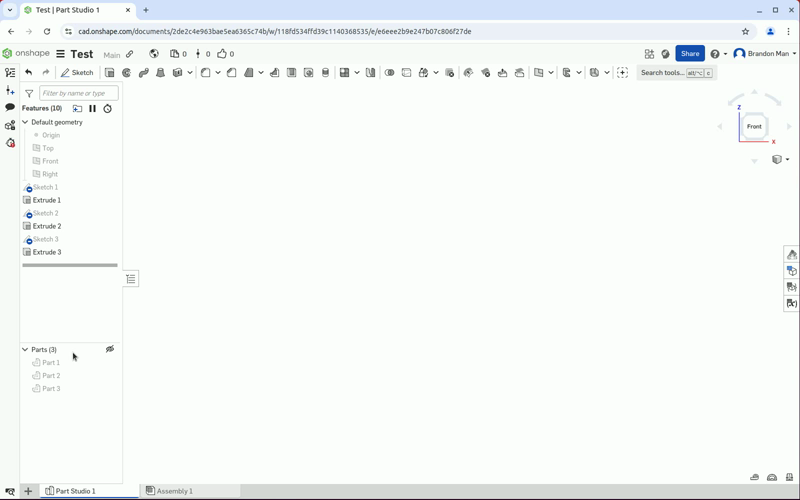
key_up(shift)
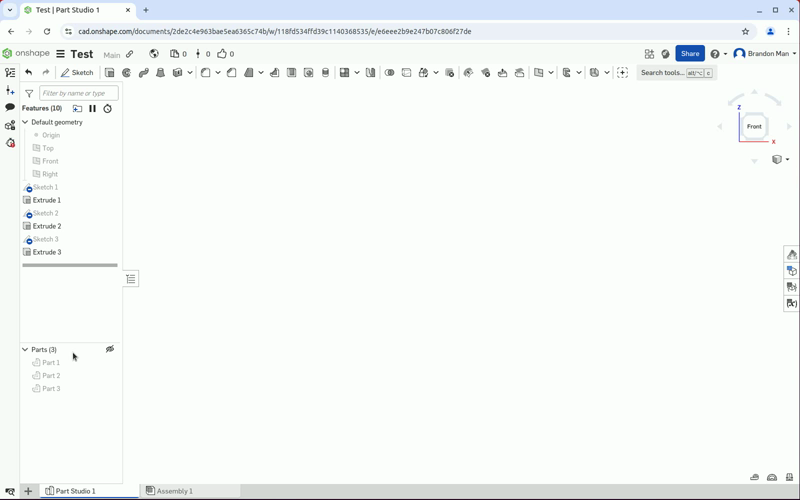
key(space)
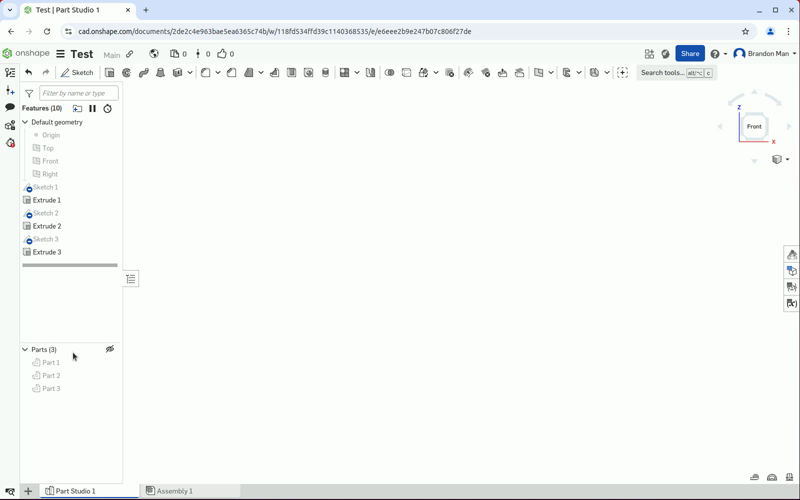
key_down(shift)
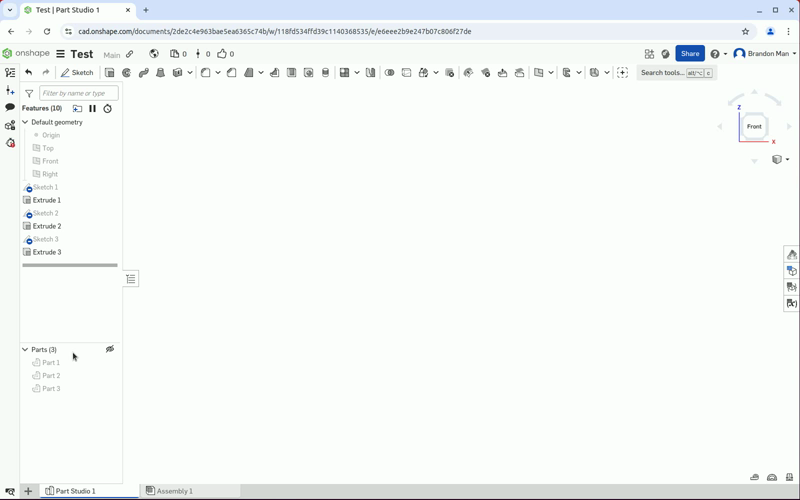
key(down)
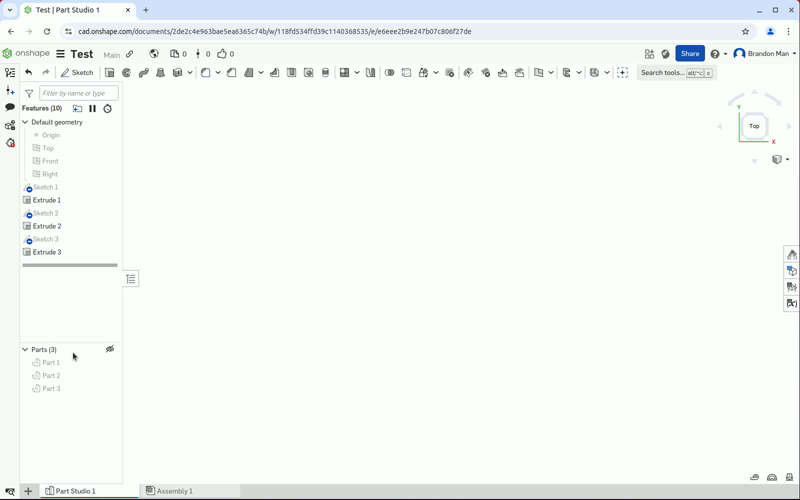
key_up(shift)
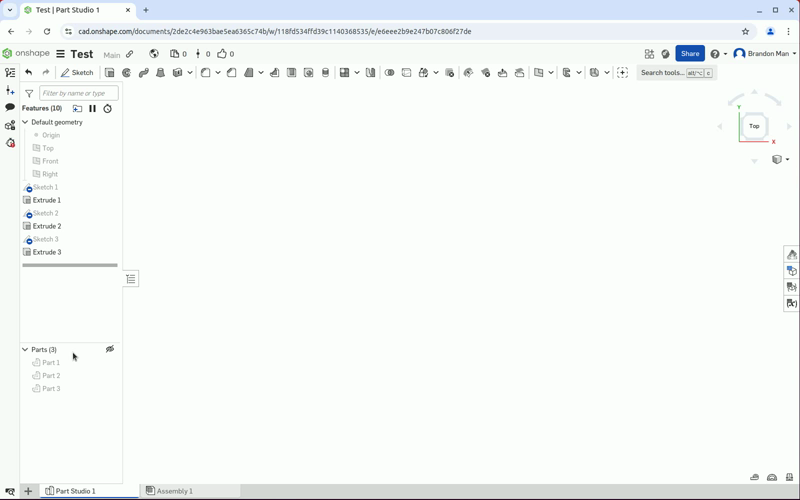
mouse_move(73, 352)
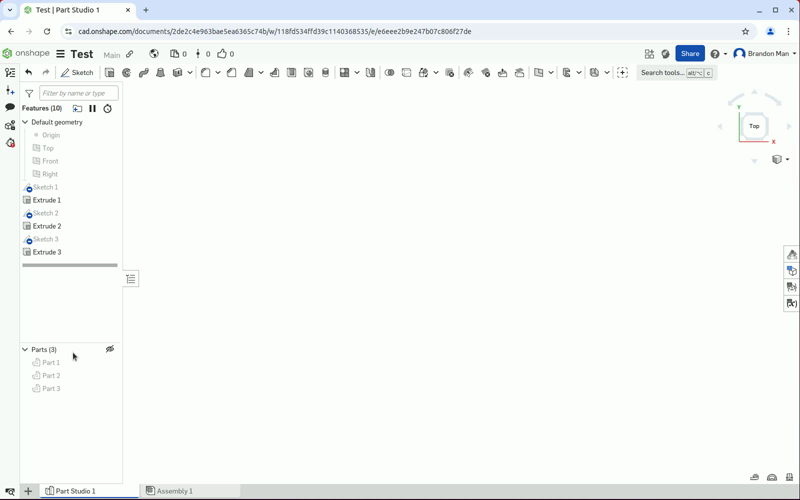
key(shift+y)
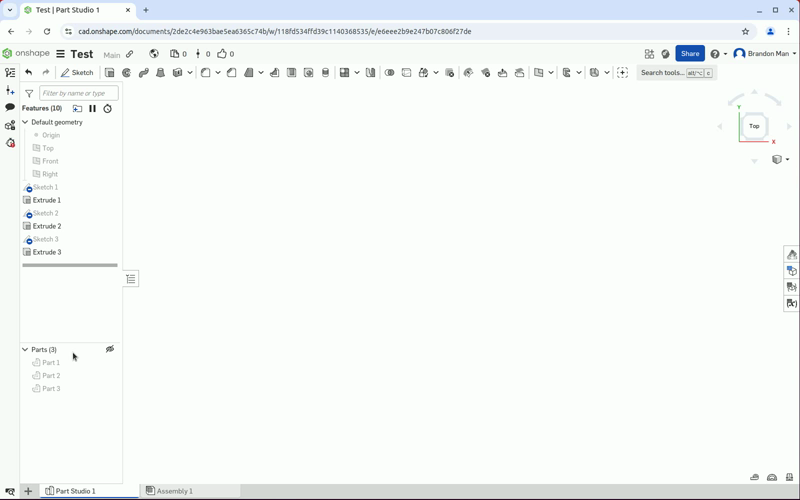
key(shift+s)
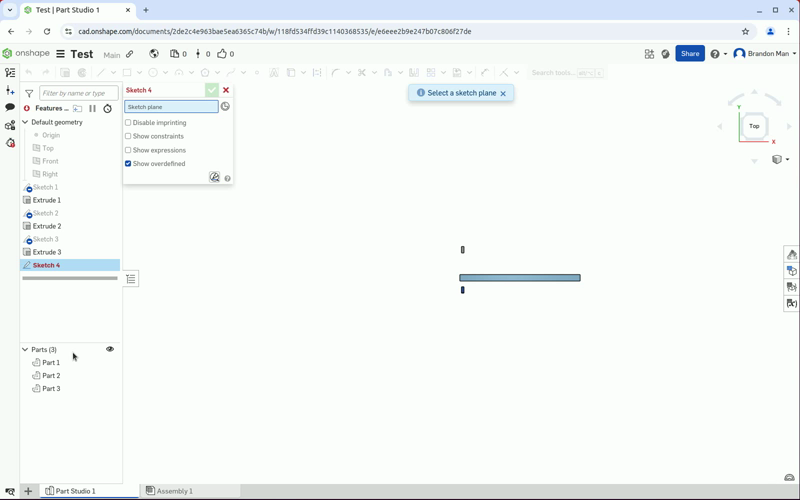
mouse_move(73, 150)
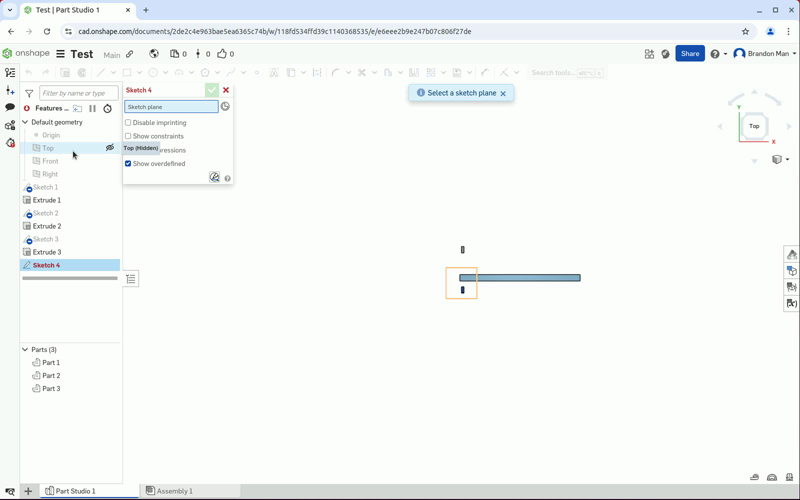
click(73, 150)
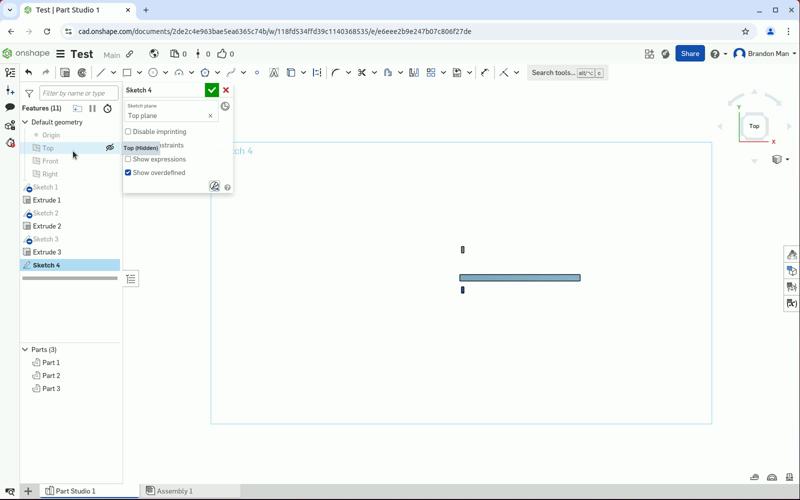
mouse_move(73, 352)
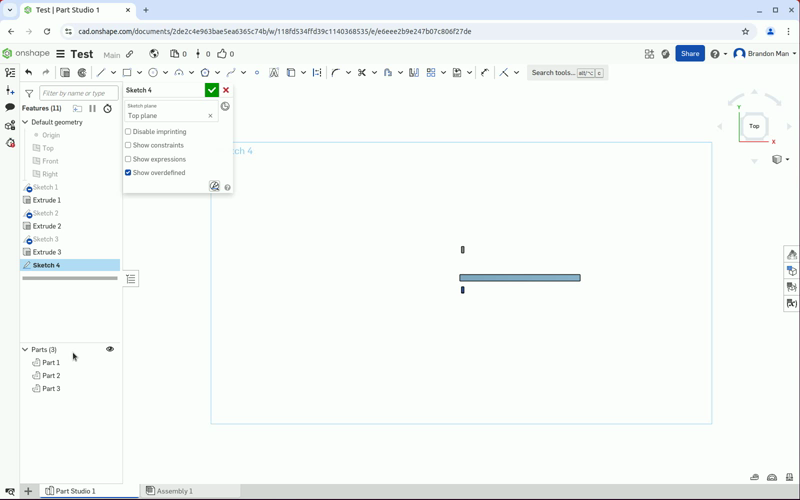
key(y)
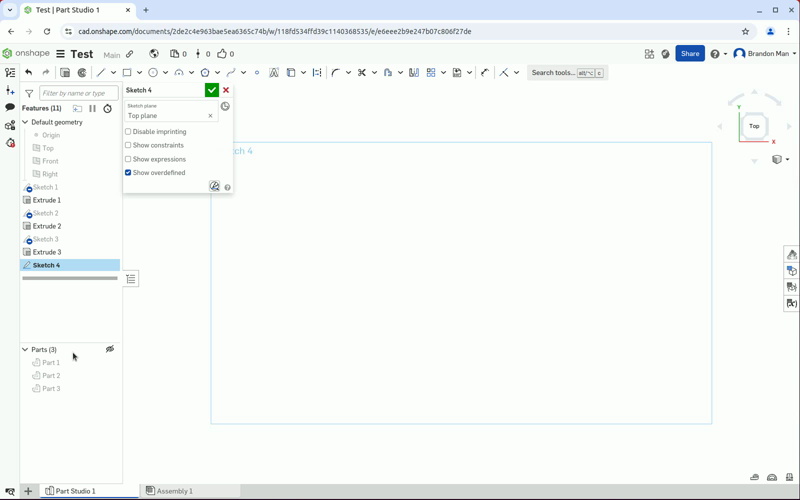
key(l)
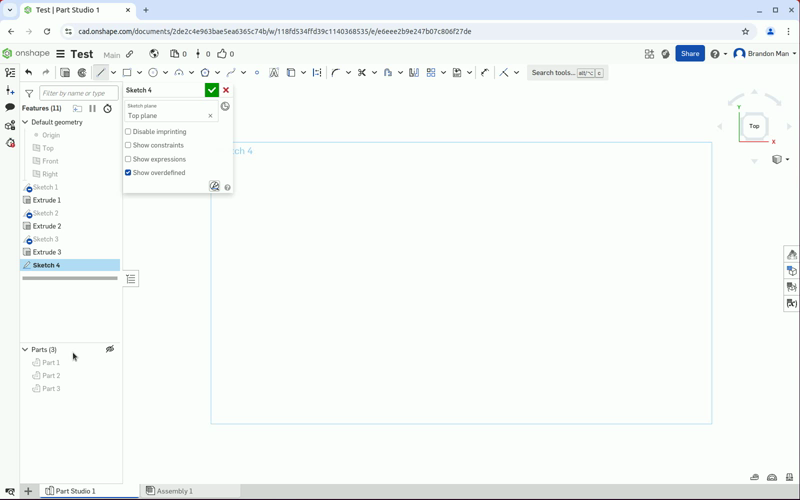
key_down(shift)
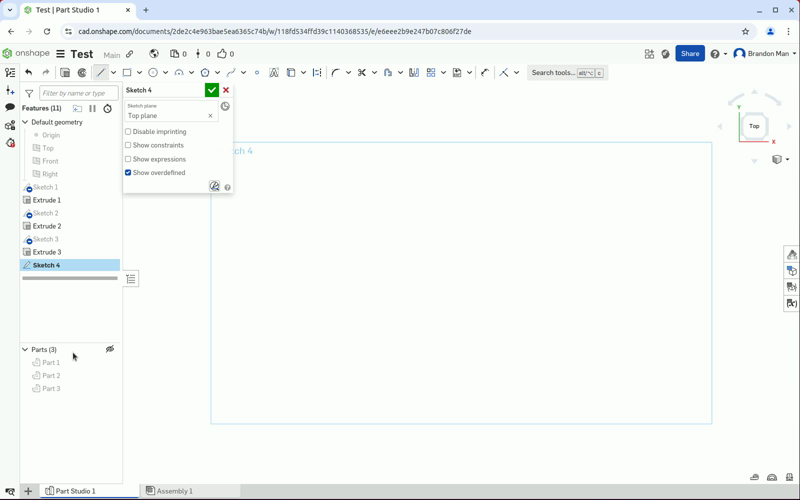
mouse_move(495, 261)
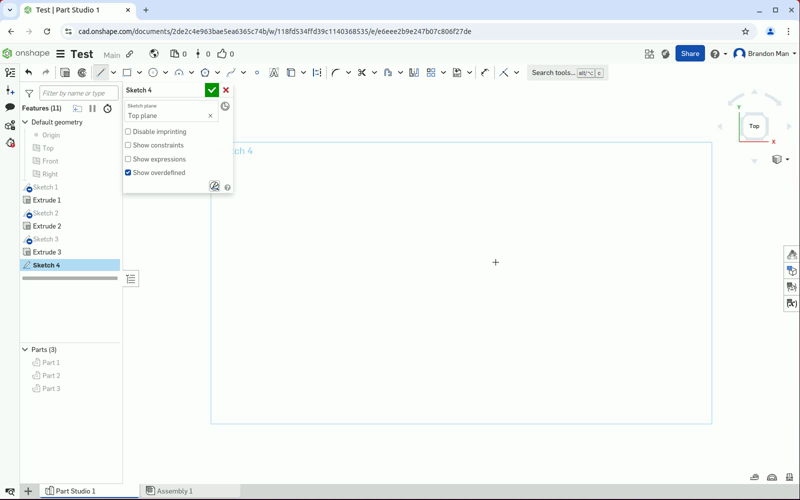
click(495, 261)
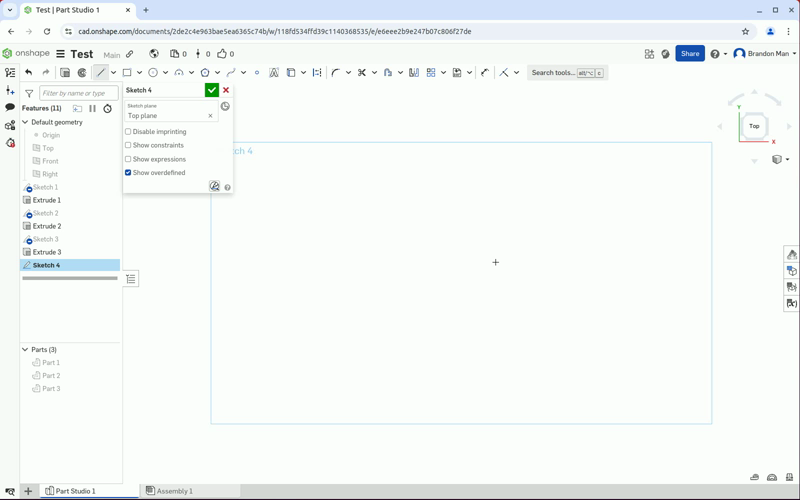
key_up(shift)
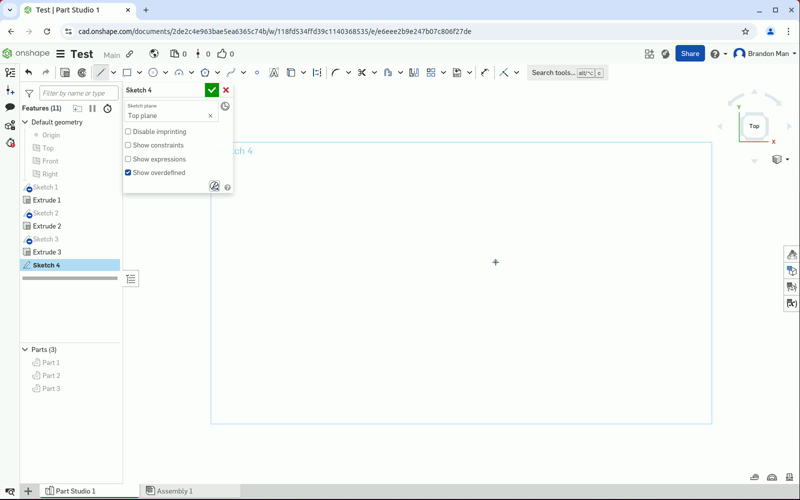
key_down(shift)
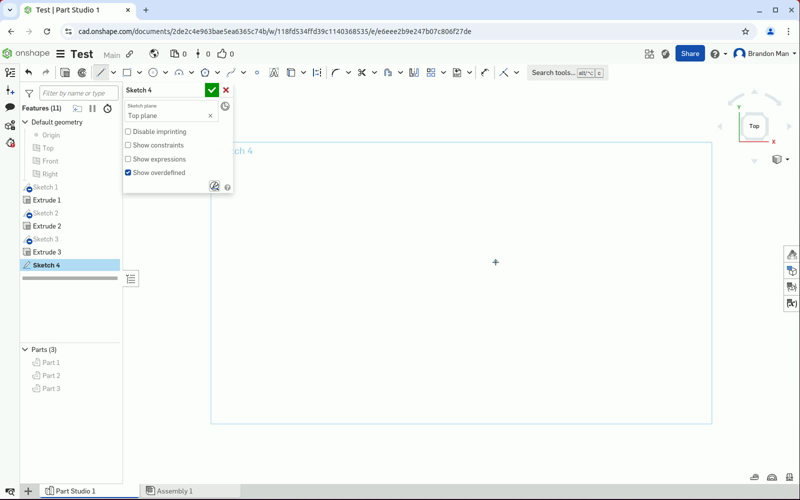
mouse_move(525, 261)
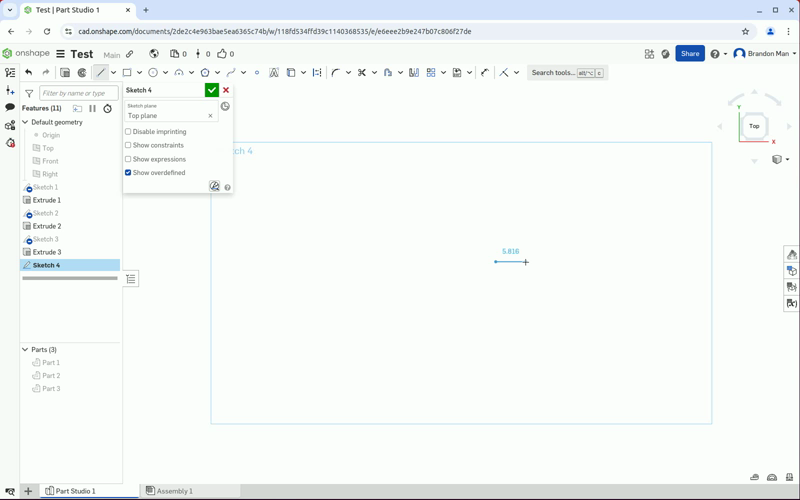
mouse_move(501, 261)
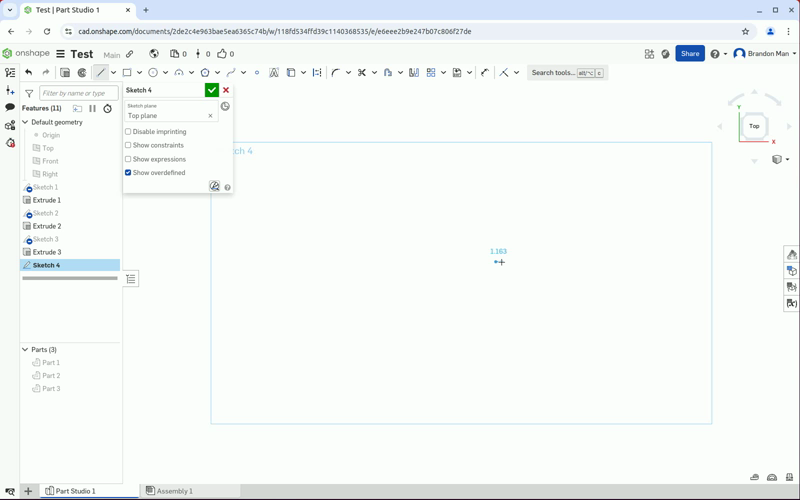
scroll(6)
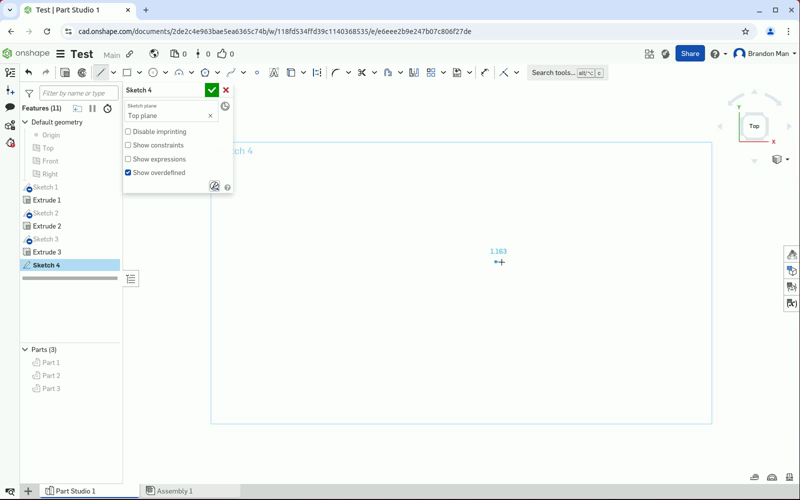
scroll(6)
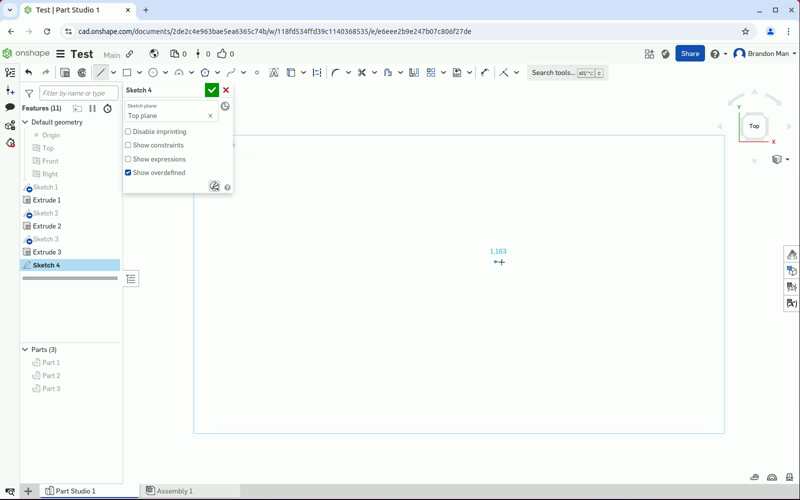
scroll(6)
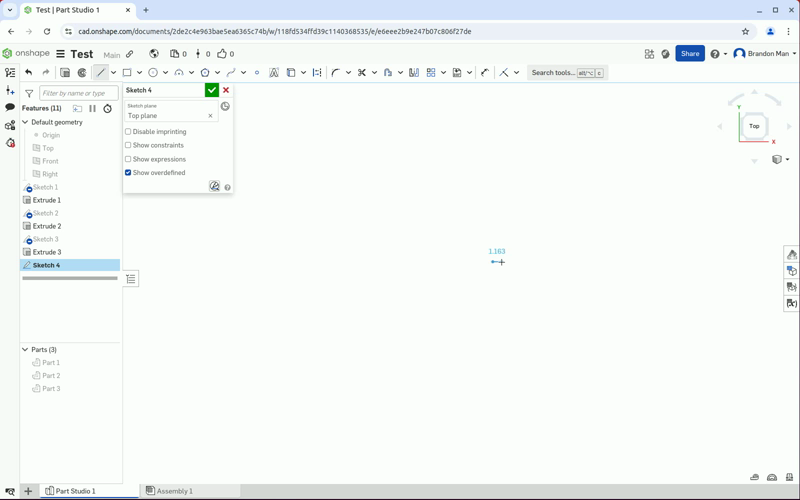
scroll(6)
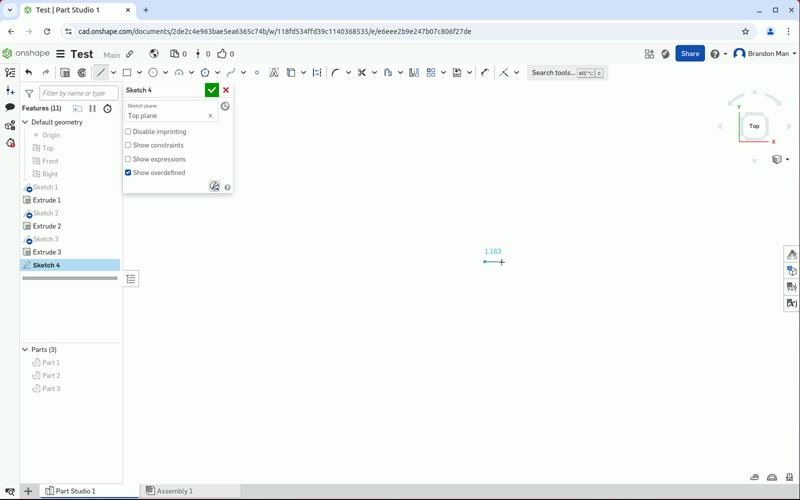
scroll(6)
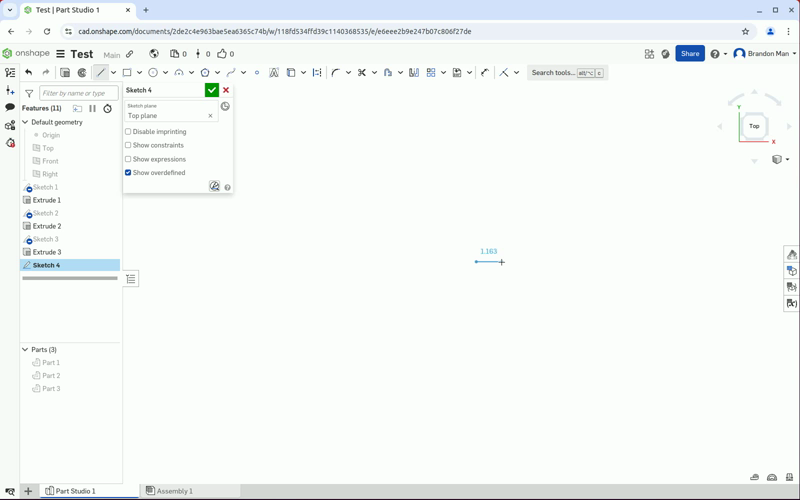
scroll(6)
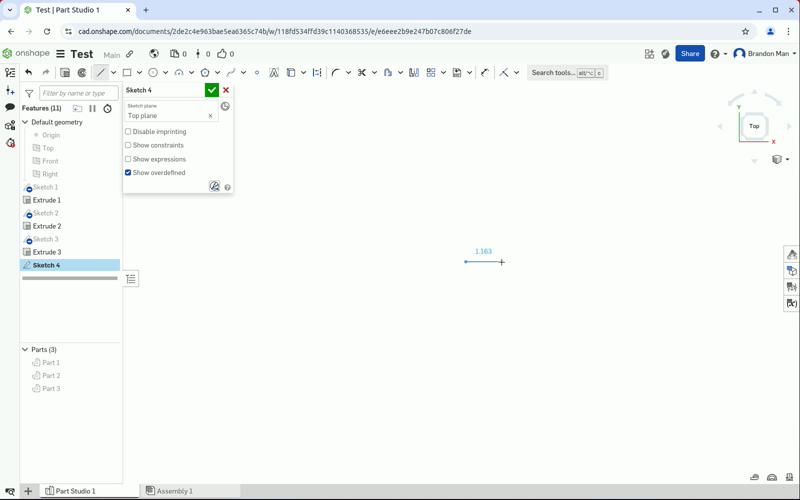
scroll(6)
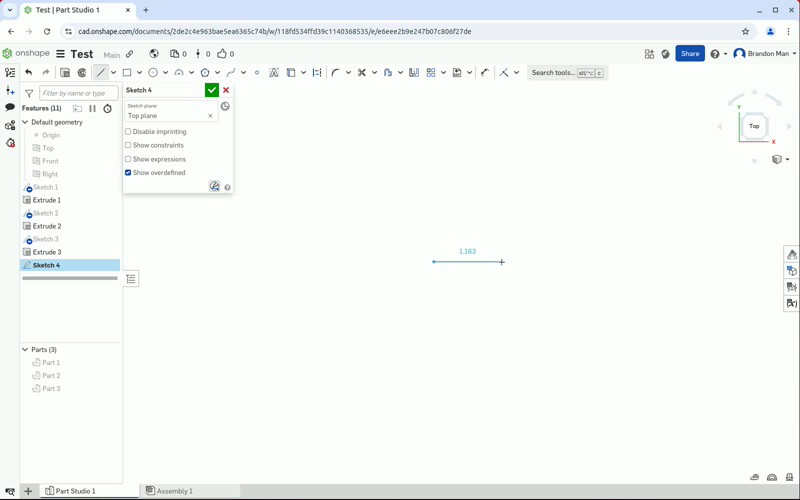
click(501, 261)
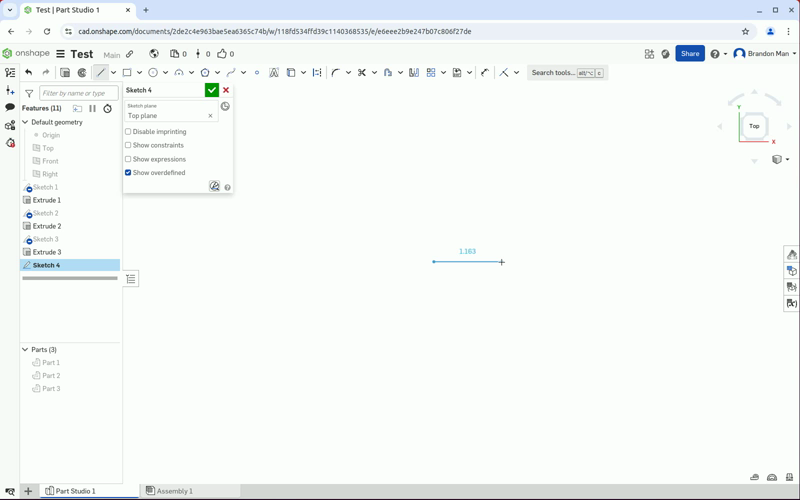
scroll(-6)
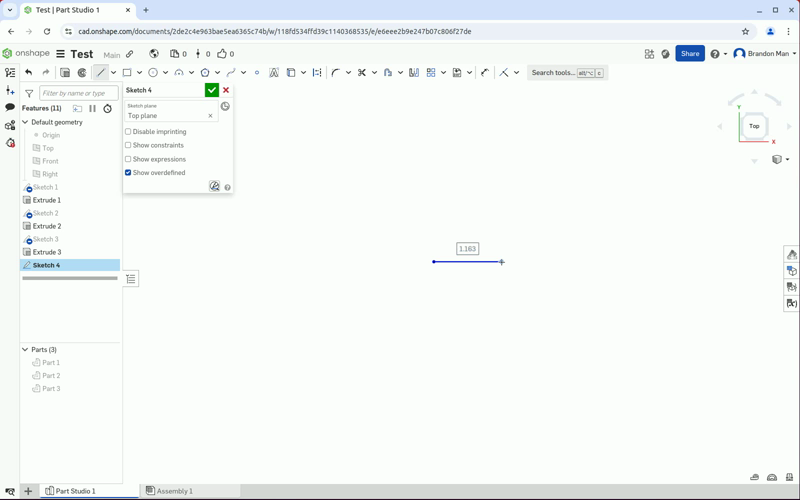
scroll(-6)
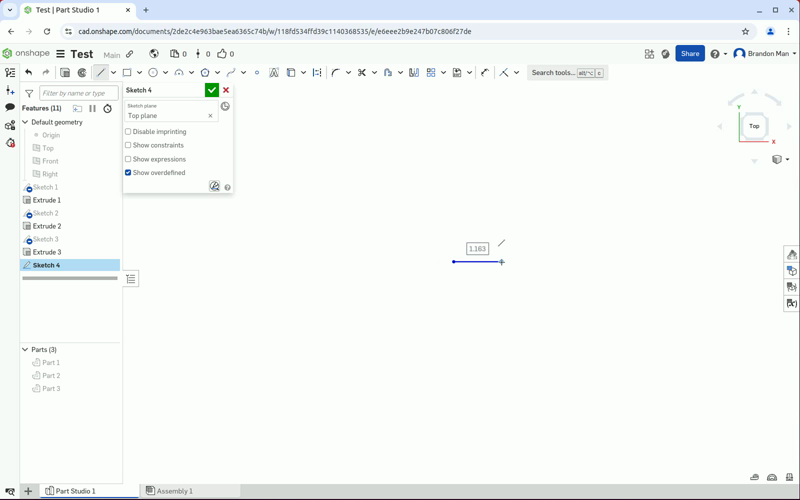
scroll(-6)
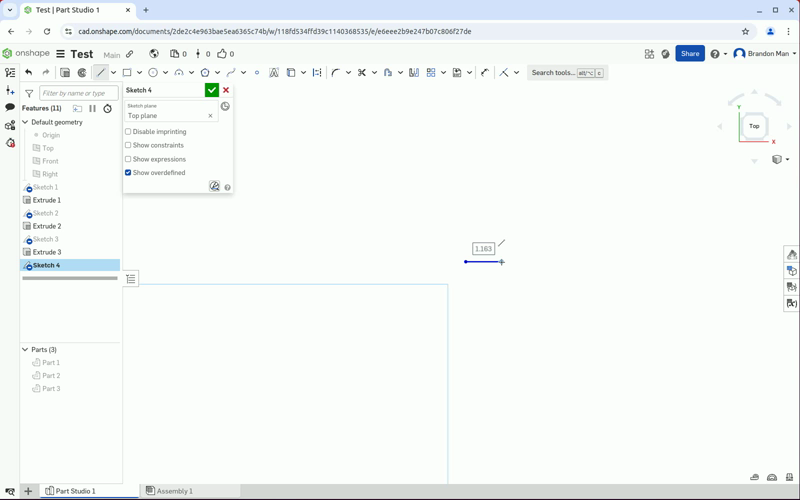
scroll(-6)
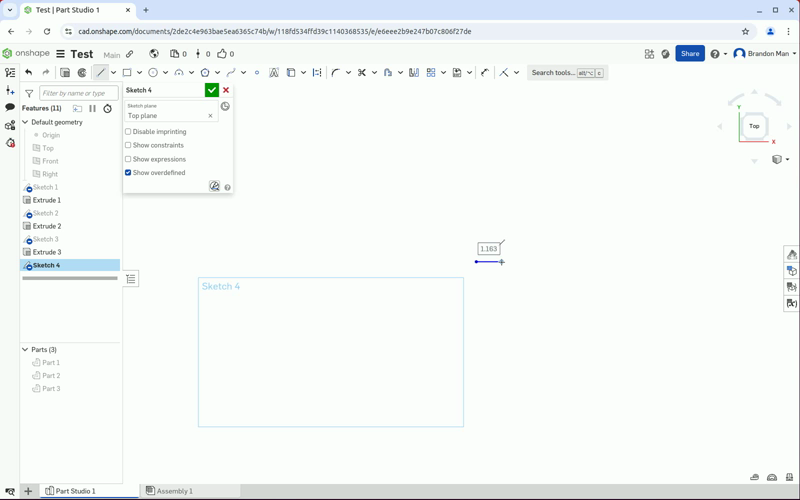
scroll(-6)
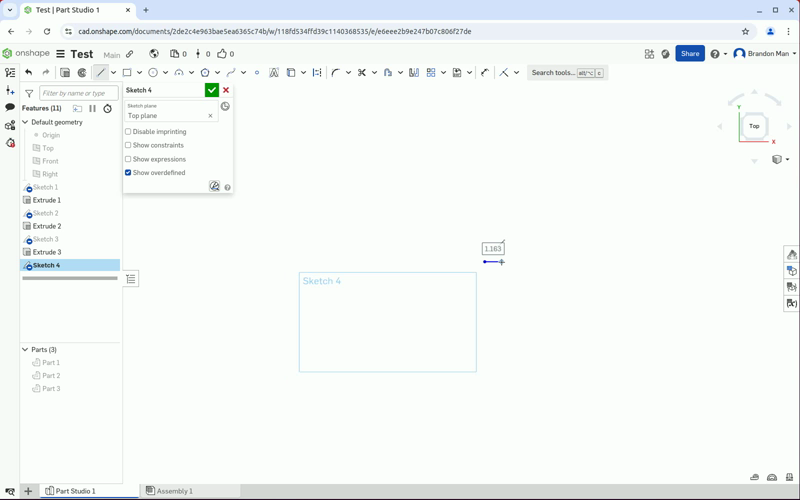
scroll(-6)
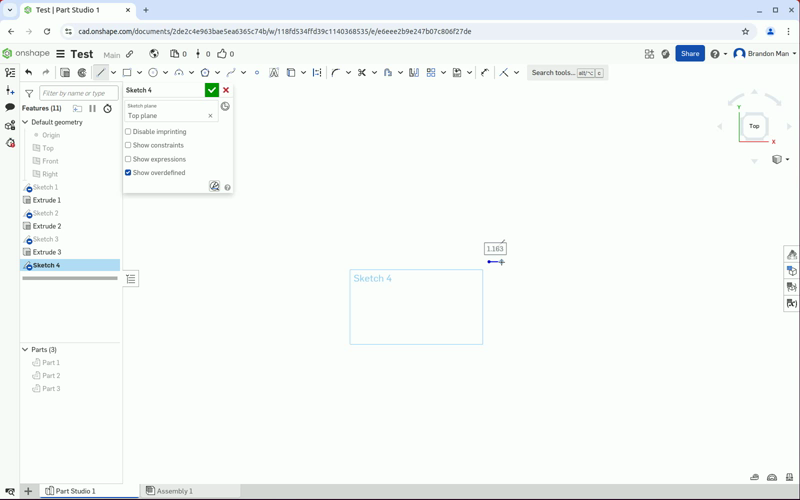
scroll(-6)
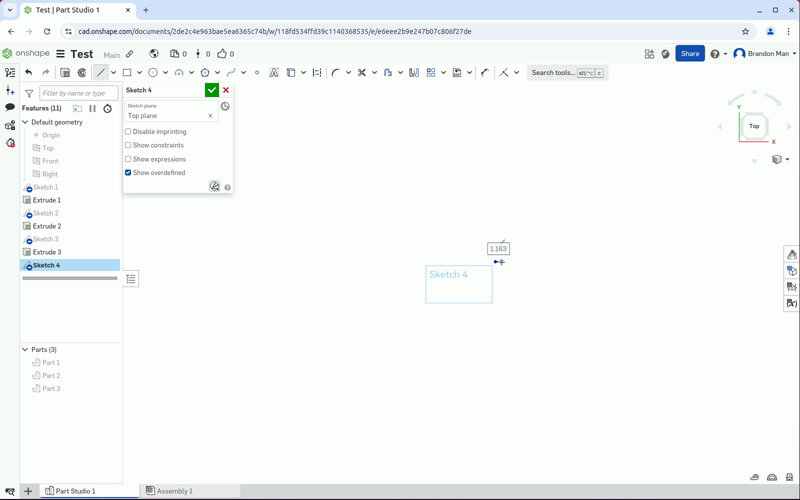
key_up(shift)
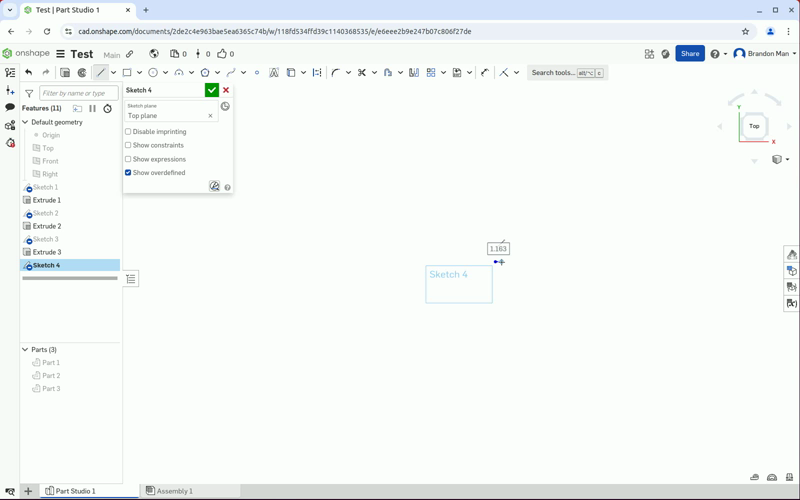
key_down(shift)
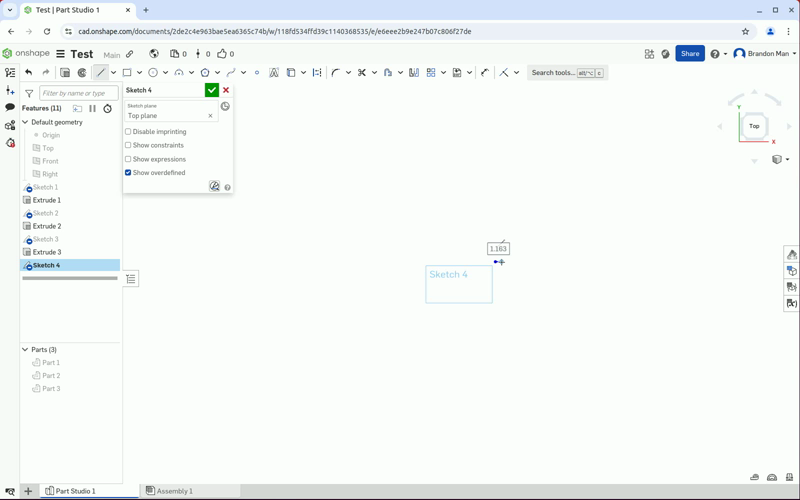
mouse_move(531, 261)
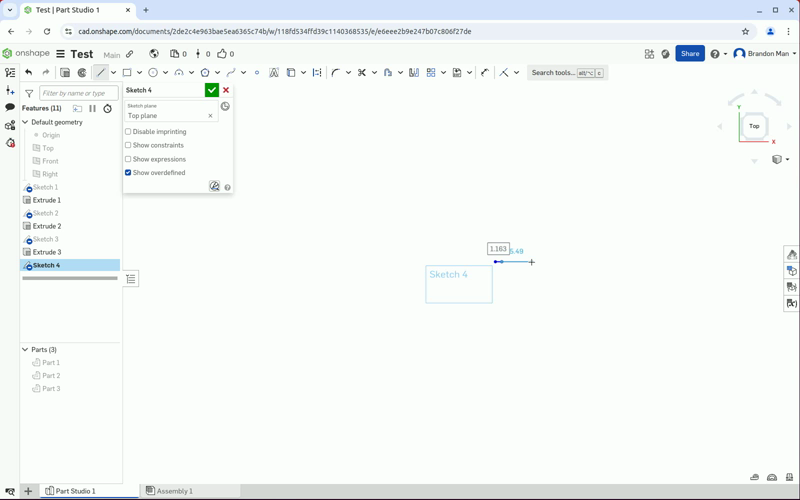
mouse_move(501, 236)
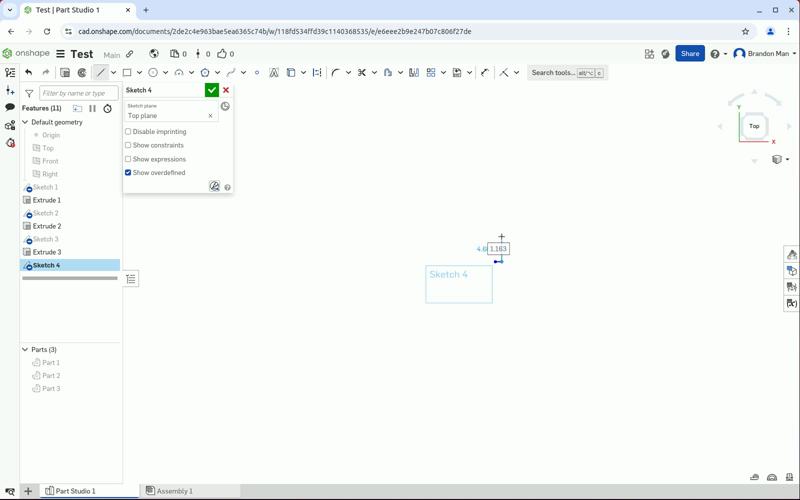
click(501, 236)
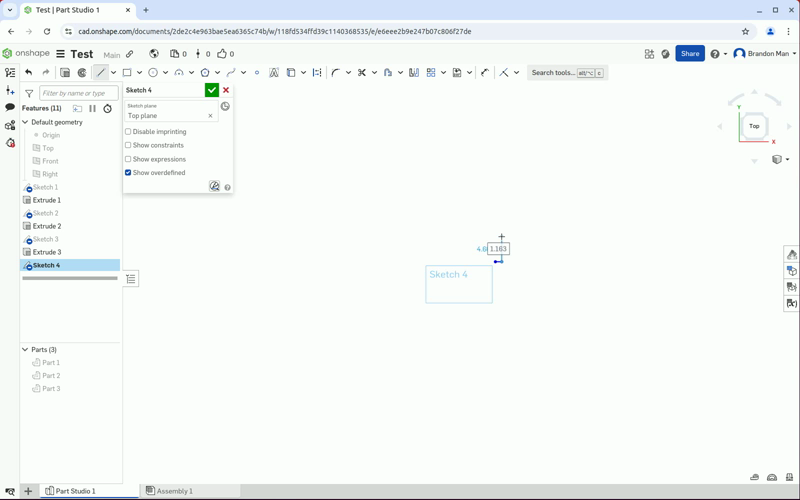
key_up(shift)
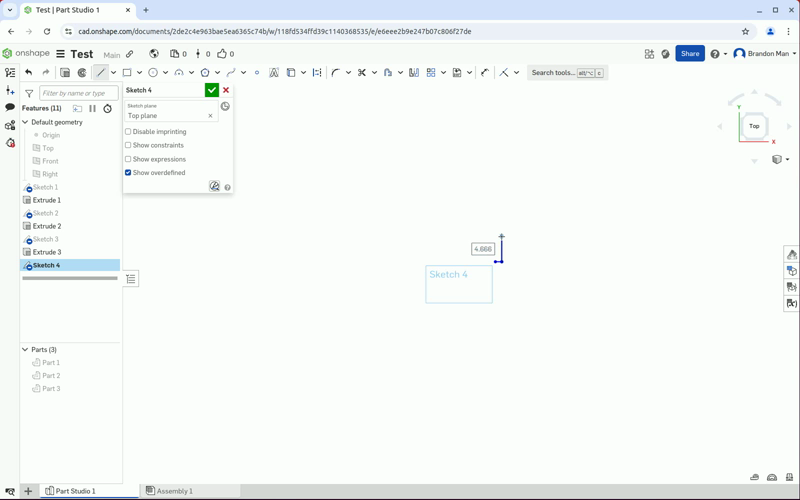
key_down(shift)
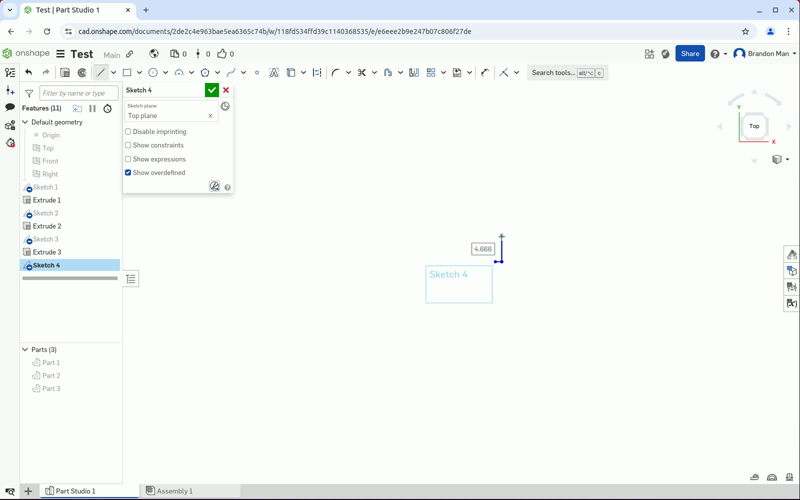
mouse_move(531, 236)
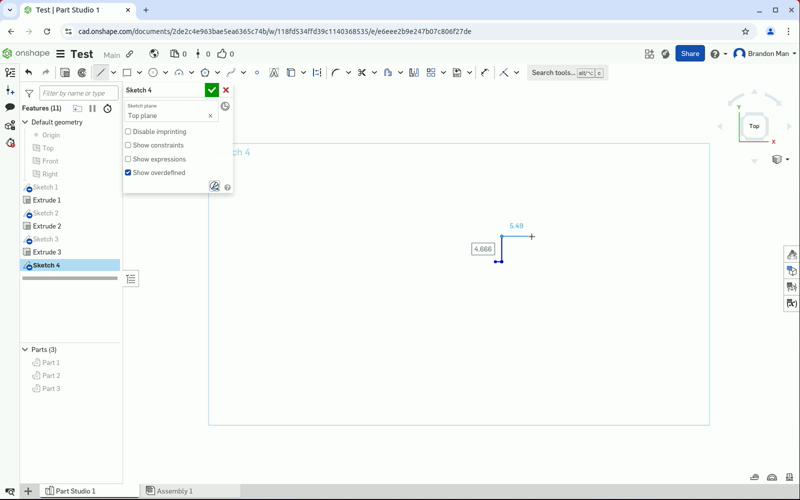
mouse_move(495, 236)
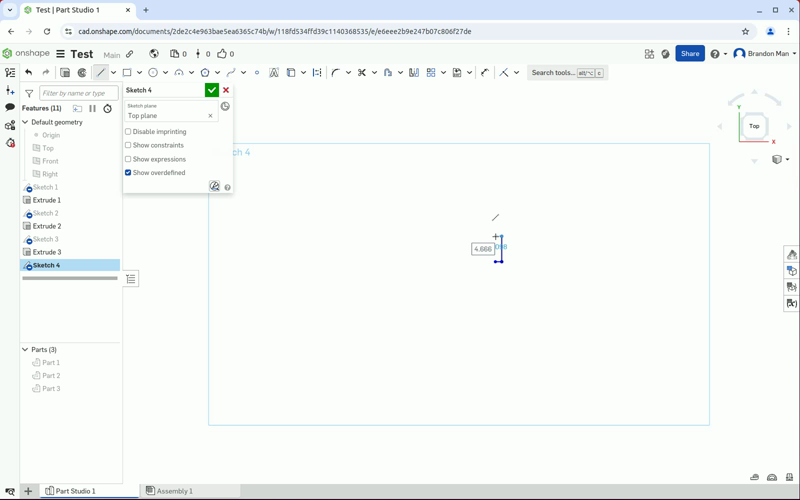
scroll(6)
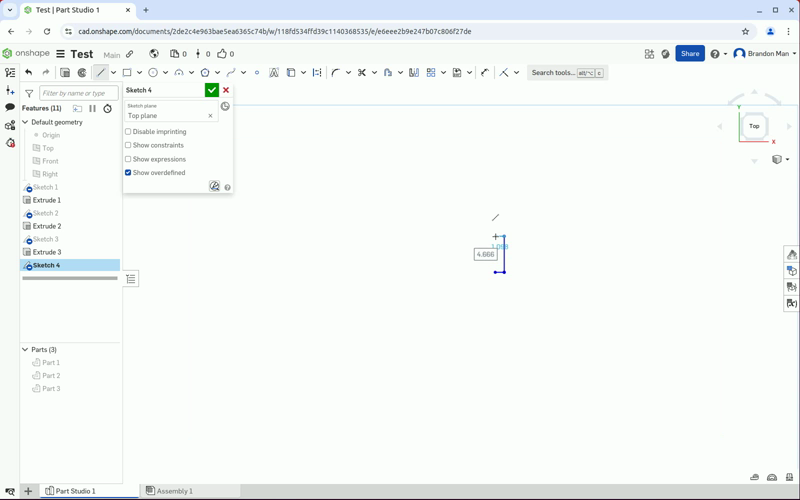
scroll(6)
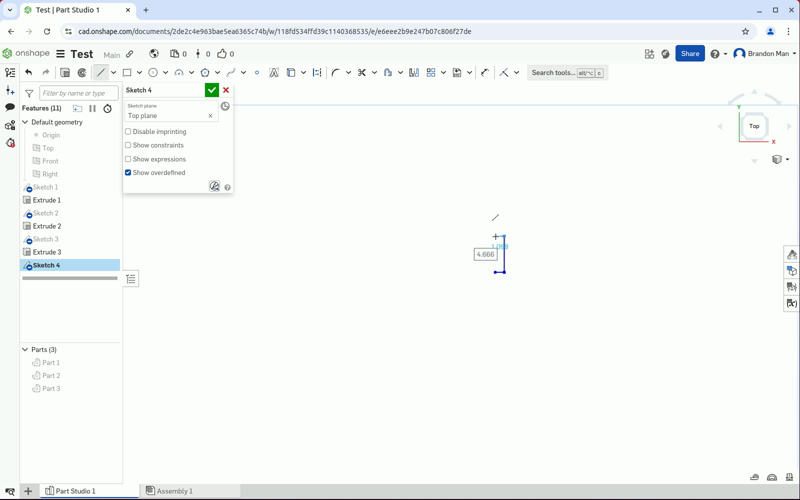
scroll(6)
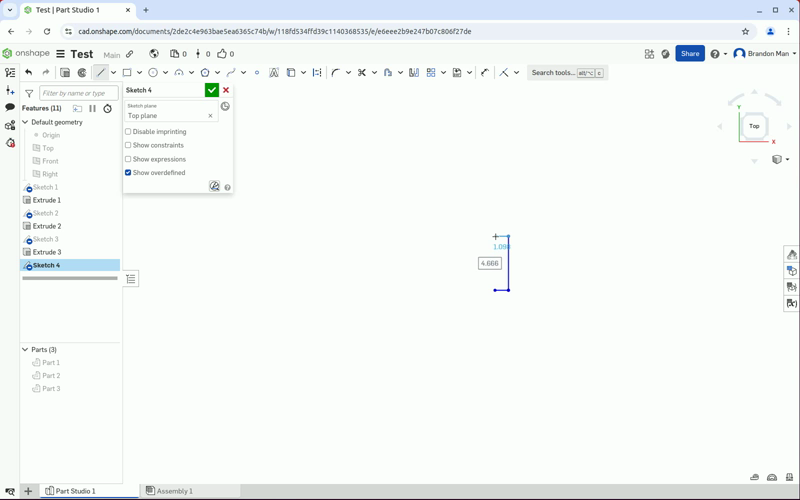
scroll(6)
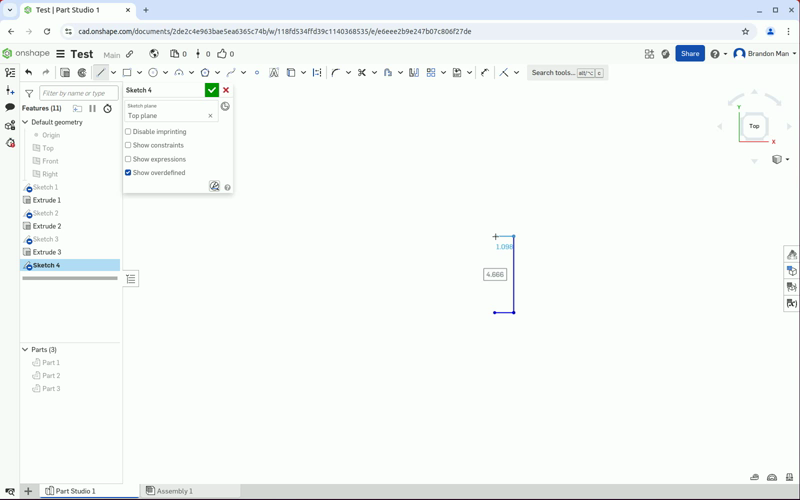
scroll(6)
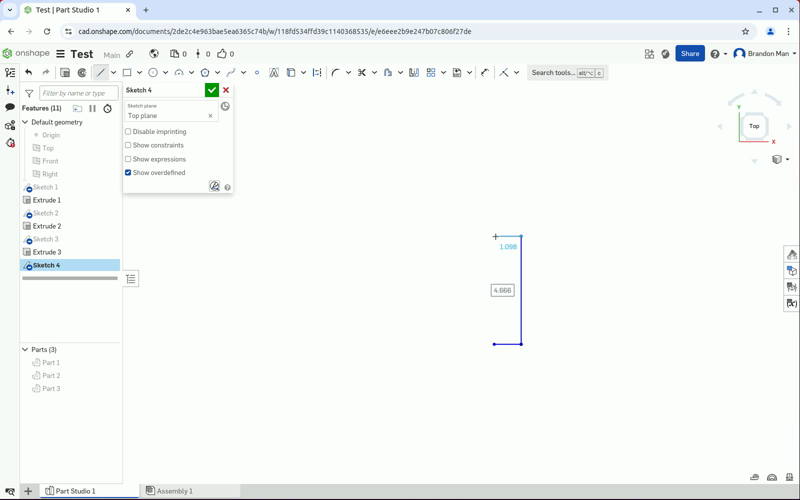
scroll(6)
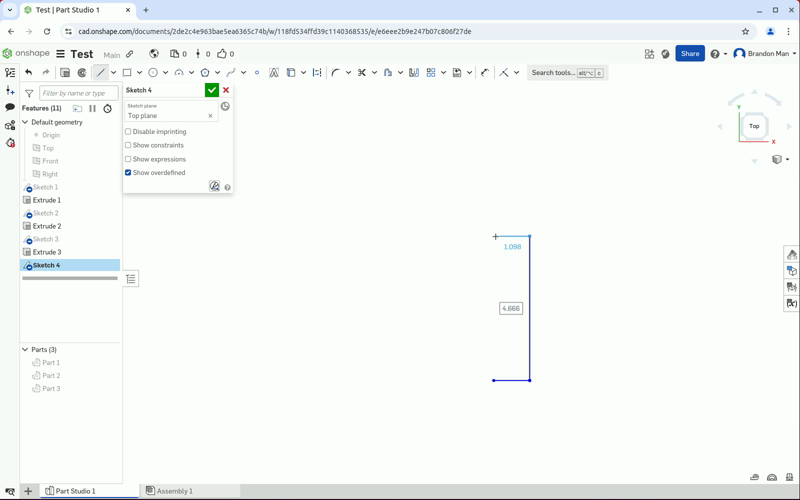
scroll(6)
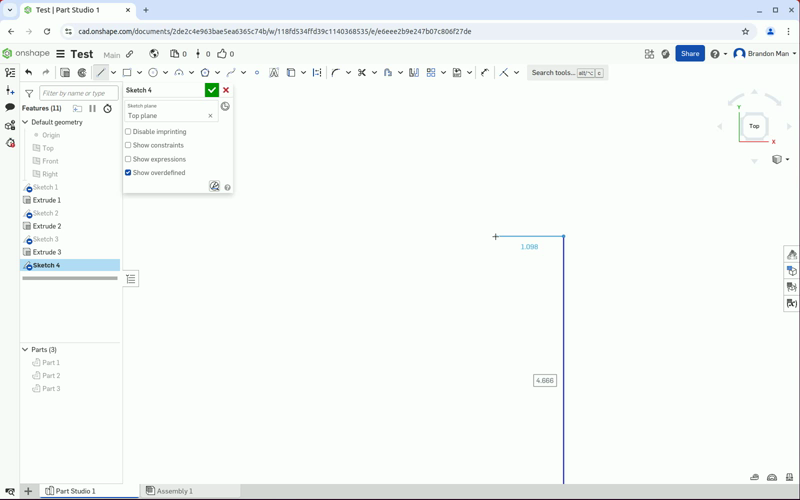
click(495, 236)
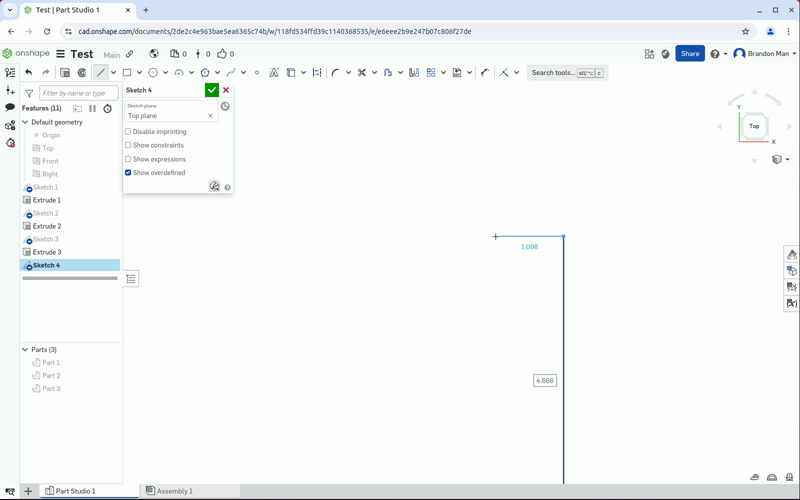
scroll(-6)
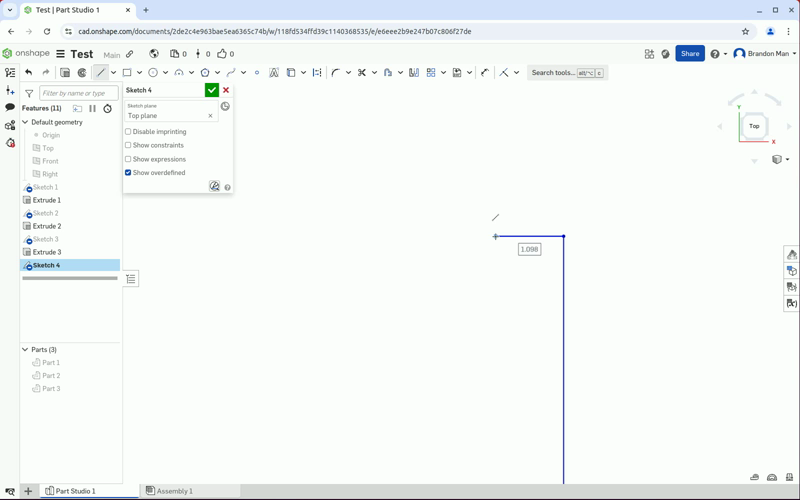
scroll(-6)
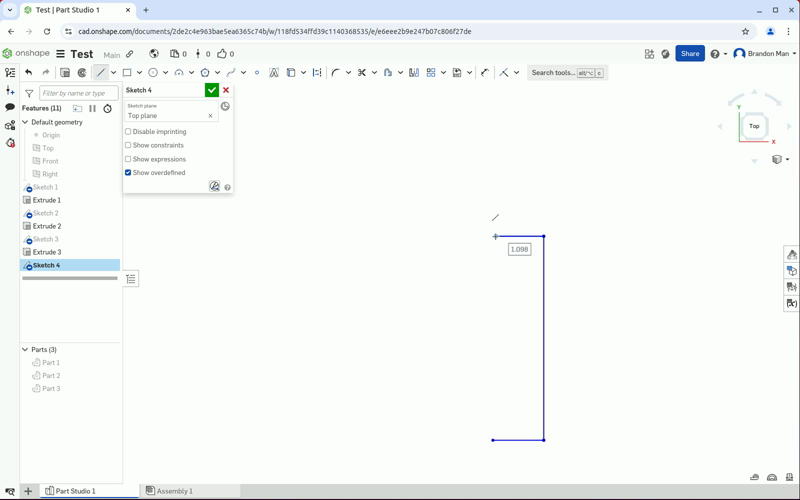
scroll(-6)
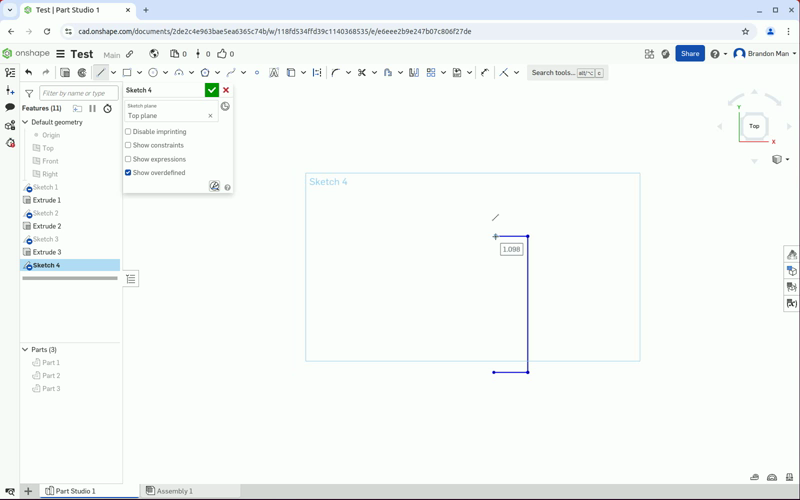
scroll(-6)
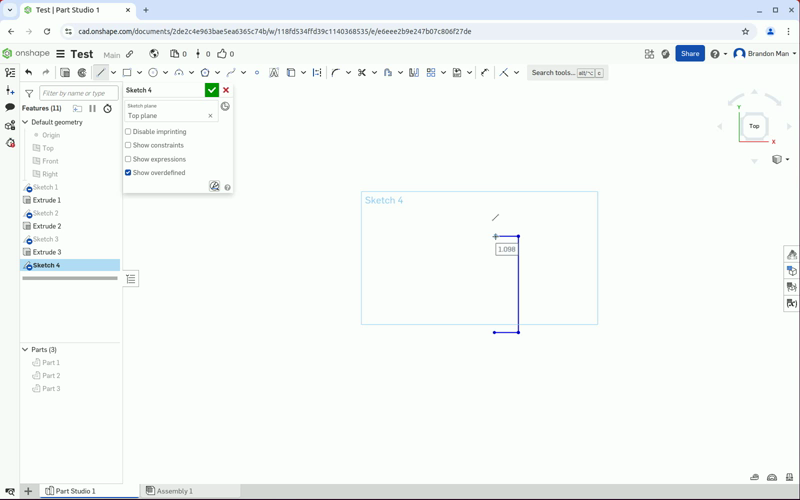
scroll(-6)
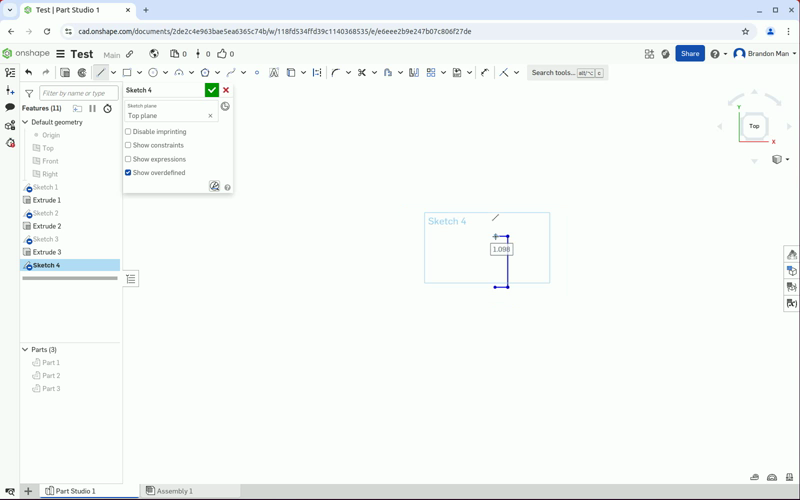
scroll(-6)
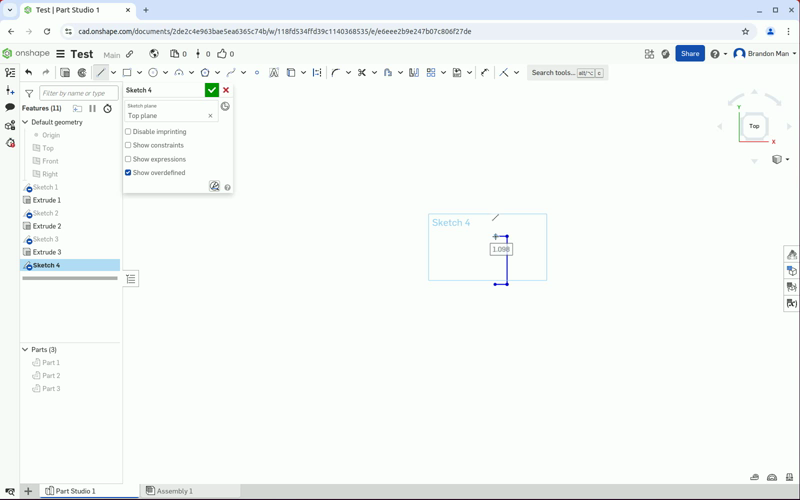
scroll(-6)
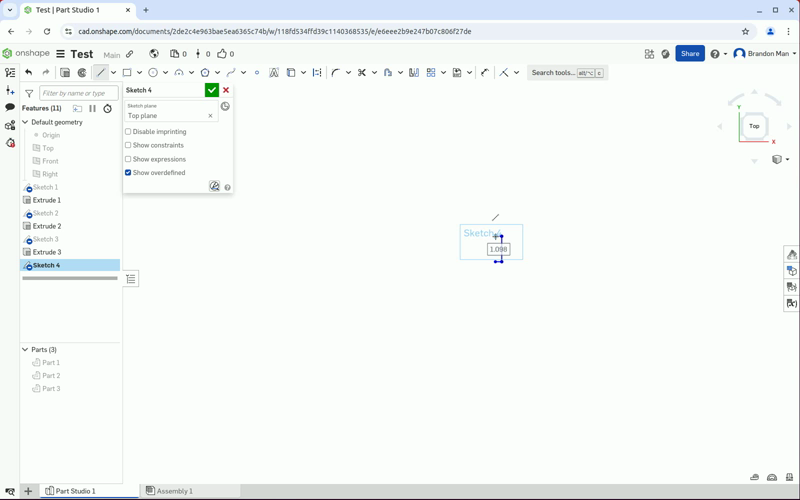
key_up(shift)
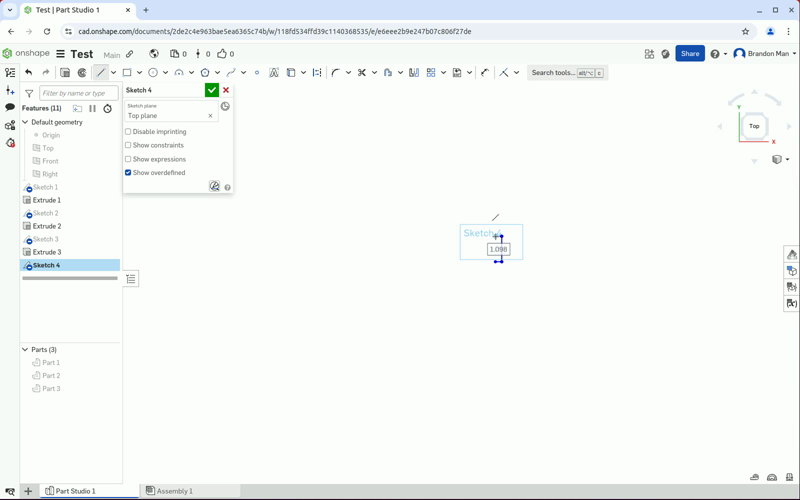
mouse_move(525, 236)
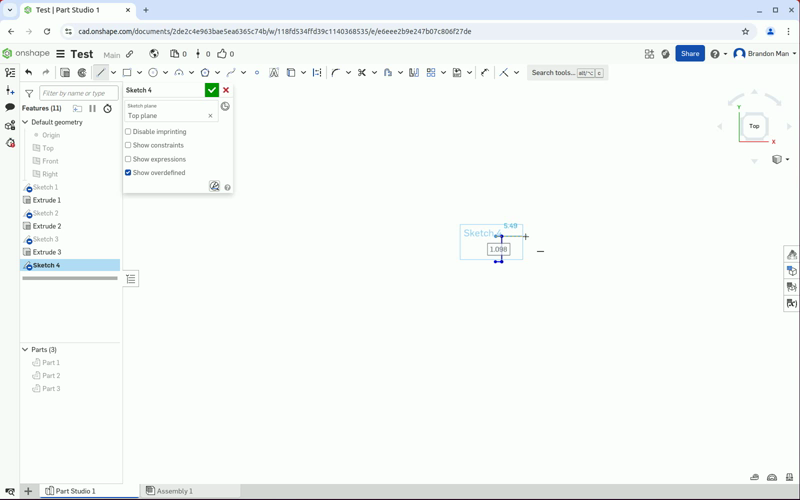
key_down(shift)
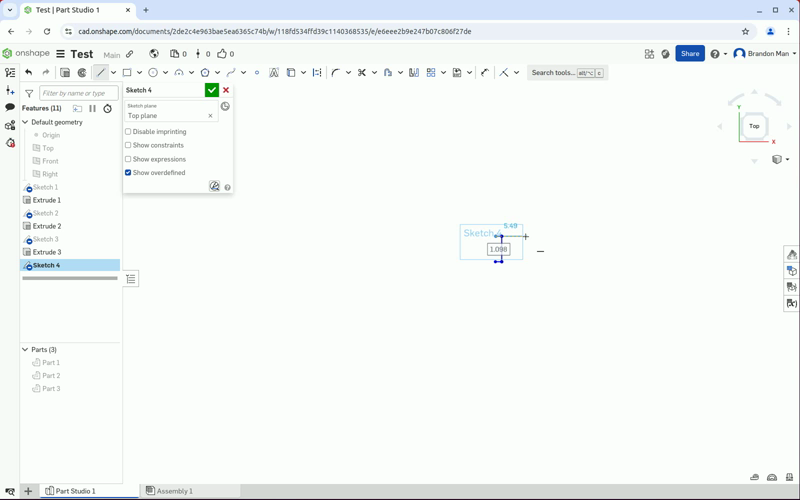
mouse_move(495, 261)
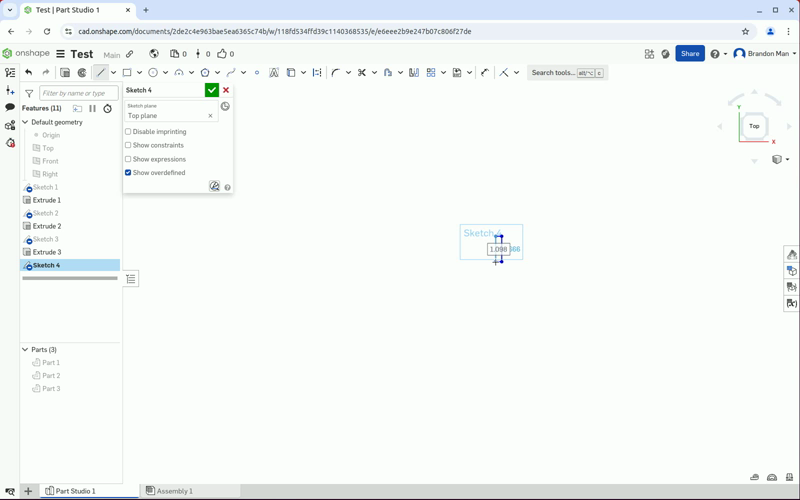
key_up(shift)
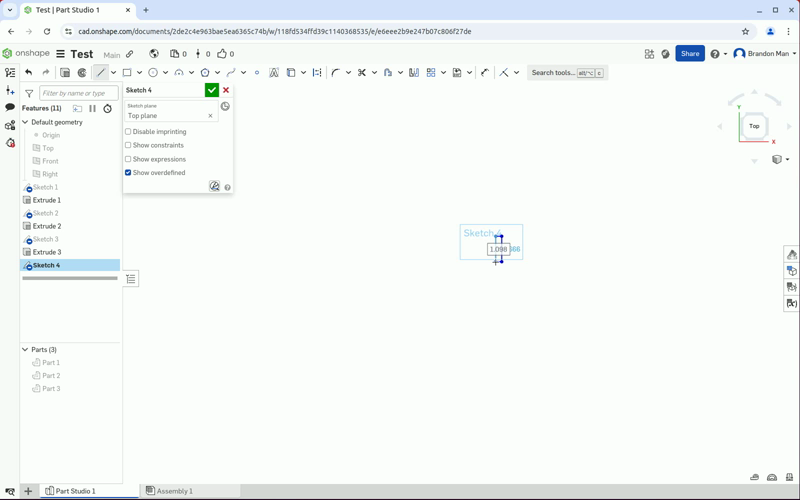
click(495, 261)
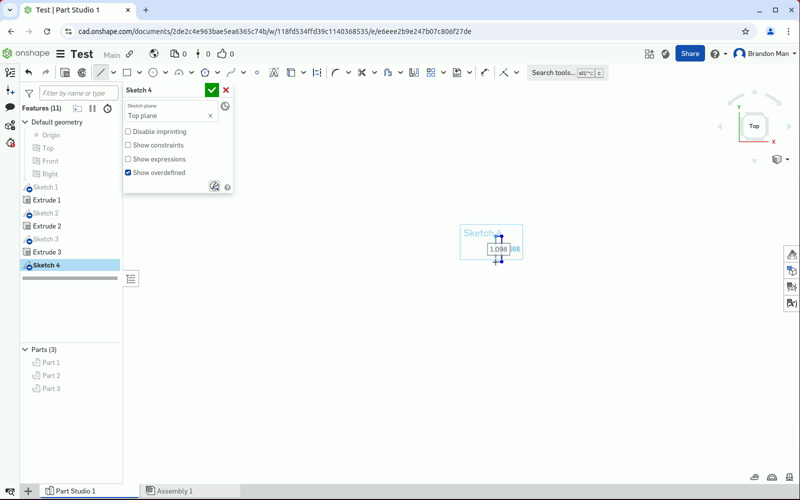
key(esc)
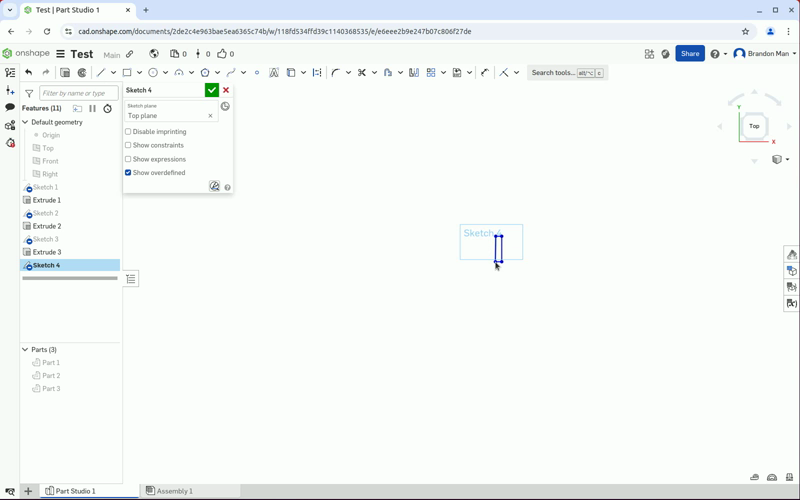
mouse_move(500, 259)
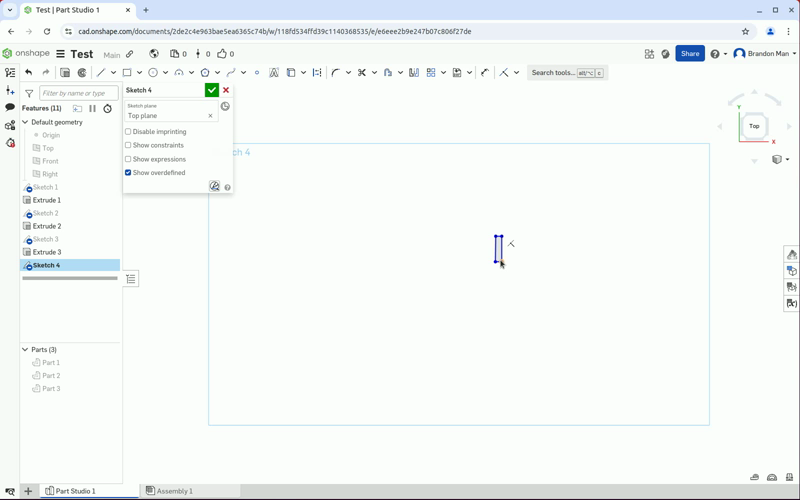
scroll(6)
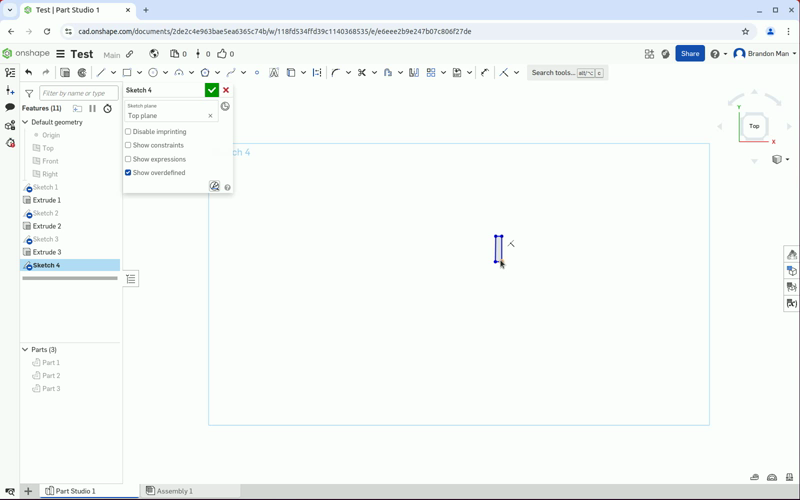
scroll(6)
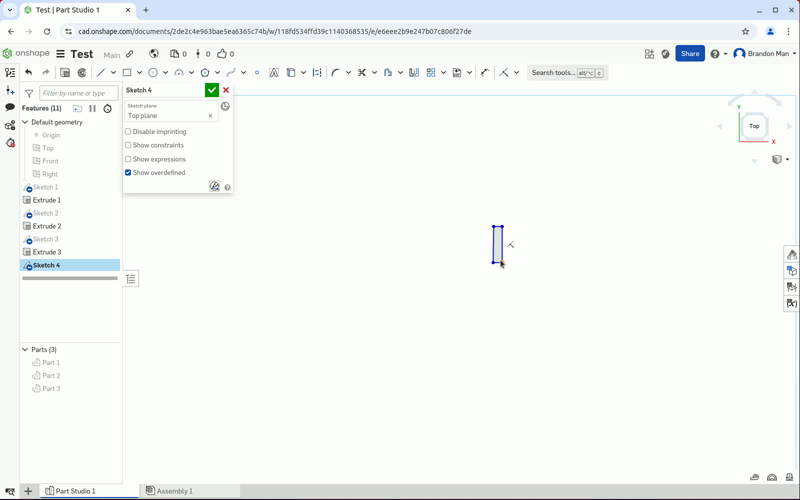
scroll(6)
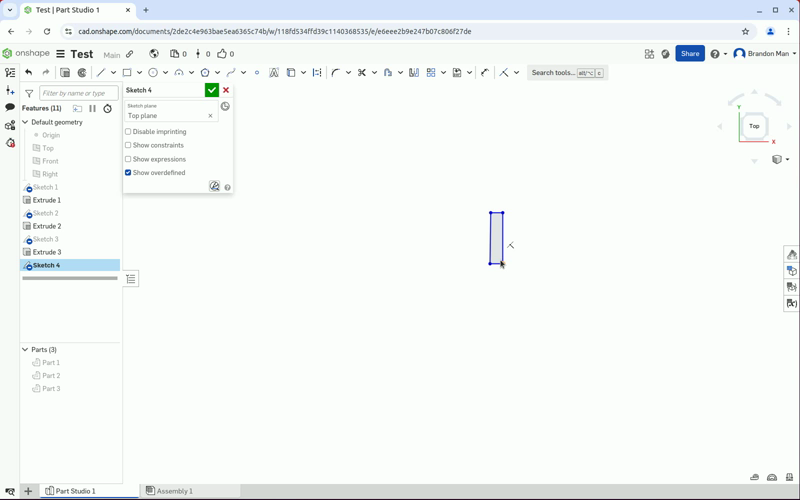
scroll(6)
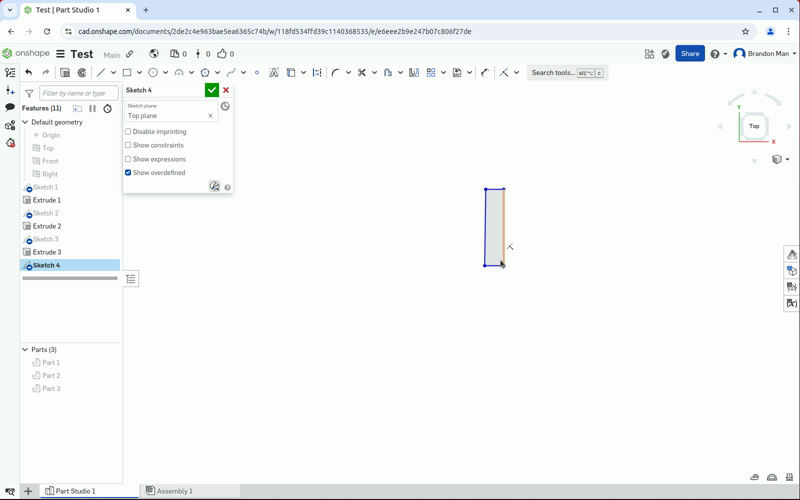
scroll(6)
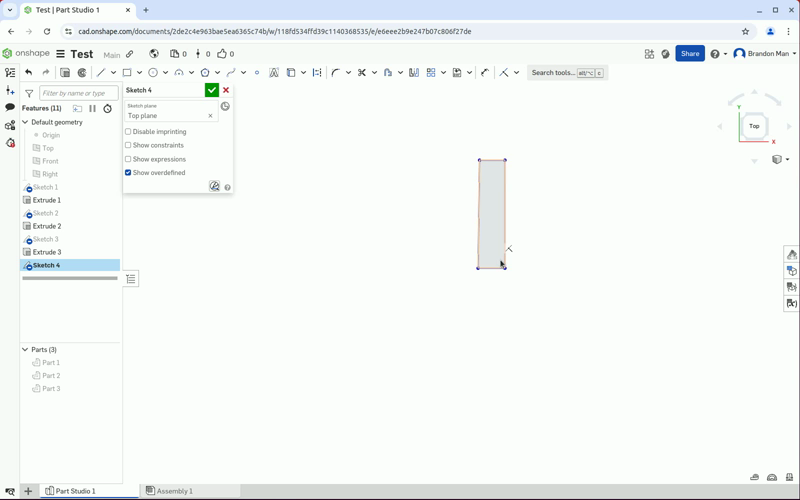
scroll(6)
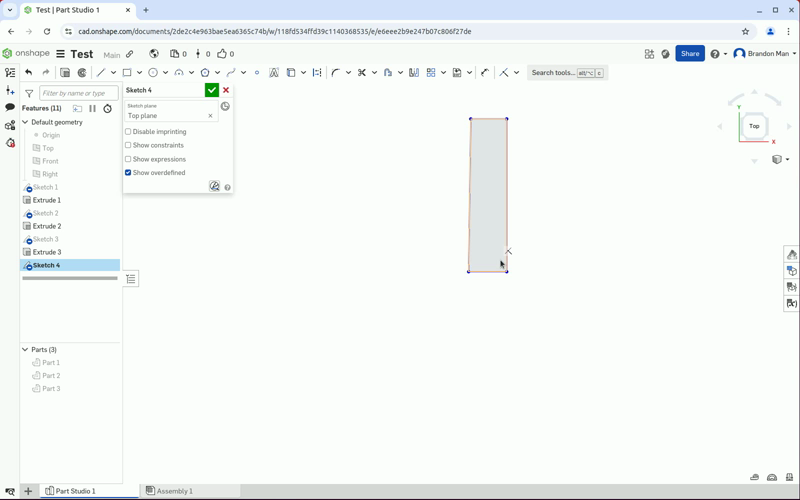
scroll(6)
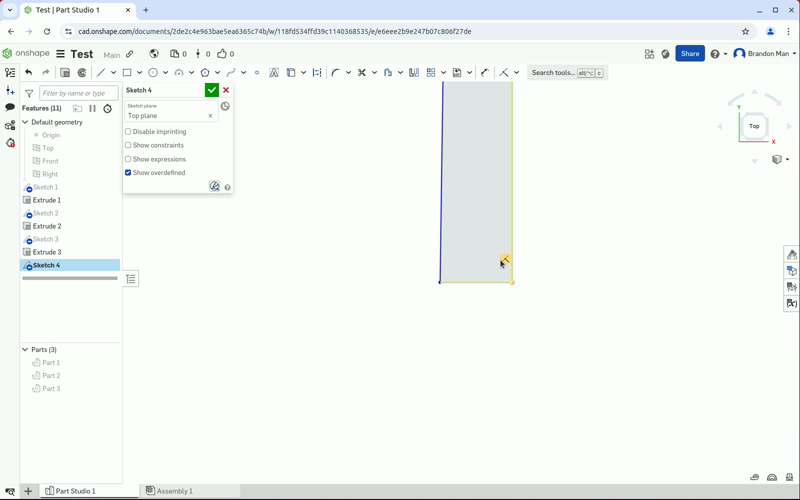
click(500, 259)
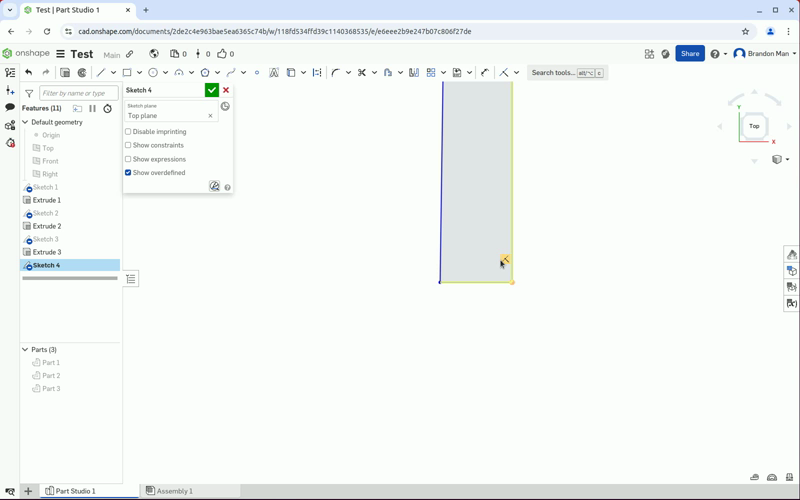
scroll(-6)
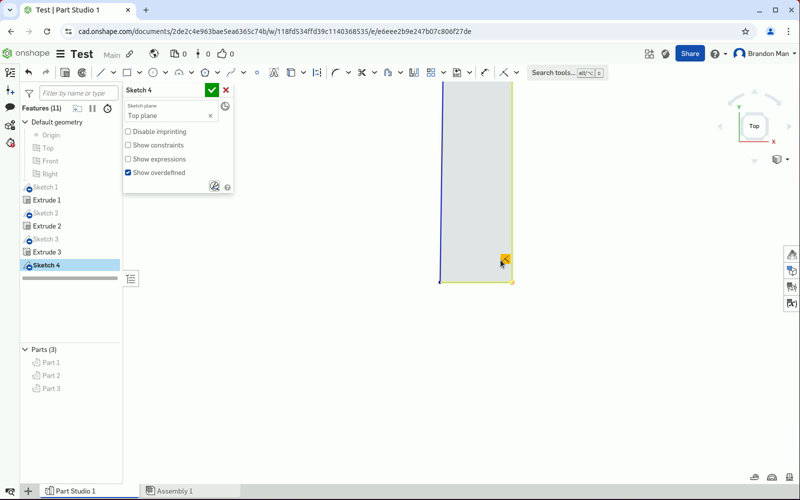
scroll(-6)
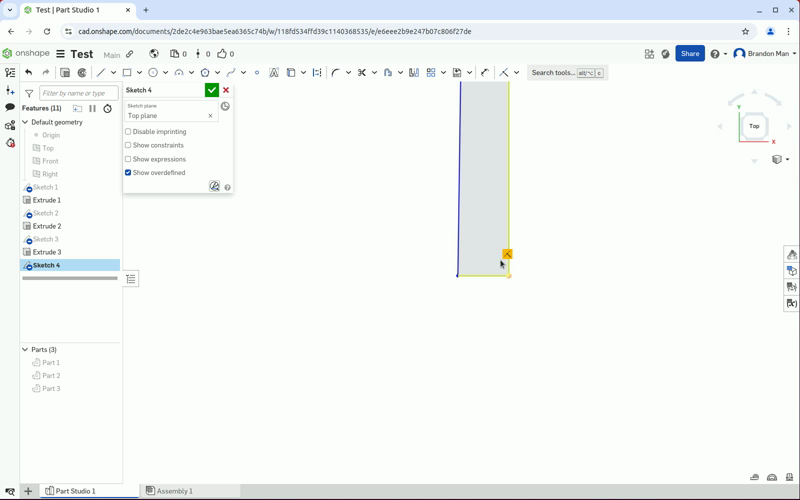
scroll(-6)
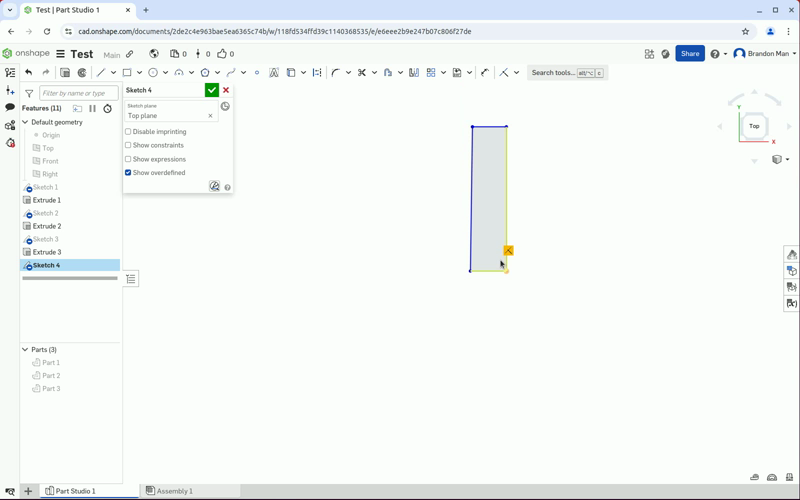
scroll(-6)
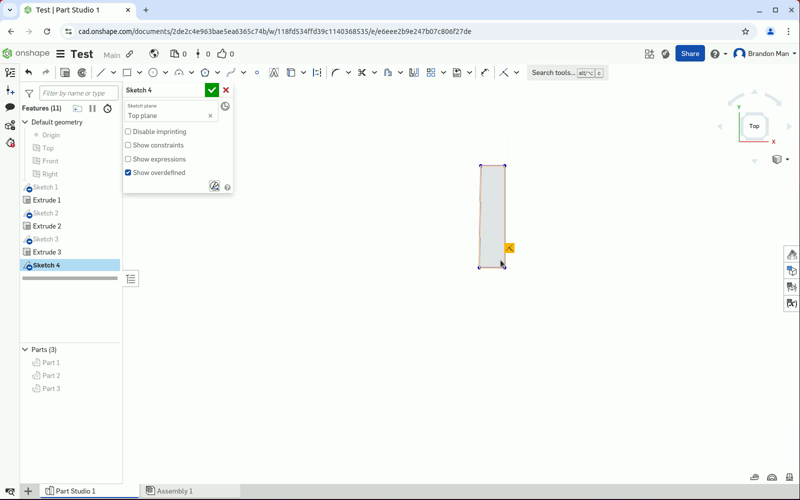
scroll(-6)
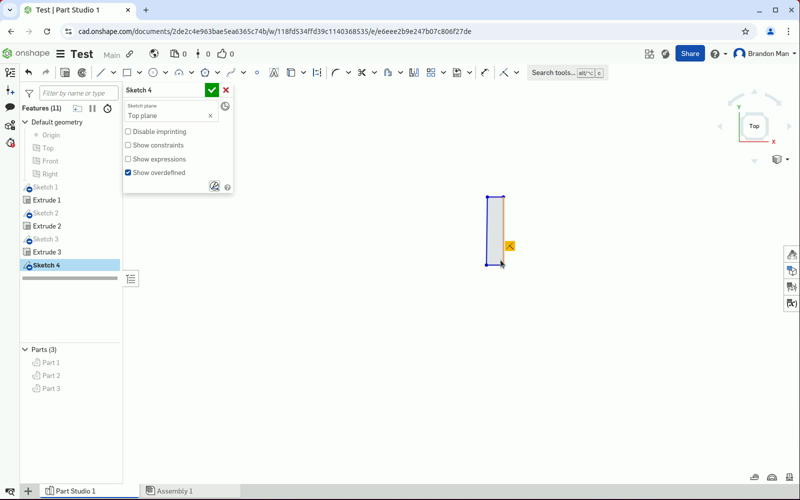
scroll(-6)
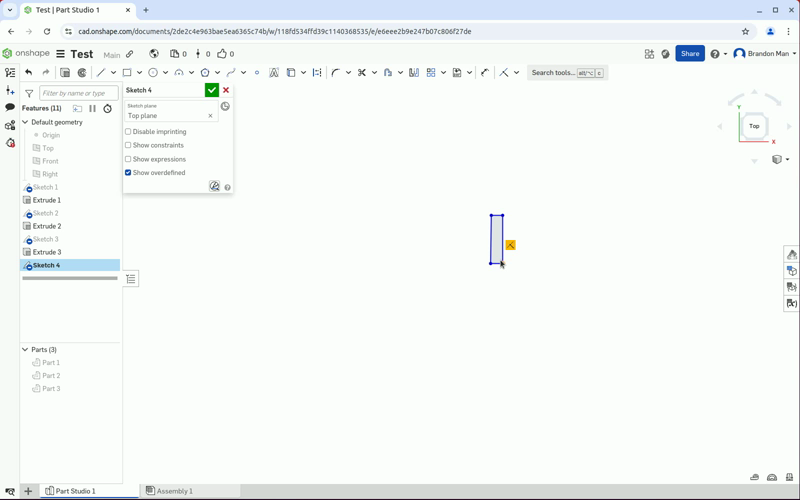
scroll(-6)
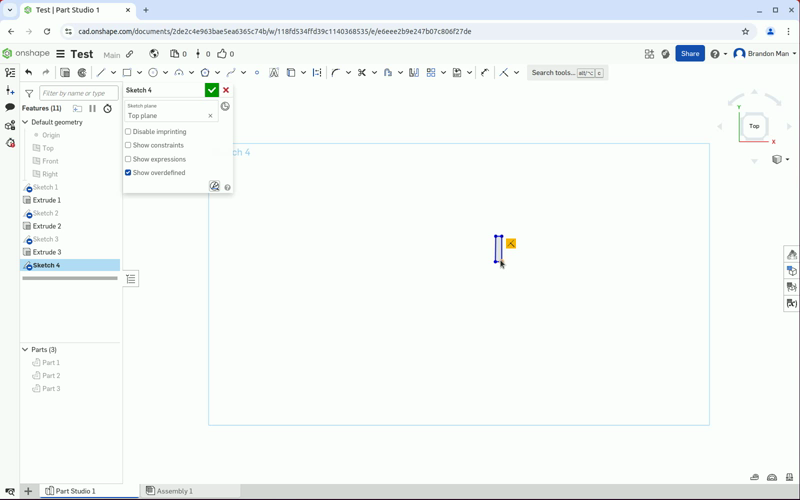
mouse_move(73, 352)
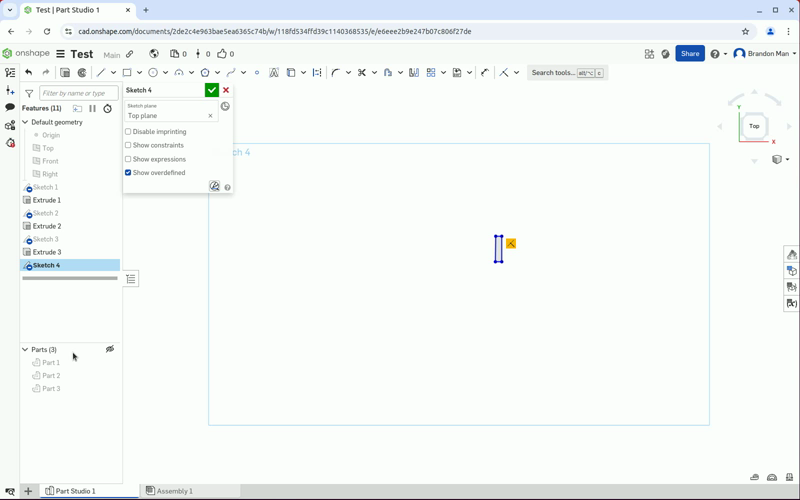
key(shift+y)
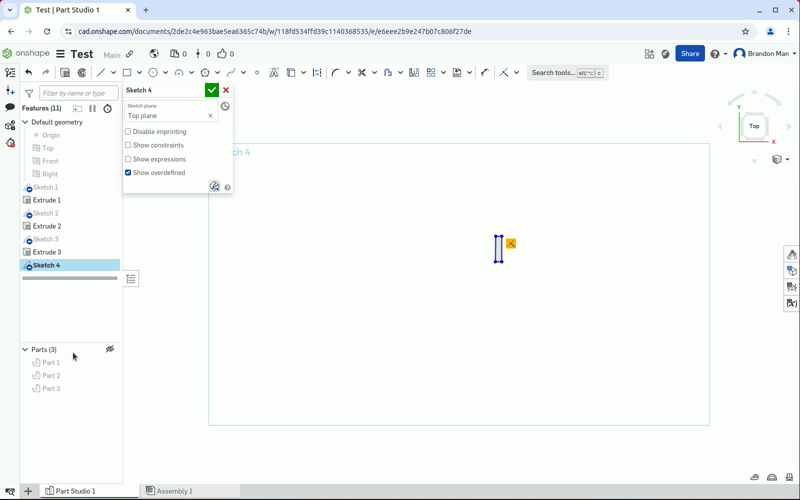
key(shift+e)
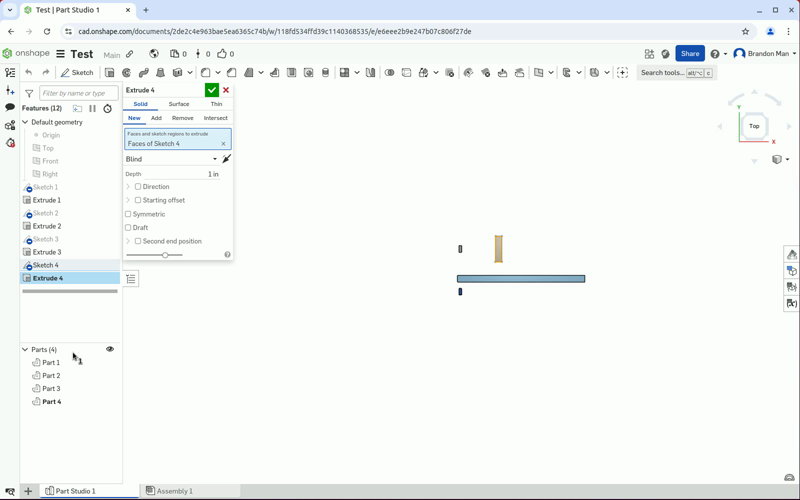
mouse_move(143, 106)
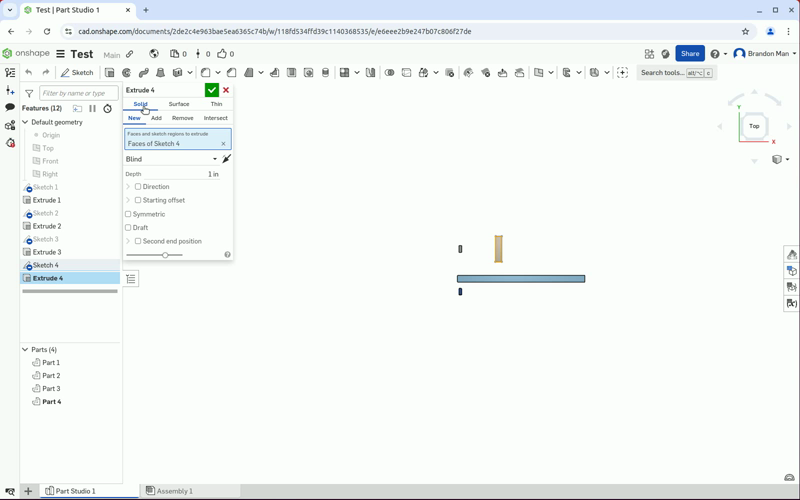
click(143, 106)
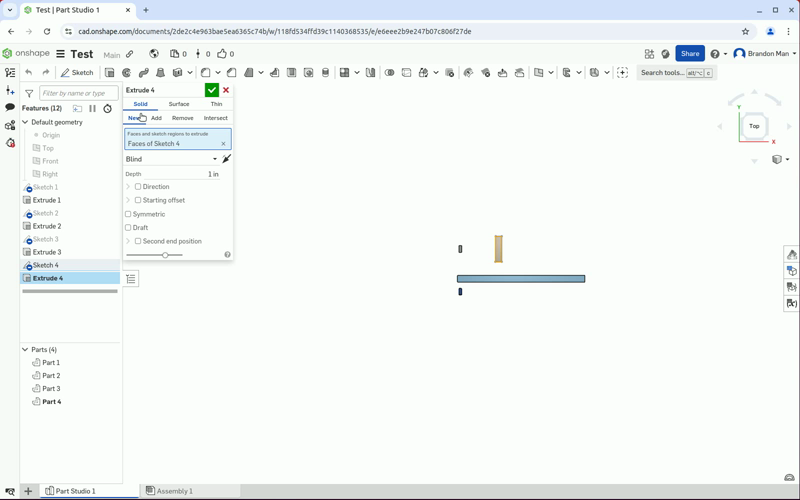
mouse_move(137, 120)
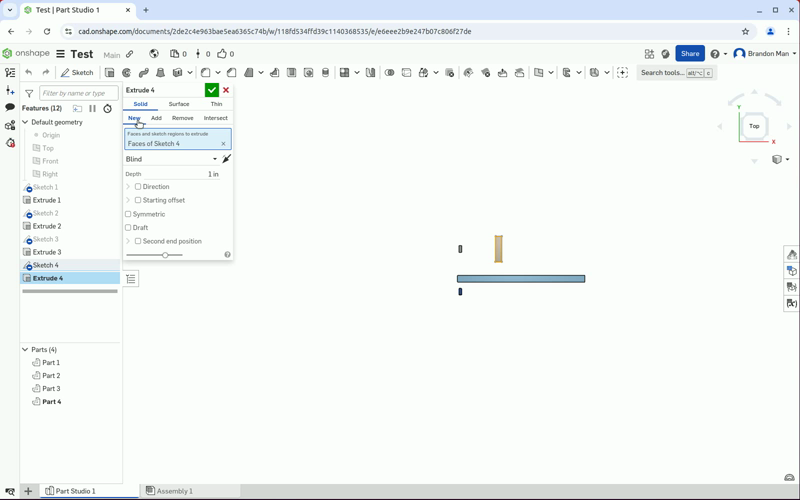
click(137, 120)
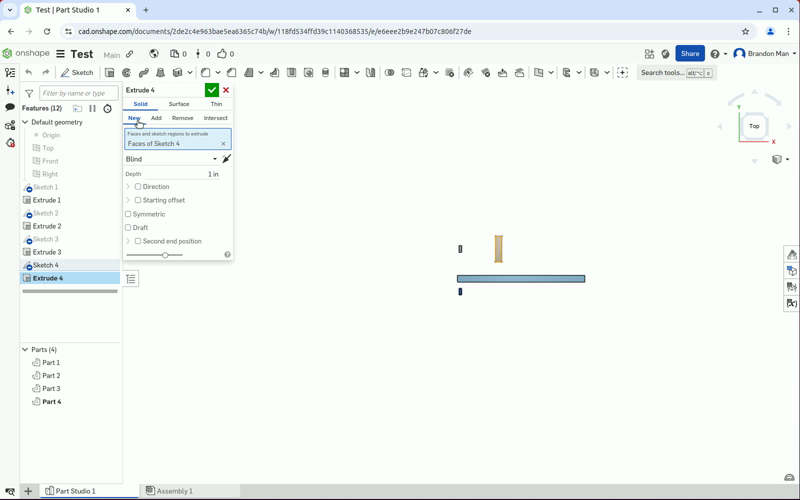
key(tab, 4)
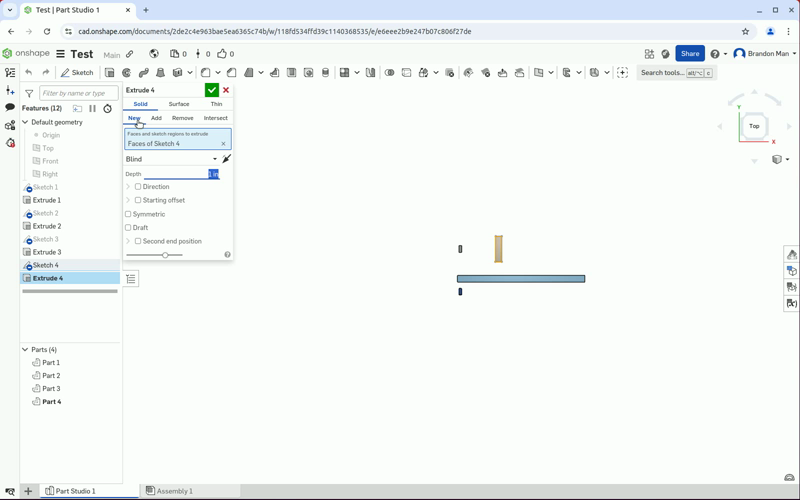
text(0.481)
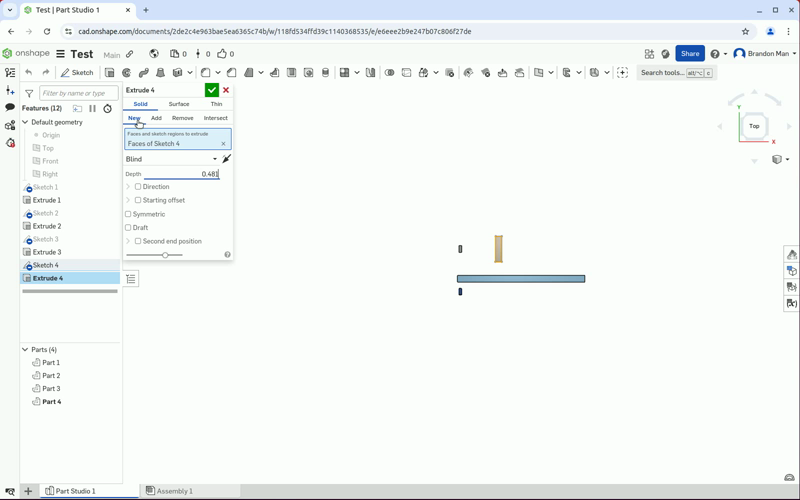
key(enter)
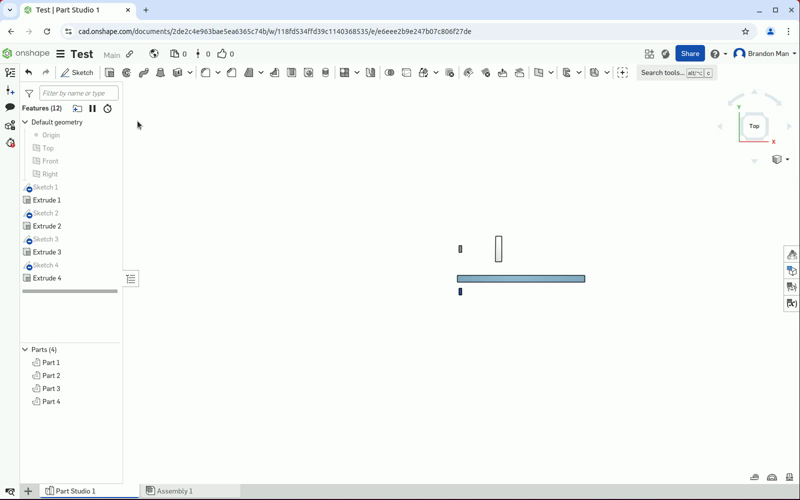
key(shift+h)
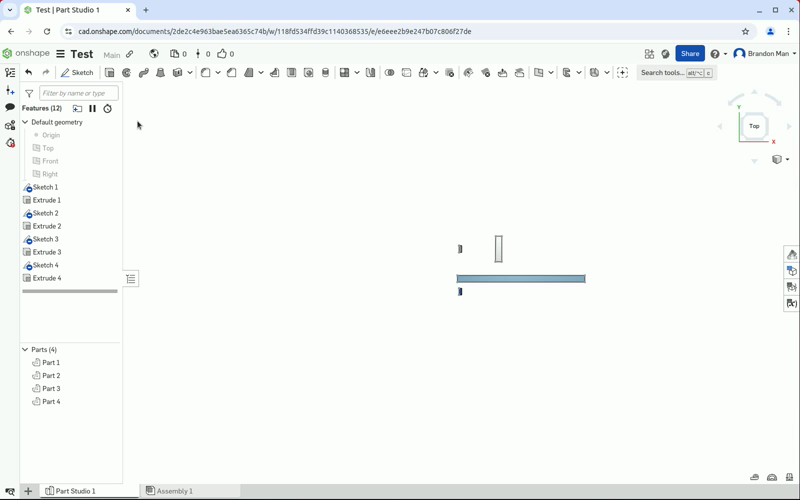
key(shift+h)
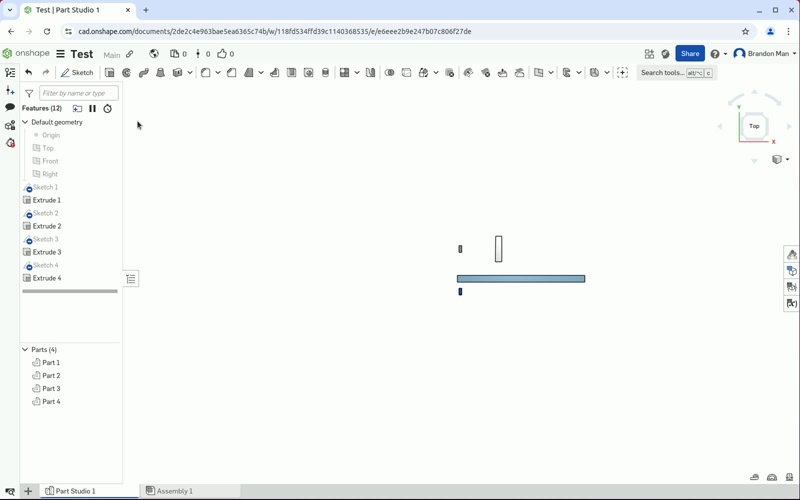
mouse_move(73, 189)
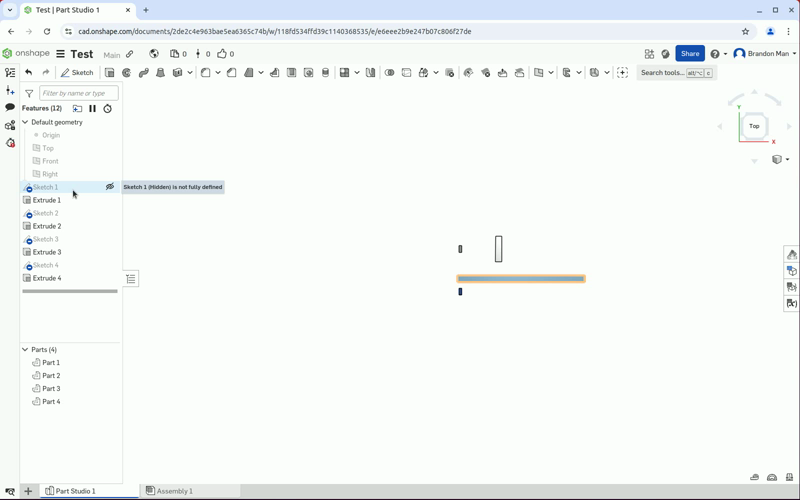
click(73, 189)
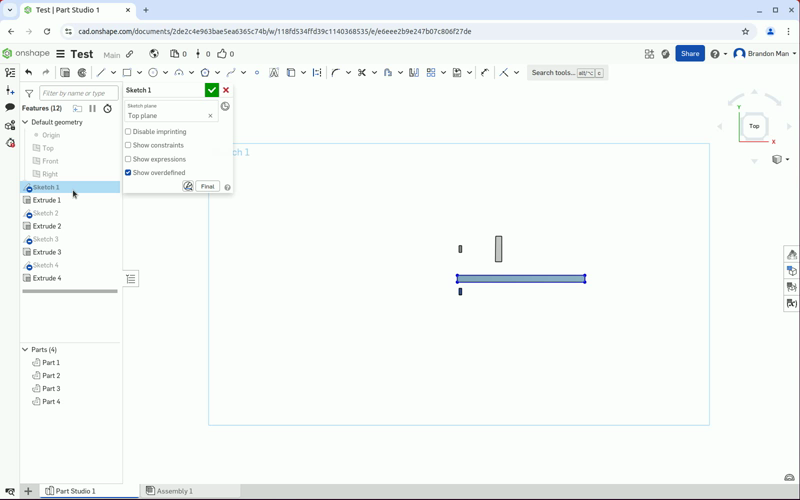
mouse_move(229, 92)
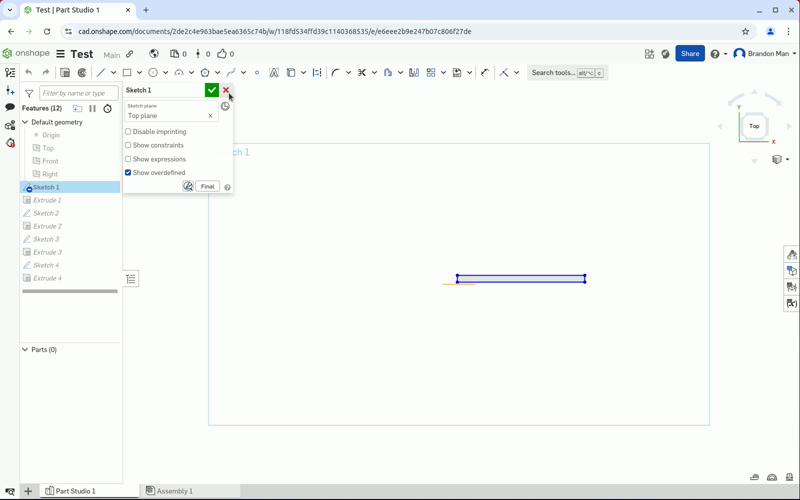
click(229, 92)
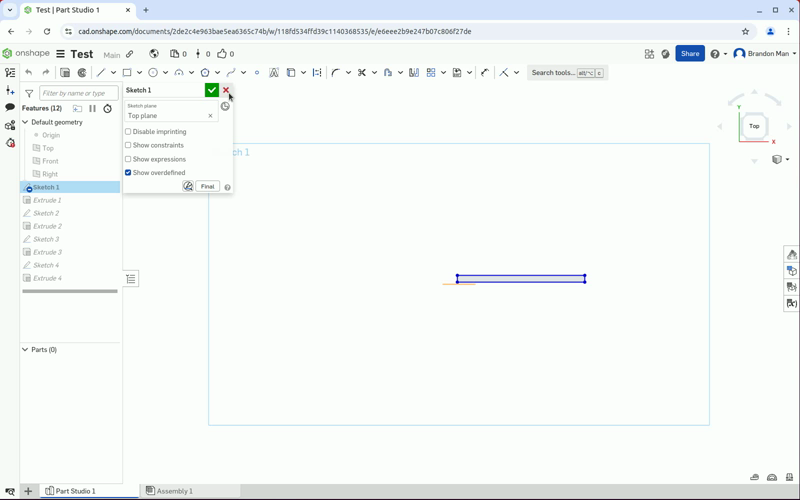
key(shift+s)
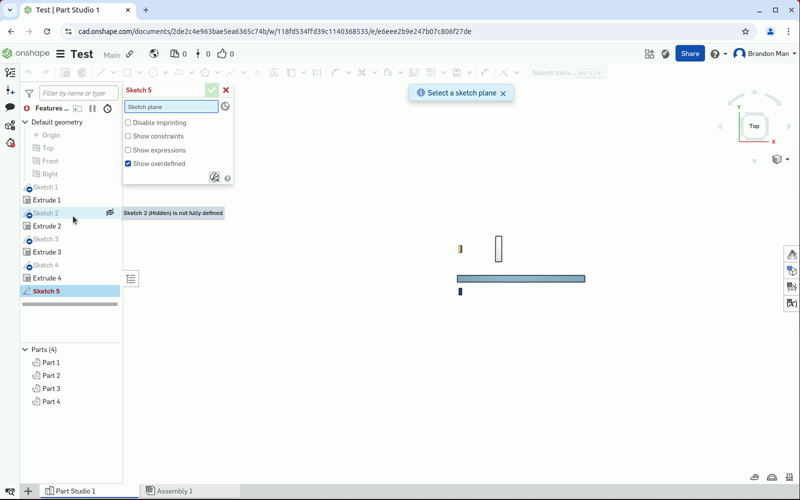
scroll(3)
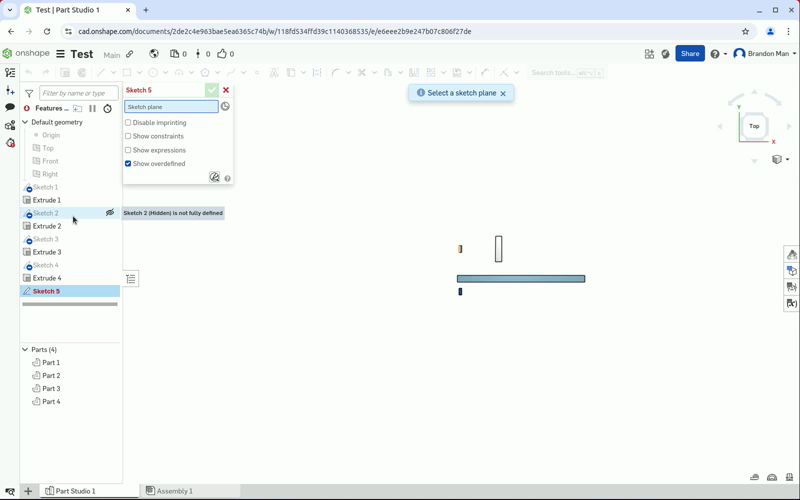
mouse_move(73, 150)
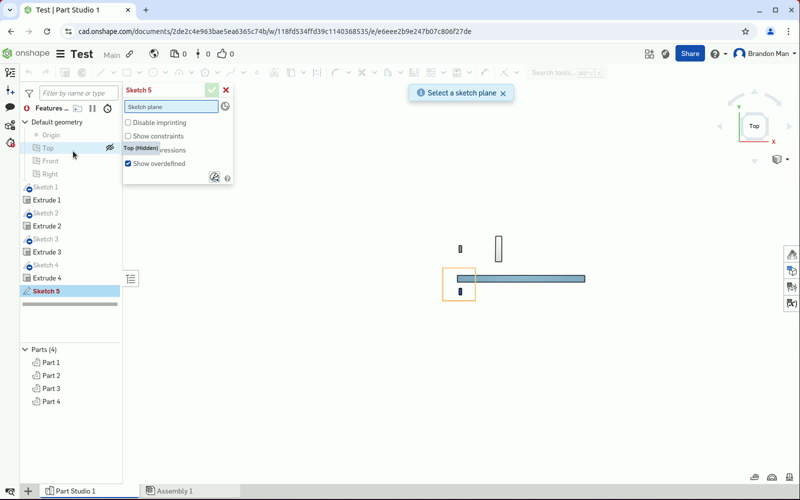
click(73, 150)
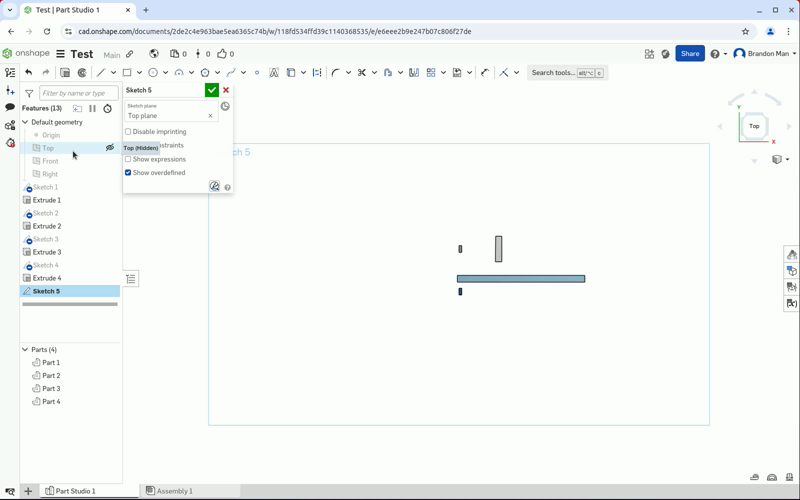
mouse_move(73, 352)
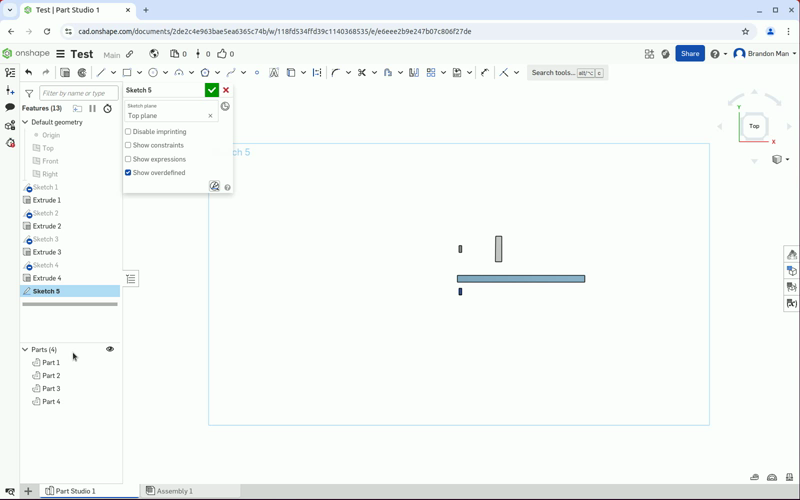
key(y)
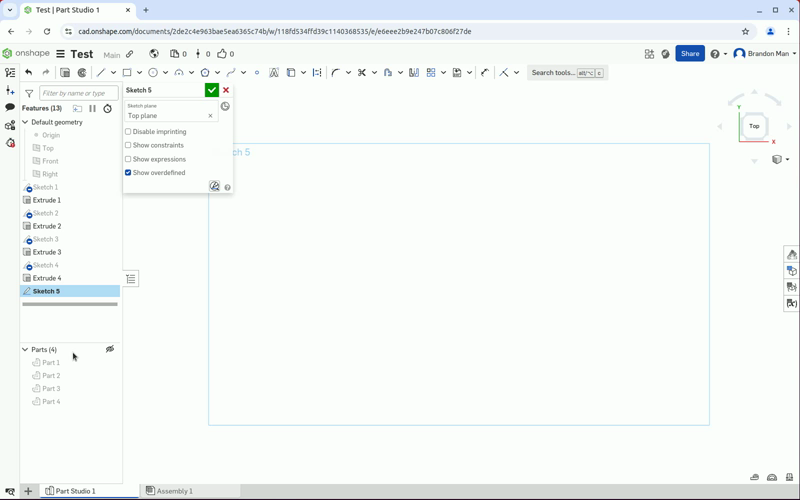
key(l)
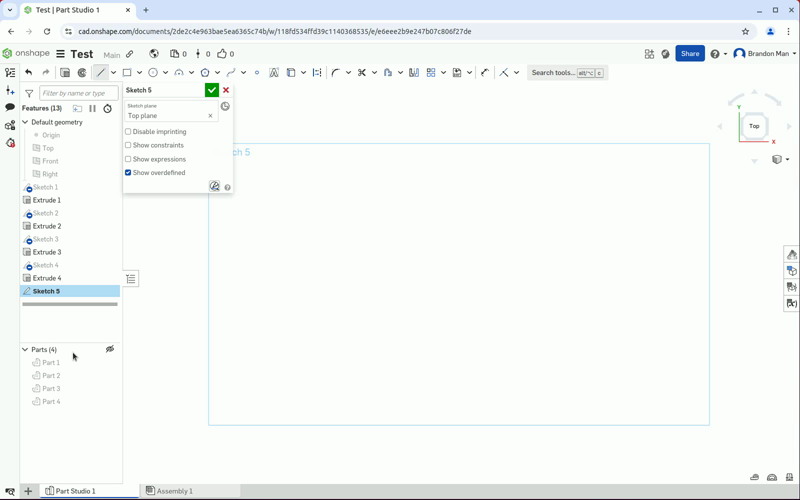
key_down(shift)
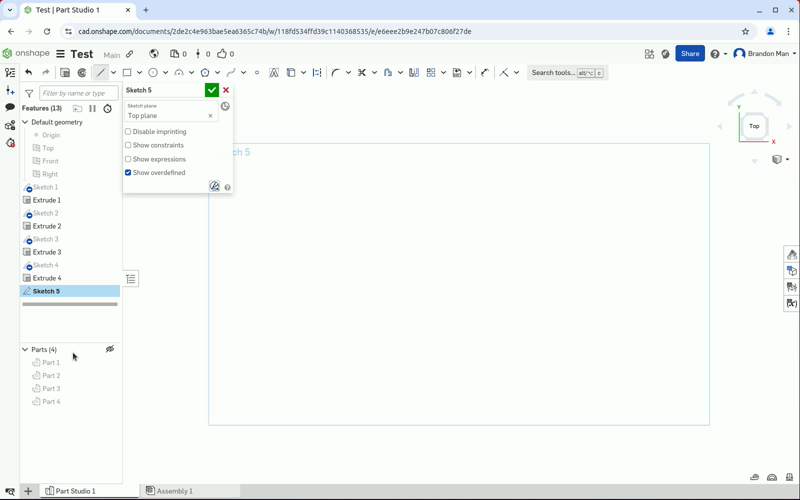
mouse_move(486, 273)
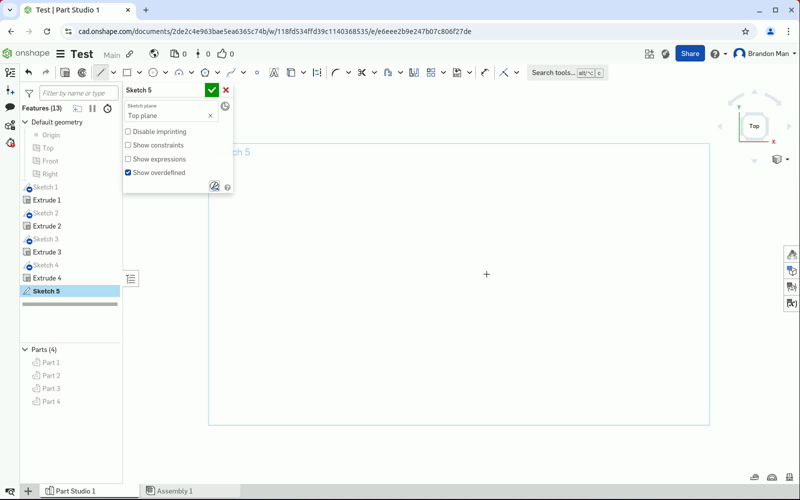
click(486, 273)
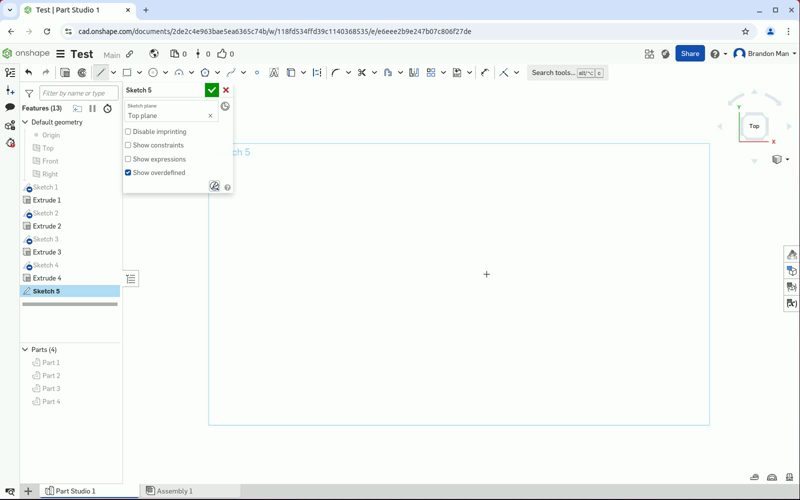
key_up(shift)
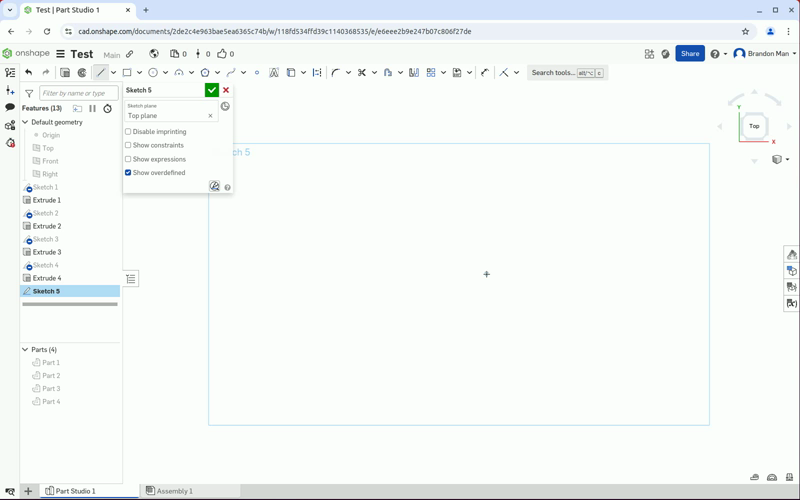
key_down(shift)
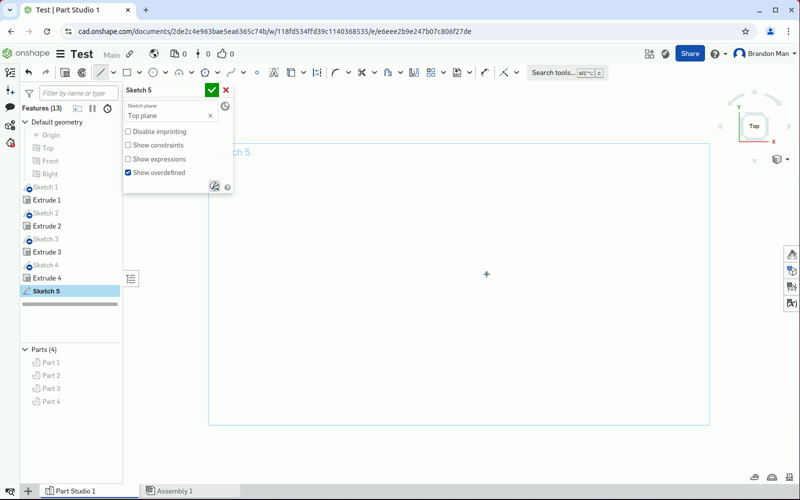
mouse_move(516, 273)
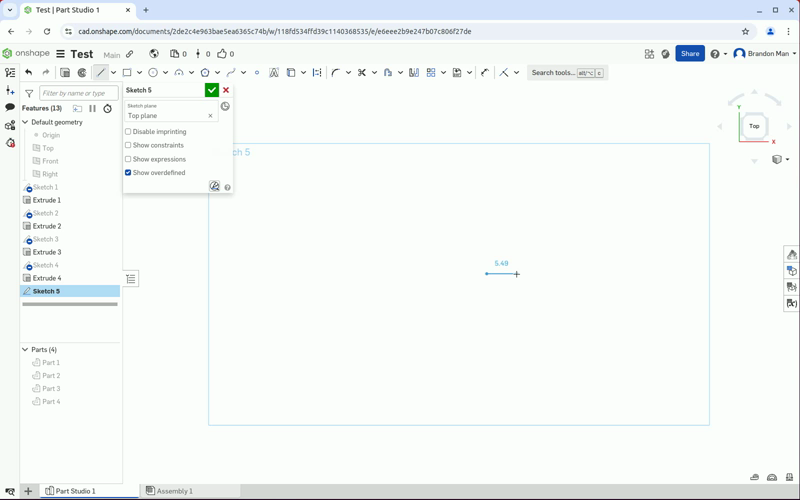
mouse_move(530, 273)
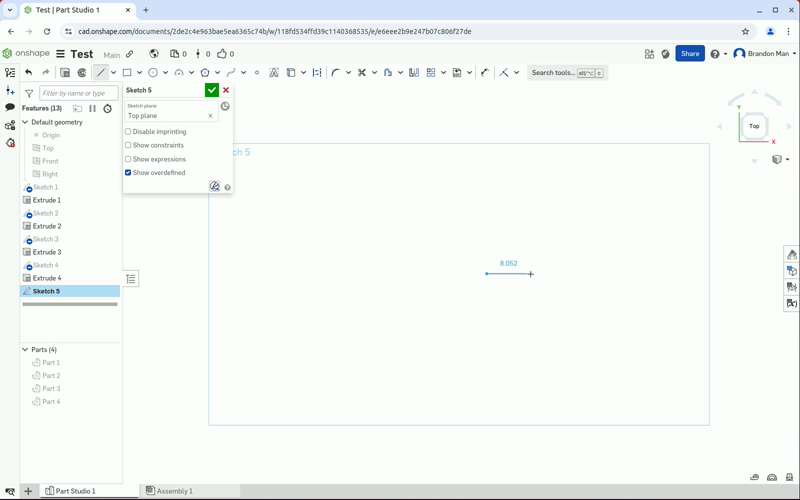
click(530, 273)
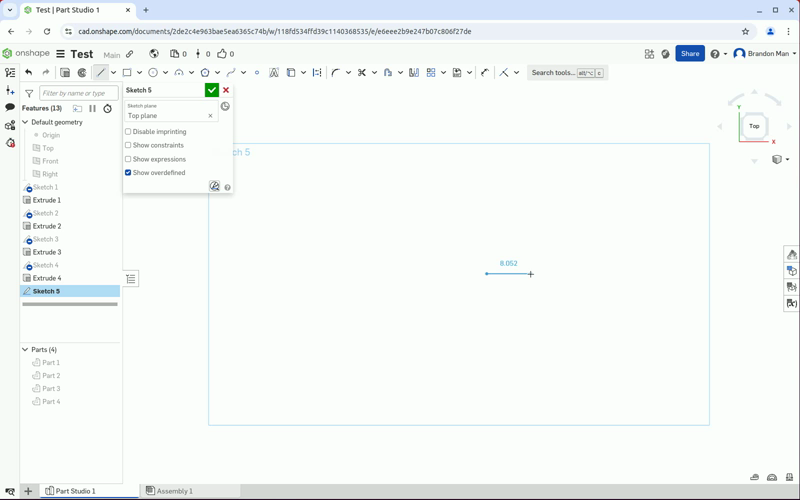
key_up(shift)
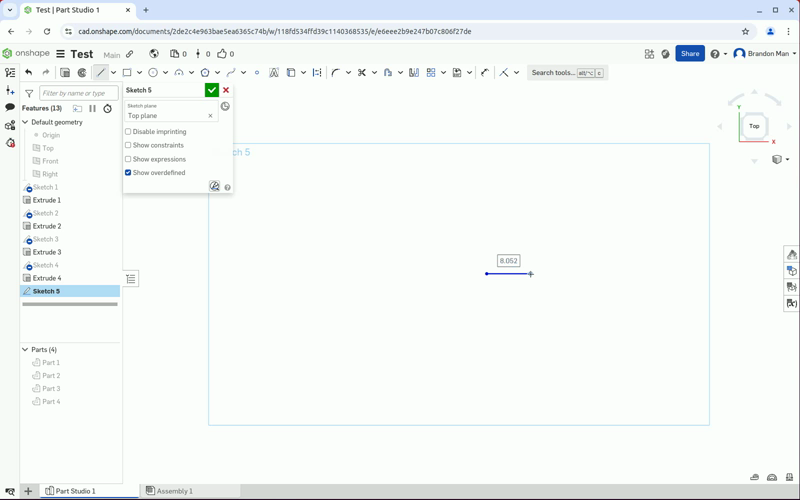
key_down(shift)
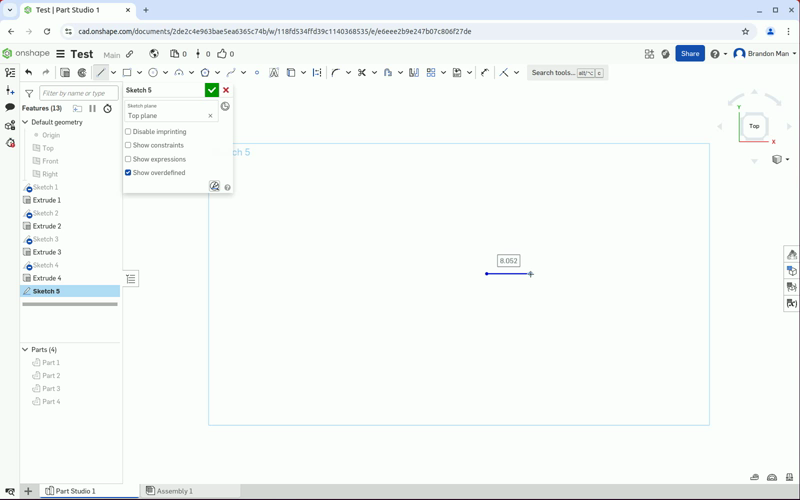
mouse_move(560, 273)
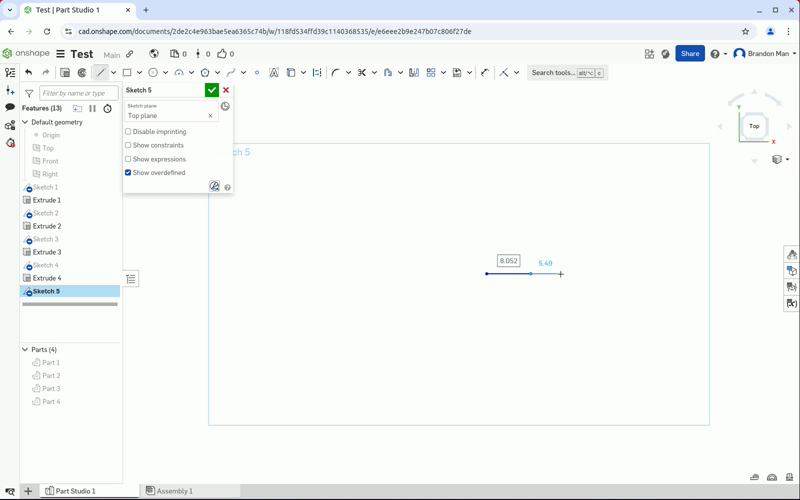
mouse_move(530, 267)
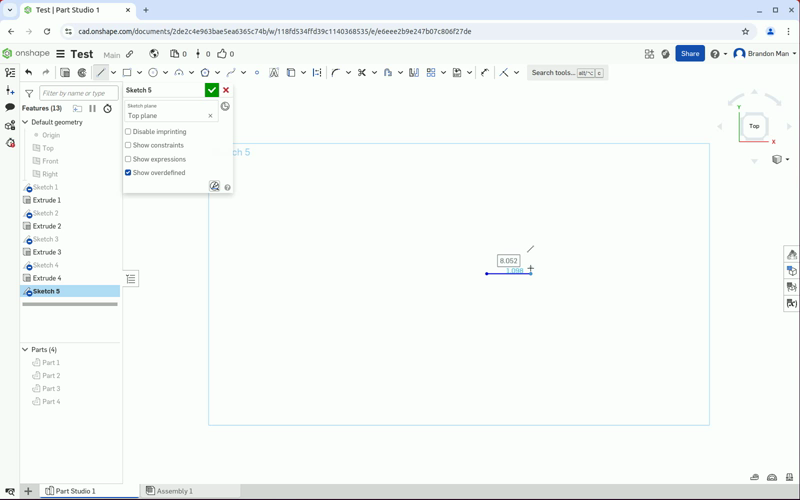
scroll(6)
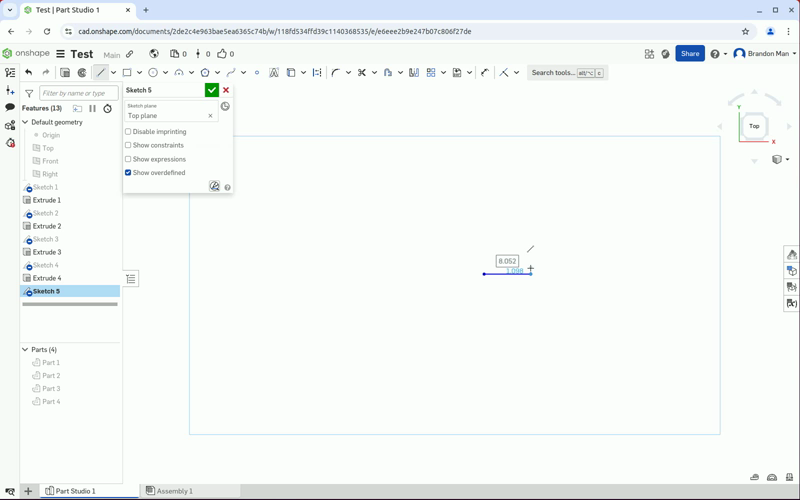
scroll(6)
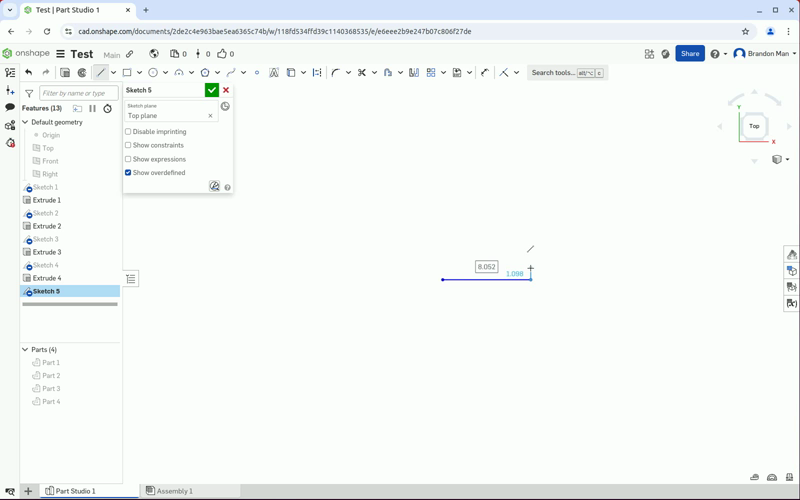
scroll(6)
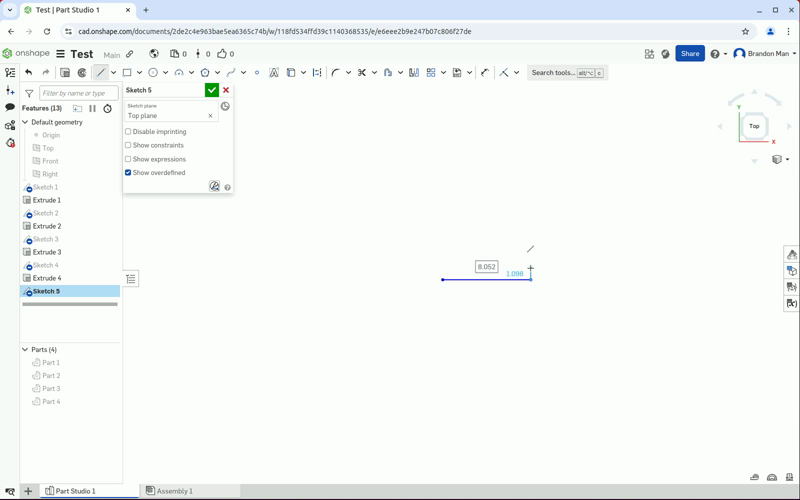
scroll(6)
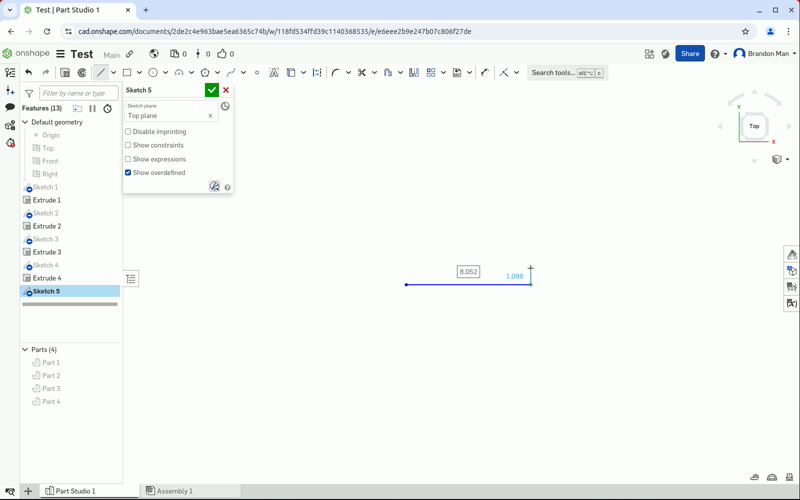
scroll(6)
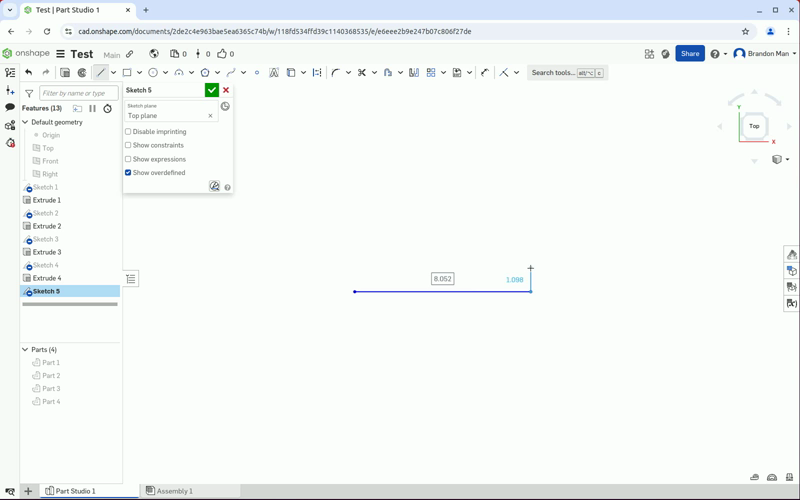
scroll(6)
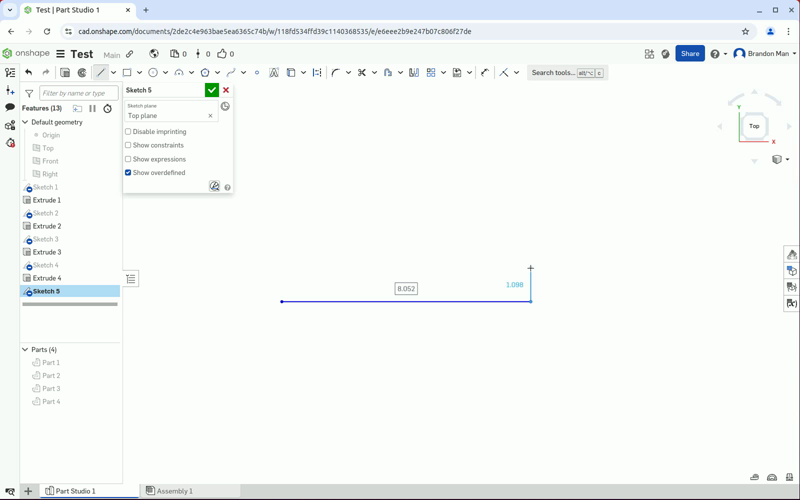
scroll(6)
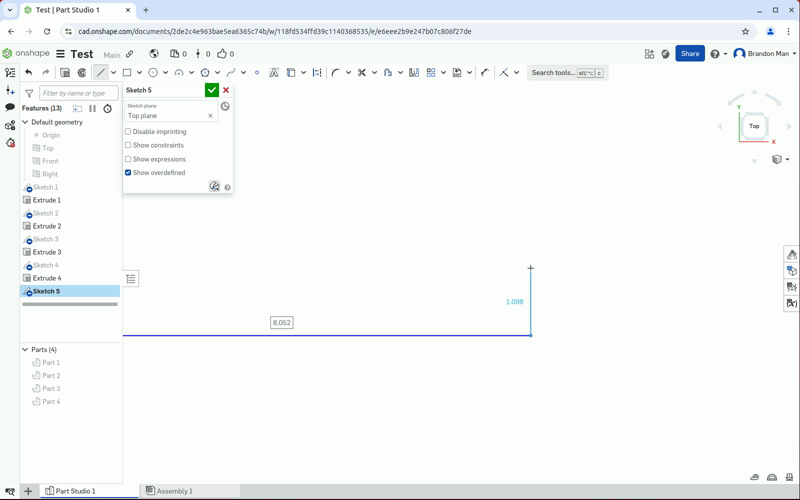
click(530, 267)
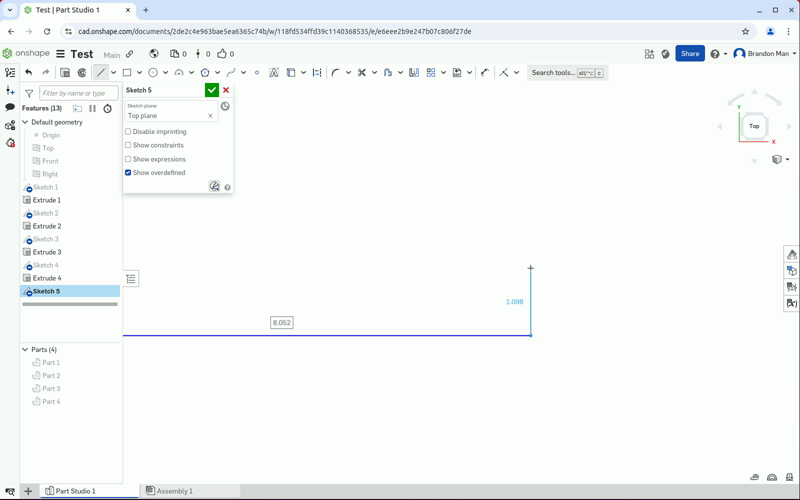
scroll(-6)
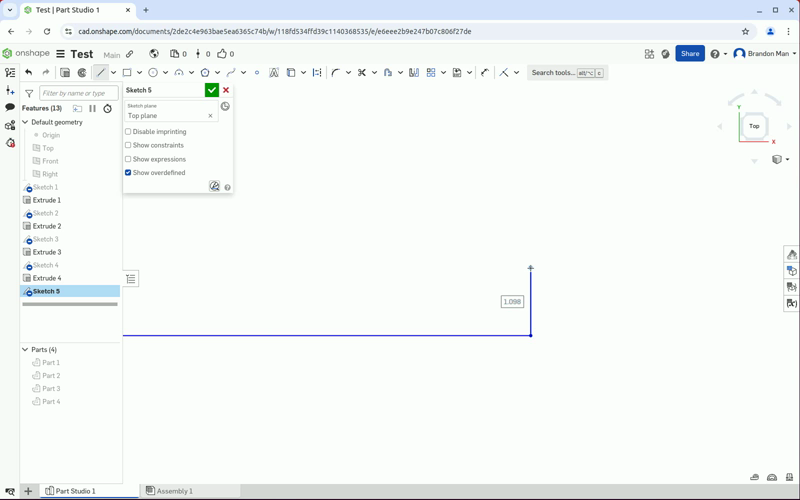
scroll(-6)
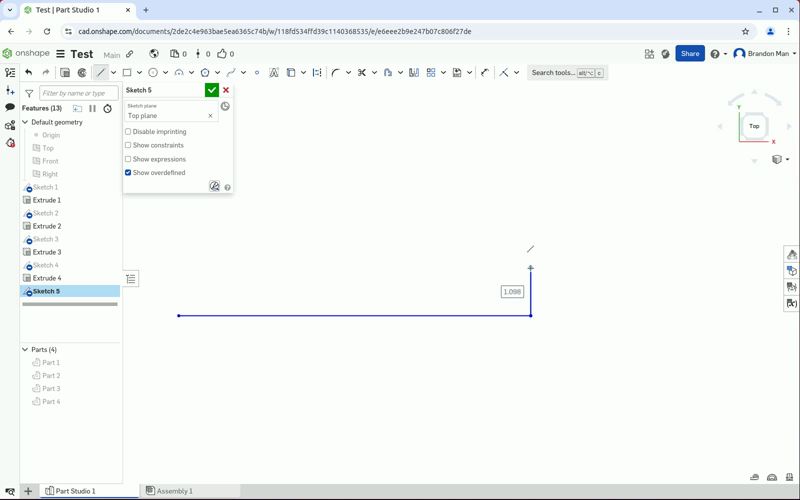
scroll(-6)
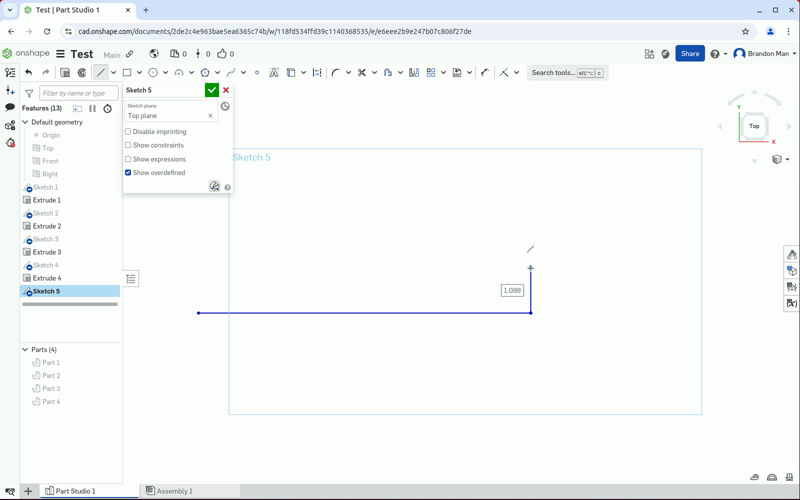
scroll(-6)
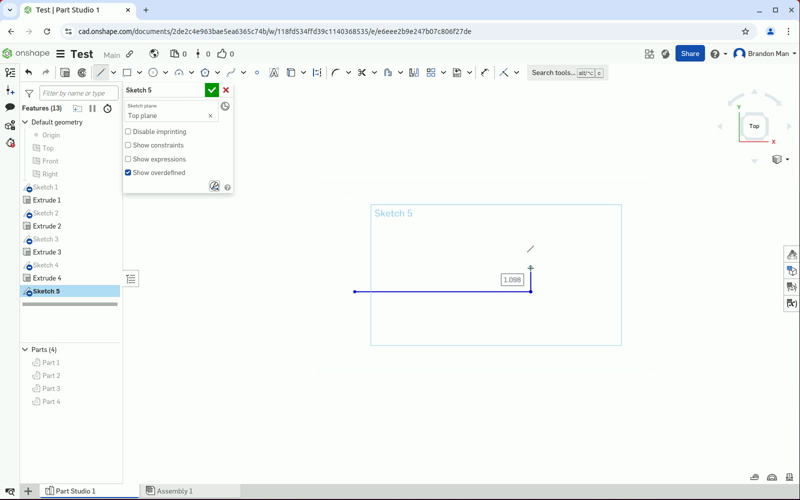
scroll(-6)
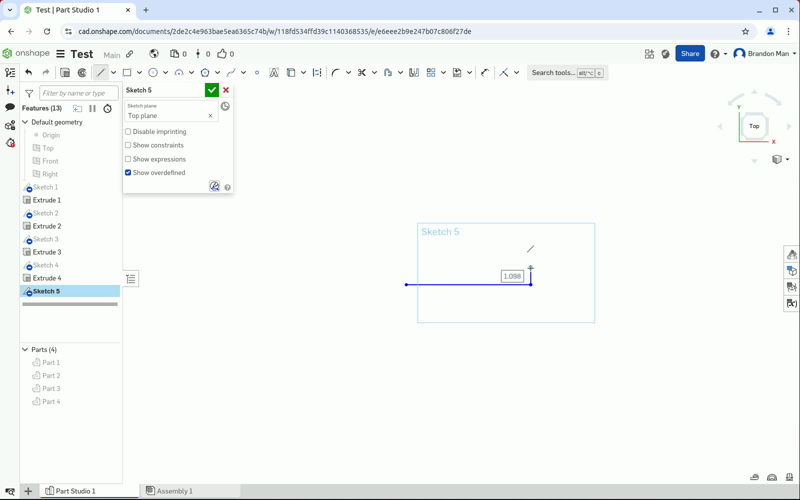
scroll(-6)
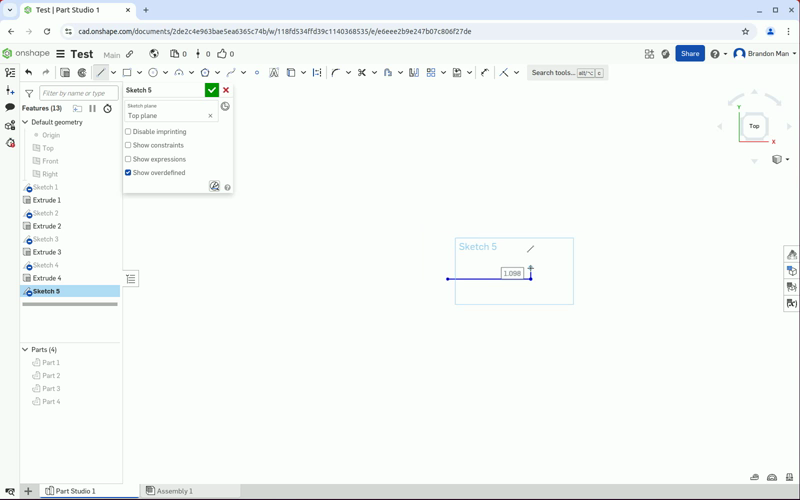
scroll(-6)
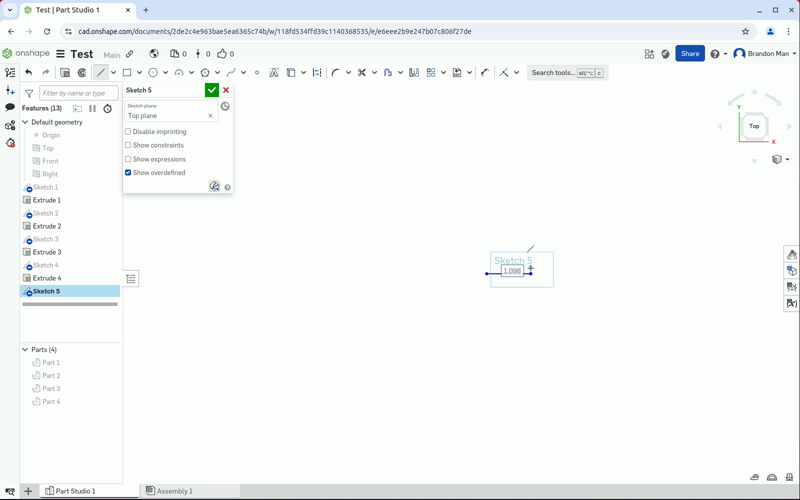
key_up(shift)
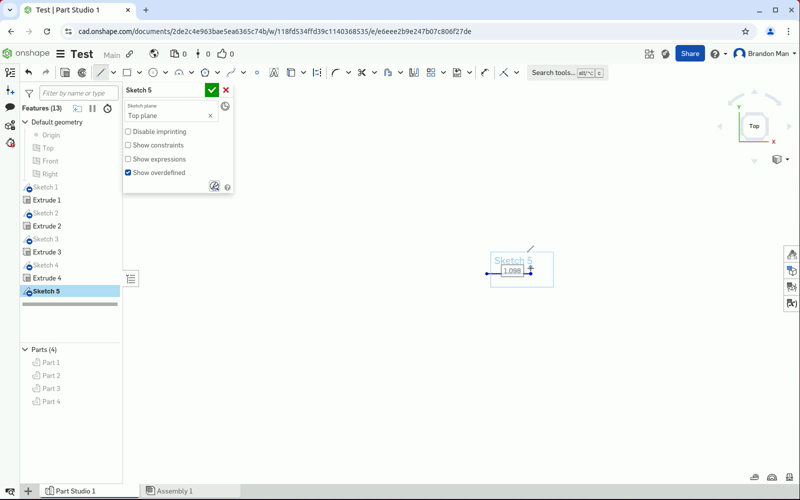
key_down(shift)
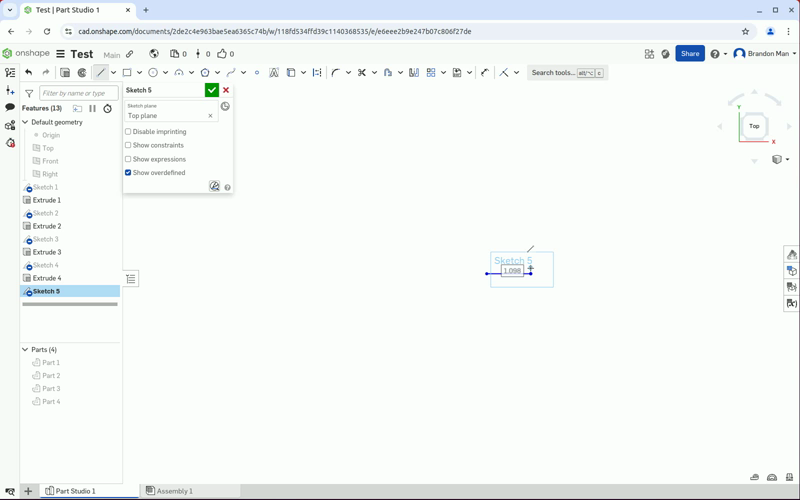
mouse_move(560, 267)
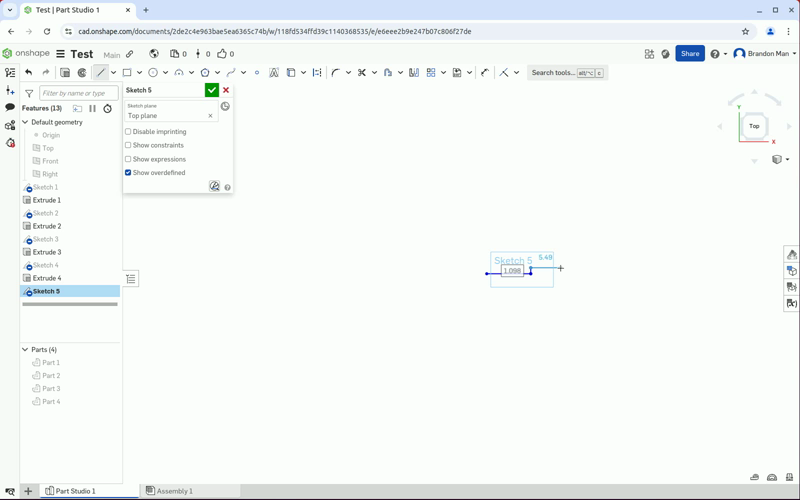
mouse_move(486, 267)
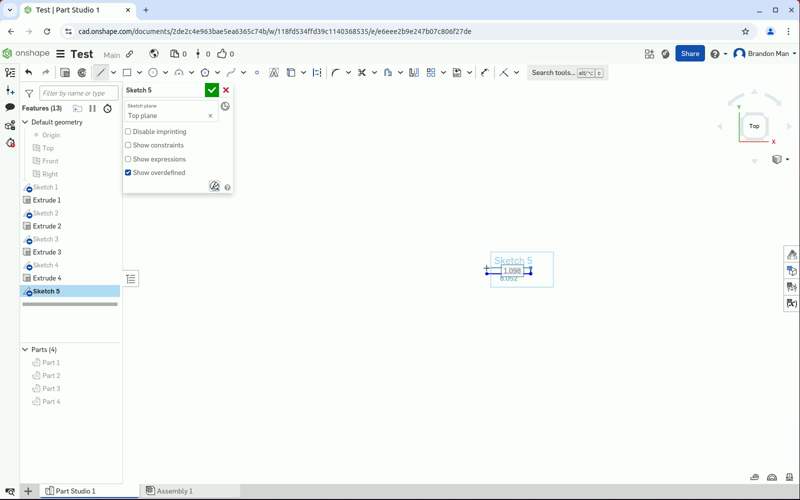
click(486, 267)
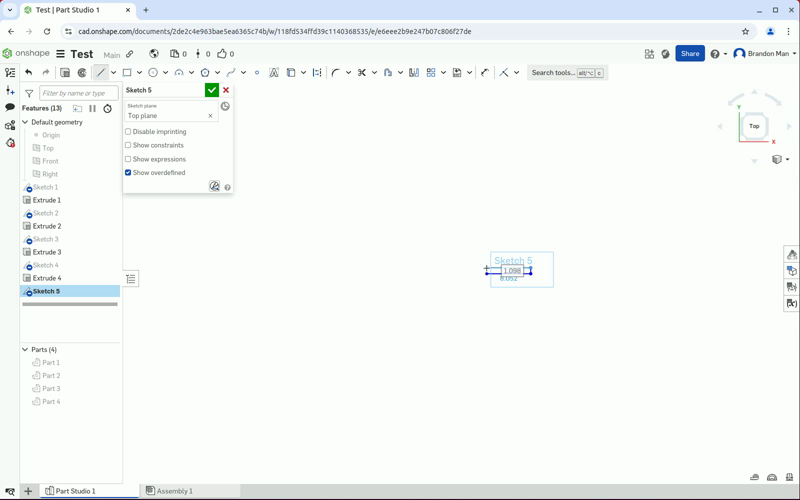
key_up(shift)
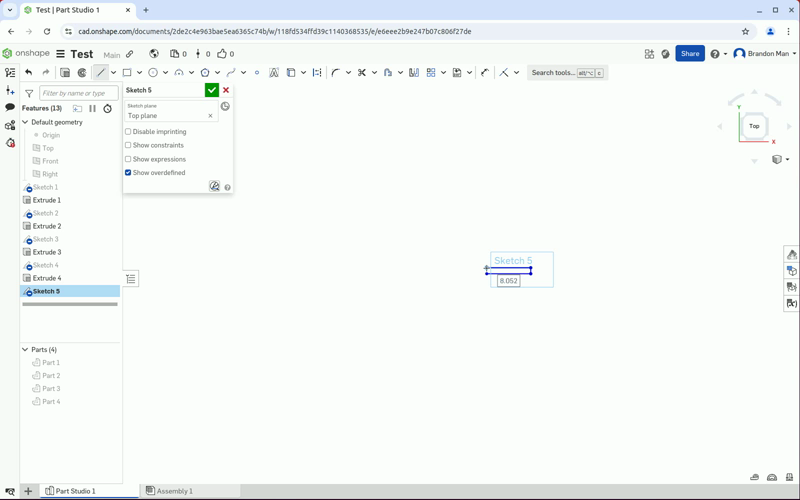
mouse_move(516, 267)
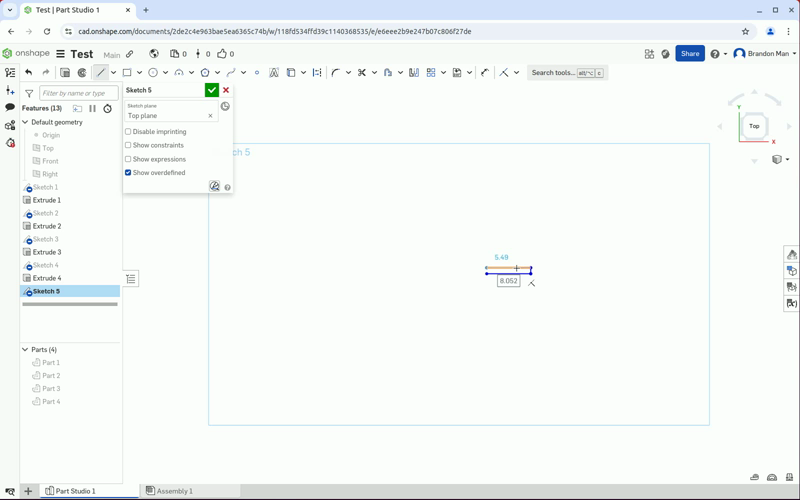
key_down(shift)
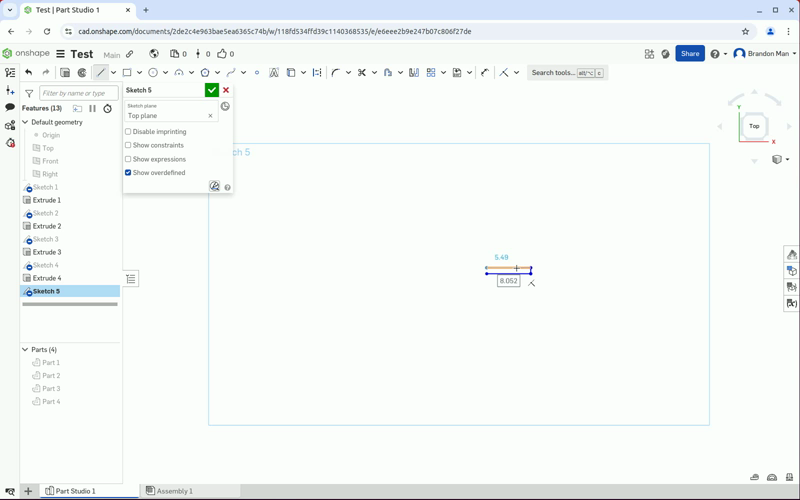
mouse_move(486, 273)
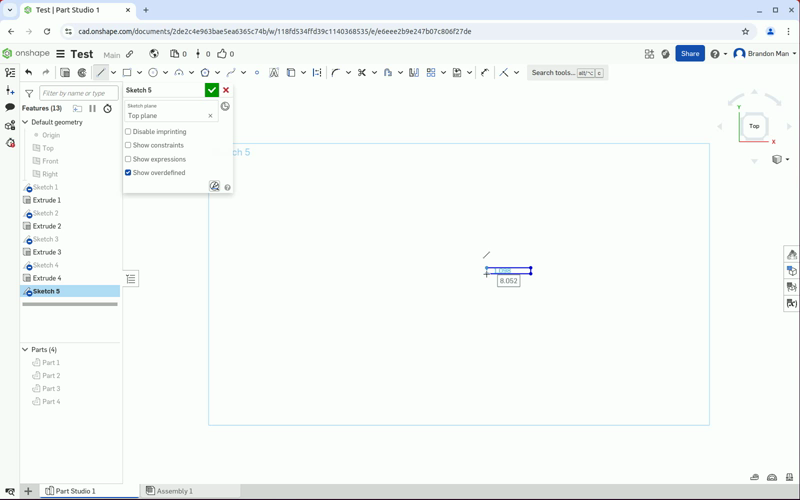
scroll(6)
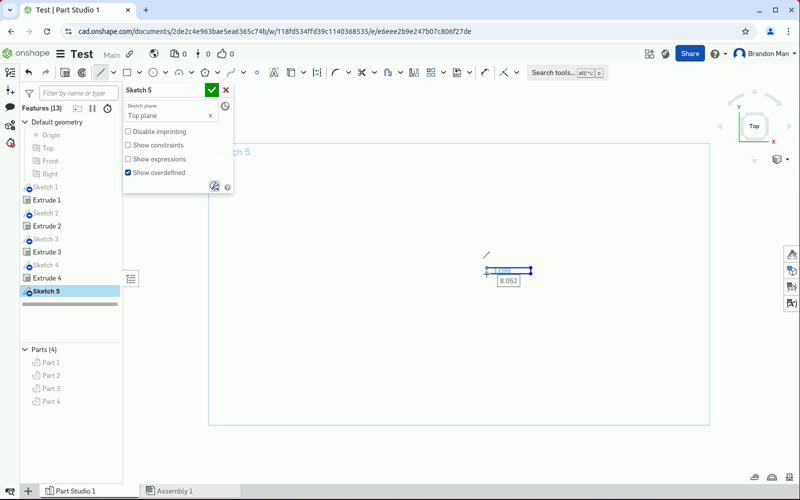
scroll(6)
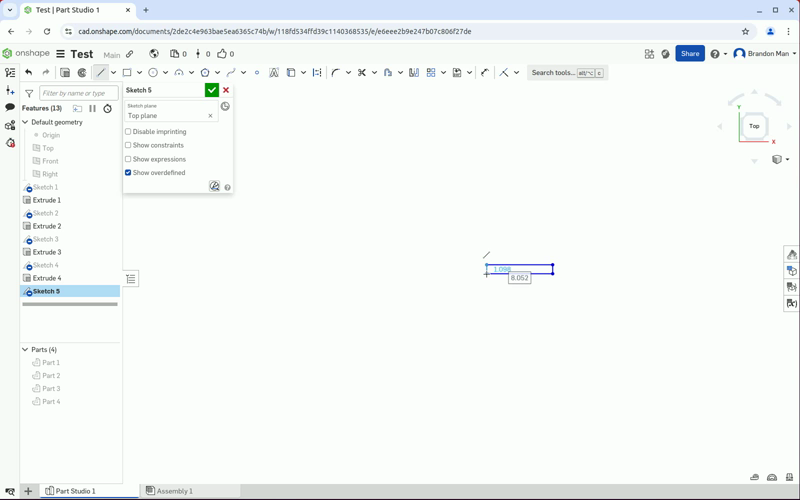
scroll(6)
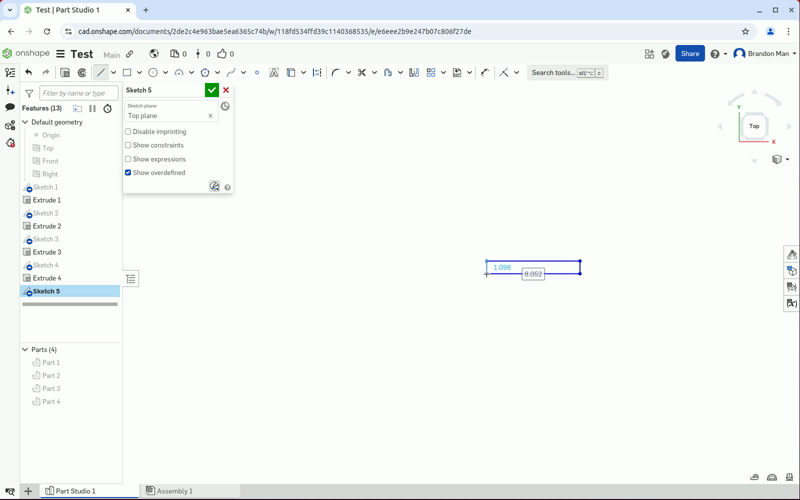
scroll(6)
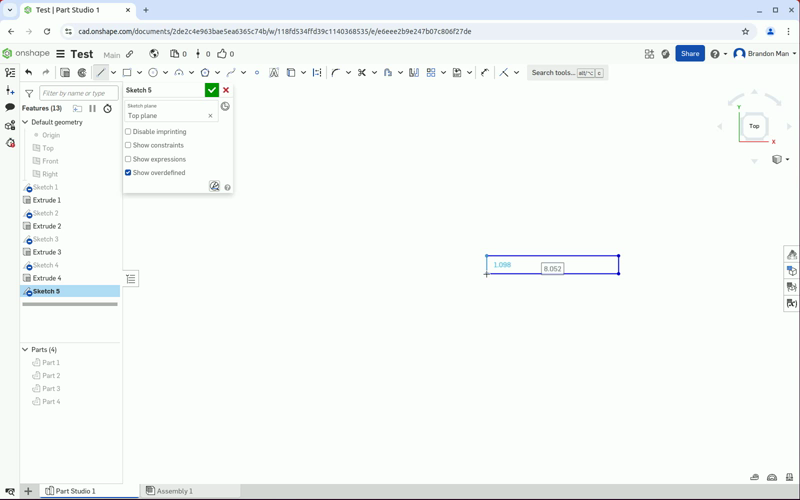
scroll(6)
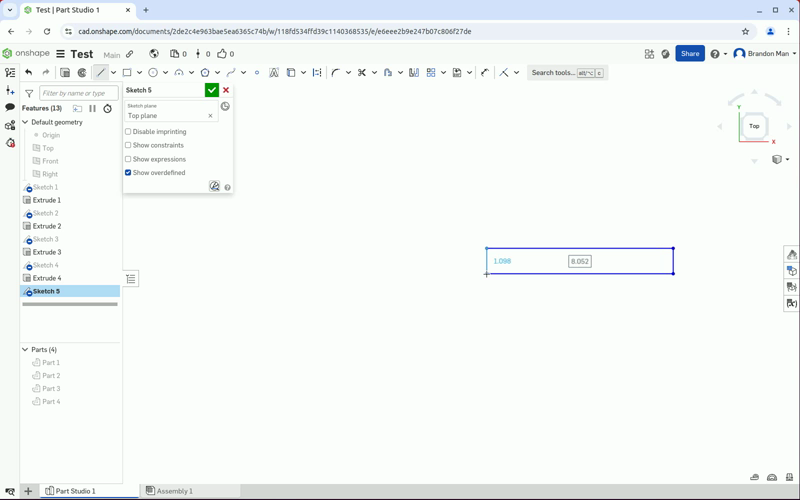
scroll(6)
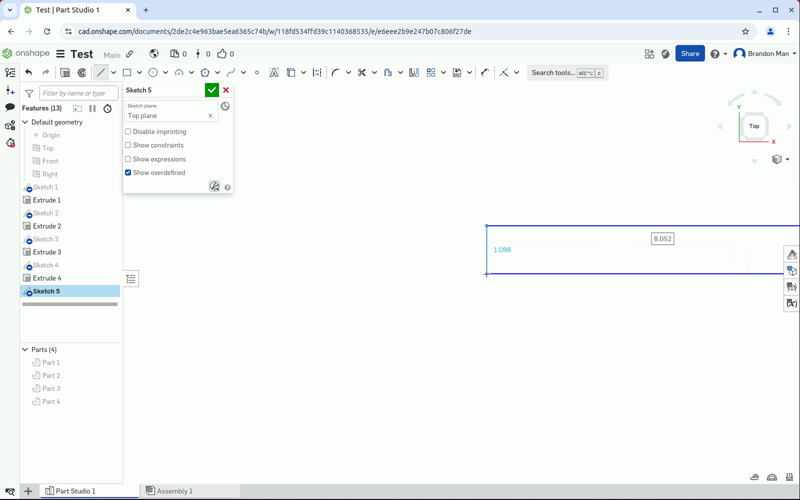
scroll(6)
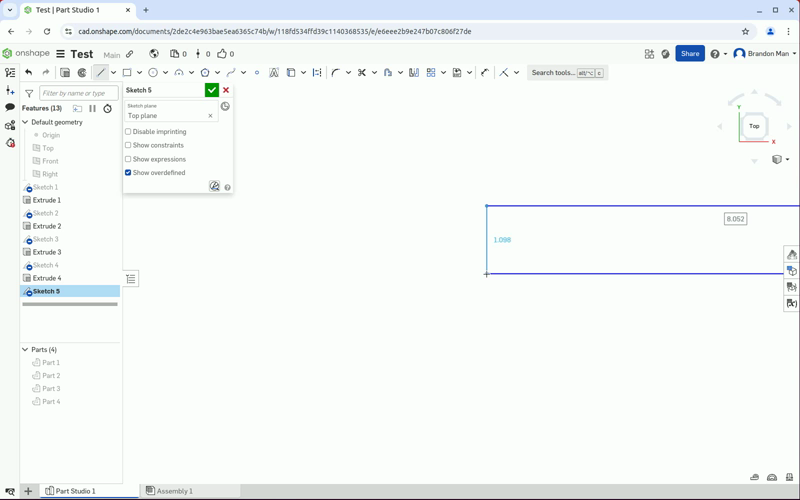
key_up(shift)
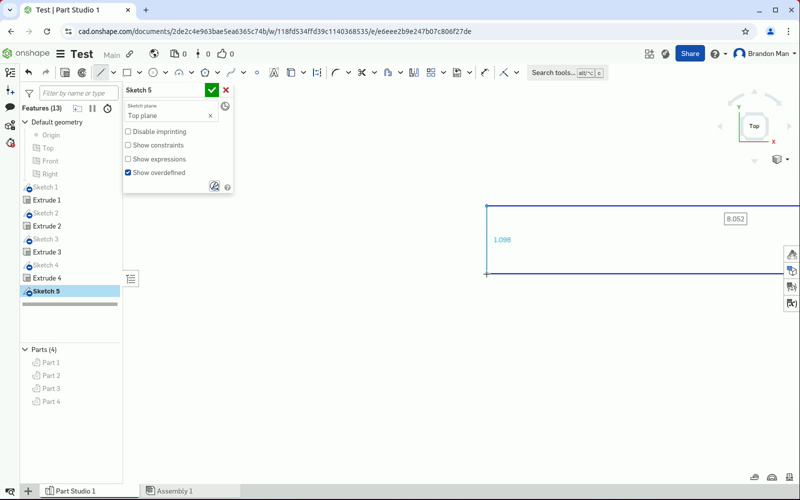
click(486, 273)
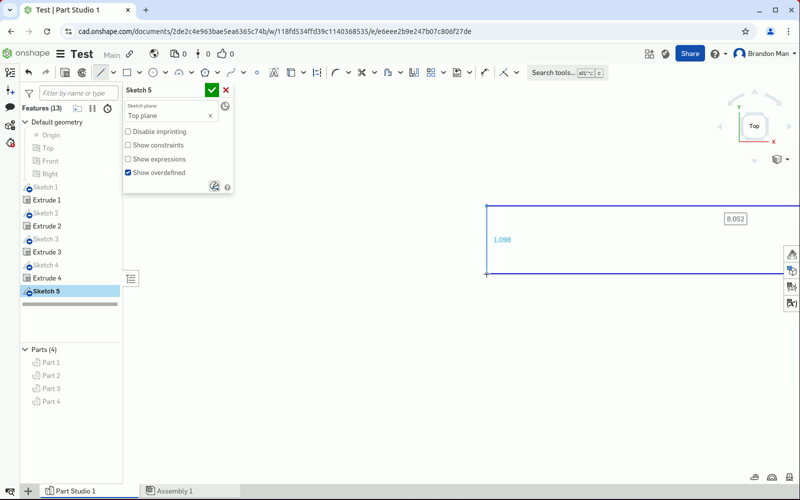
scroll(-6)
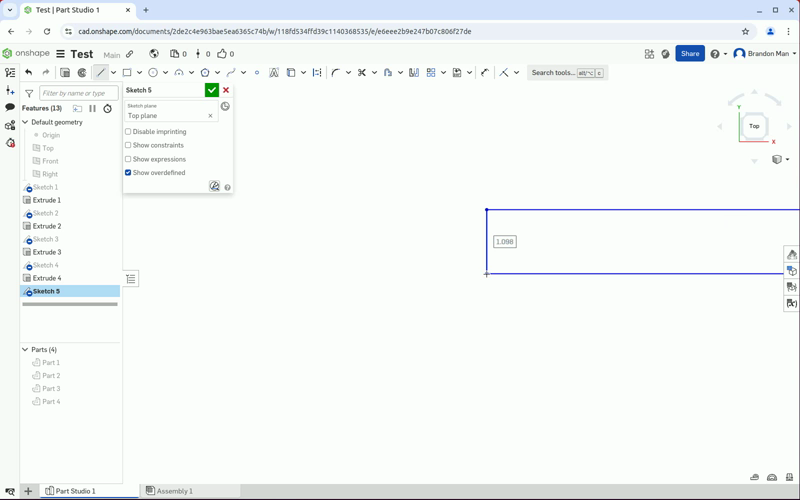
scroll(-6)
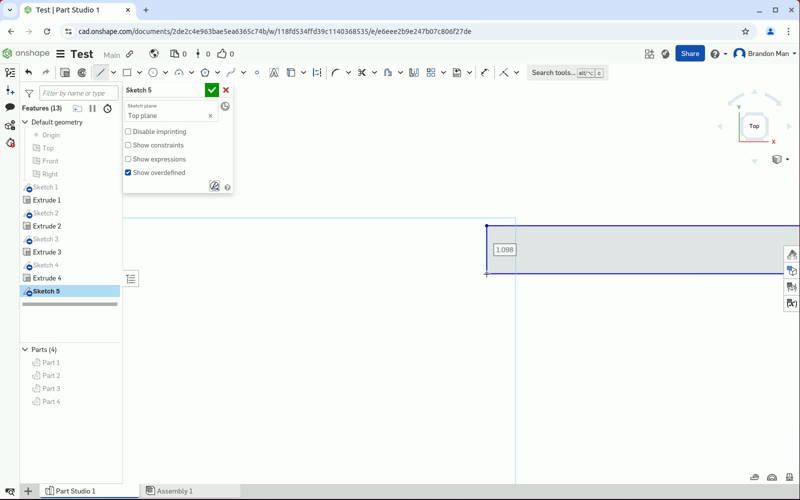
scroll(-6)
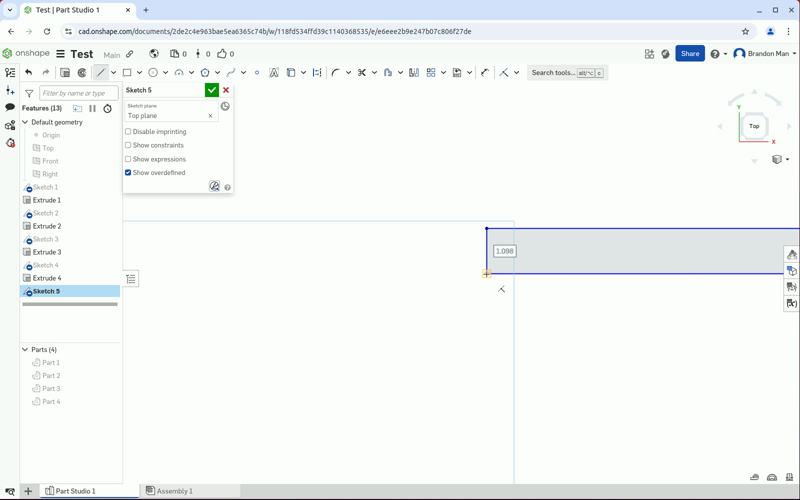
scroll(-6)
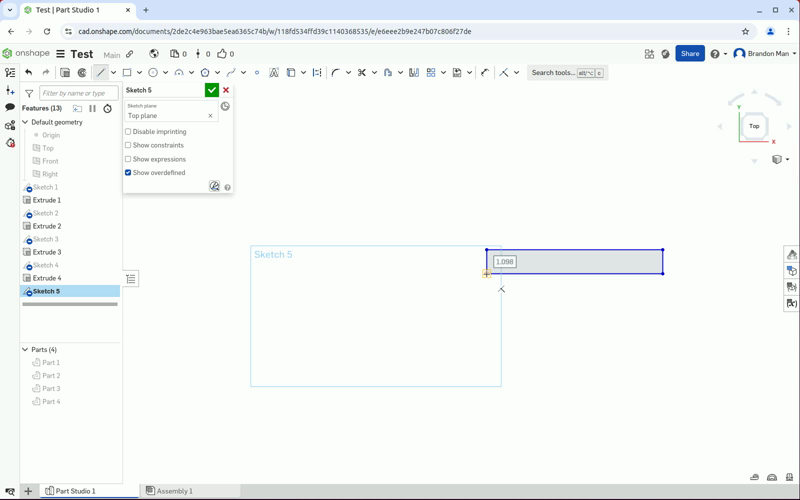
scroll(-6)
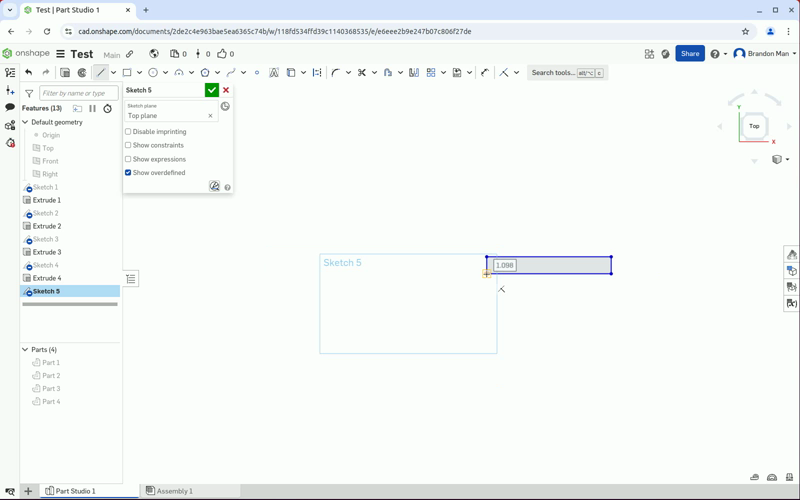
scroll(-6)
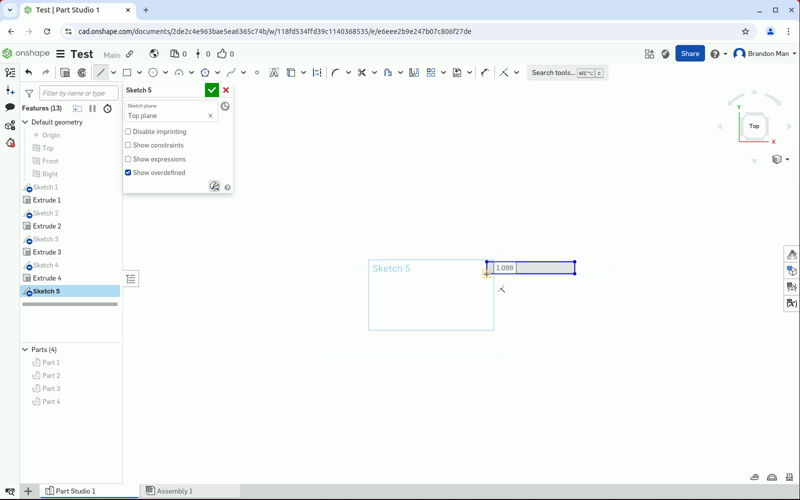
scroll(-6)
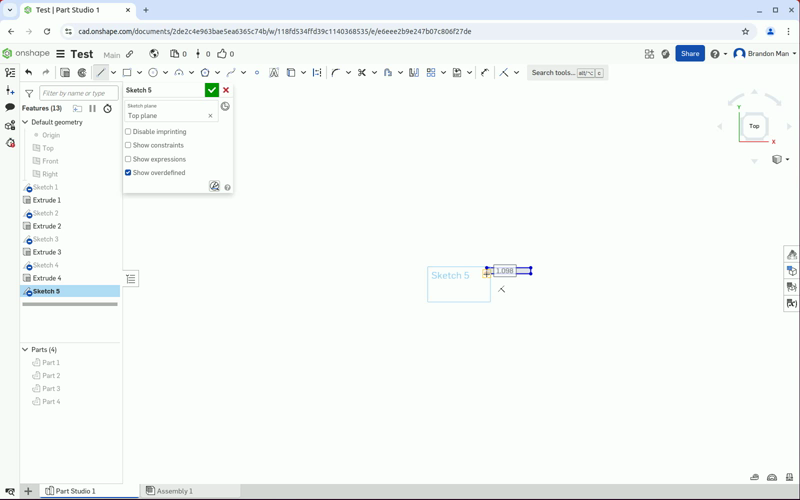
key(esc)
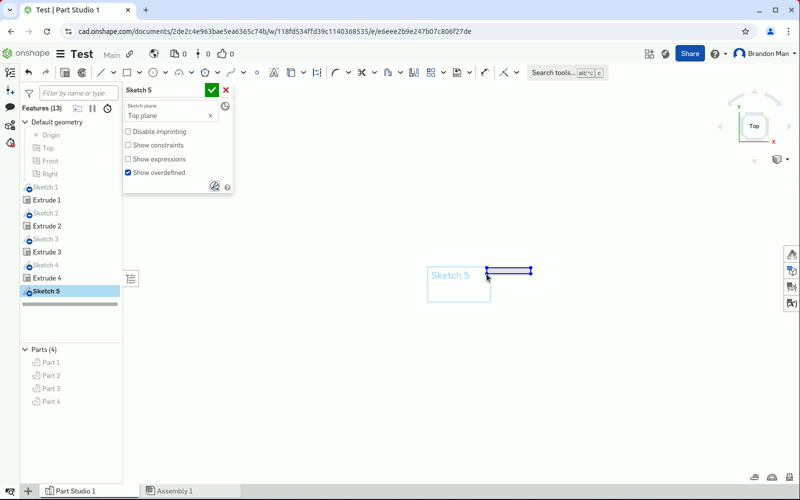
mouse_move(496, 271)
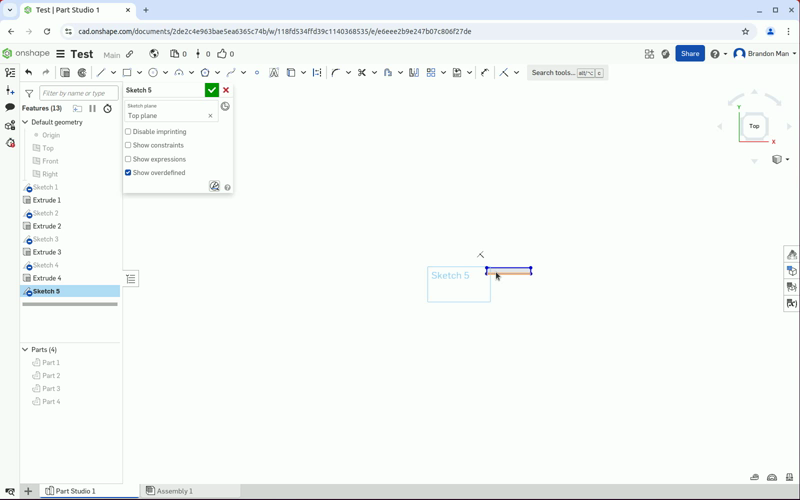
scroll(6)
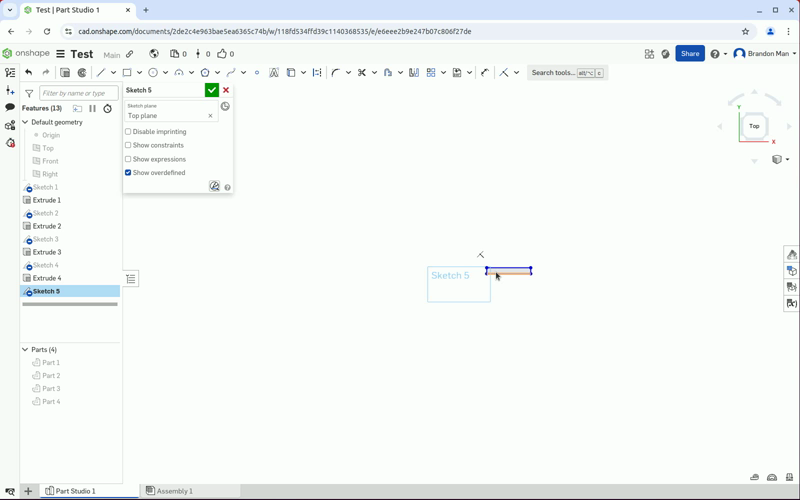
scroll(6)
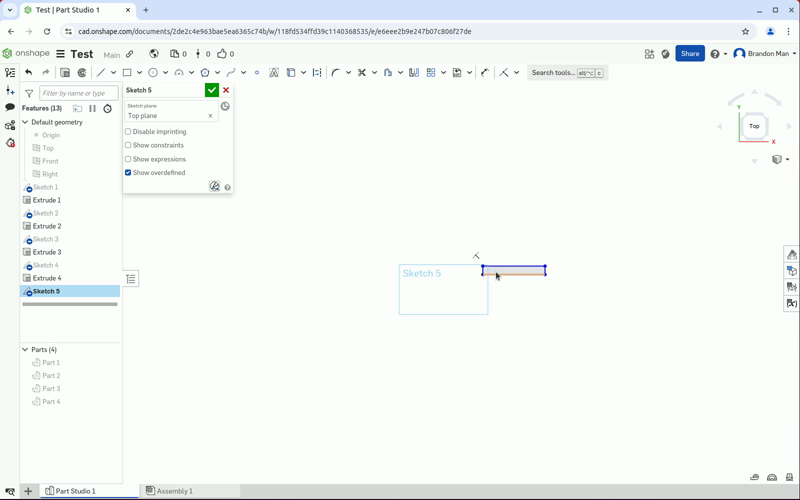
scroll(6)
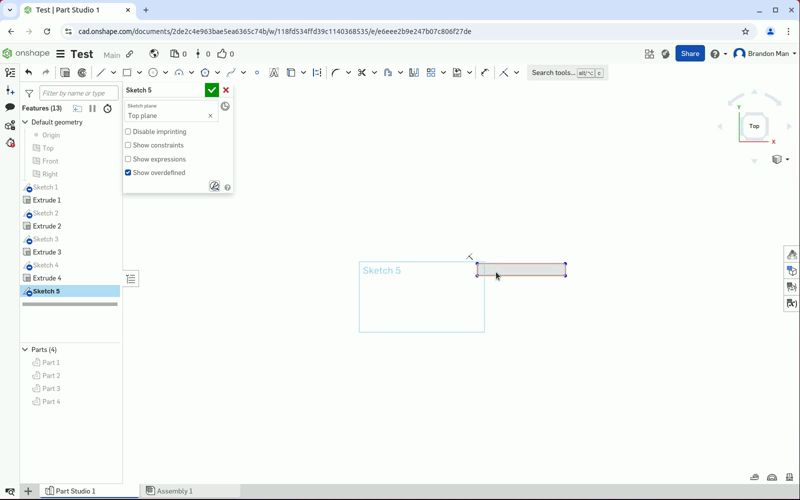
scroll(6)
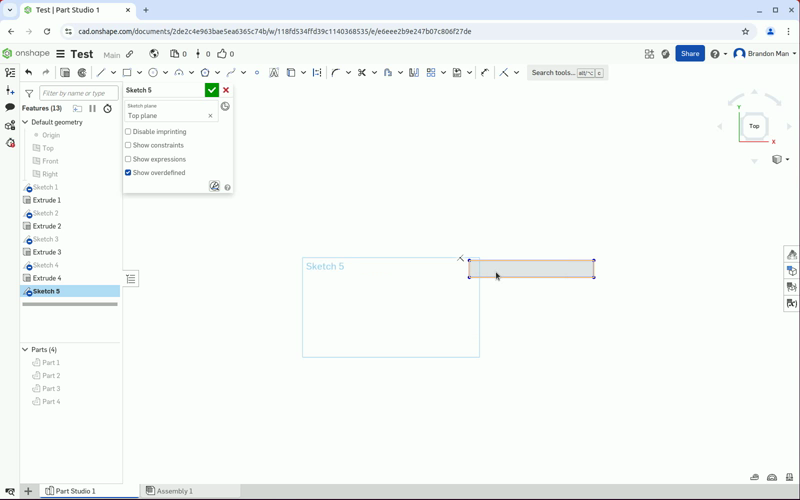
scroll(6)
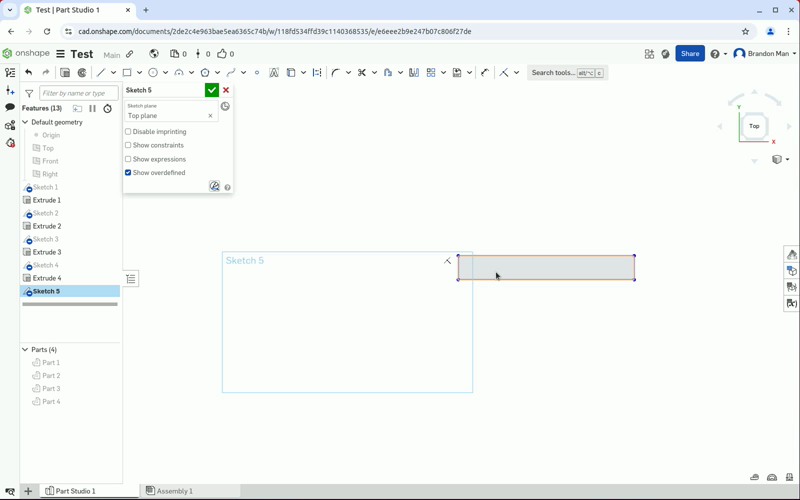
scroll(6)
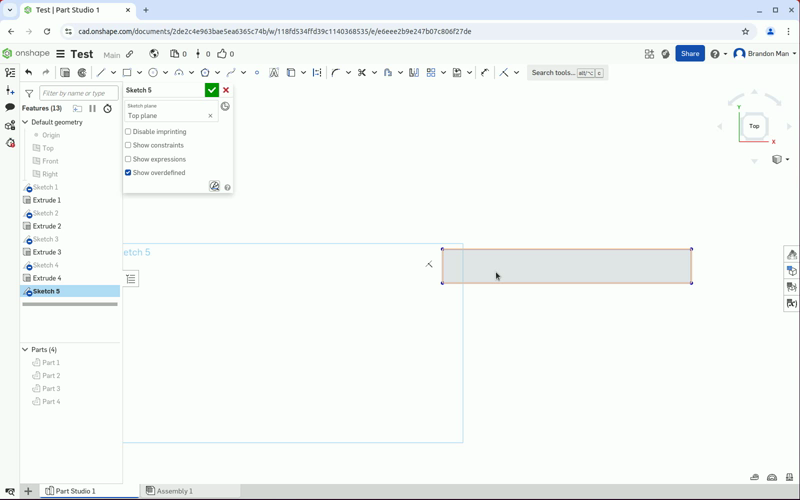
scroll(6)
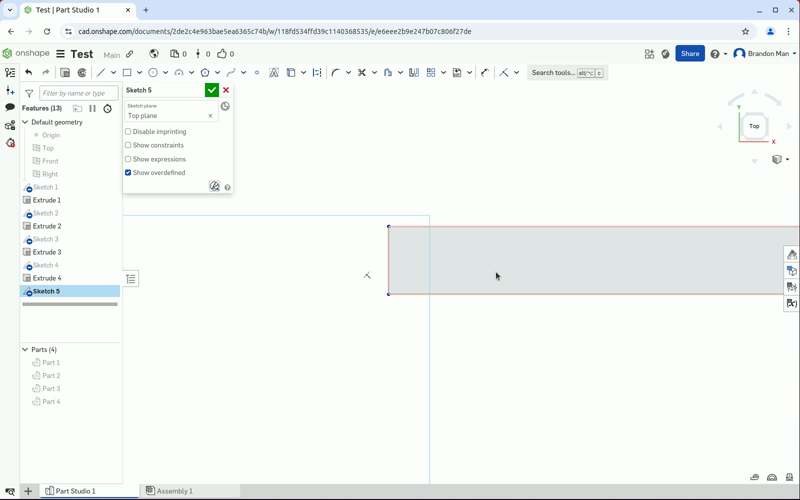
click(496, 271)
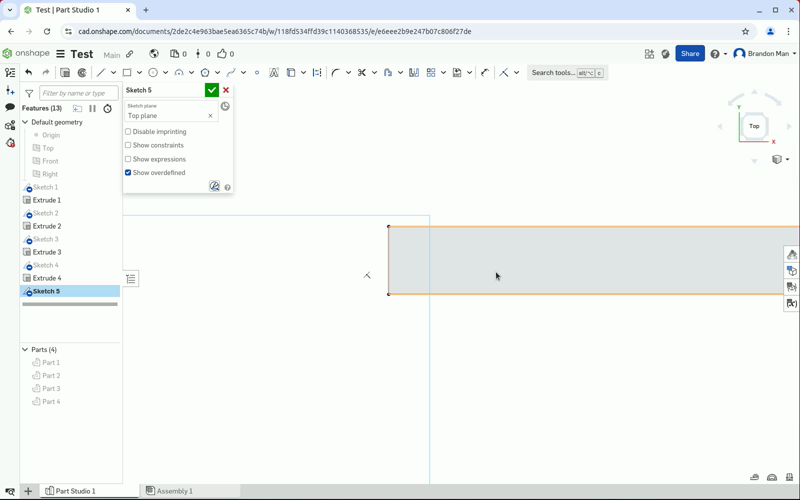
scroll(-6)
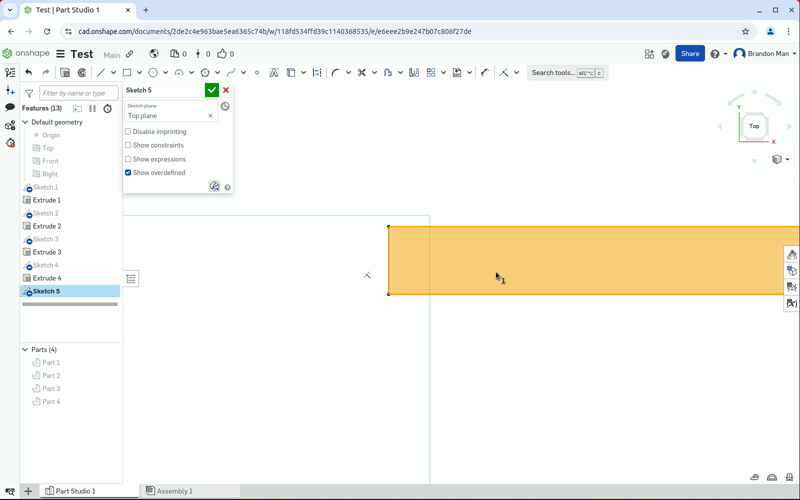
scroll(-6)
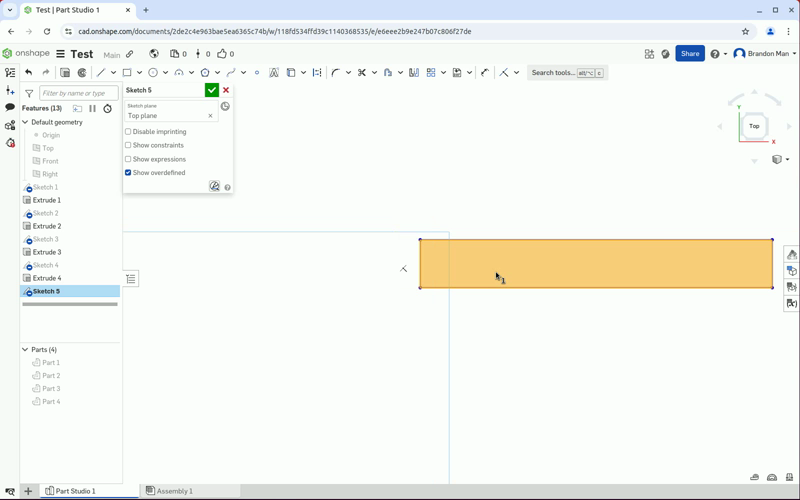
scroll(-6)
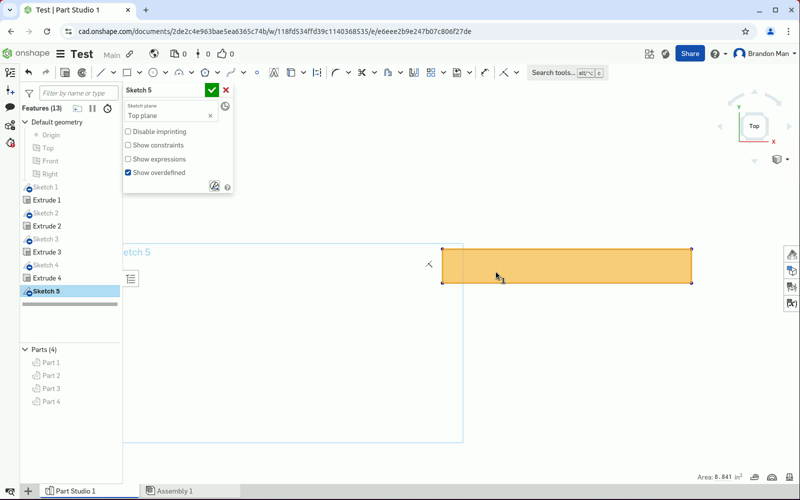
scroll(-6)
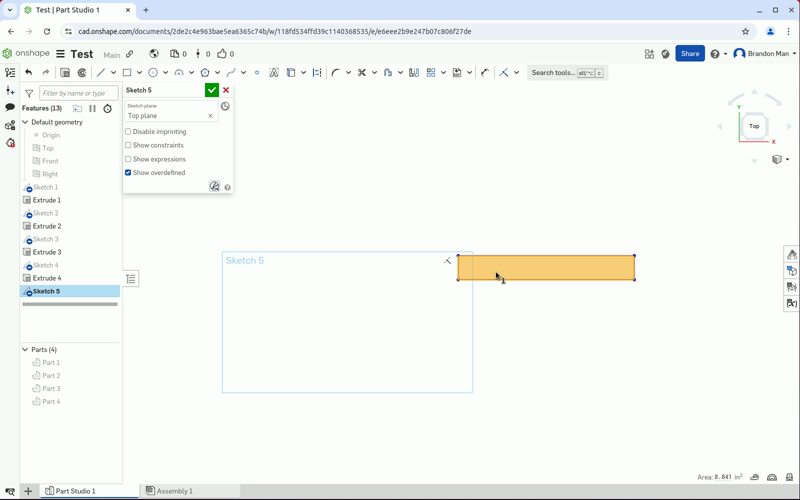
scroll(-6)
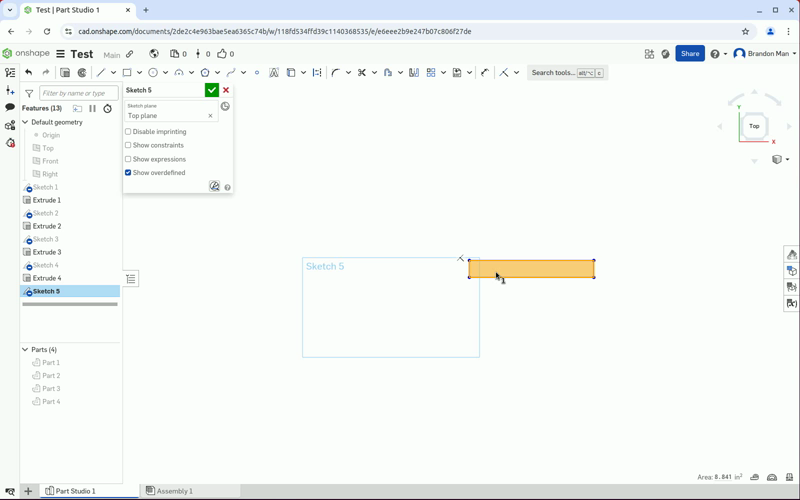
scroll(-6)
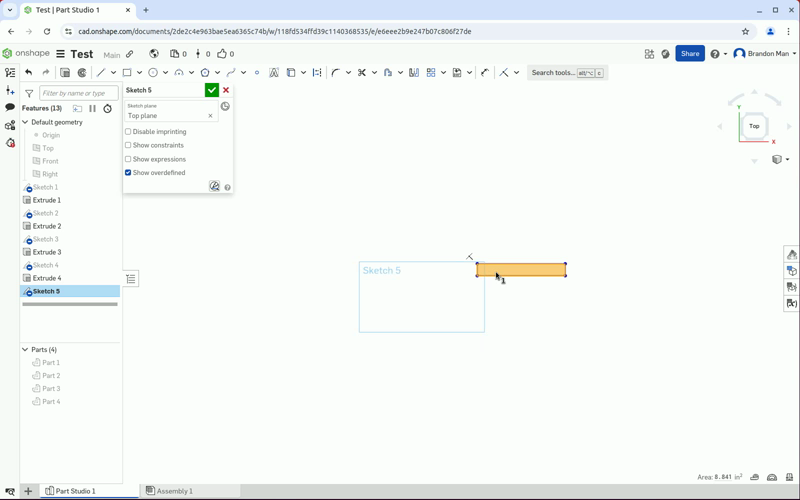
scroll(-6)
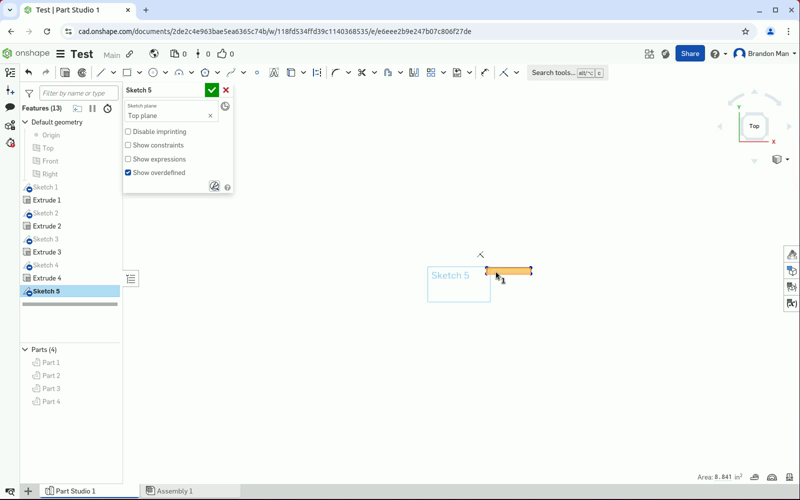
mouse_move(73, 352)
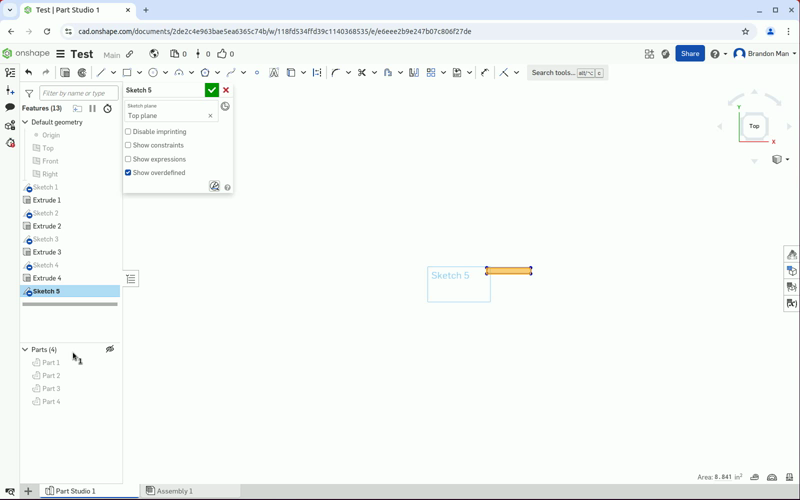
key(shift+y)
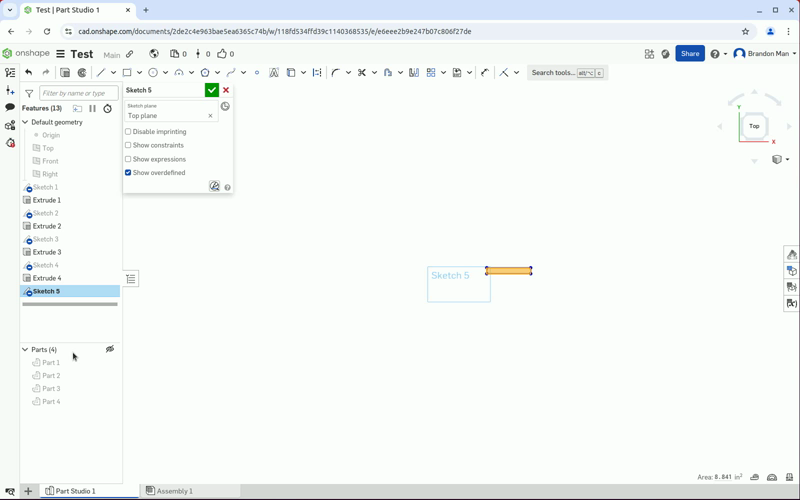
key(shift+e)
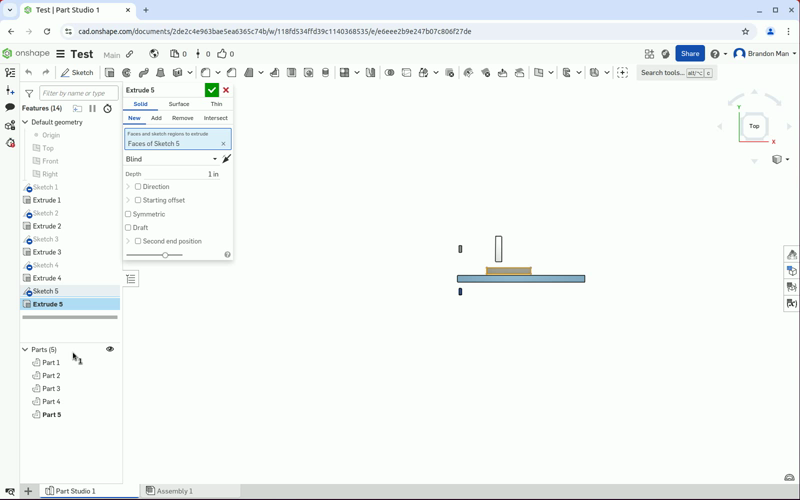
mouse_move(143, 106)
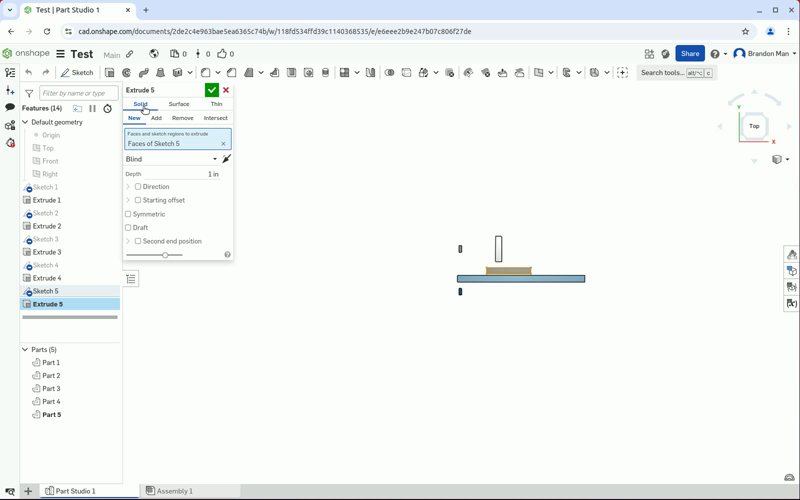
click(143, 106)
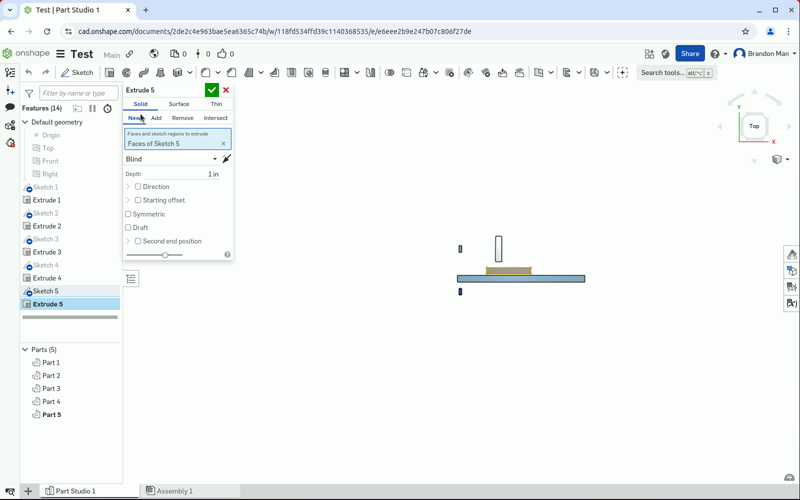
mouse_move(137, 120)
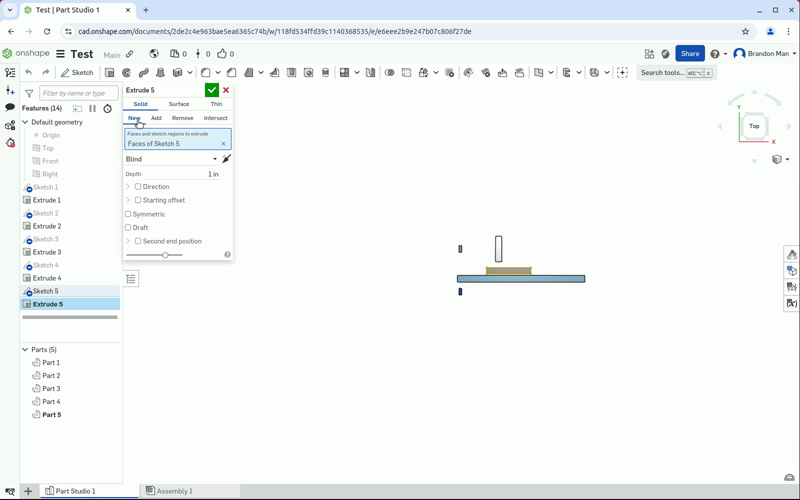
click(137, 120)
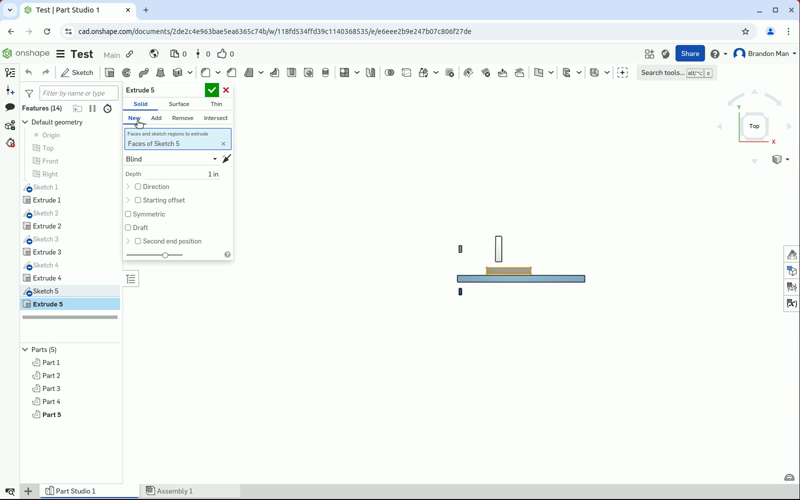
key(tab, 4)
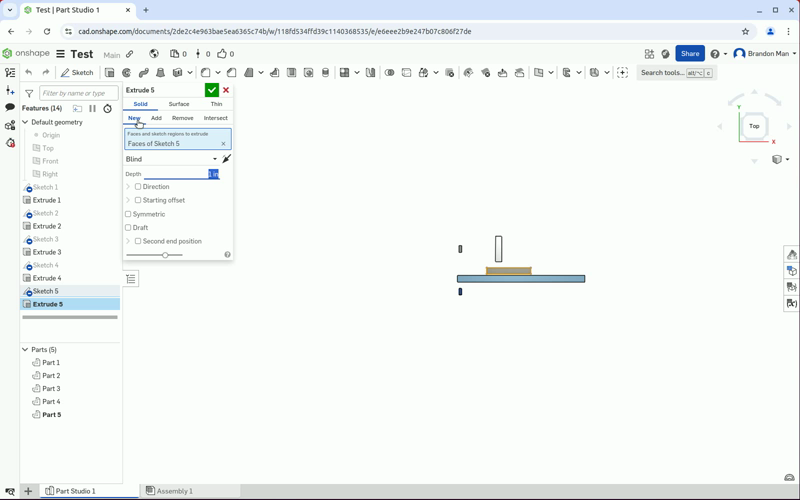
text(0.481)
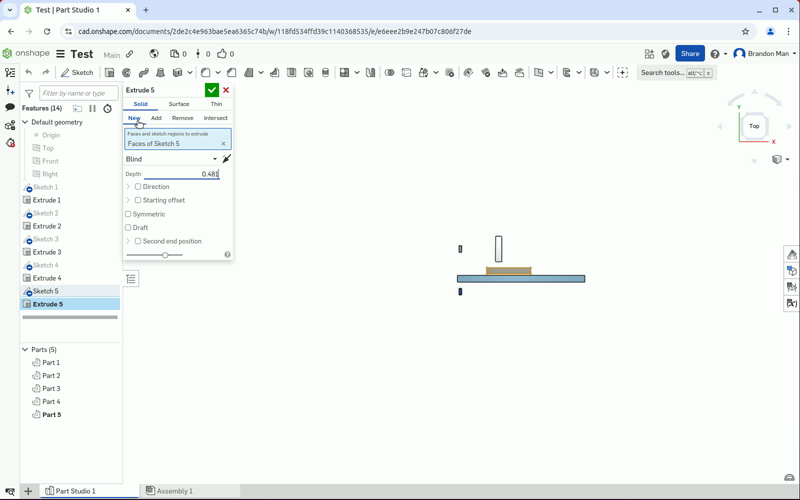
key(enter)
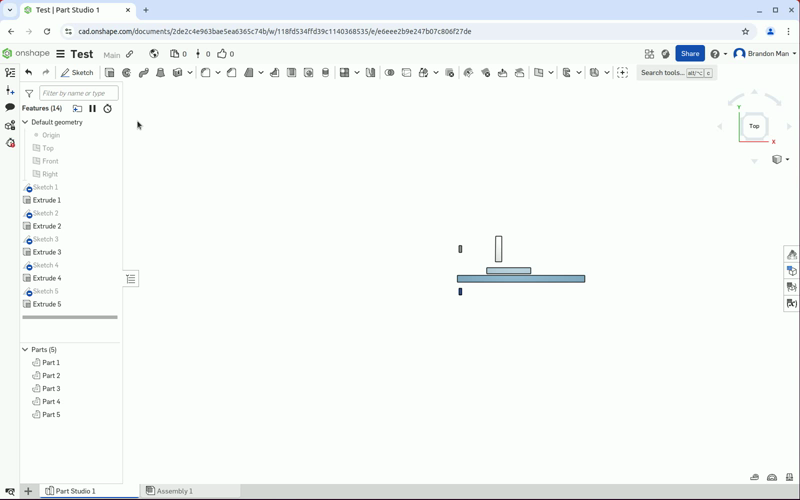
key(shift+h)
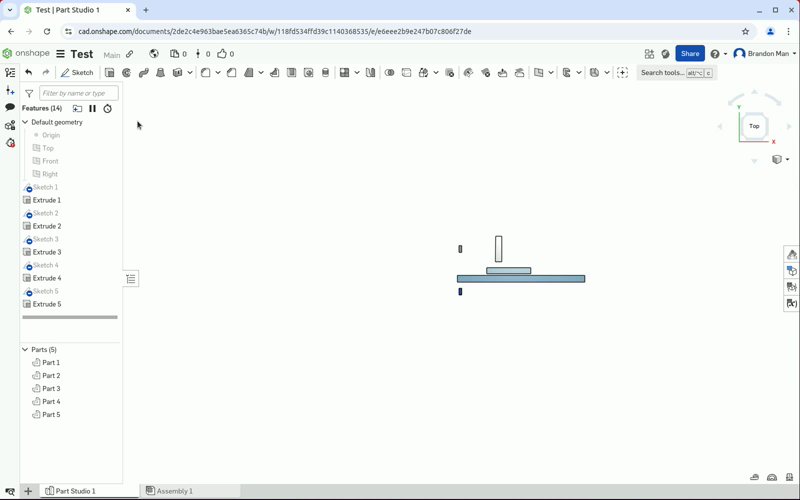
key(shift+h)
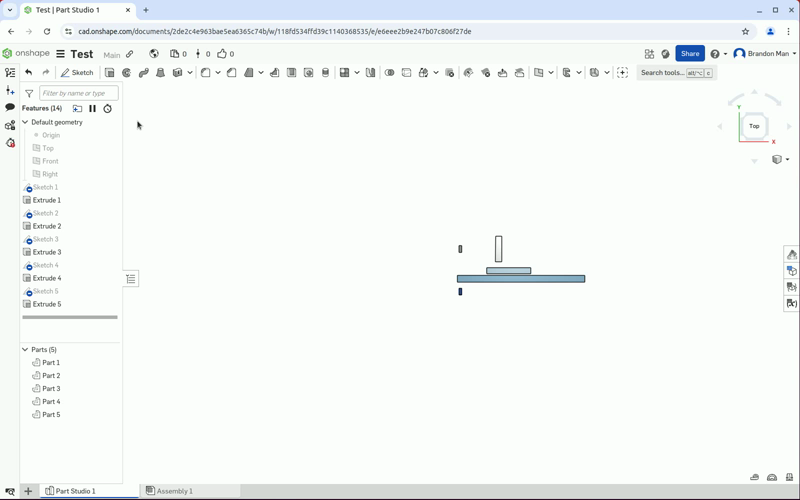
mouse_move(73, 189)
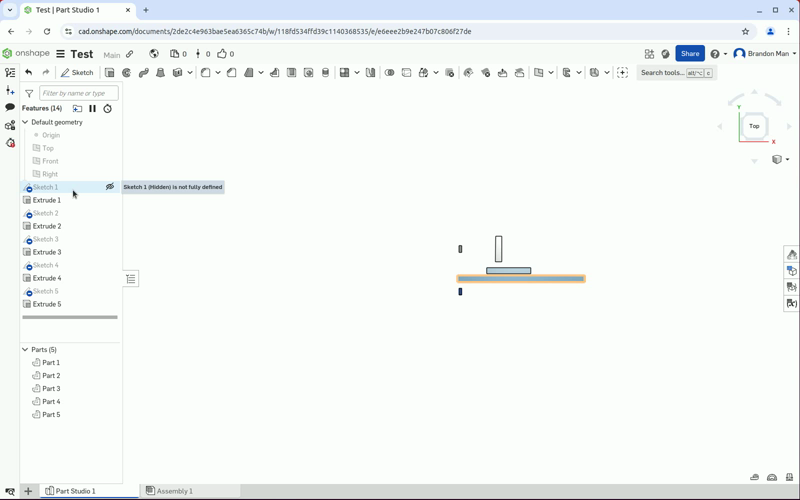
click(73, 189)
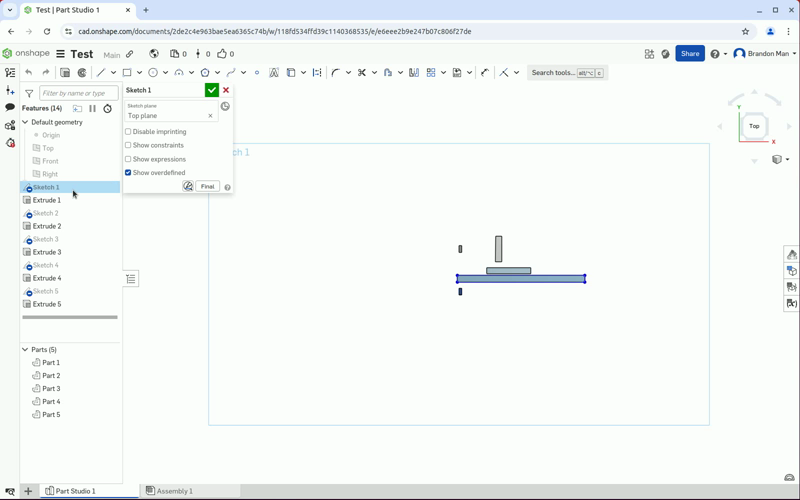
mouse_move(229, 92)
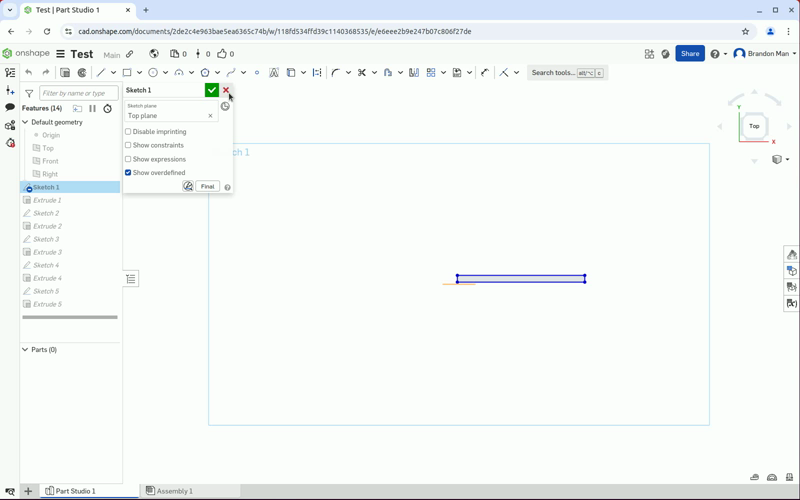
click(229, 92)
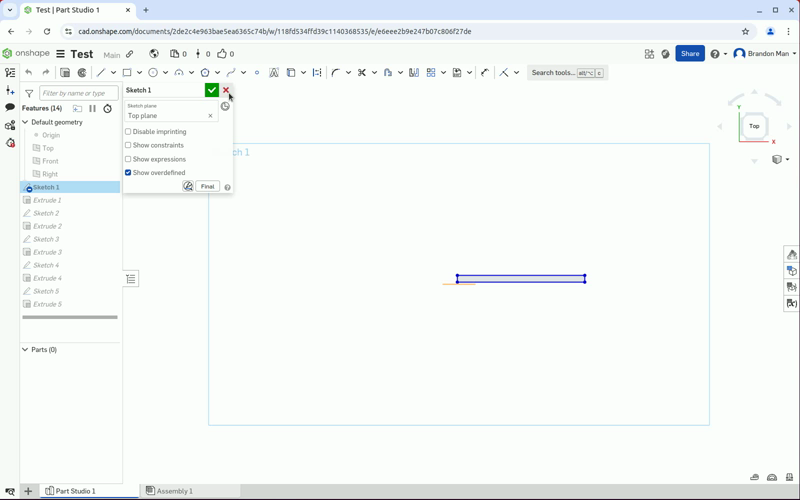
key(shift+s)
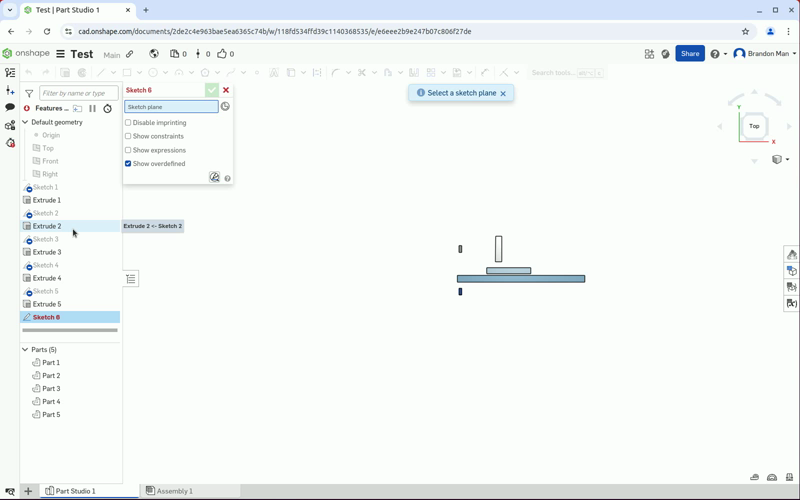
scroll(3)
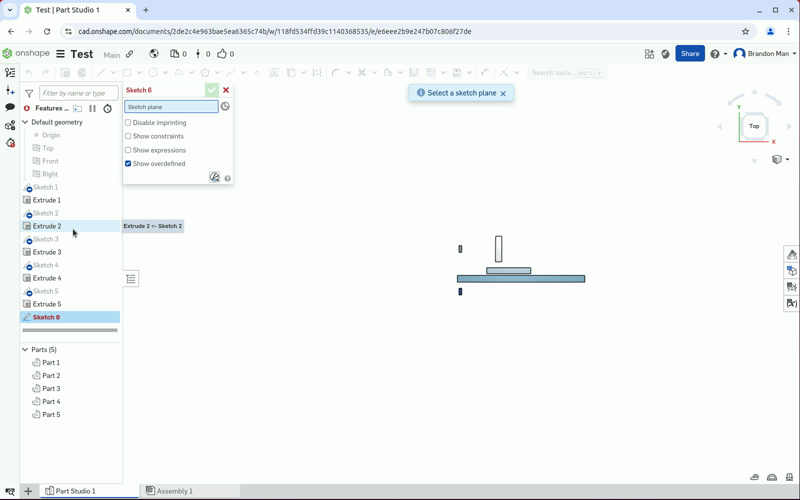
mouse_move(73, 150)
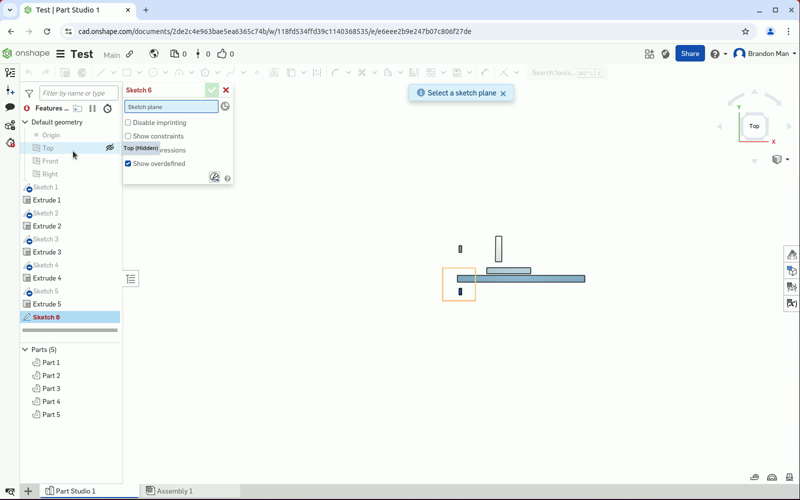
click(73, 150)
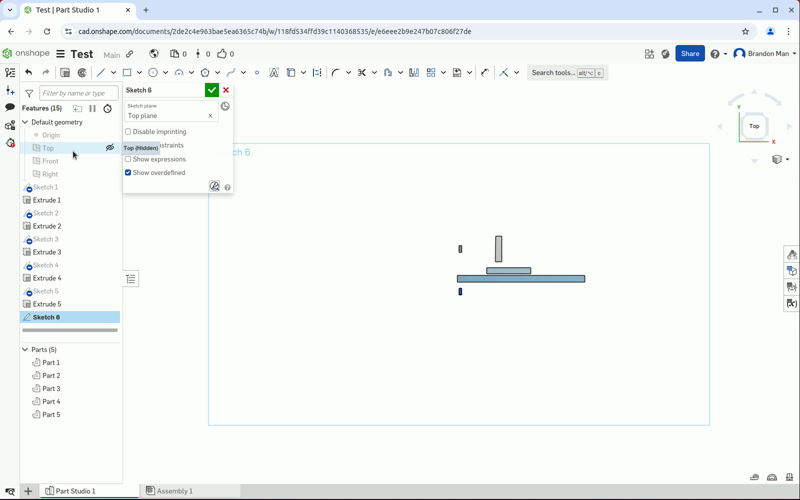
mouse_move(73, 352)
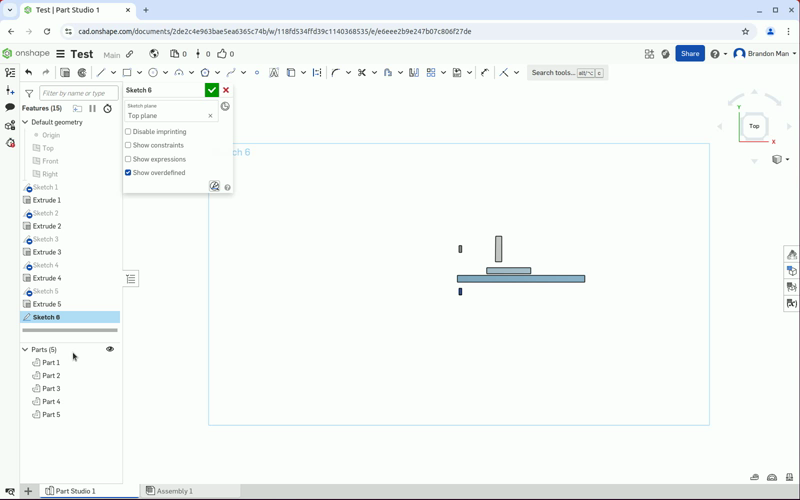
key(y)
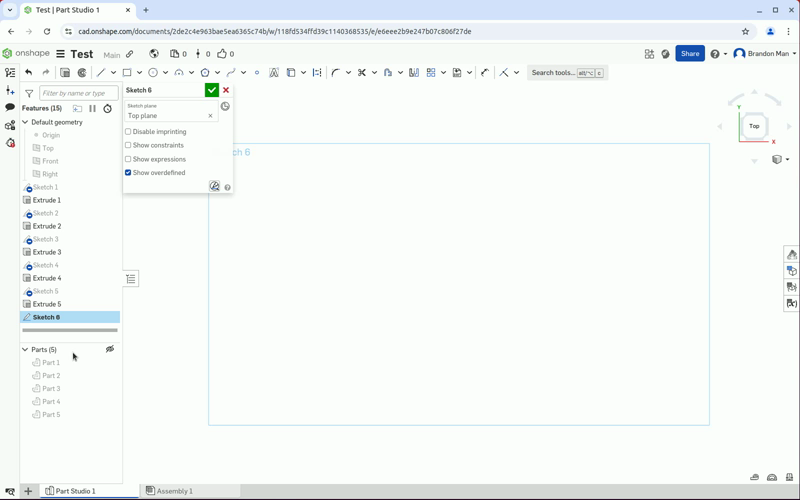
key(l)
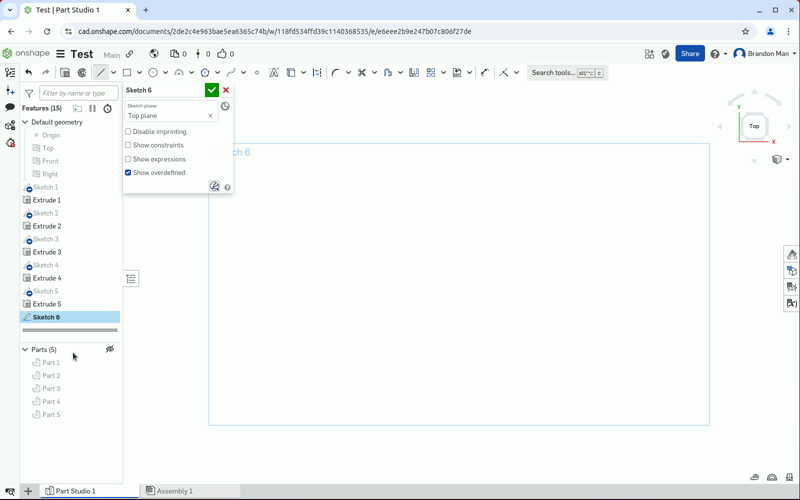
key_down(shift)
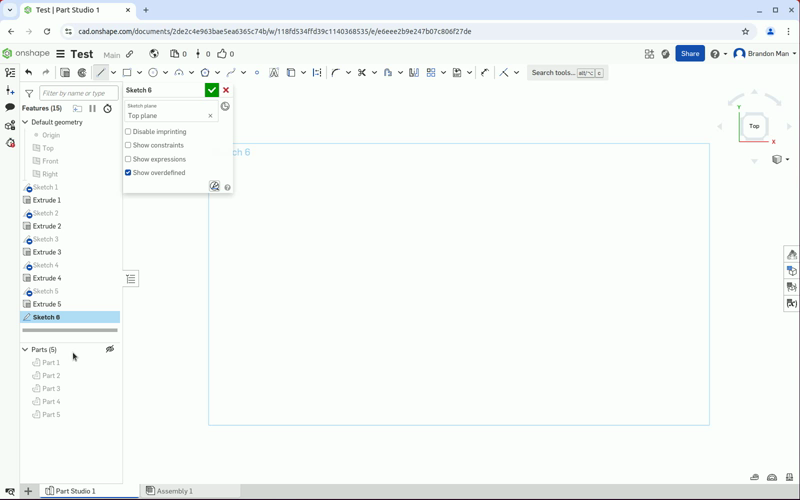
mouse_move(512, 258)
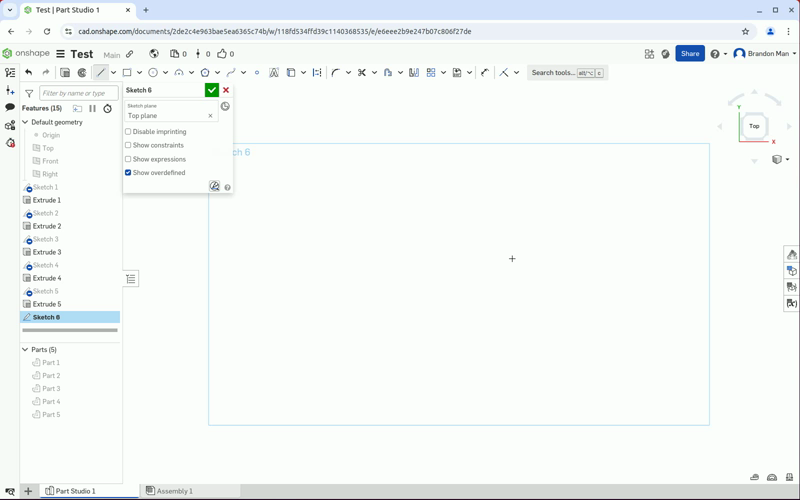
click(512, 258)
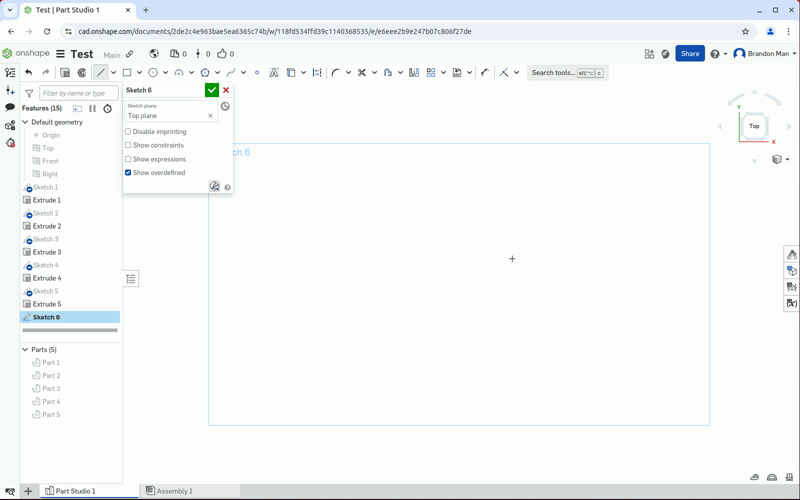
key_up(shift)
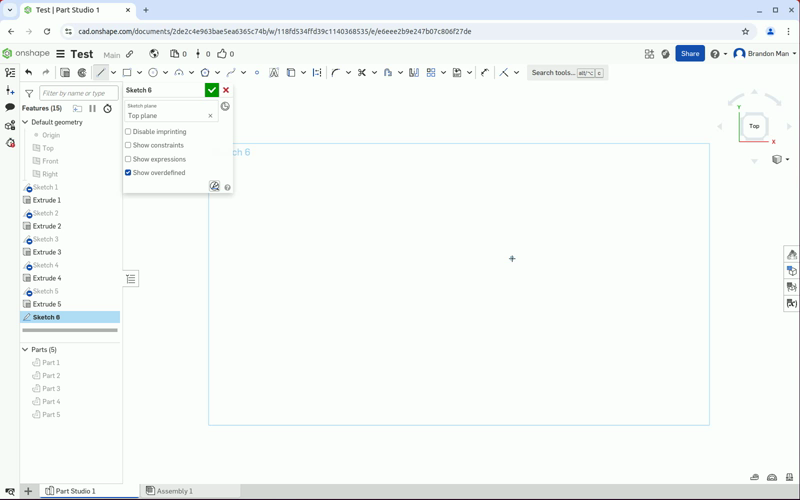
key_down(shift)
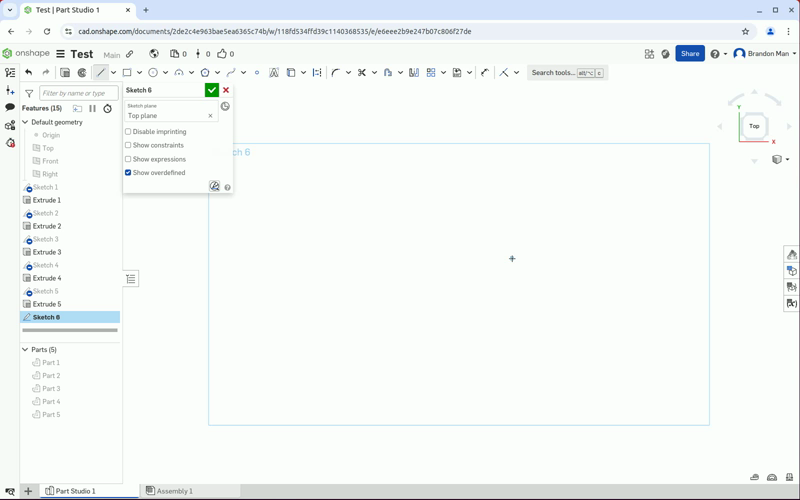
mouse_move(542, 258)
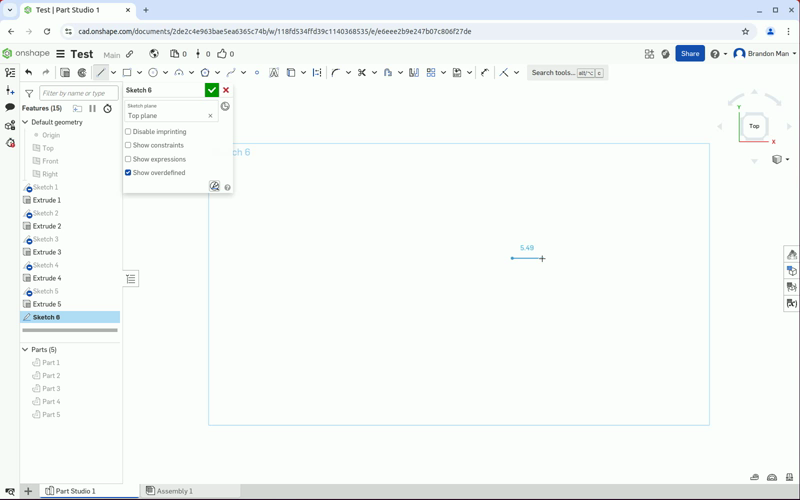
mouse_move(518, 258)
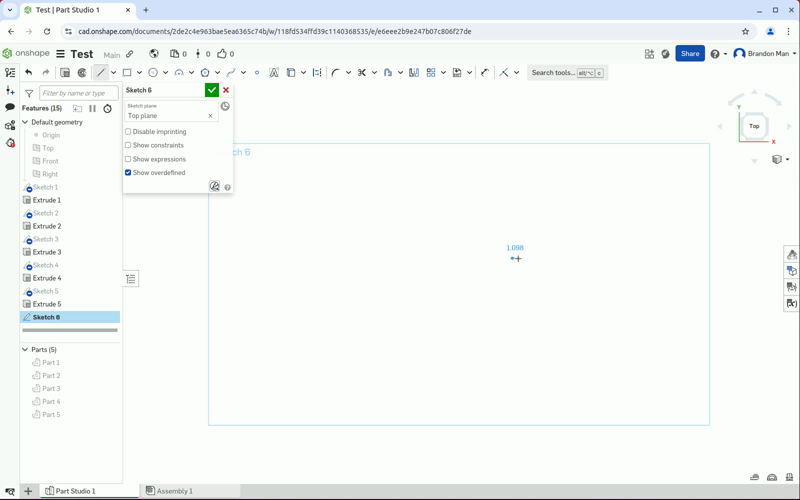
scroll(6)
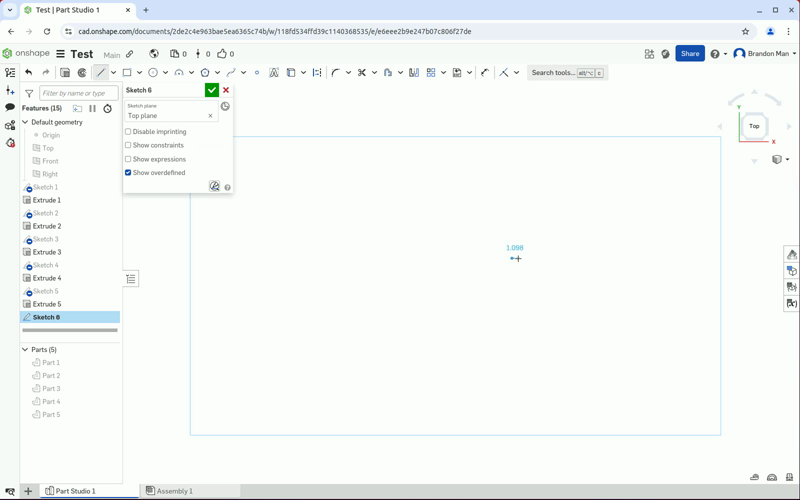
scroll(6)
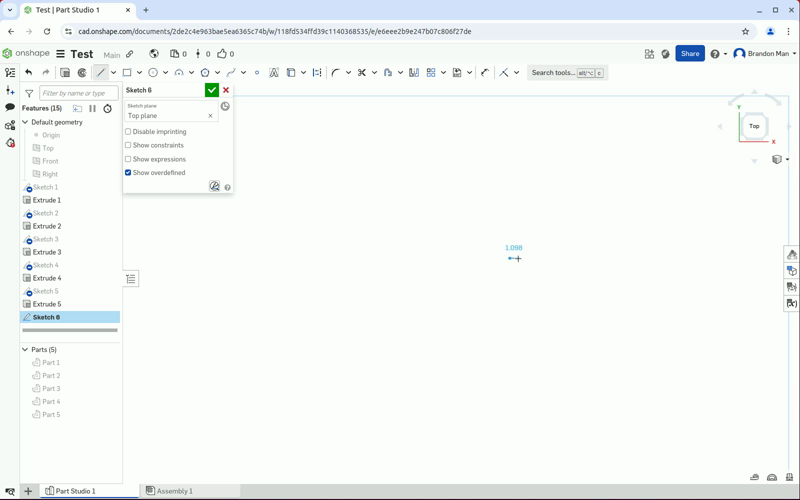
scroll(6)
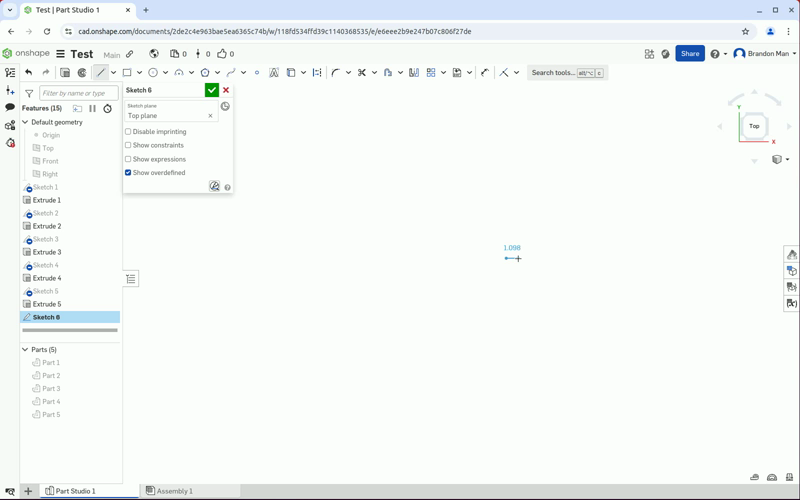
scroll(6)
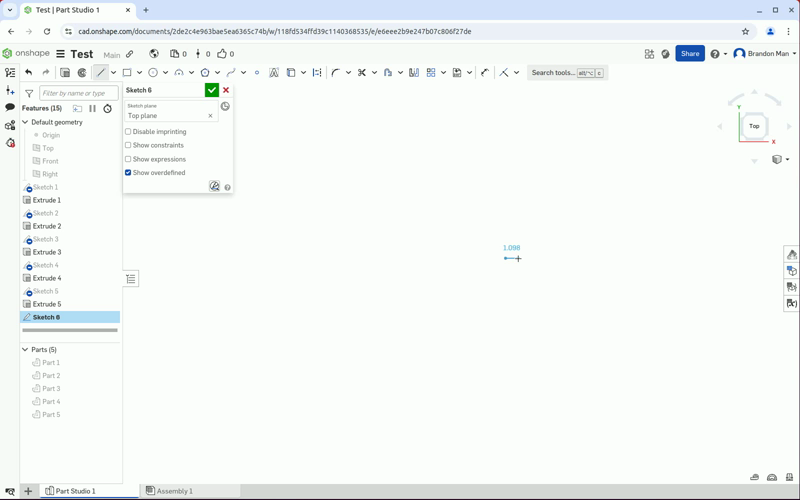
scroll(6)
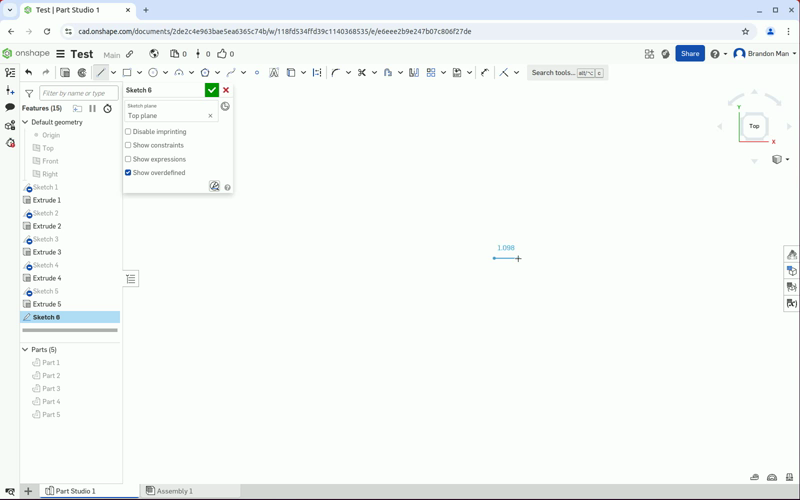
scroll(6)
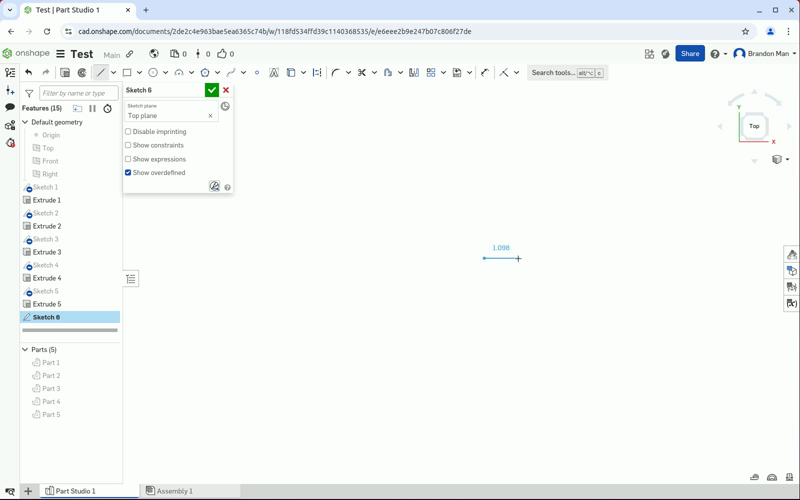
scroll(6)
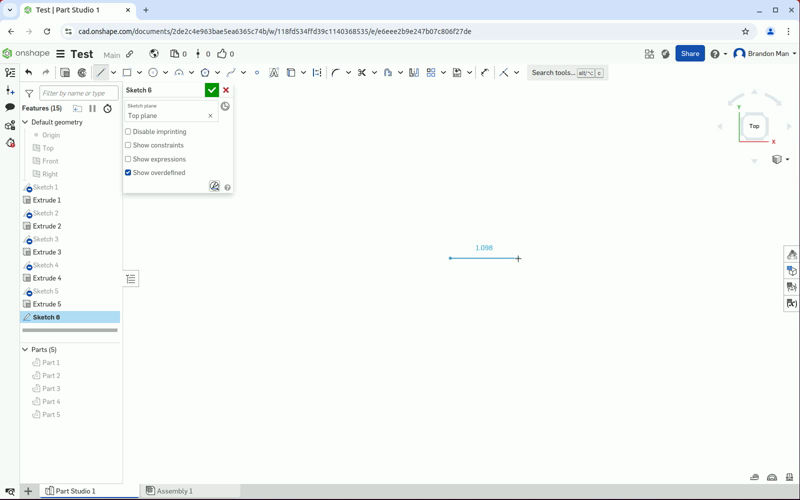
click(518, 258)
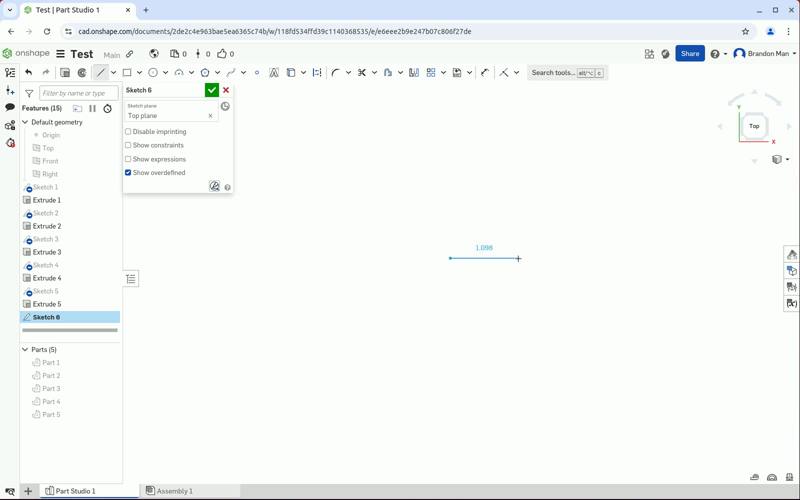
scroll(-6)
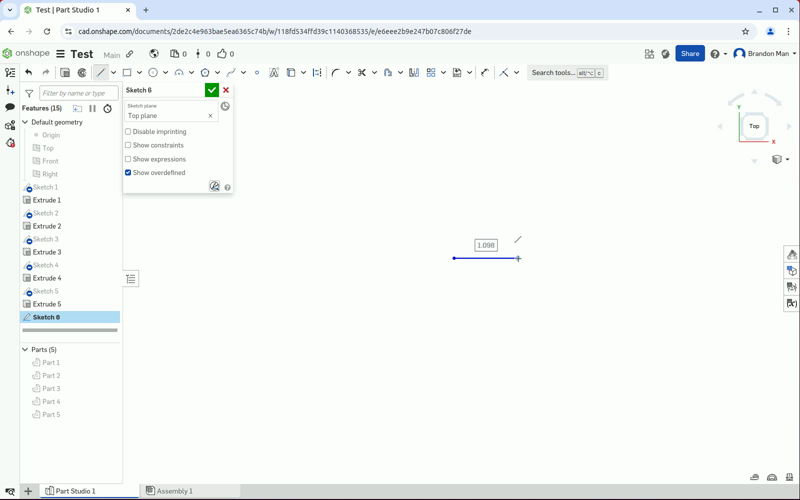
scroll(-6)
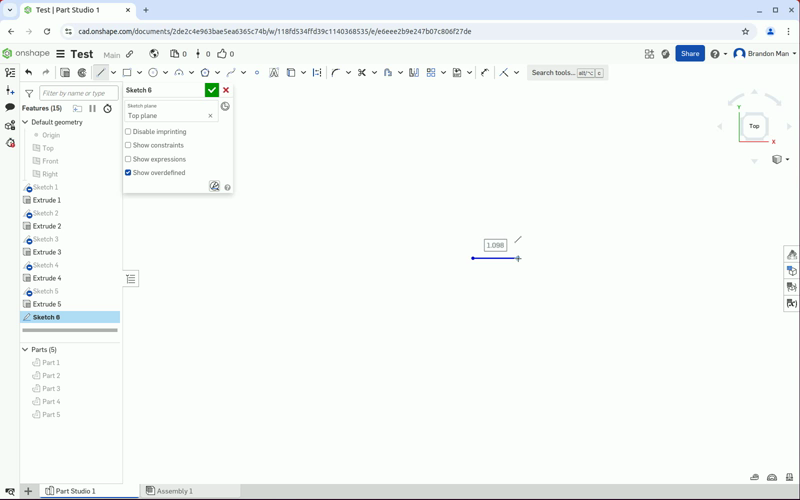
scroll(-6)
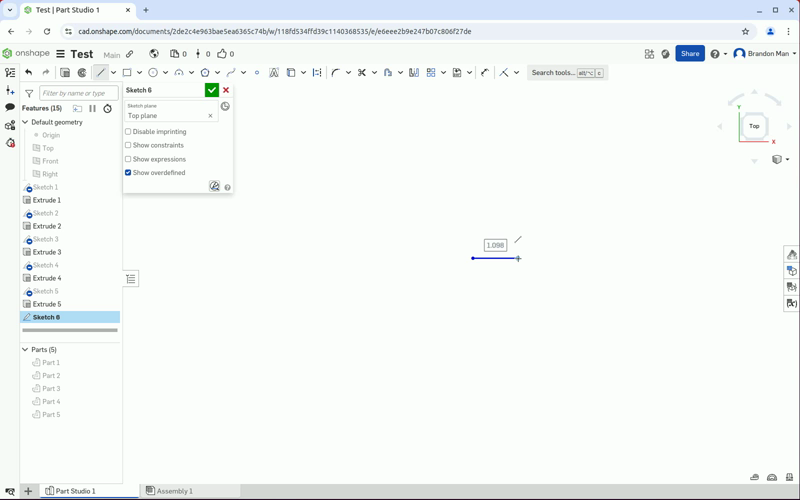
scroll(-6)
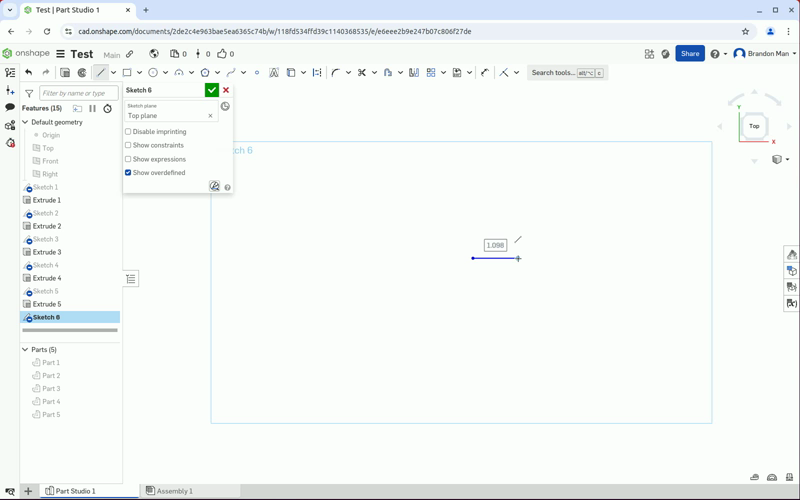
scroll(-6)
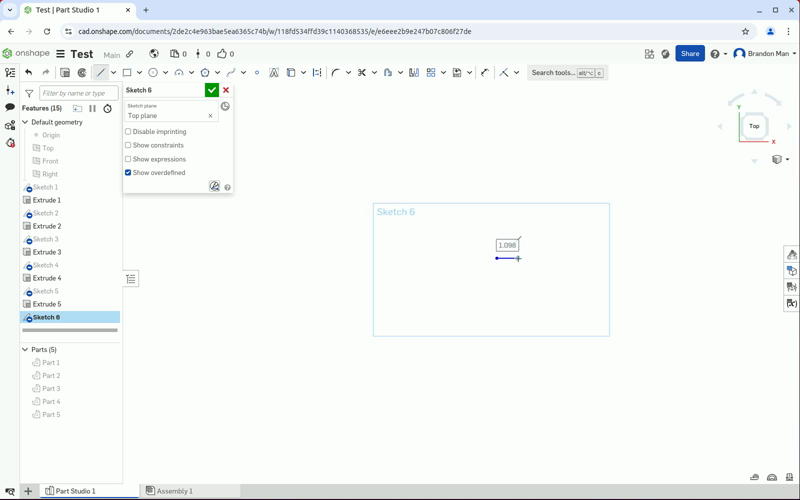
scroll(-6)
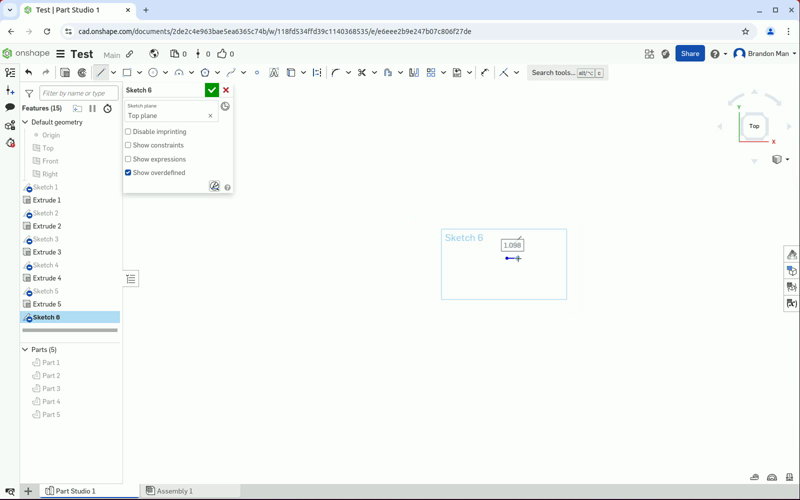
scroll(-6)
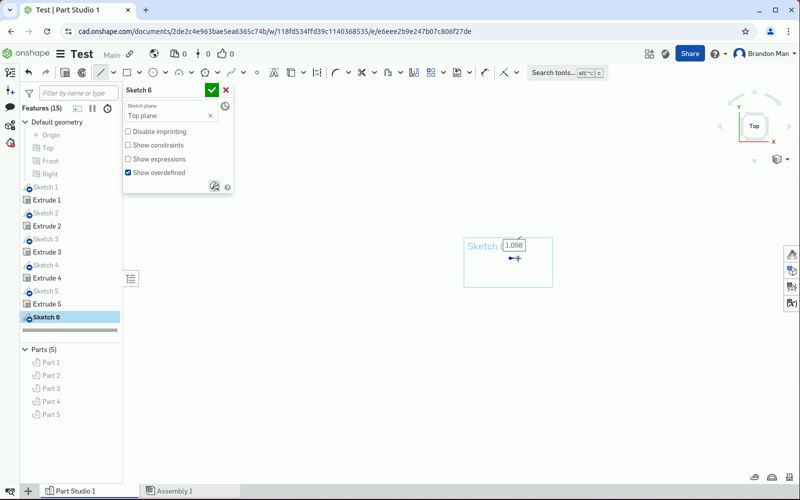
key_up(shift)
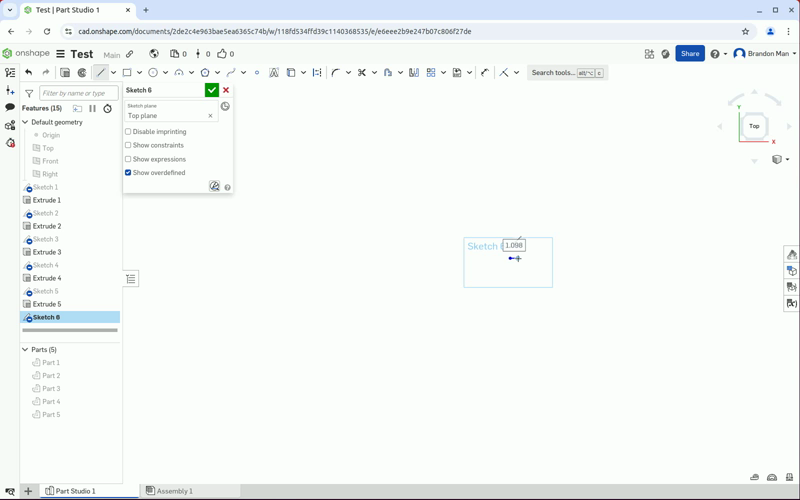
key_down(shift)
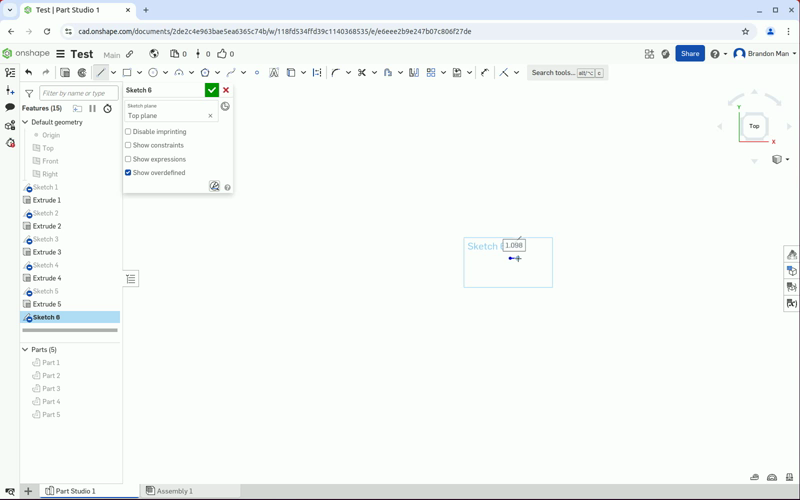
mouse_move(548, 258)
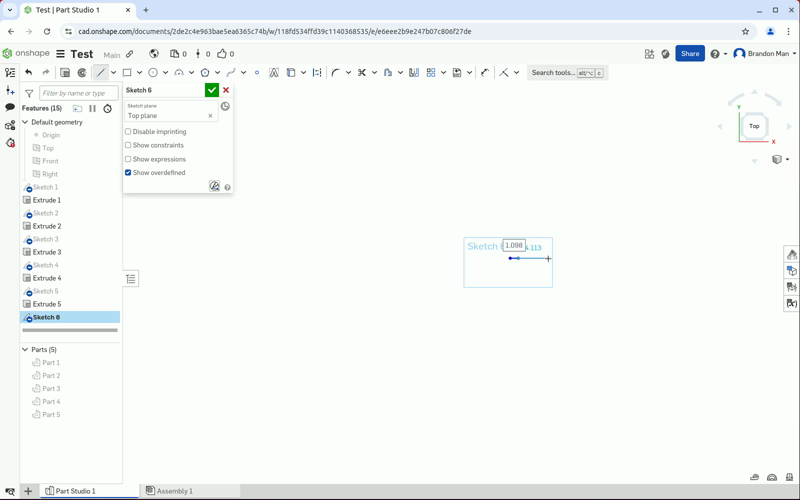
mouse_move(518, 211)
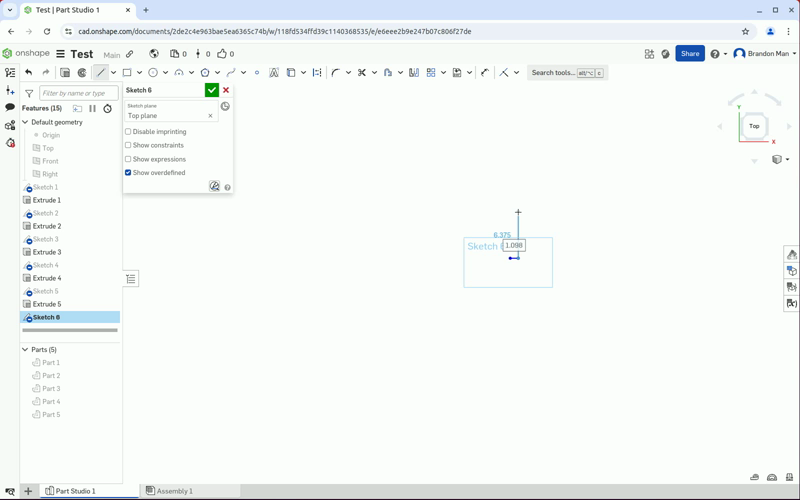
click(518, 211)
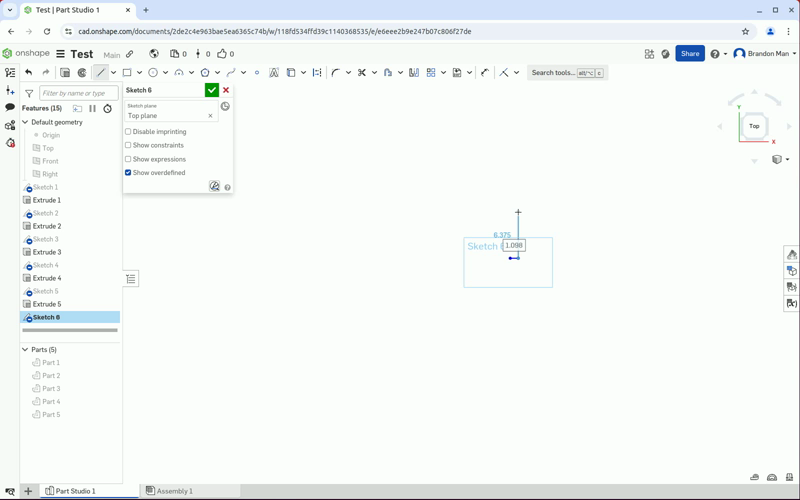
key_up(shift)
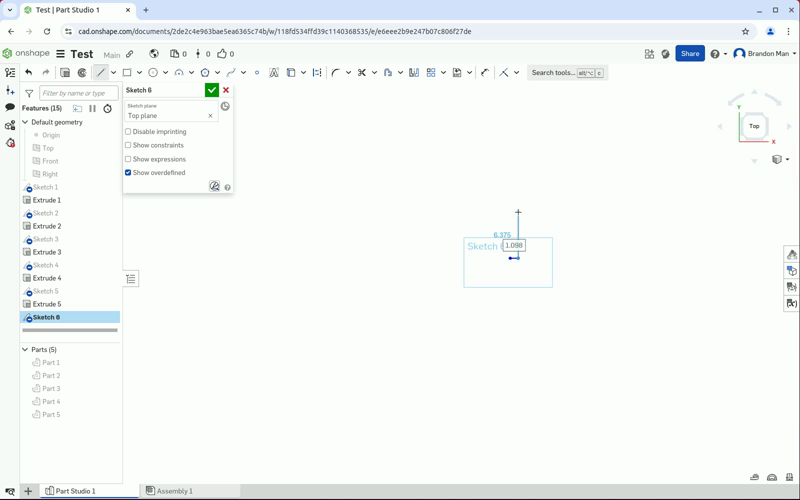
key_down(shift)
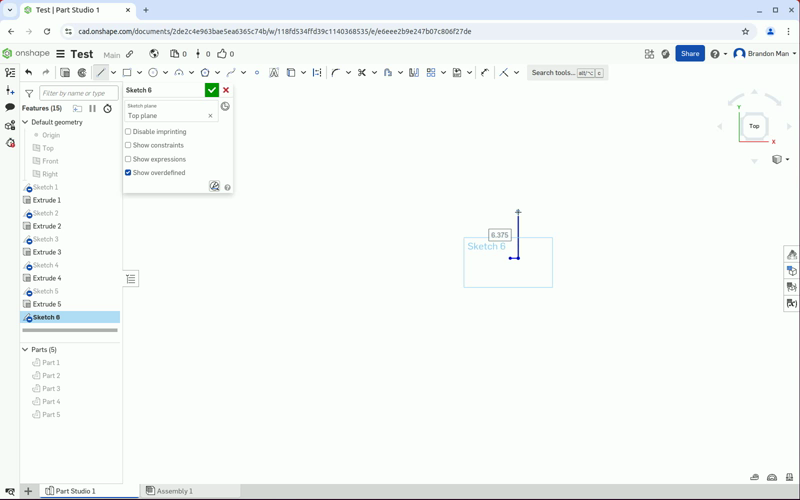
mouse_move(548, 211)
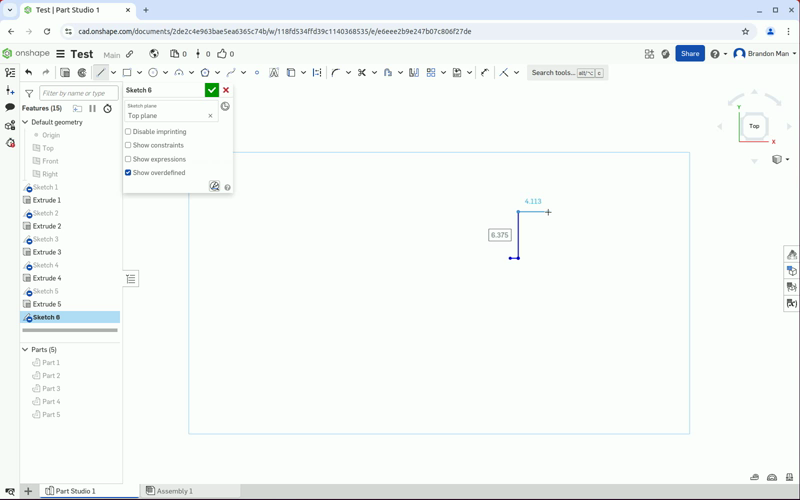
mouse_move(512, 211)
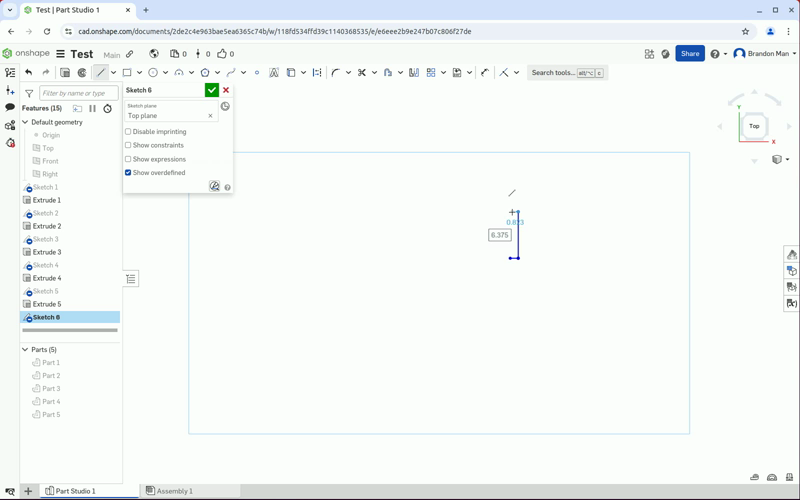
scroll(6)
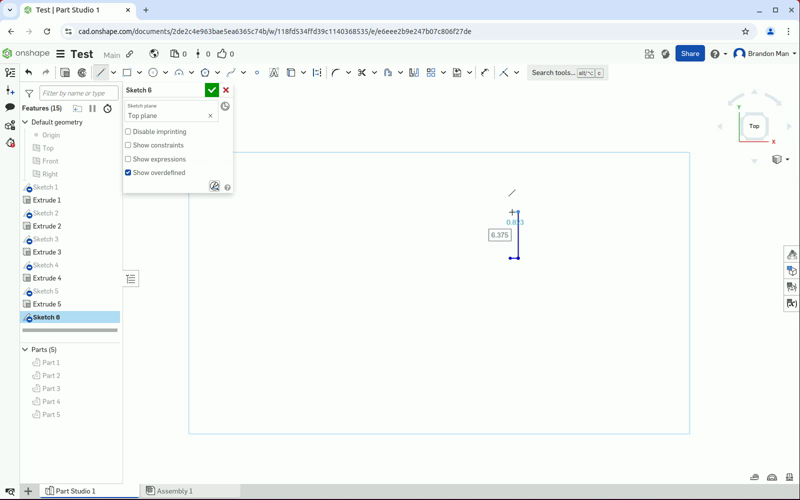
scroll(6)
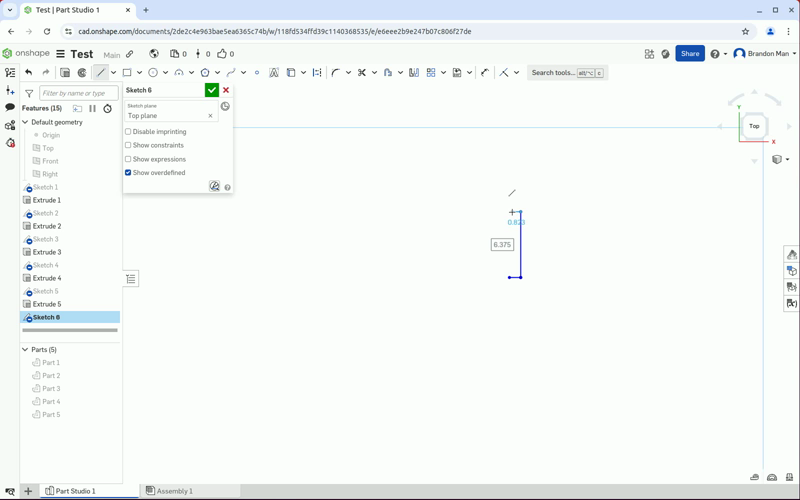
scroll(6)
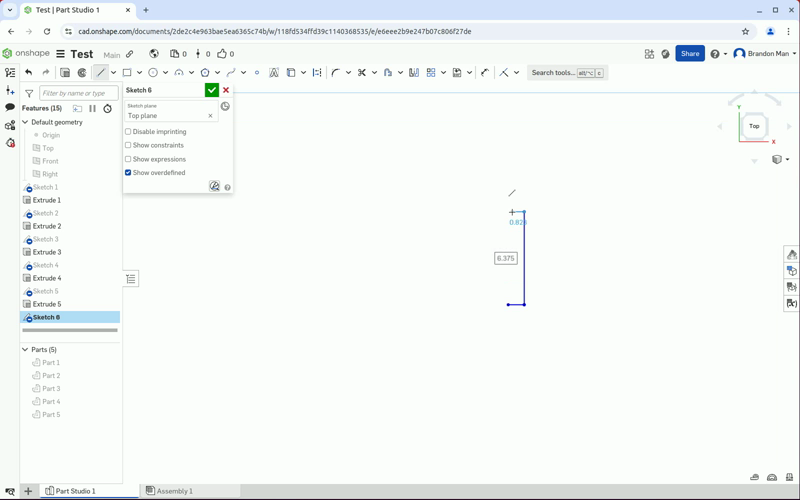
scroll(6)
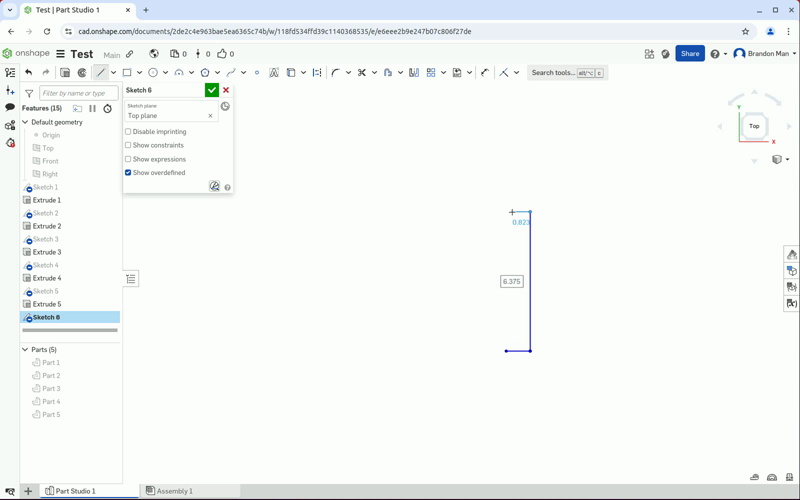
scroll(6)
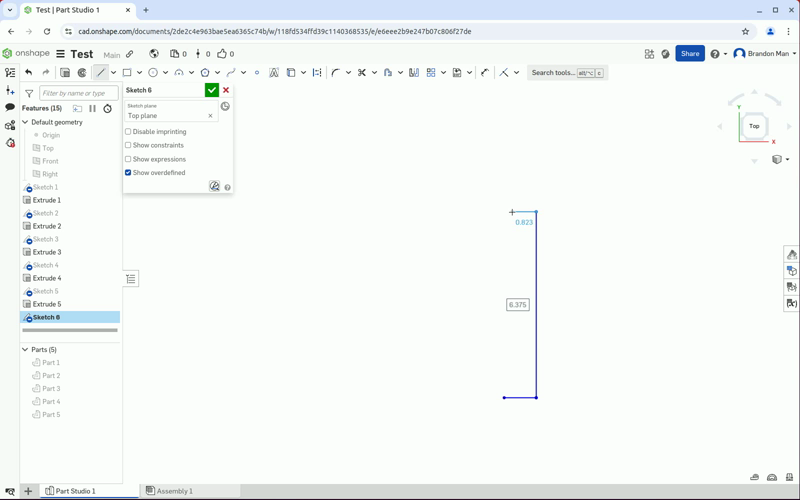
scroll(6)
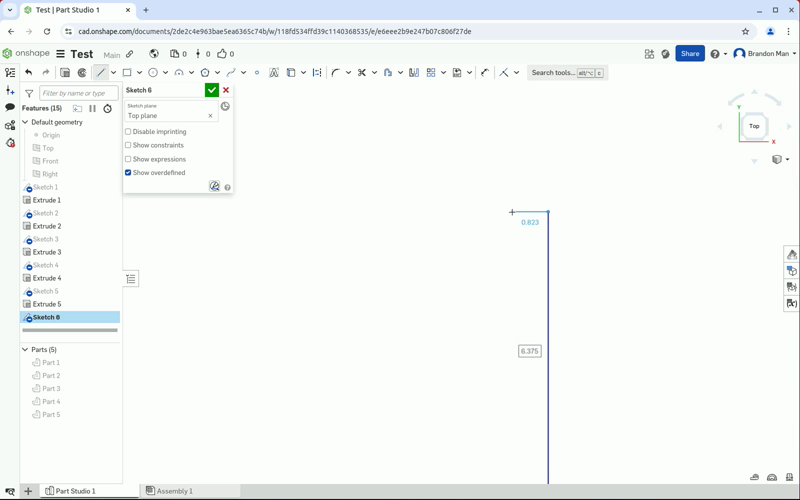
scroll(6)
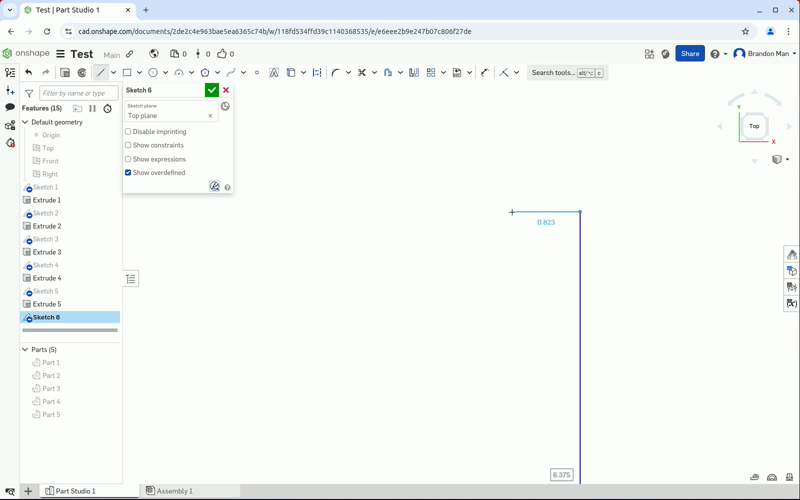
click(512, 211)
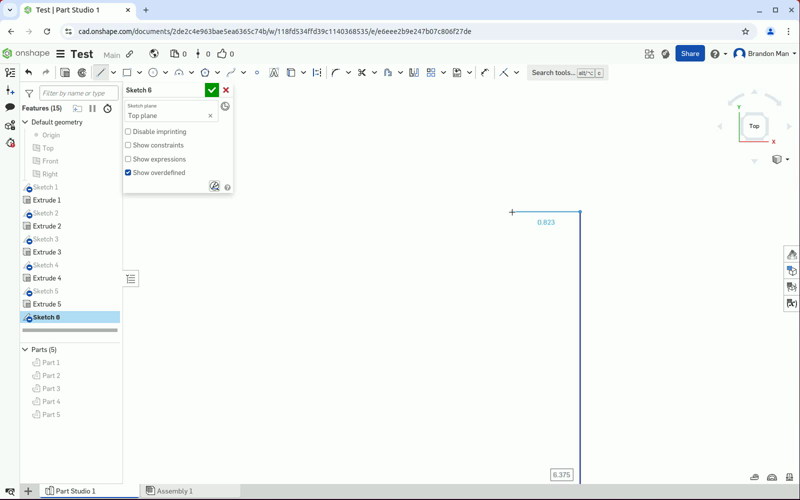
scroll(-6)
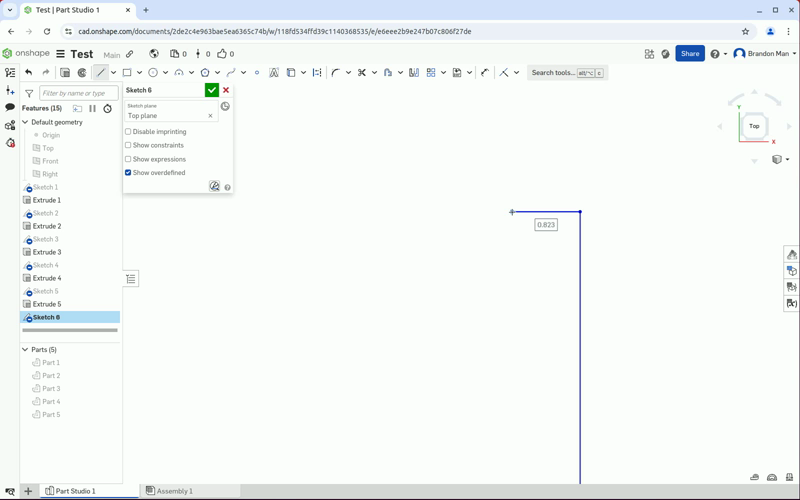
scroll(-6)
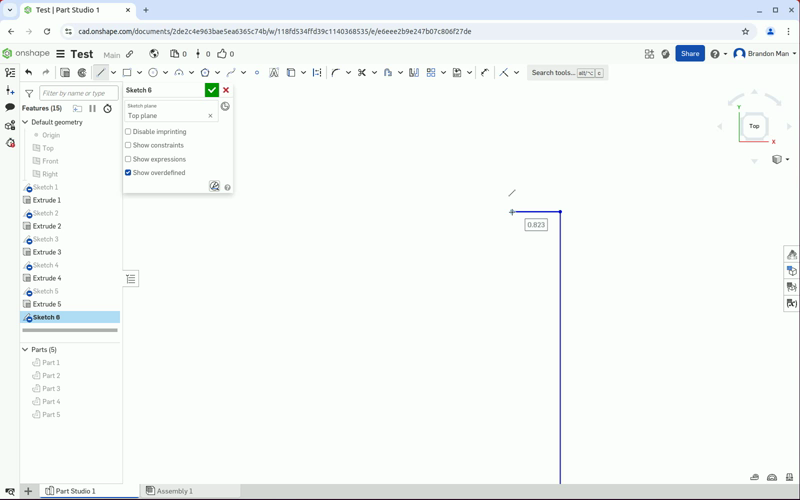
scroll(-6)
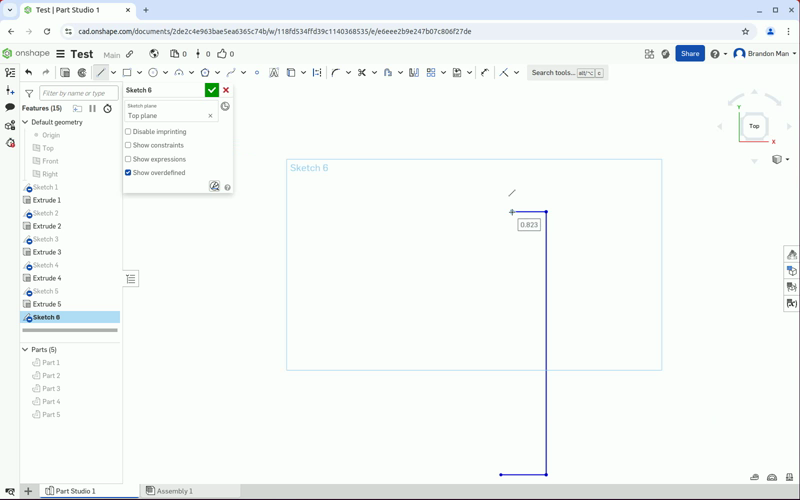
scroll(-6)
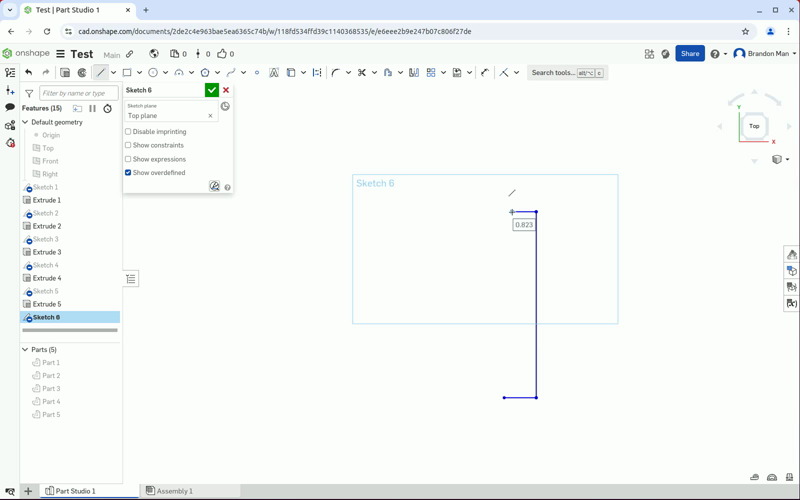
scroll(-6)
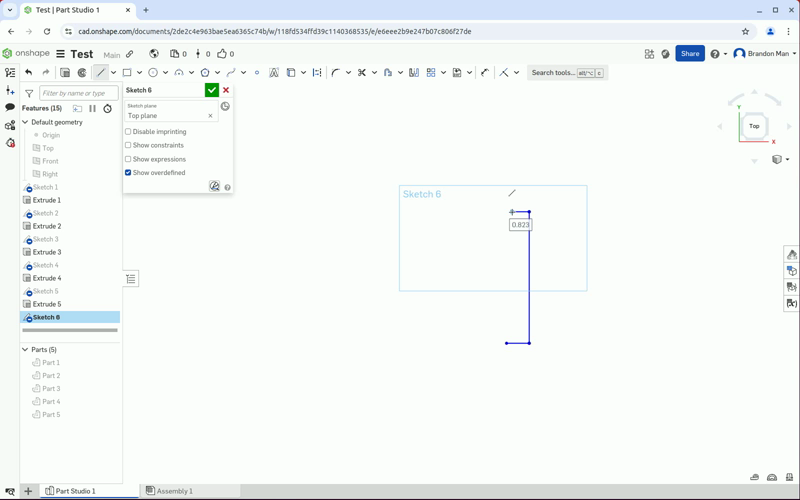
scroll(-6)
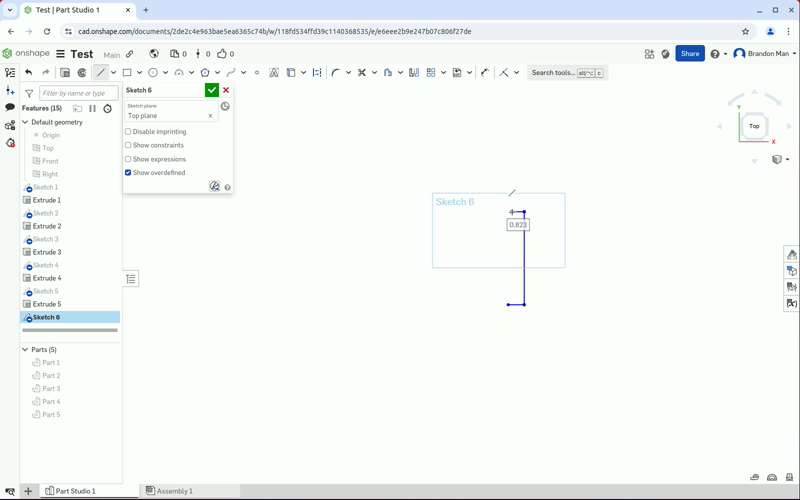
scroll(-6)
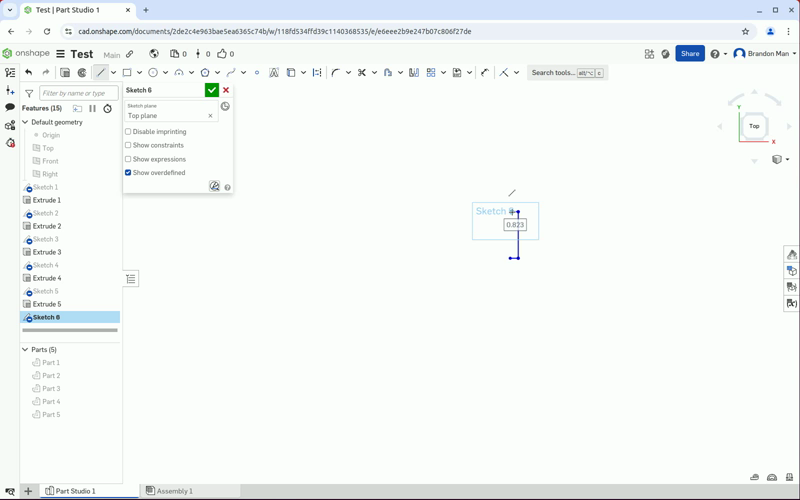
key_up(shift)
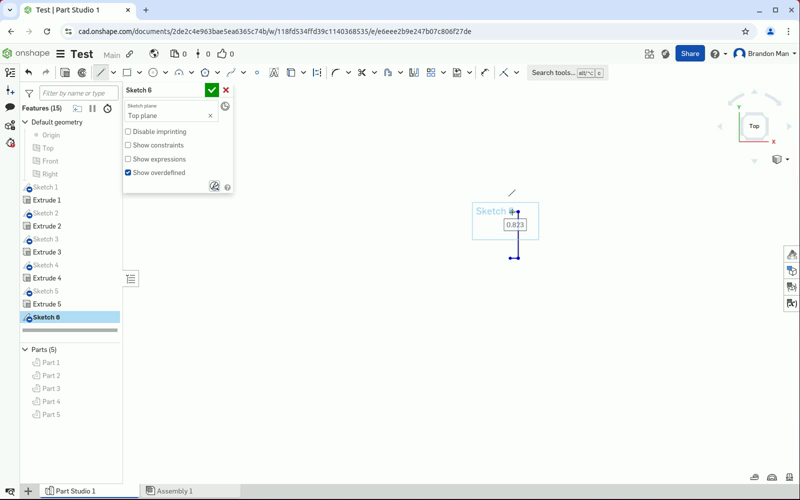
mouse_move(542, 211)
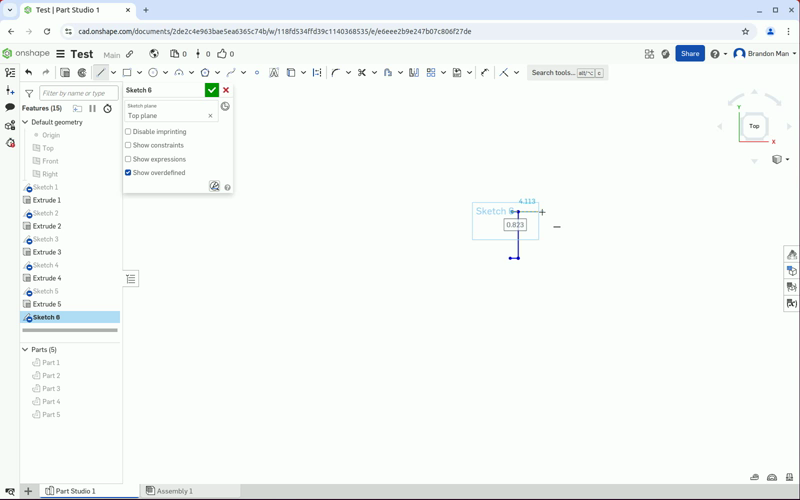
key_down(shift)
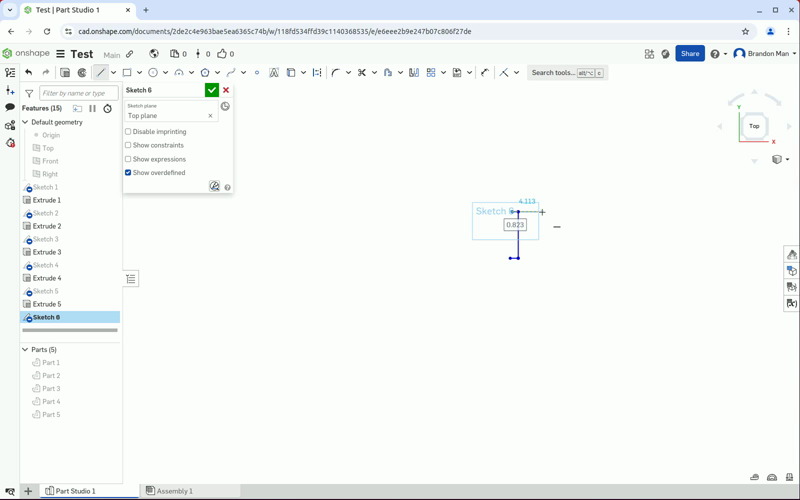
mouse_move(512, 258)
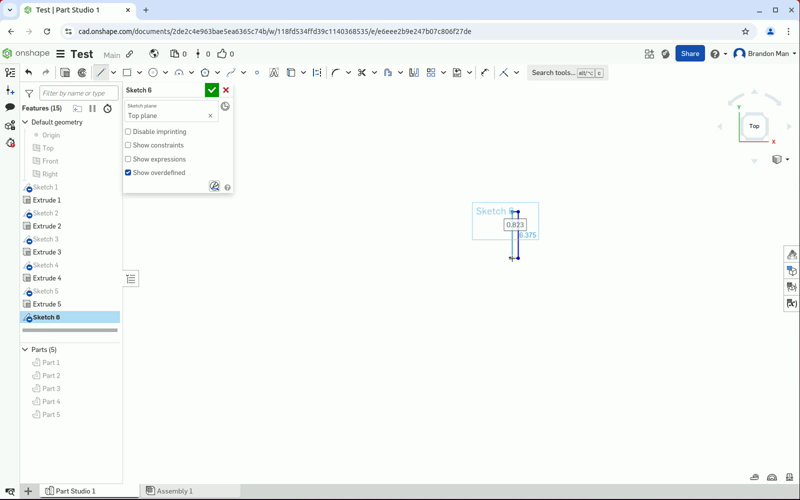
key_up(shift)
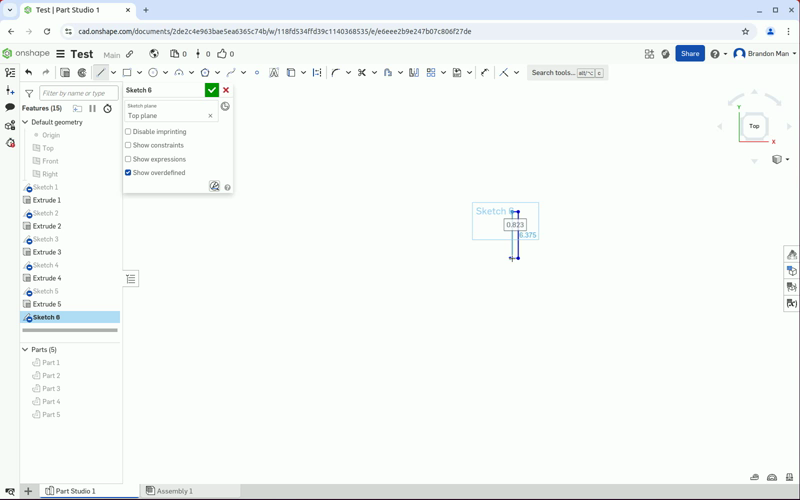
click(512, 258)
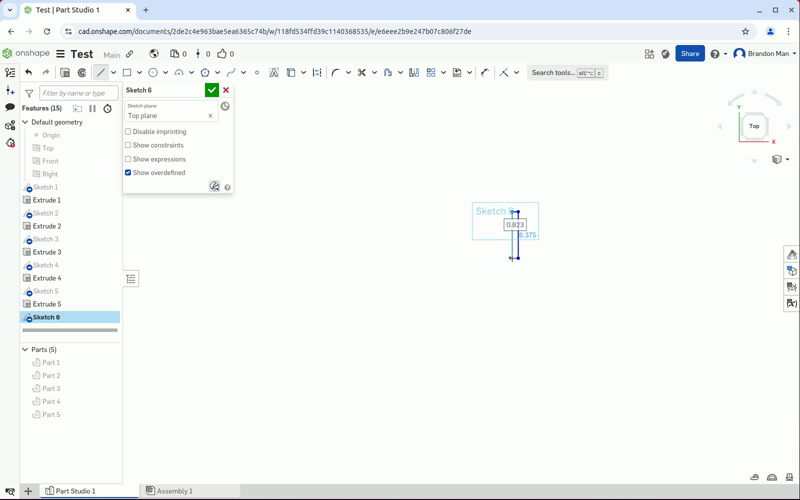
key(esc)
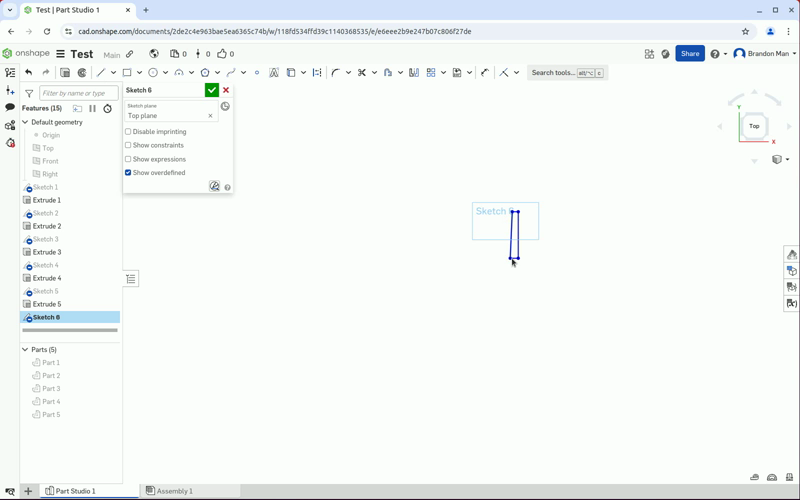
mouse_move(512, 221)
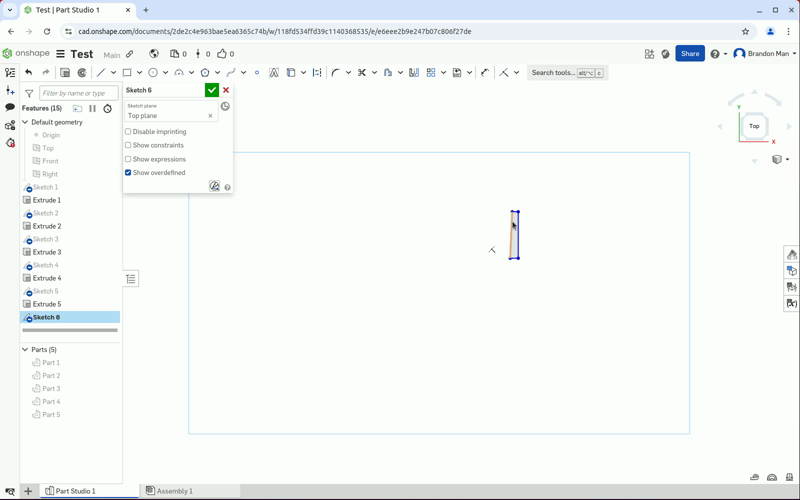
scroll(6)
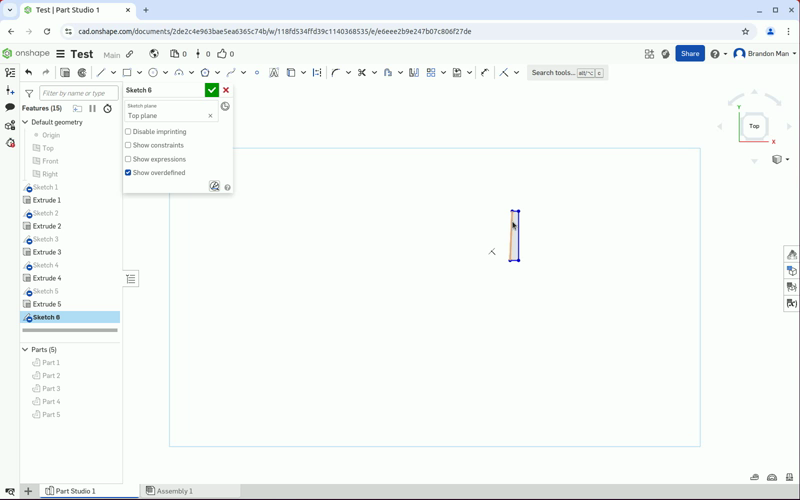
scroll(6)
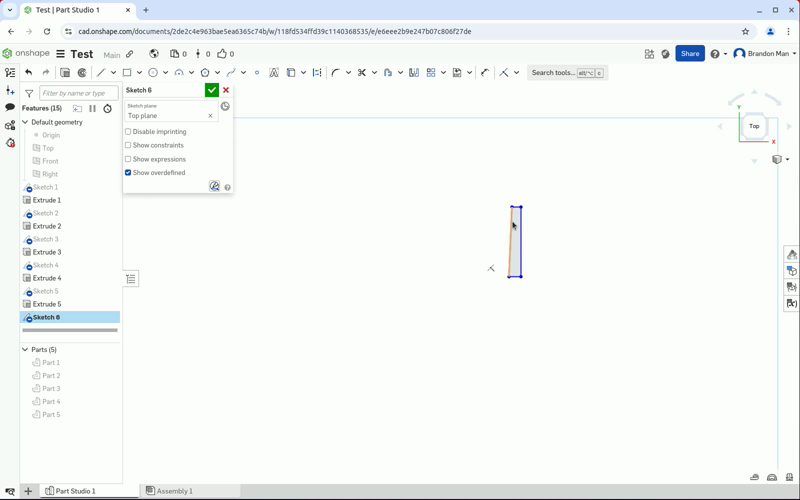
scroll(6)
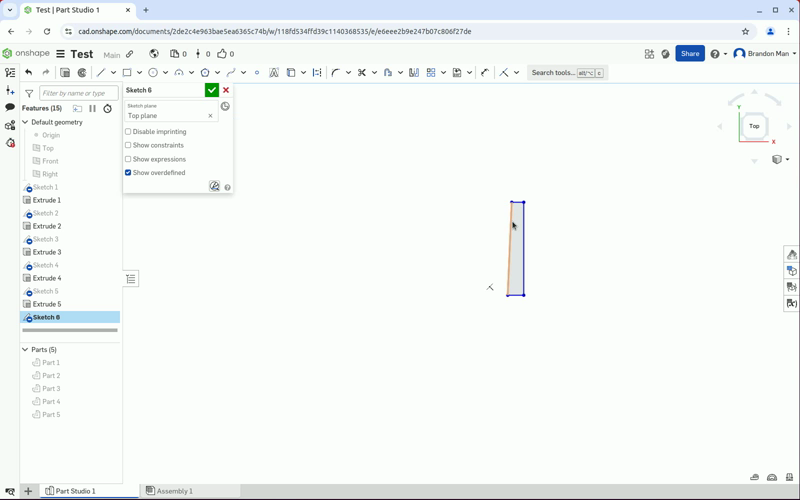
scroll(6)
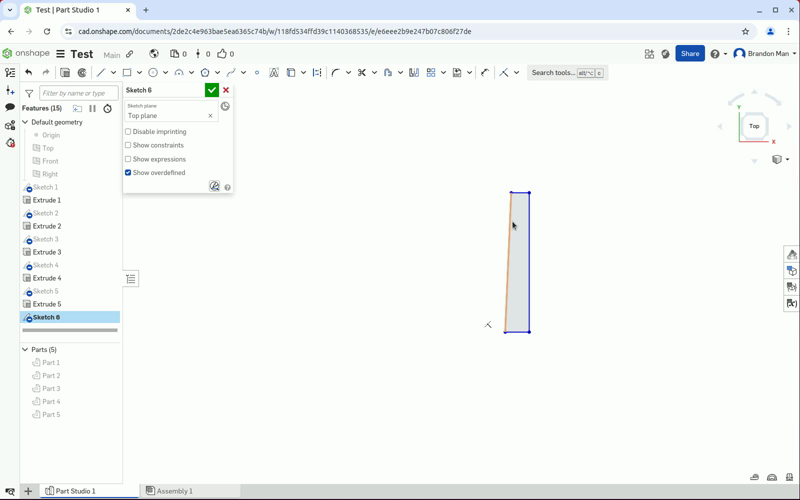
scroll(6)
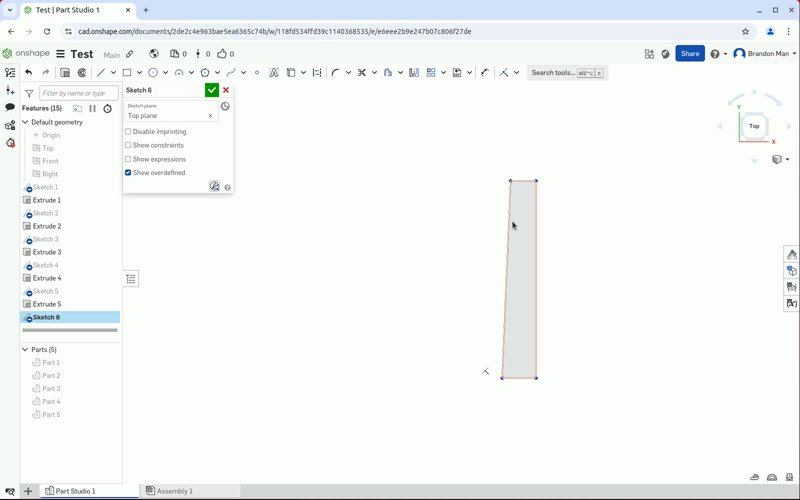
scroll(6)
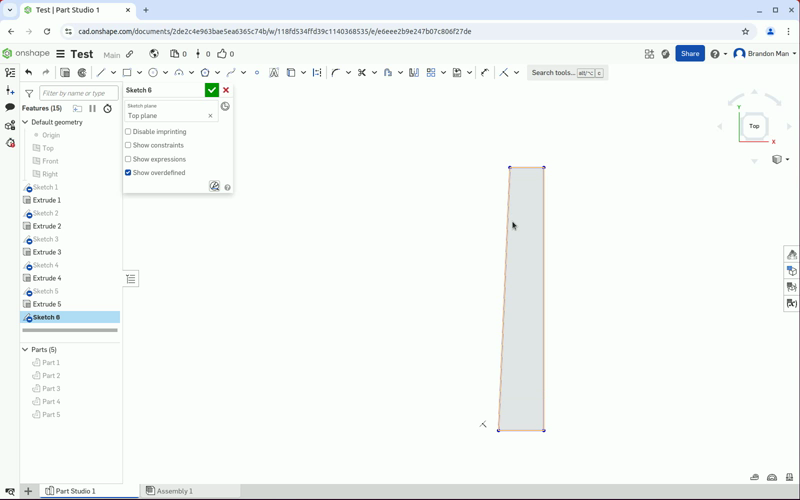
scroll(6)
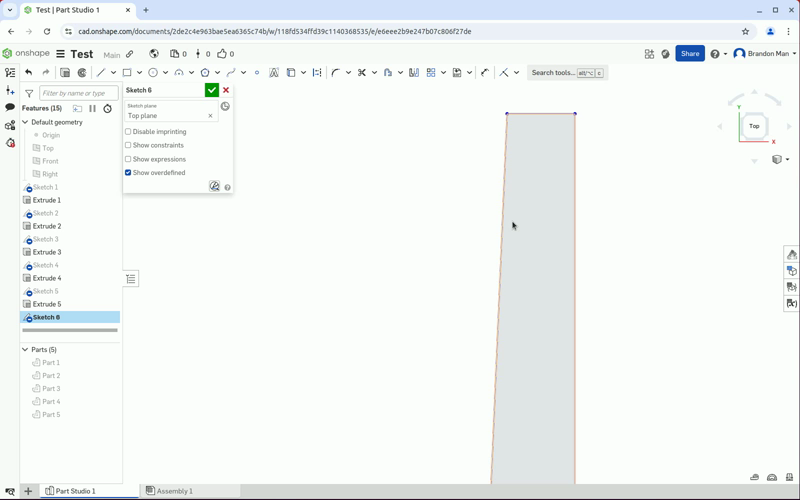
click(512, 221)
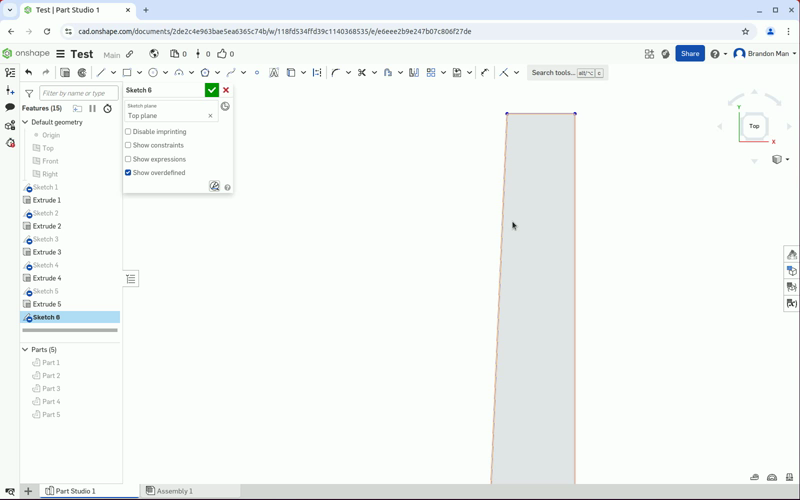
scroll(-6)
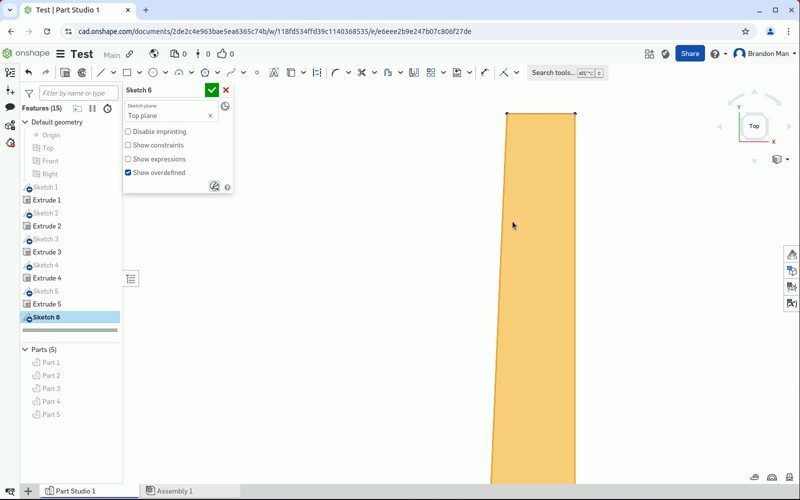
scroll(-6)
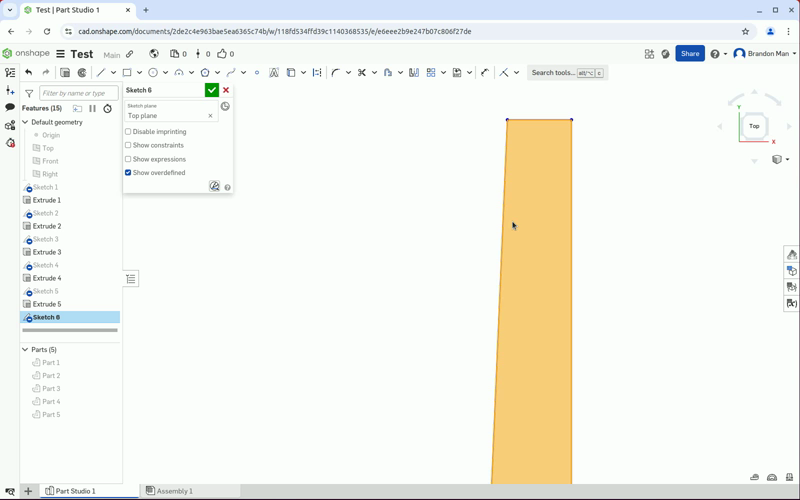
scroll(-6)
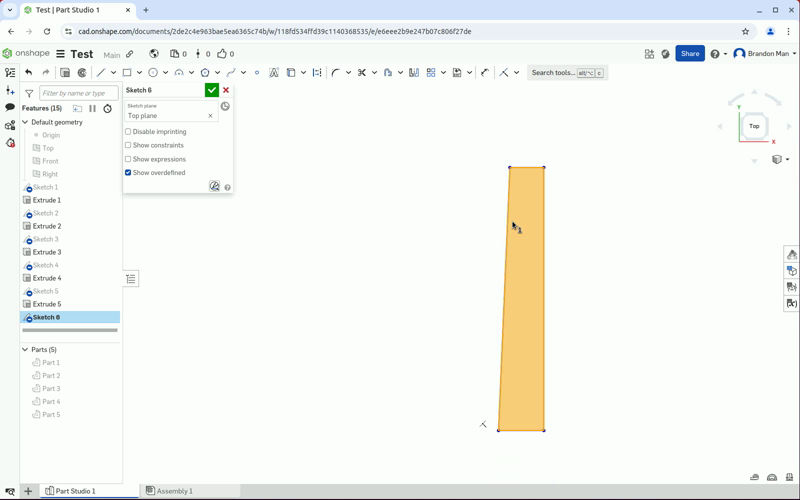
scroll(-6)
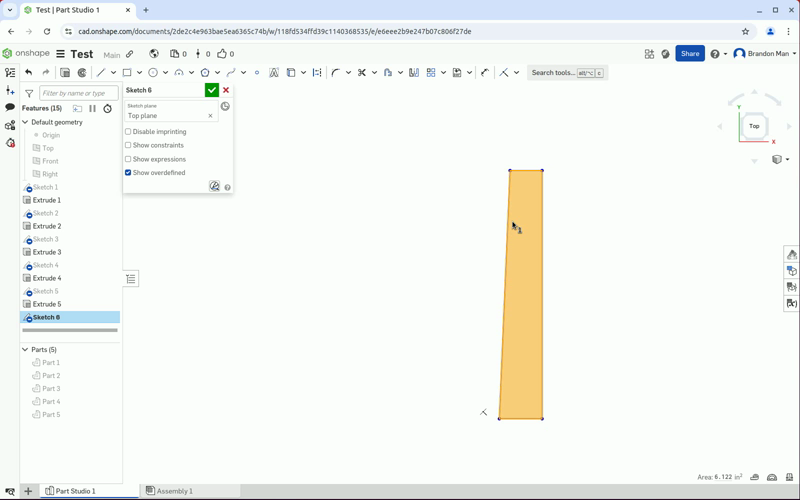
scroll(-6)
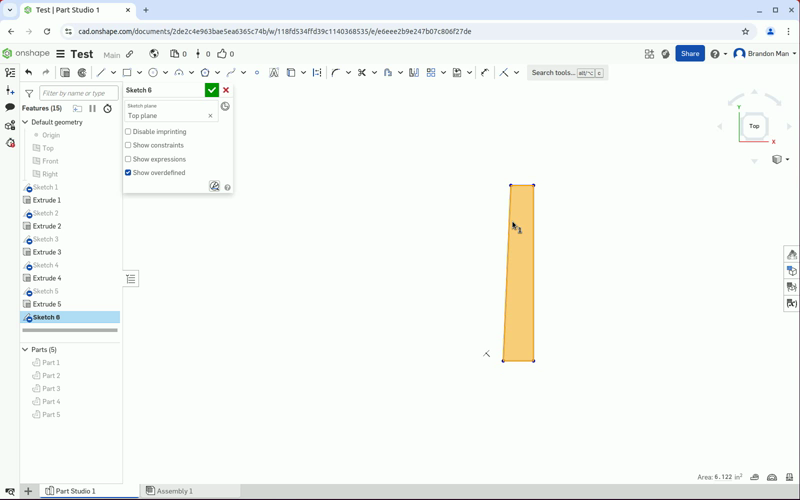
scroll(-6)
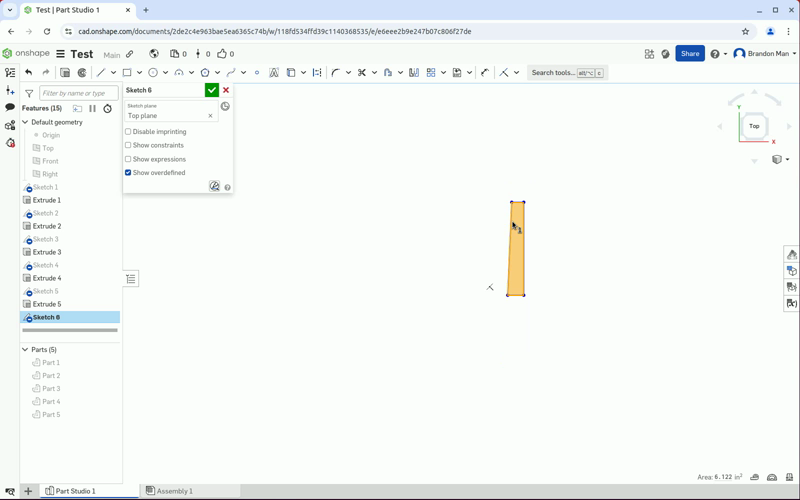
scroll(-6)
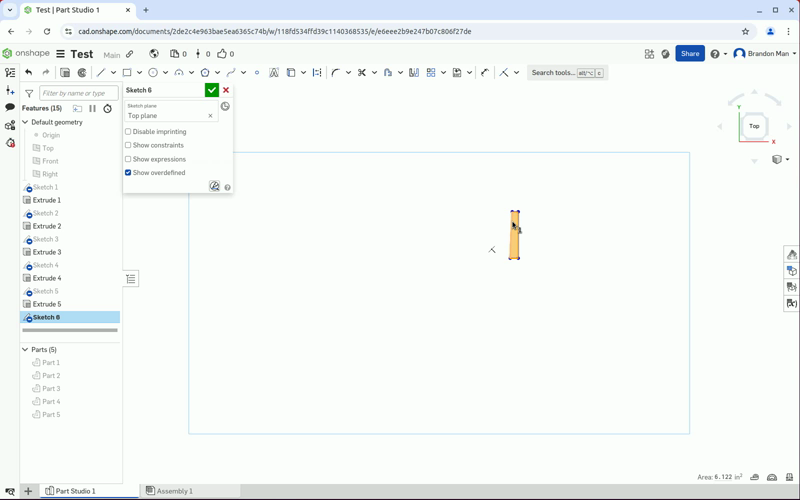
mouse_move(73, 352)
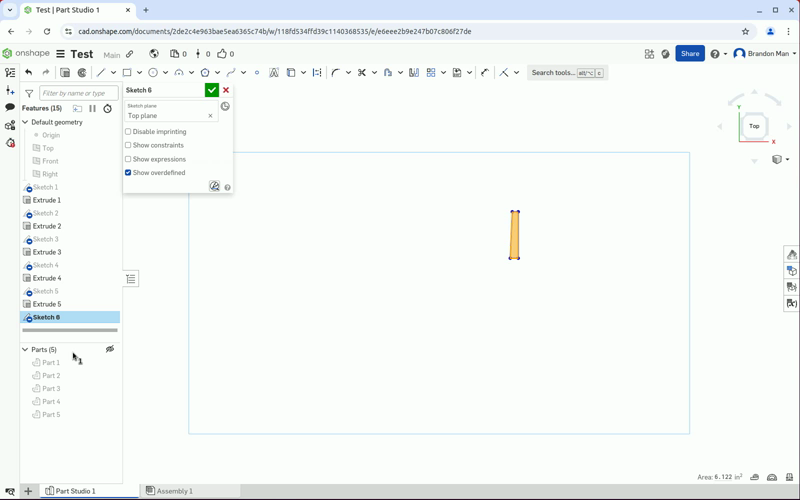
key(shift+y)
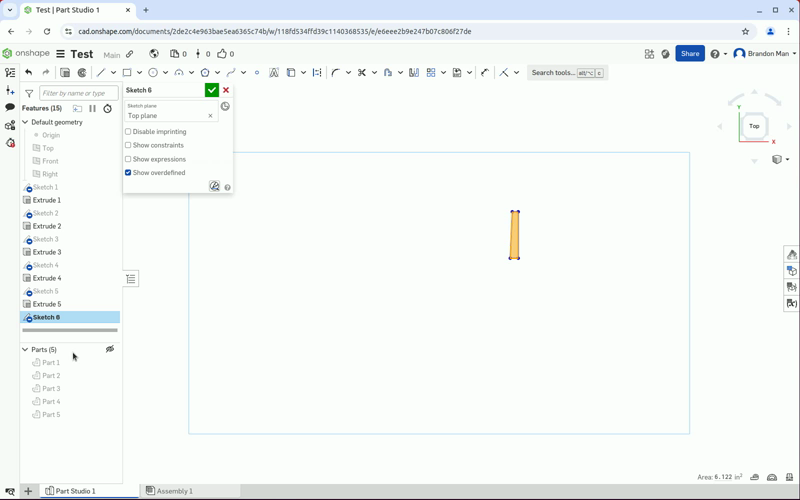
key(shift+e)
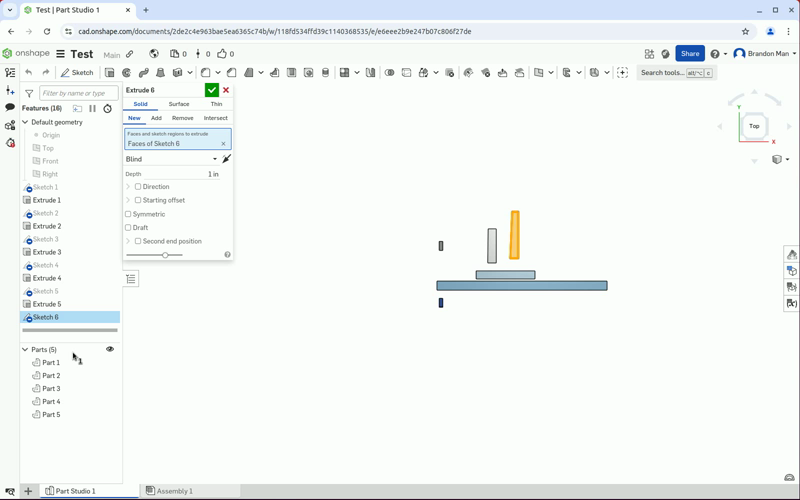
mouse_move(143, 106)
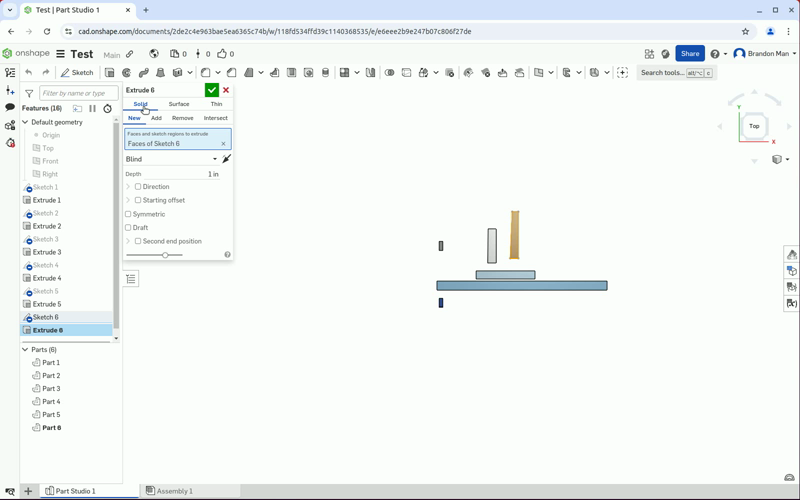
click(143, 106)
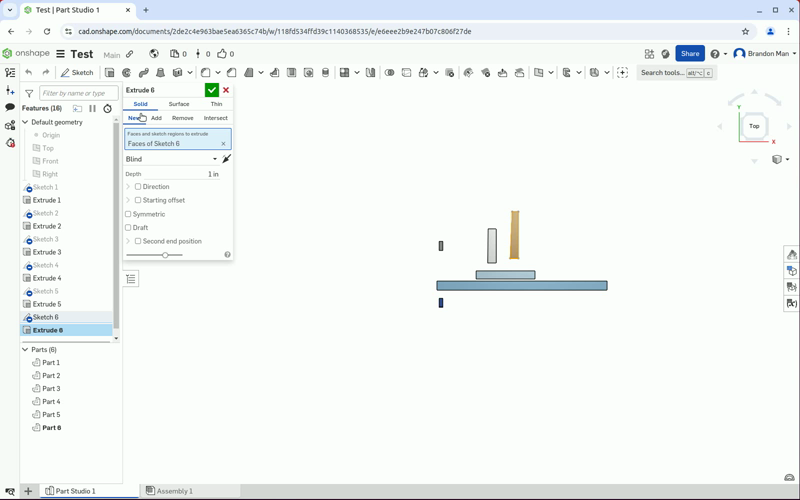
mouse_move(137, 120)
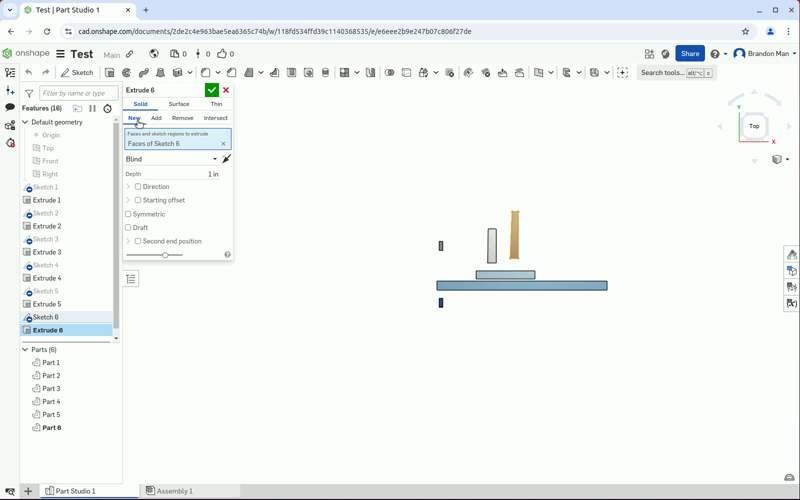
click(137, 120)
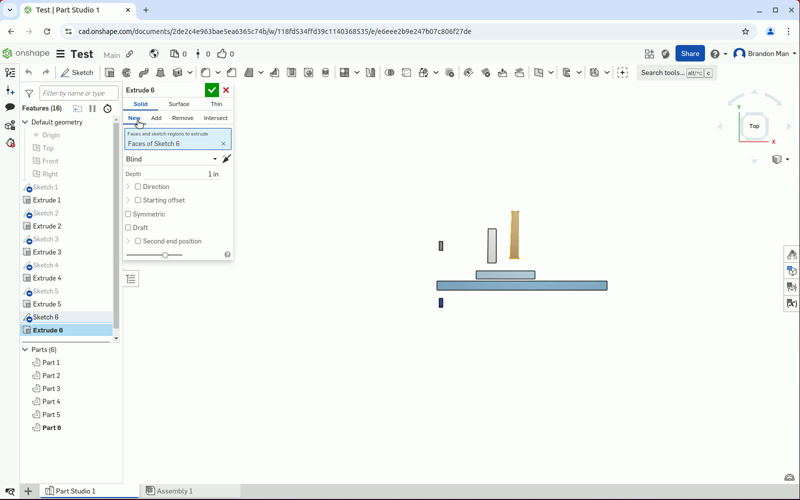
key(tab, 4)
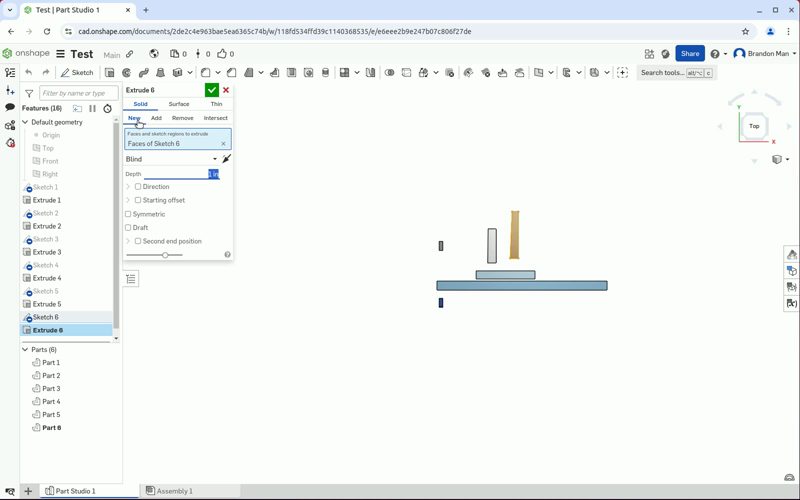
text(0.481)
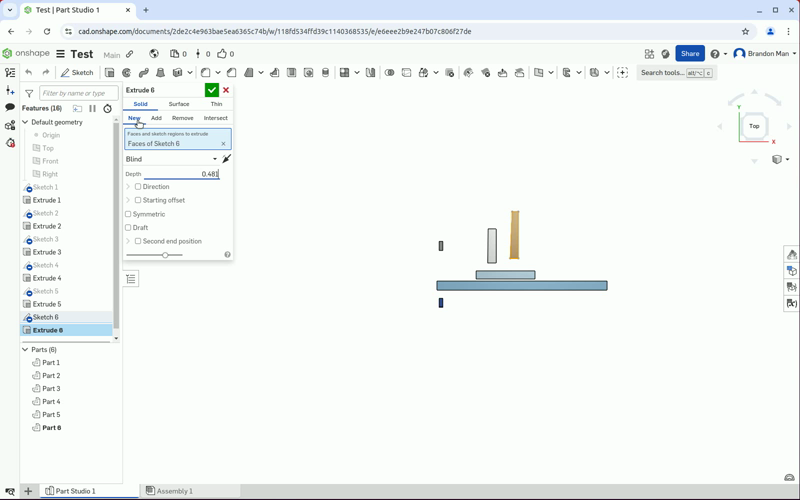
key(enter)
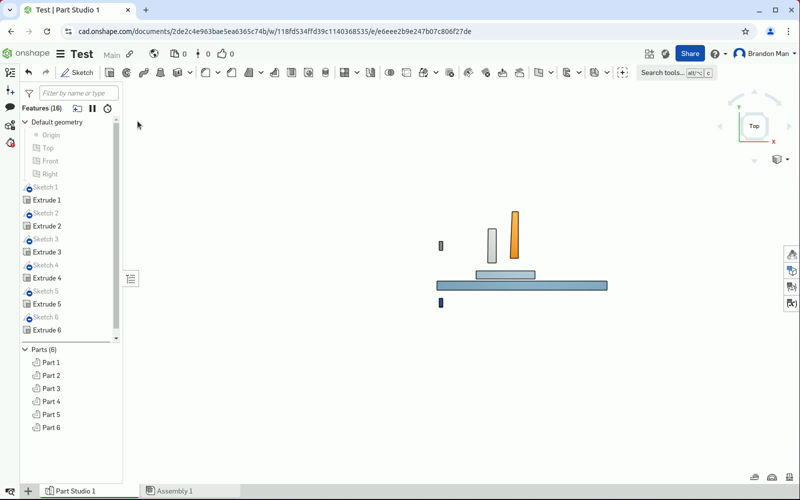
key(shift+h)
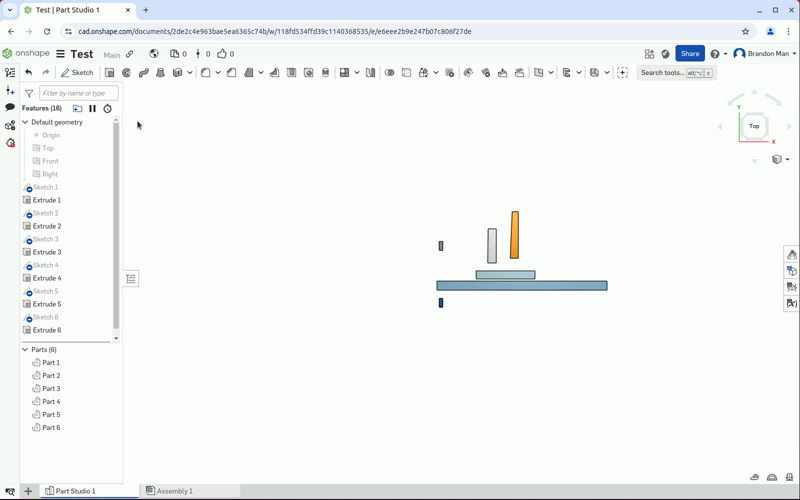
key(shift+h)
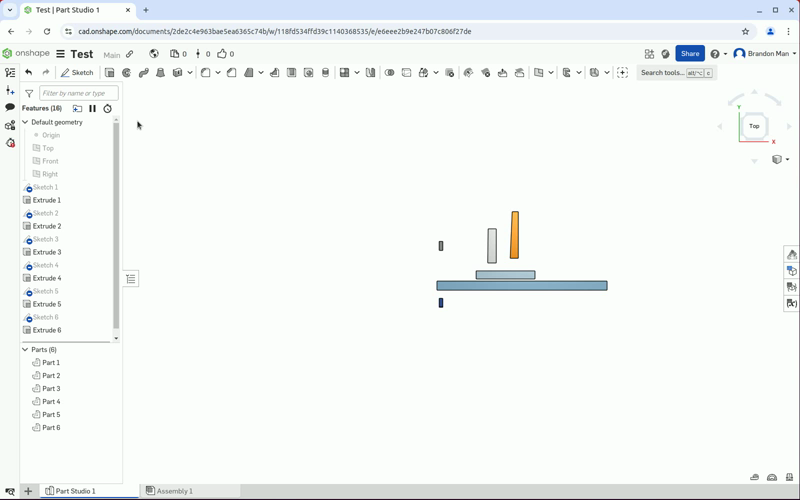
mouse_move(69, 189)
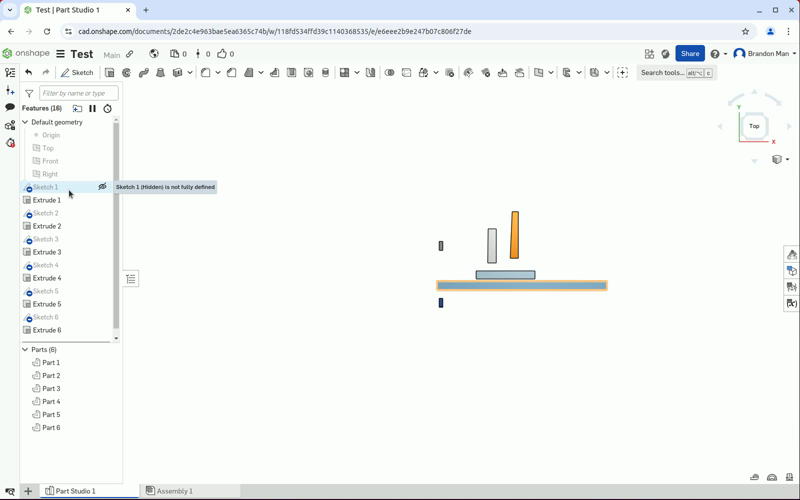
click(69, 189)
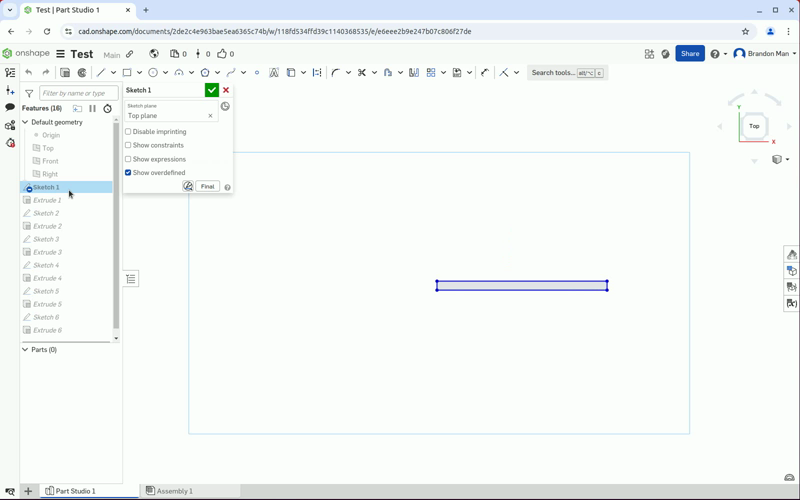
mouse_move(229, 92)
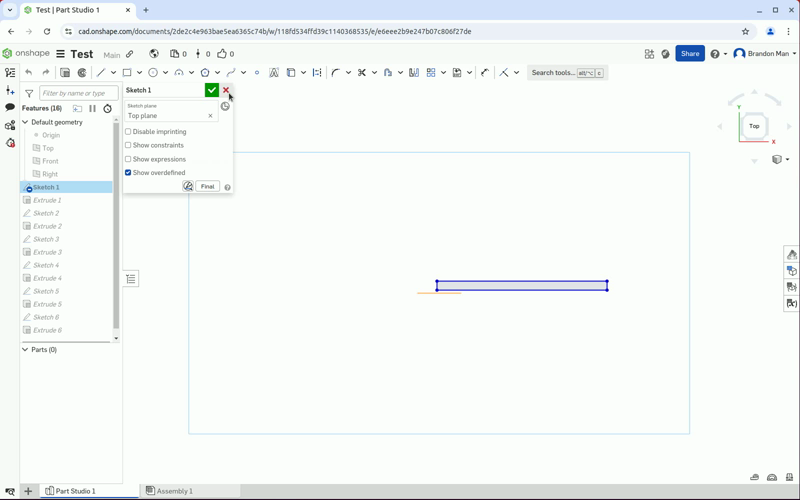
click(229, 92)
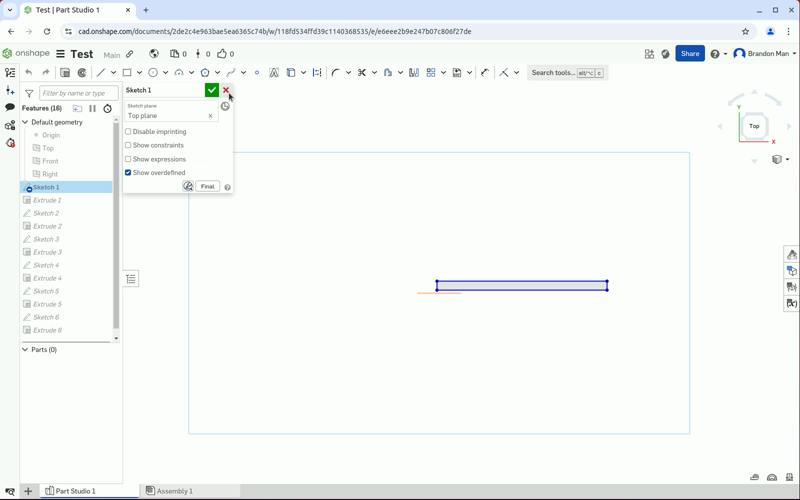
key(shift+s)
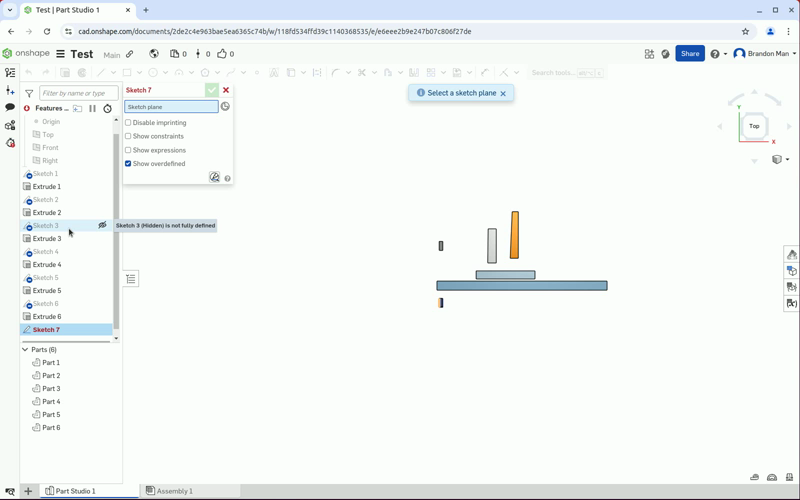
scroll(3)
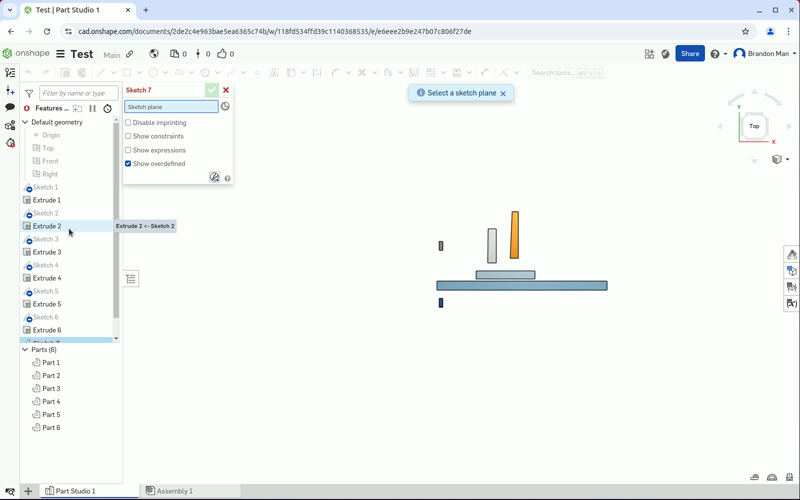
mouse_move(69, 150)
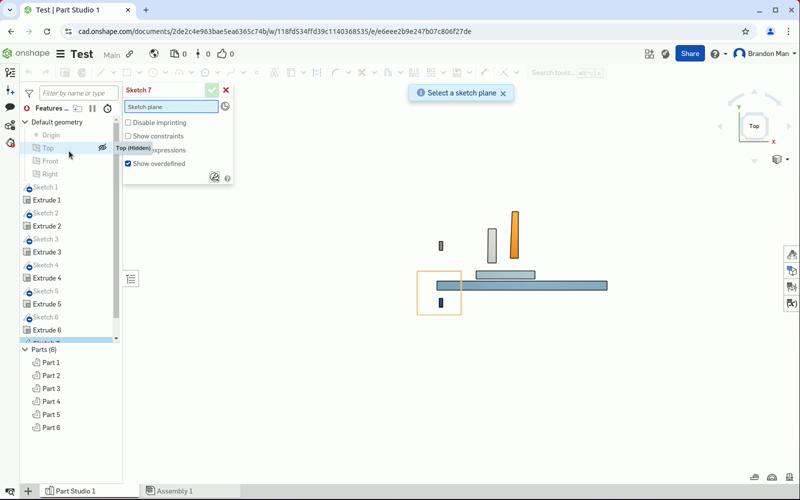
click(69, 150)
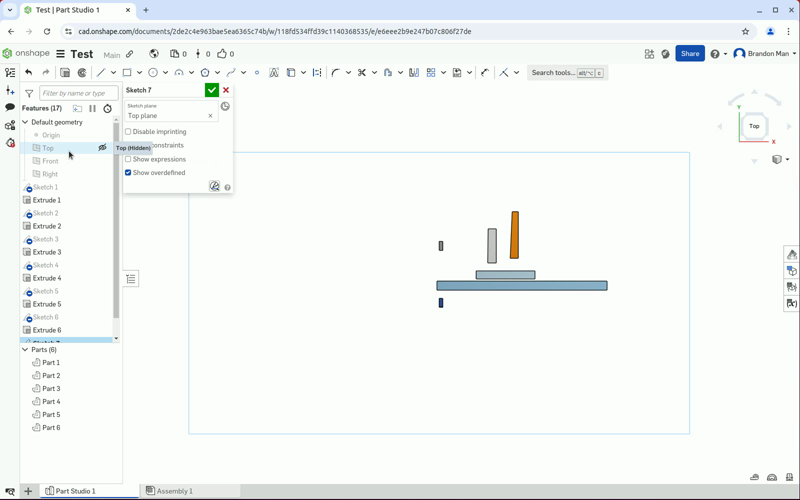
mouse_move(73, 352)
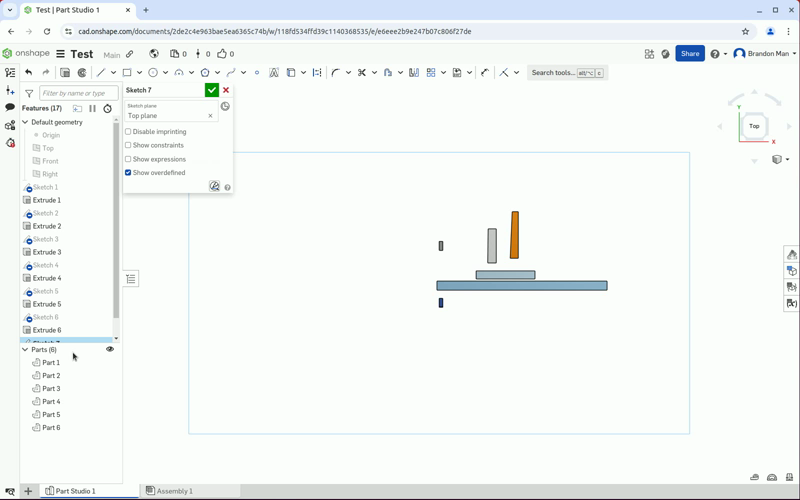
key(y)
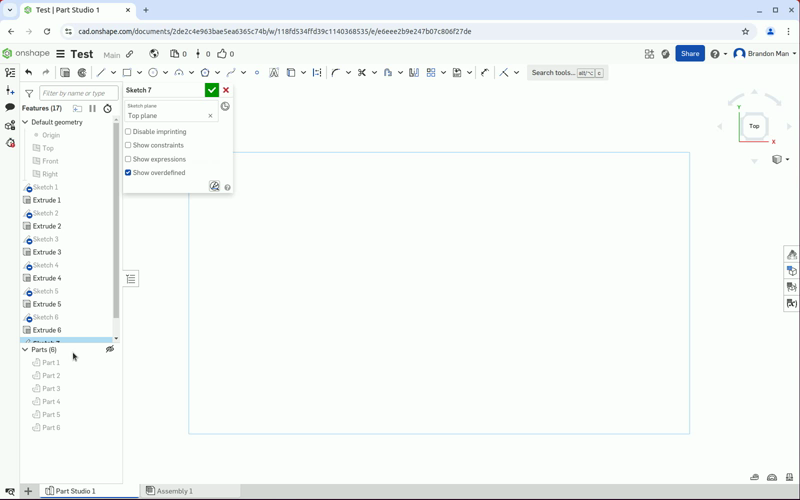
key(l)
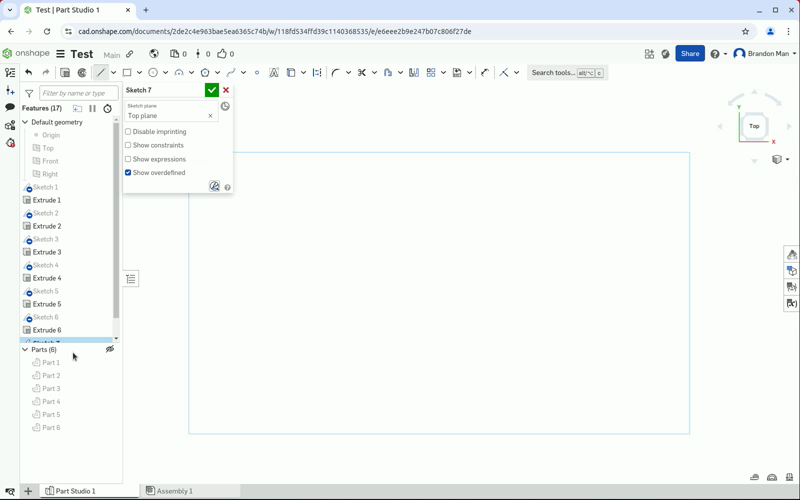
key_down(shift)
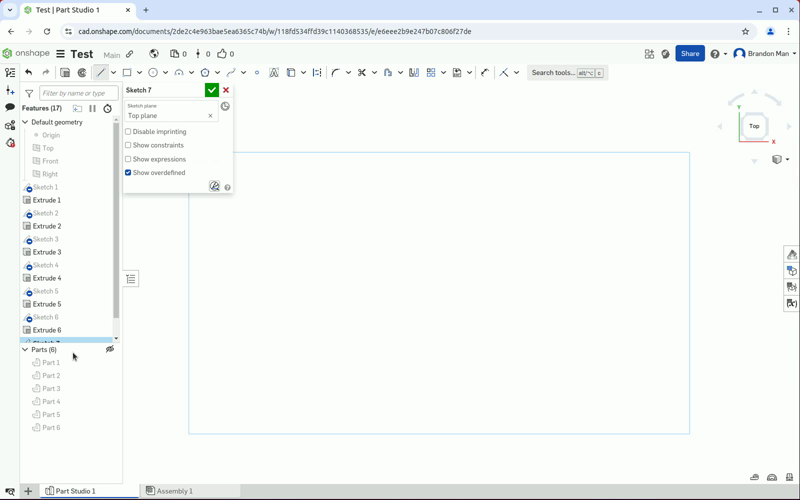
mouse_move(522, 257)
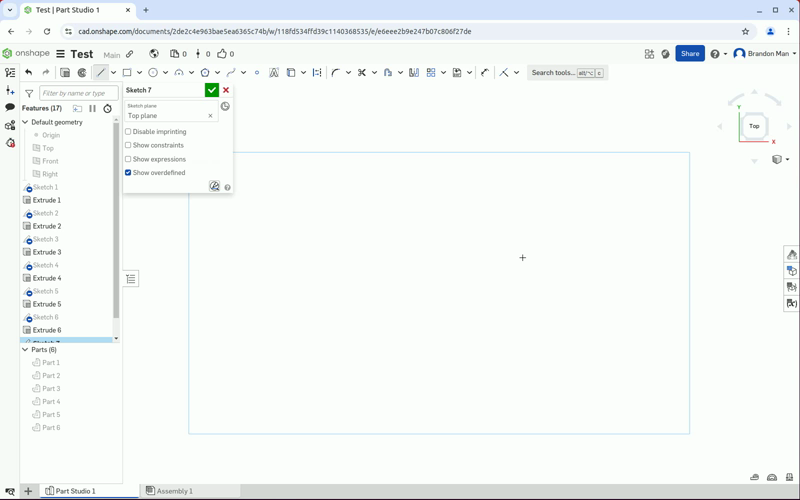
click(522, 257)
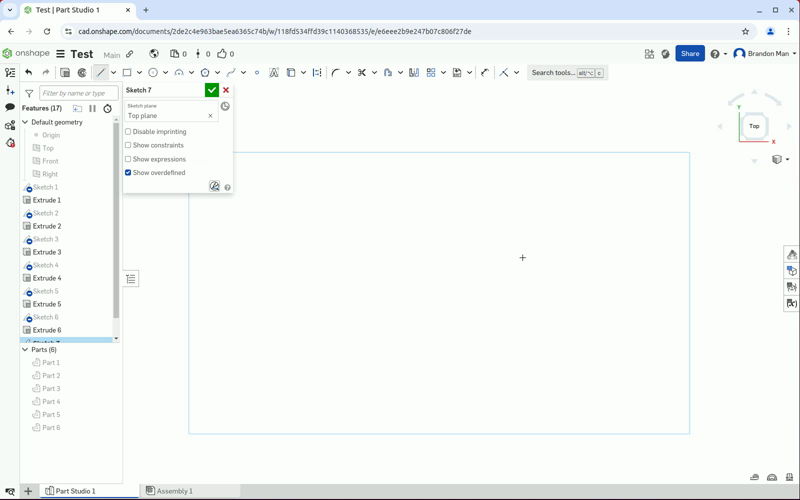
key_up(shift)
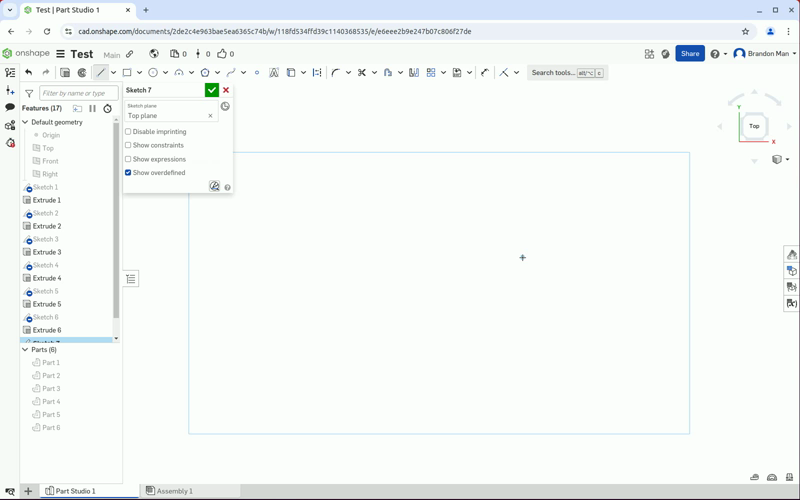
key_down(shift)
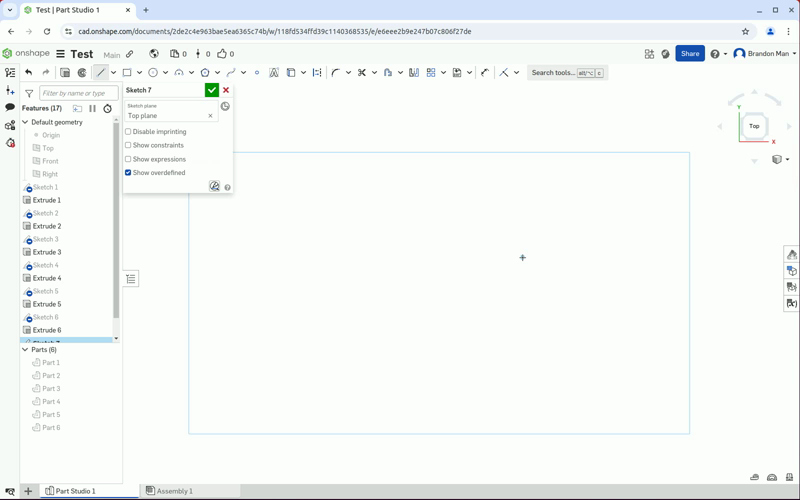
mouse_move(552, 257)
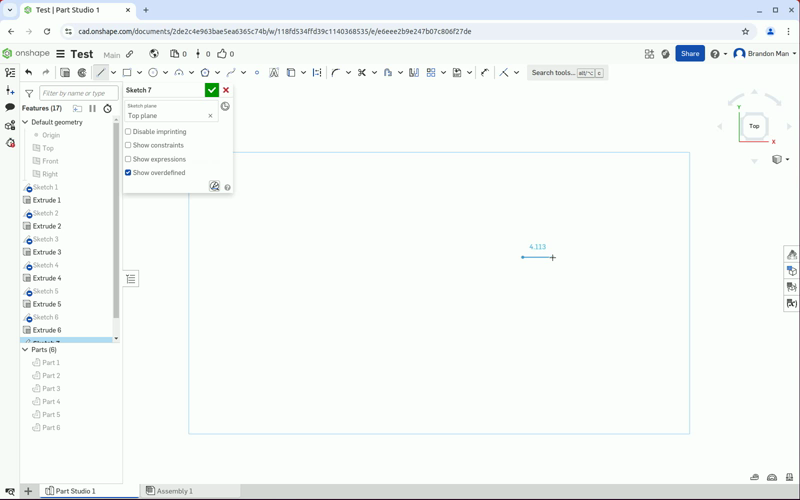
mouse_move(550, 257)
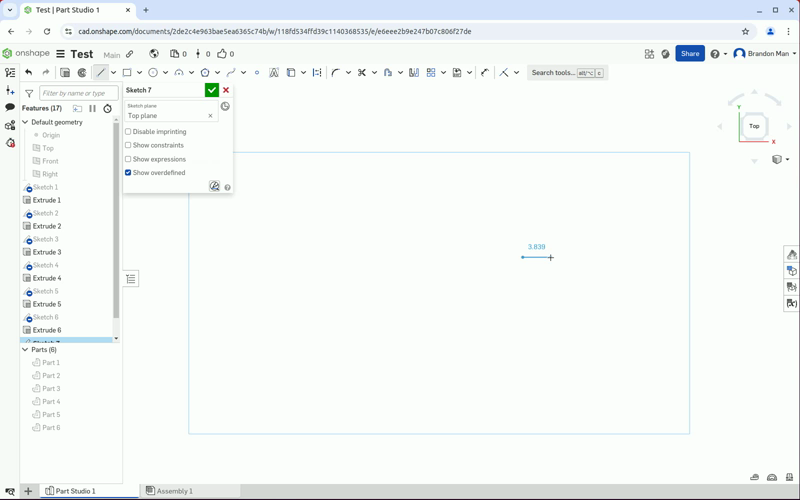
click(550, 257)
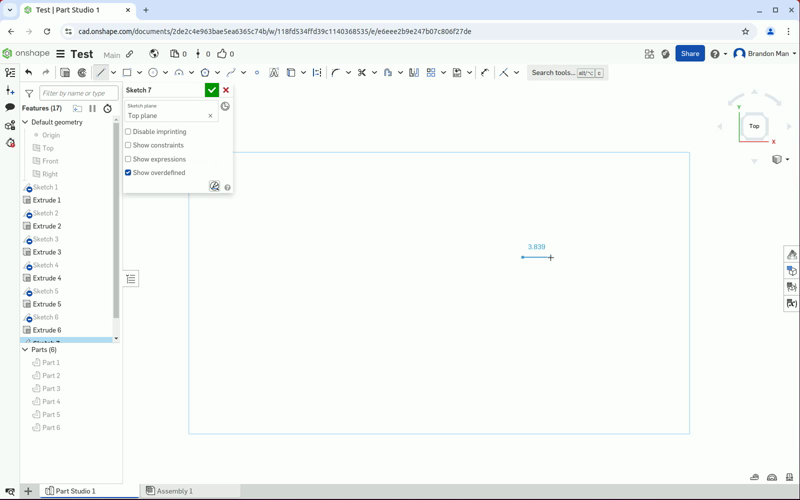
key_up(shift)
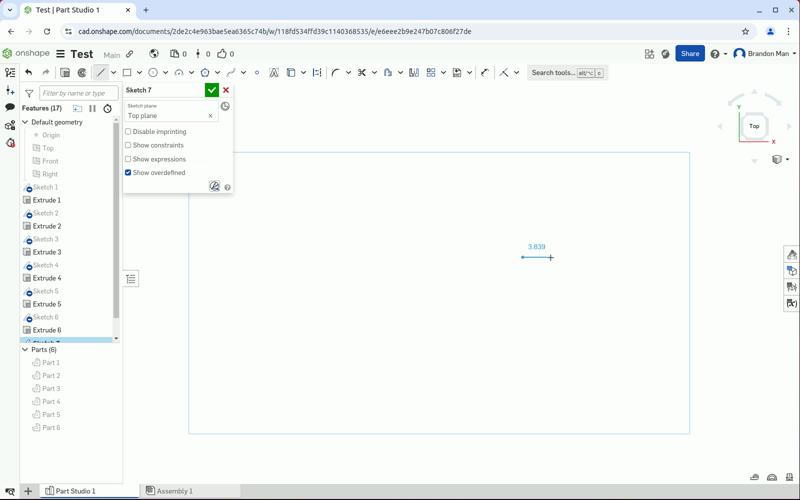
key_down(shift)
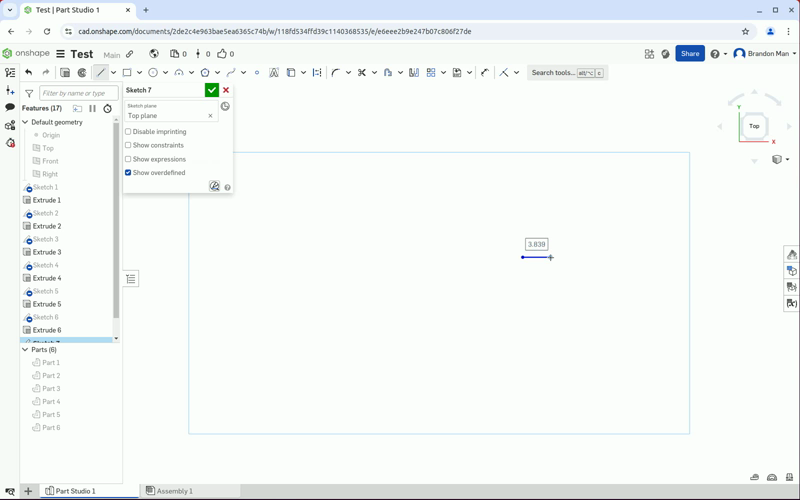
mouse_move(580, 257)
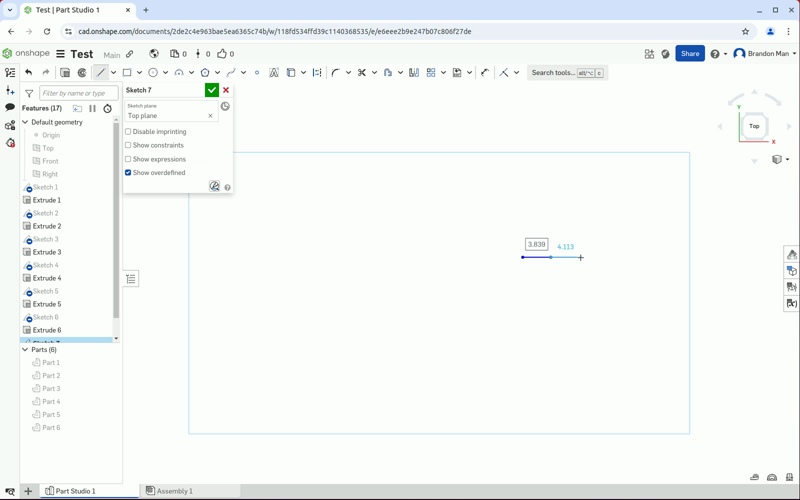
mouse_move(550, 251)
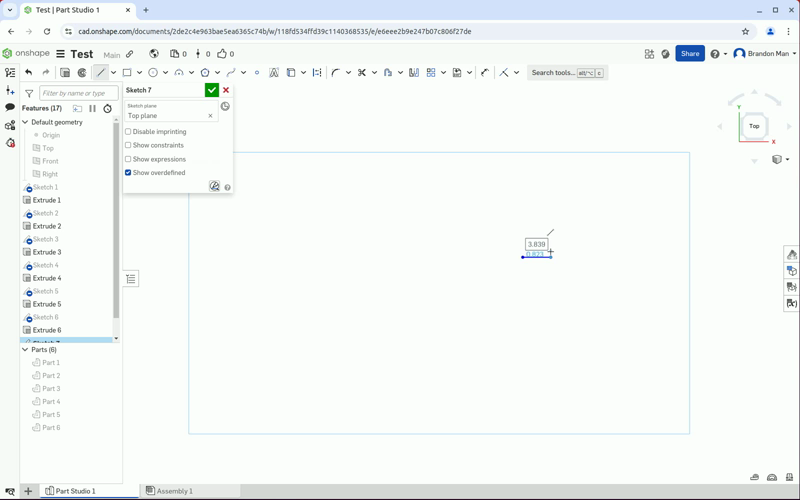
scroll(6)
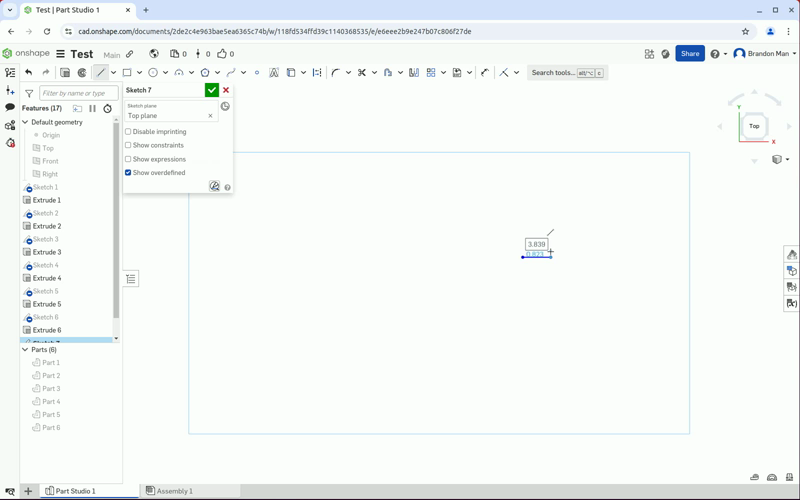
scroll(6)
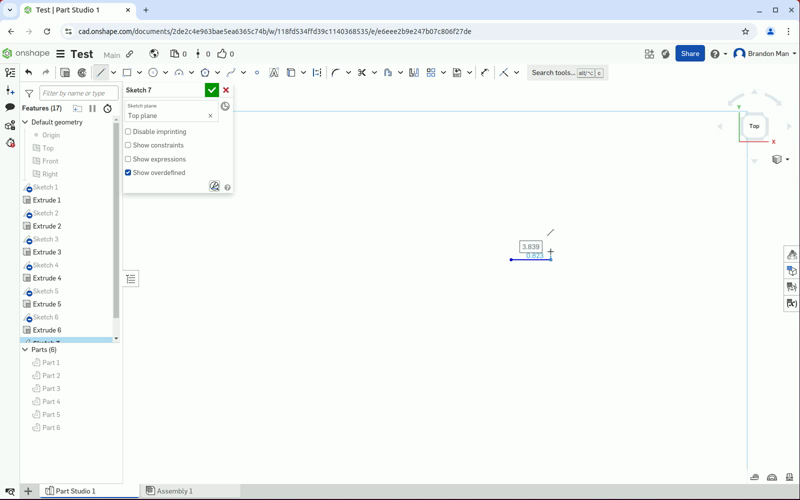
scroll(6)
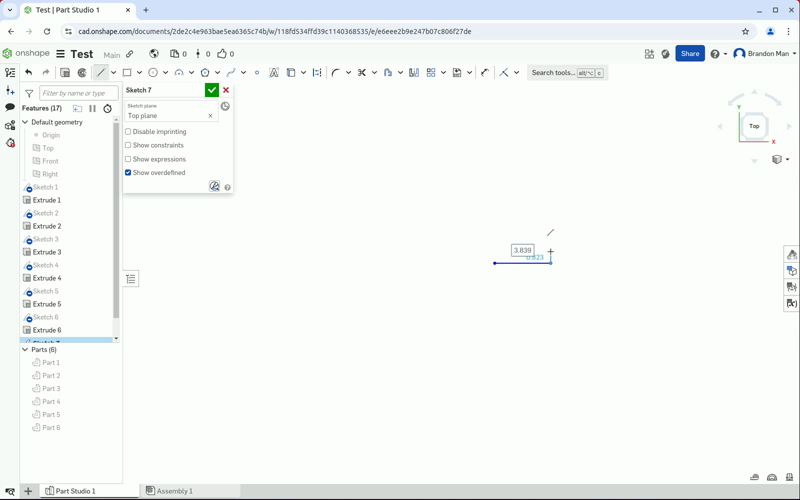
scroll(6)
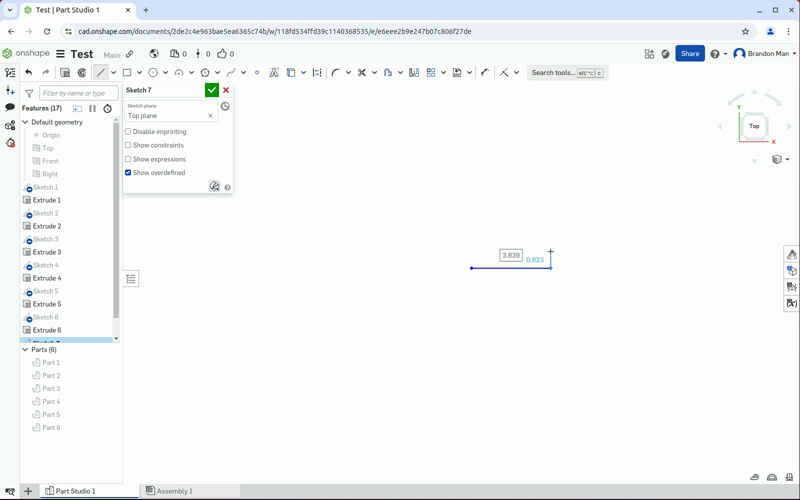
scroll(6)
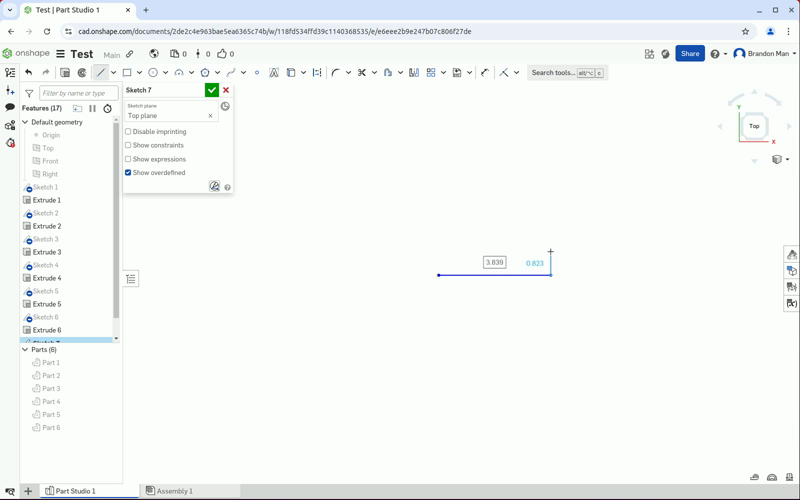
scroll(6)
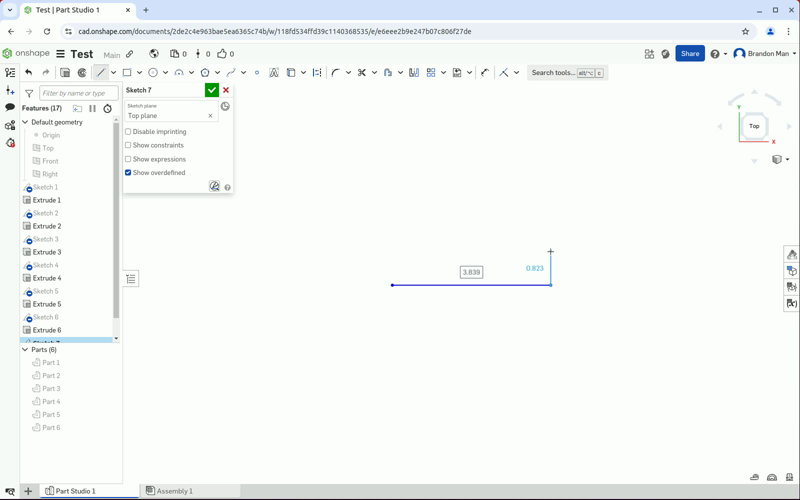
scroll(6)
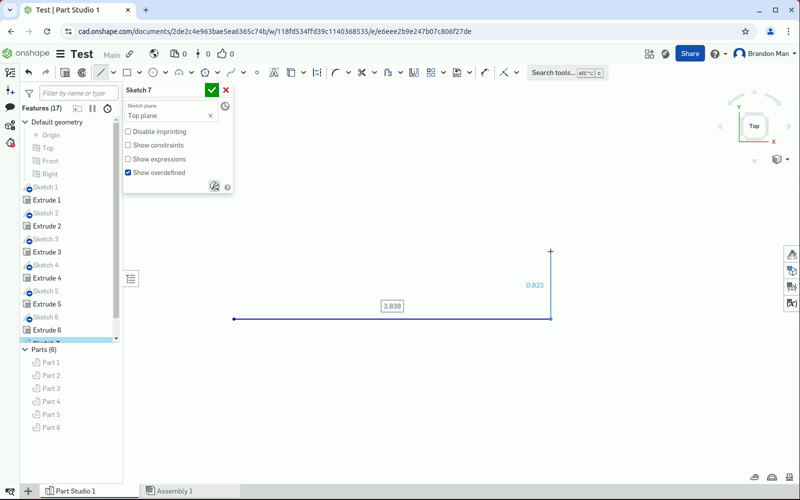
click(550, 251)
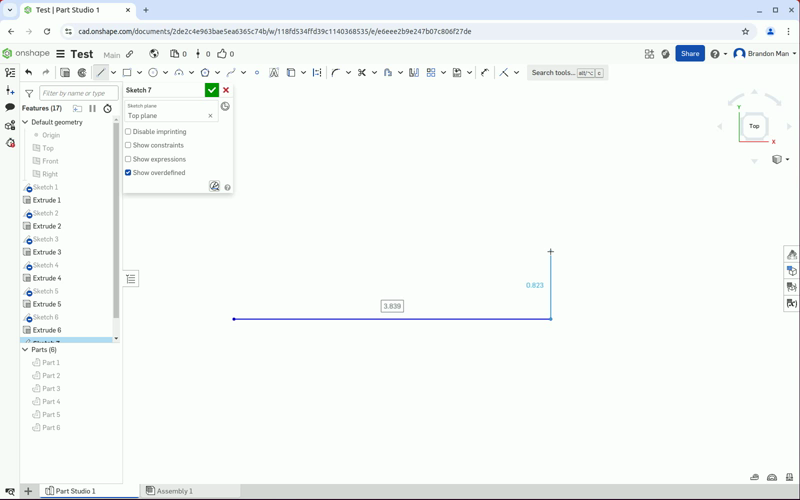
scroll(-6)
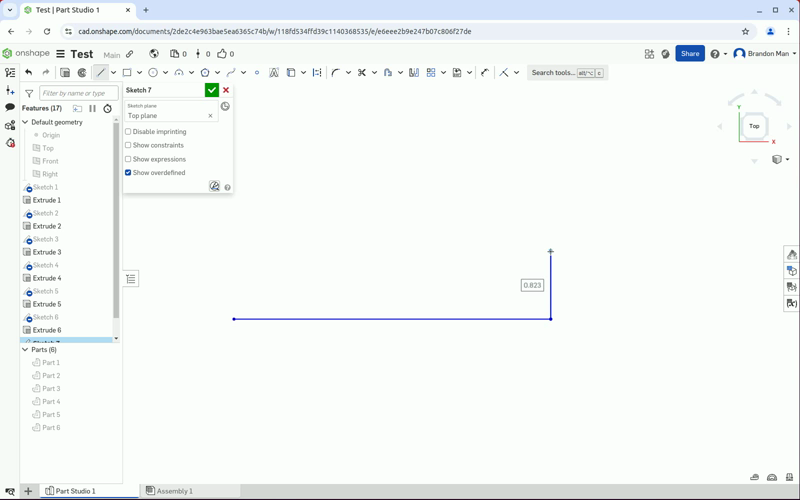
scroll(-6)
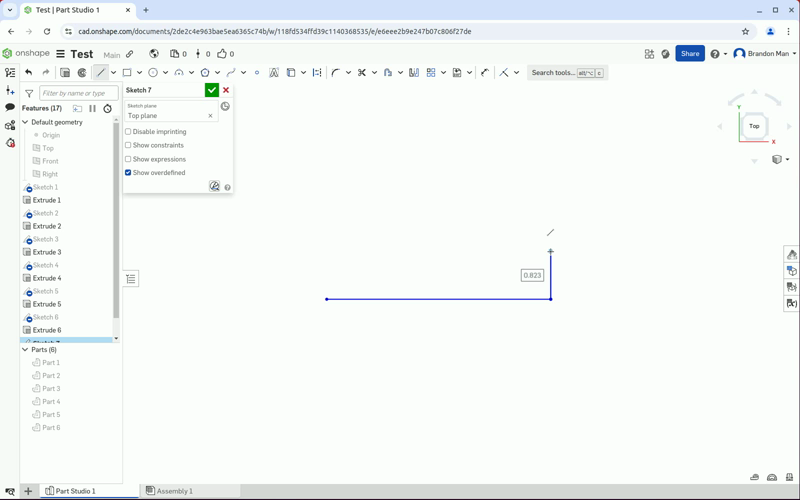
scroll(-6)
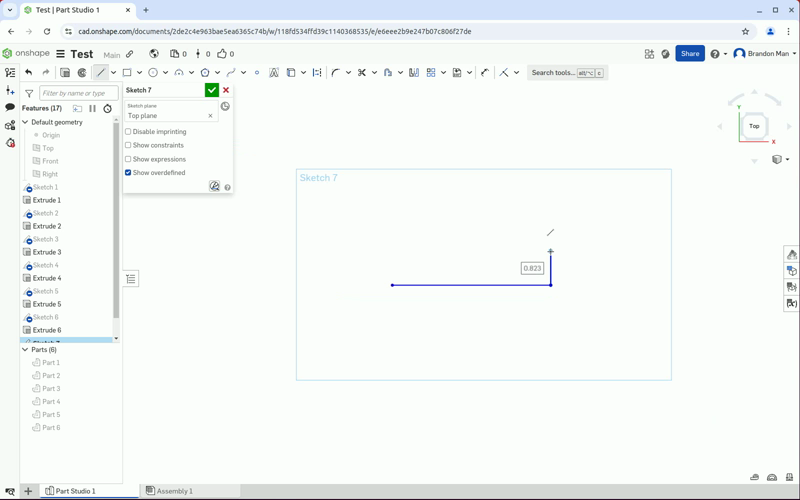
scroll(-6)
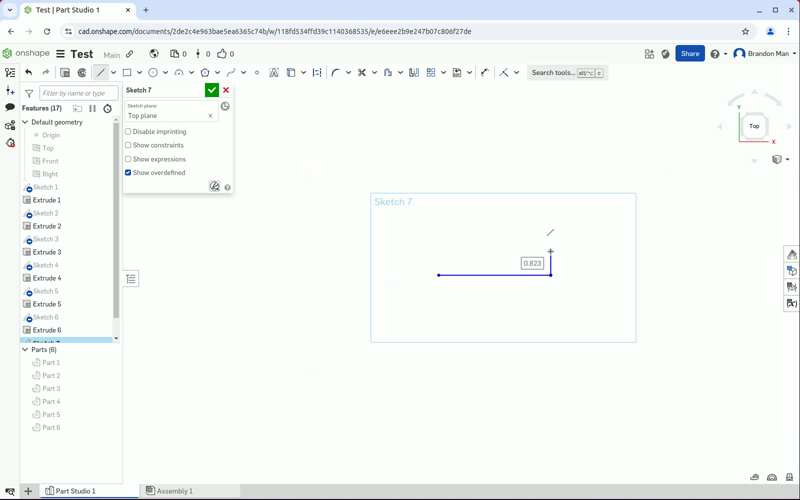
scroll(-6)
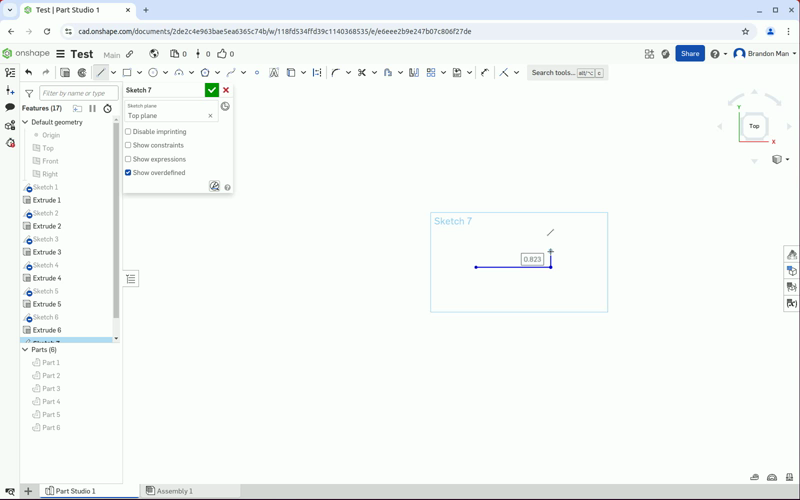
scroll(-6)
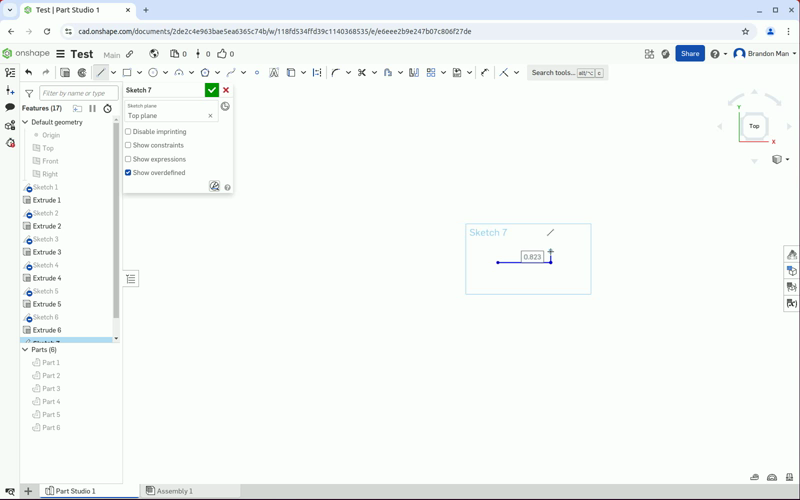
scroll(-6)
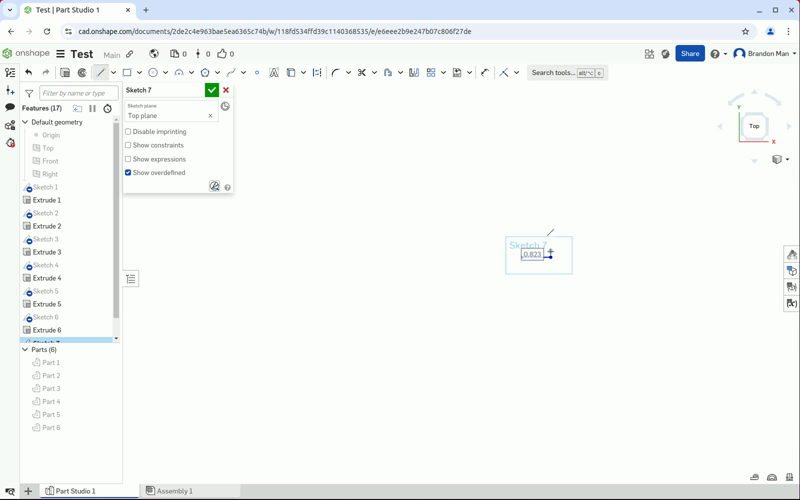
key_up(shift)
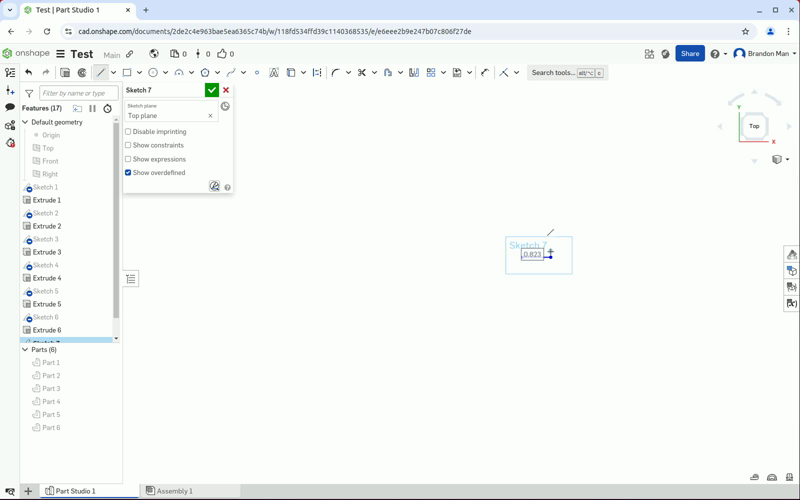
key_down(shift)
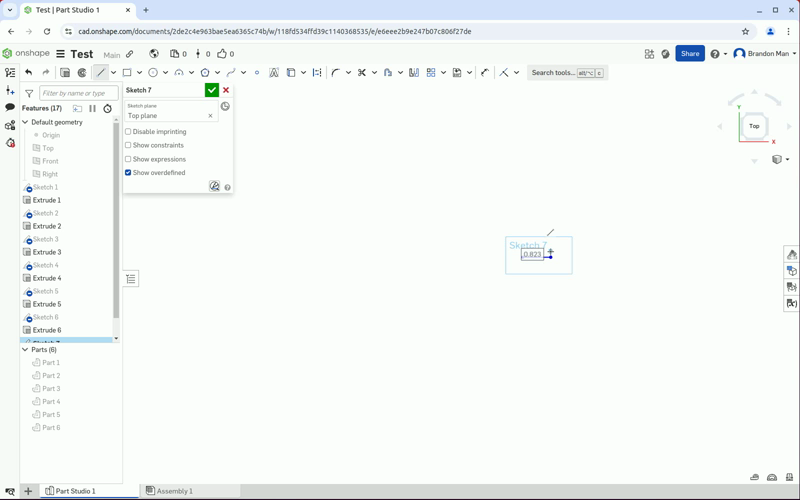
mouse_move(580, 251)
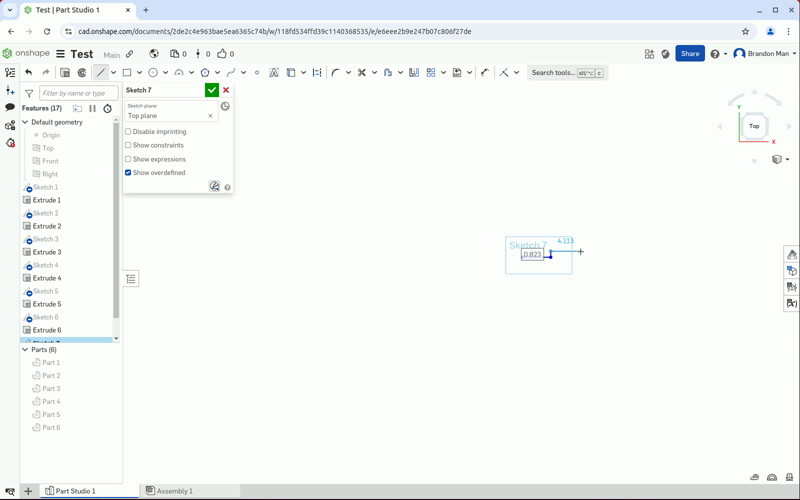
mouse_move(522, 251)
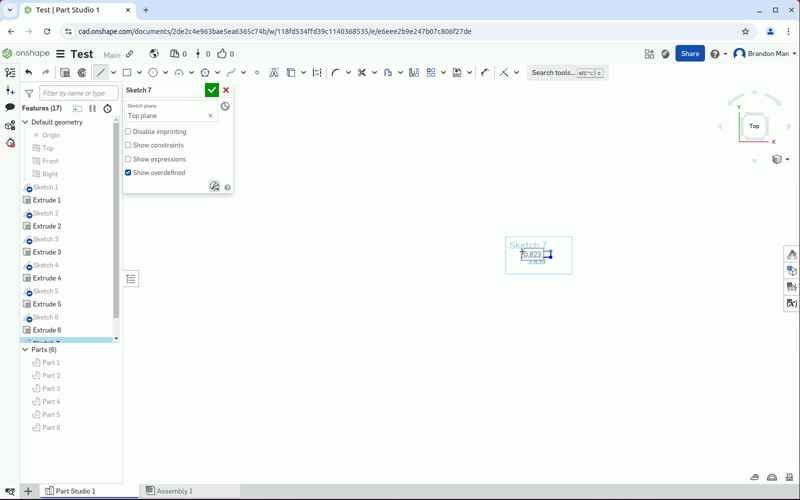
click(522, 251)
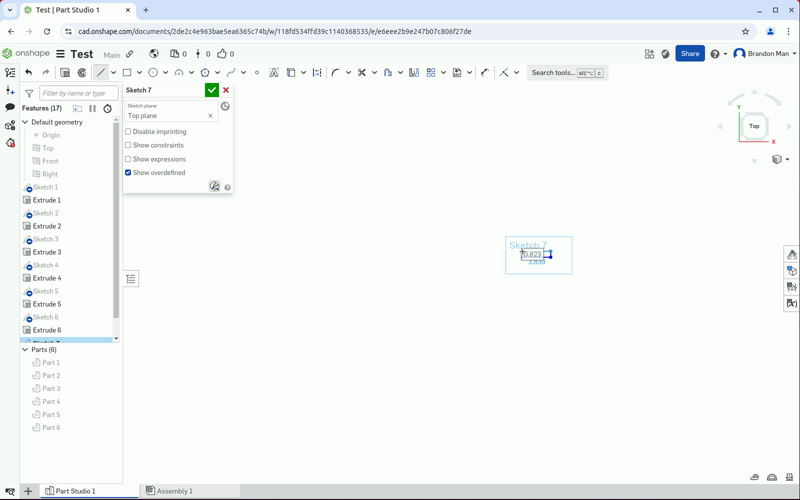
key_up(shift)
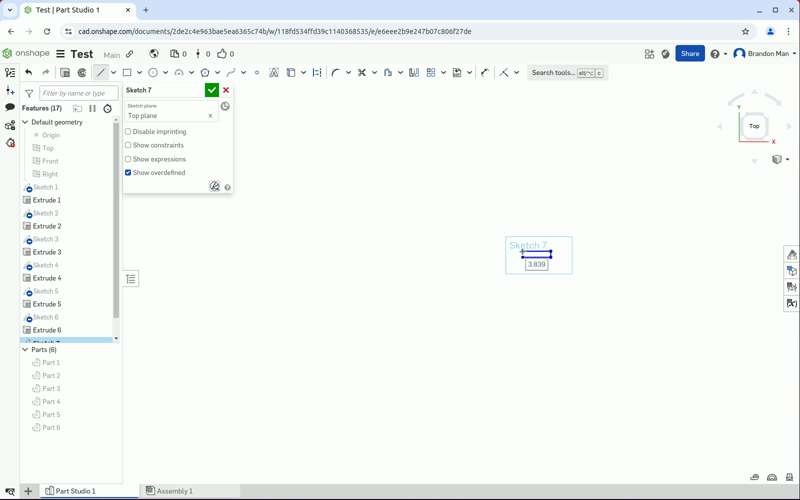
mouse_move(552, 251)
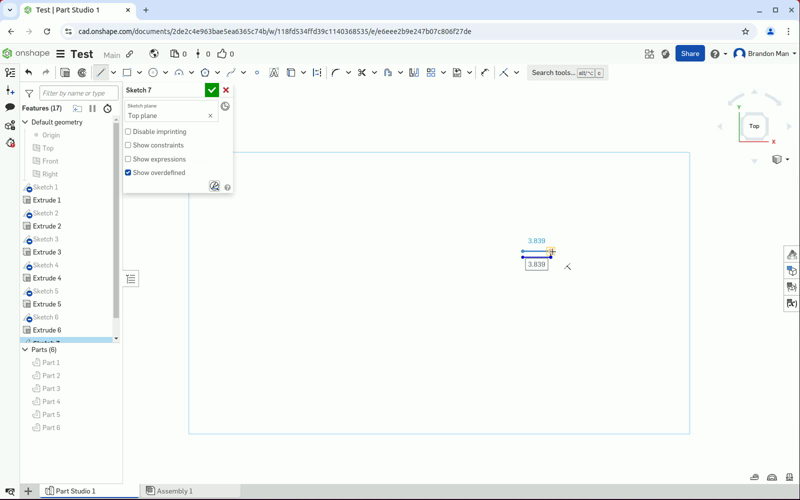
key_down(shift)
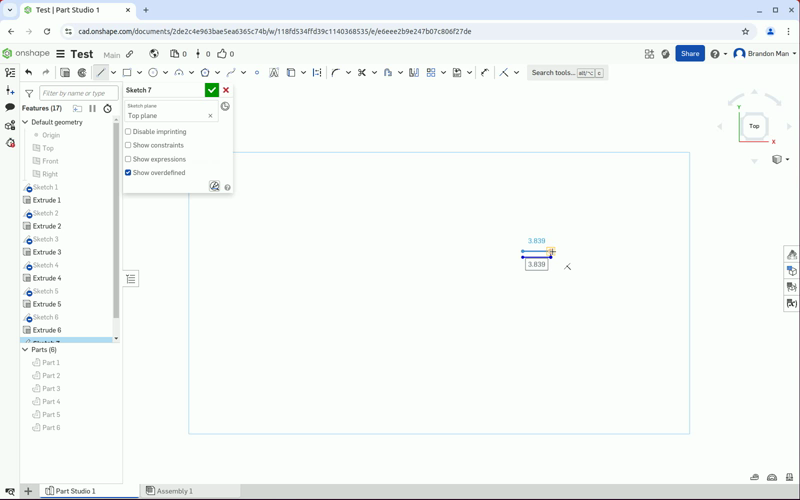
mouse_move(522, 257)
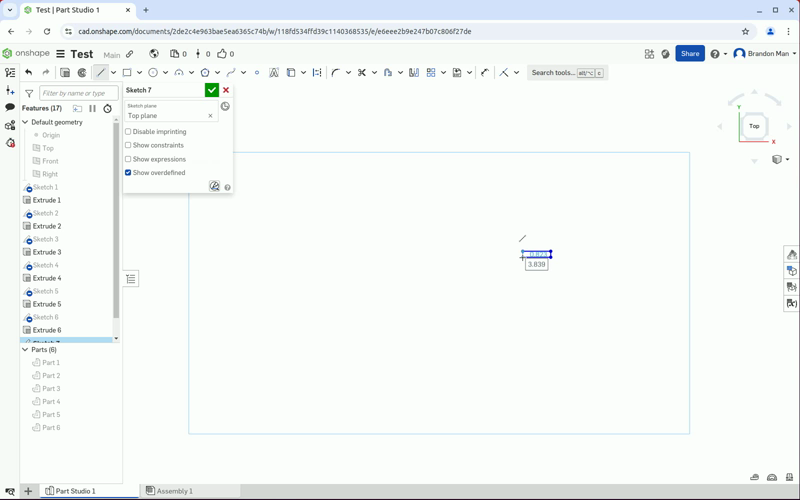
scroll(6)
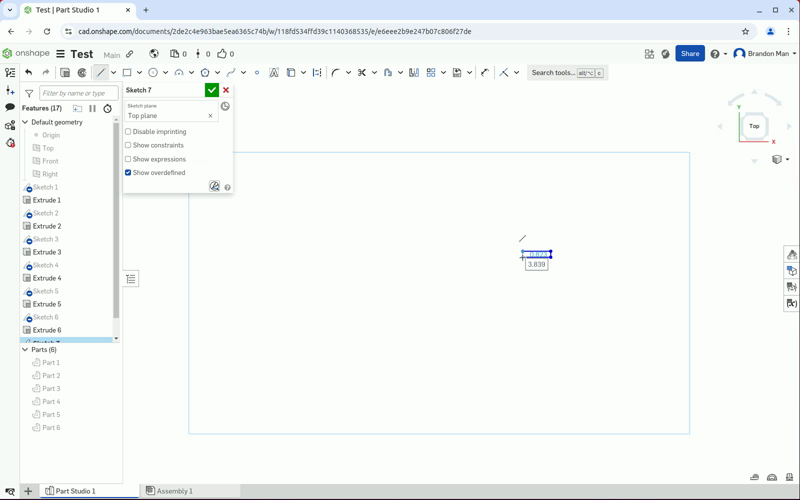
scroll(6)
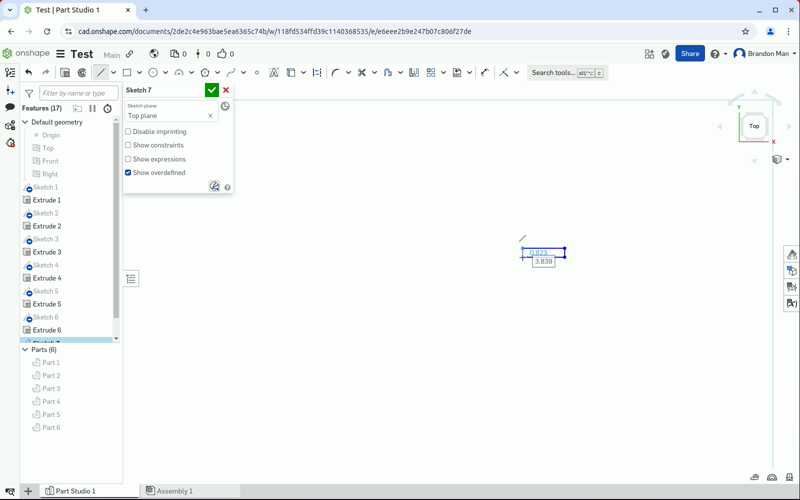
scroll(6)
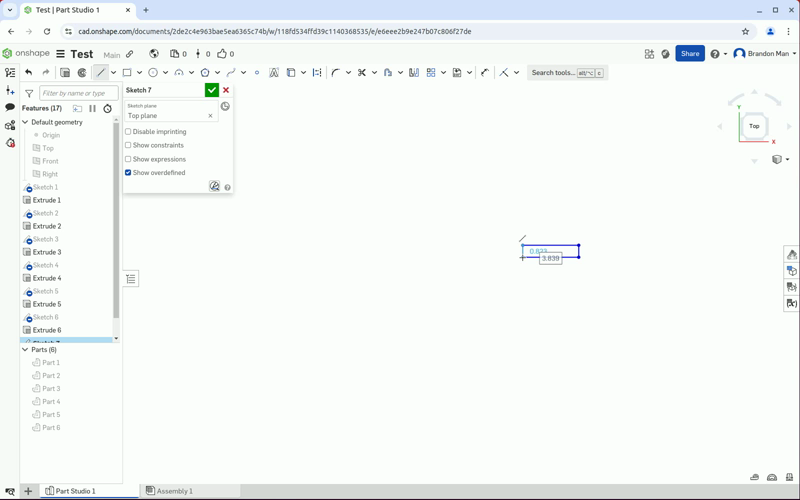
scroll(6)
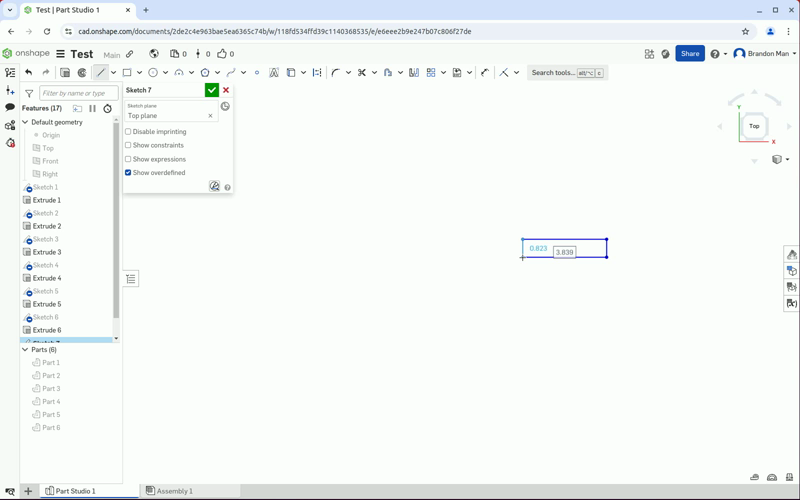
scroll(6)
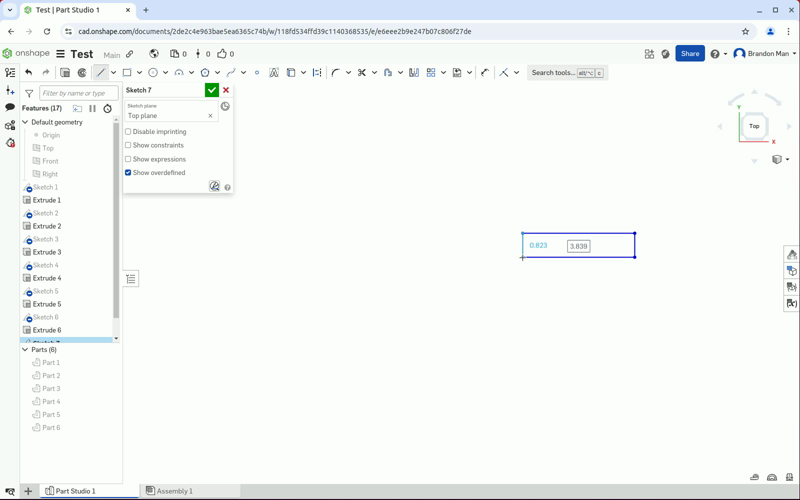
scroll(6)
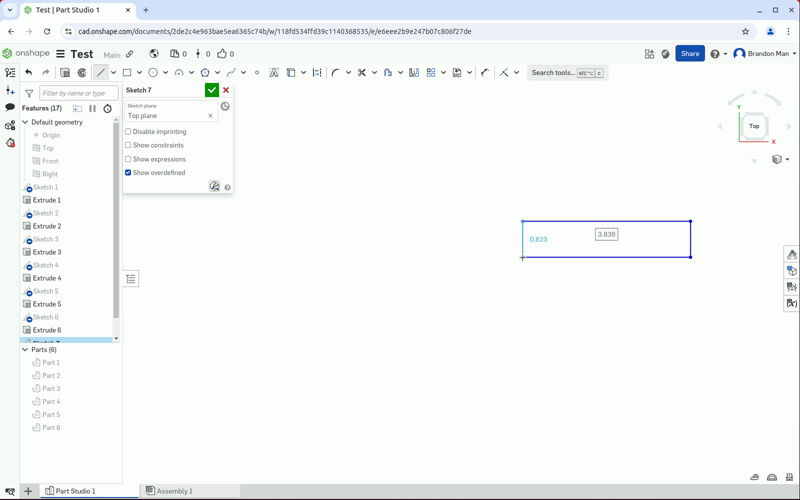
scroll(6)
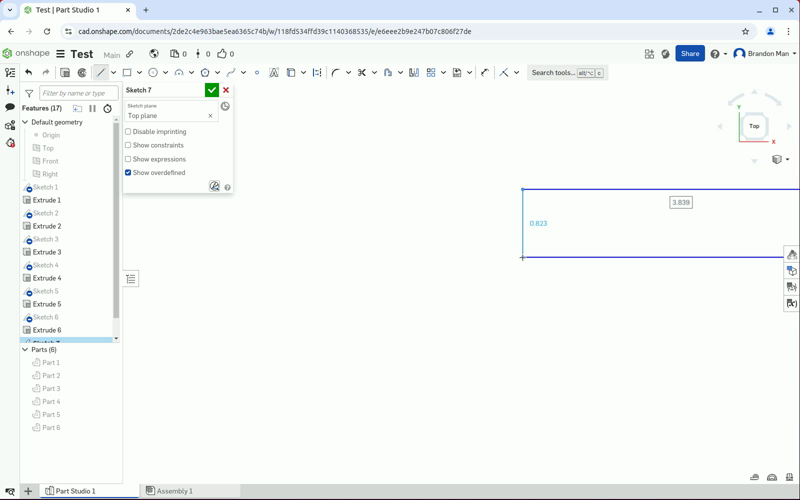
key_up(shift)
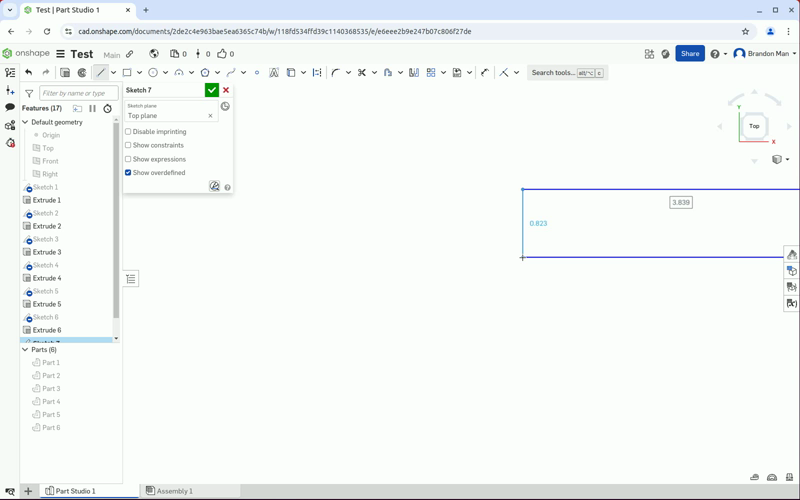
click(522, 257)
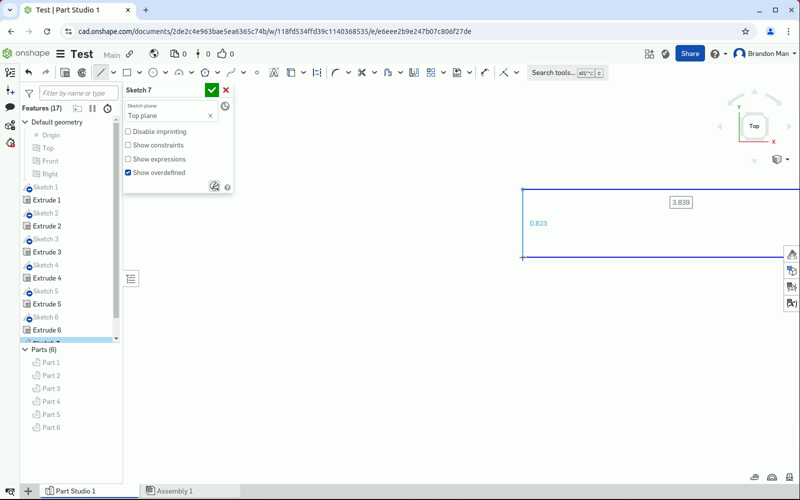
scroll(-6)
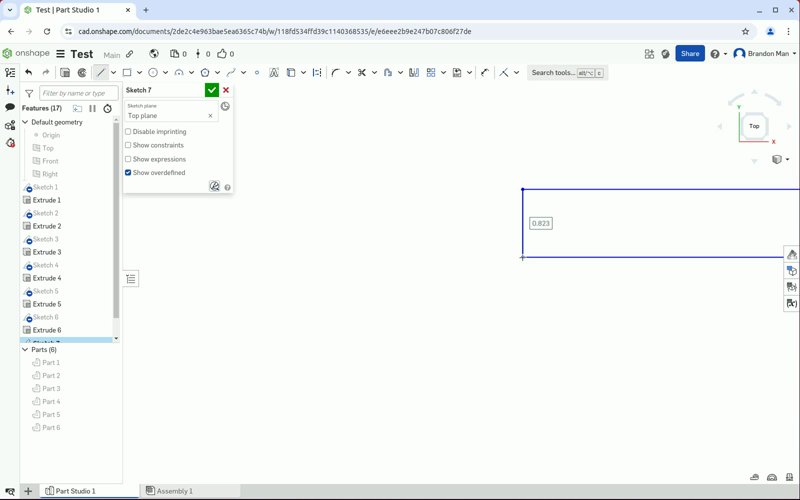
scroll(-6)
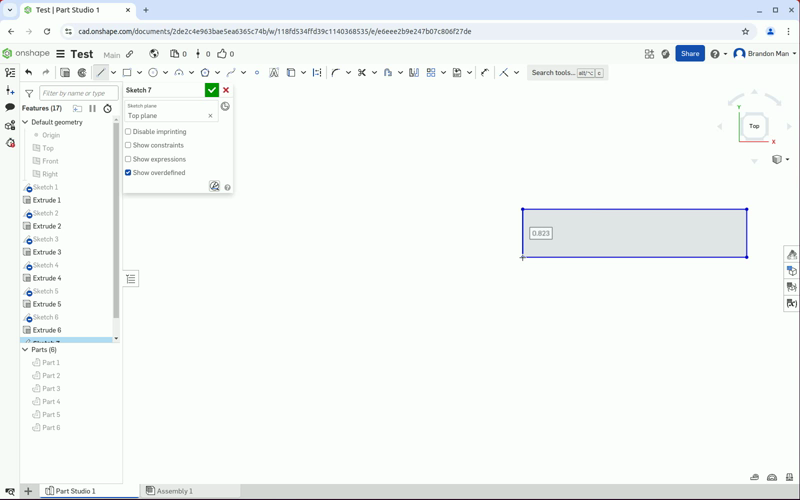
scroll(-6)
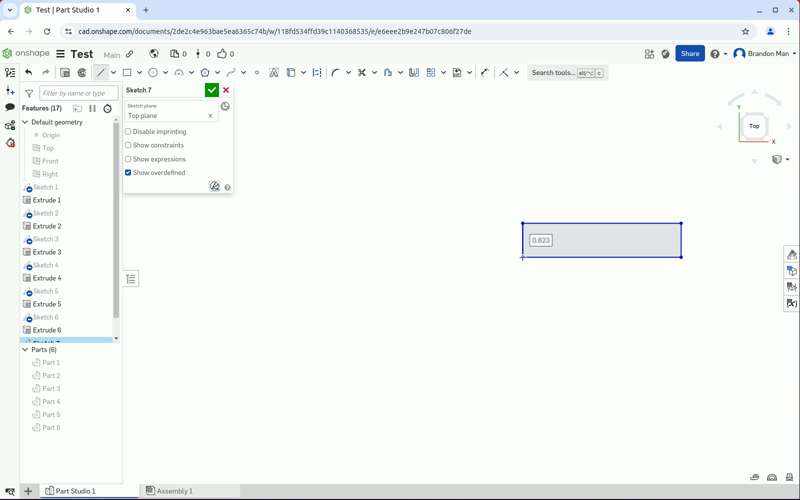
scroll(-6)
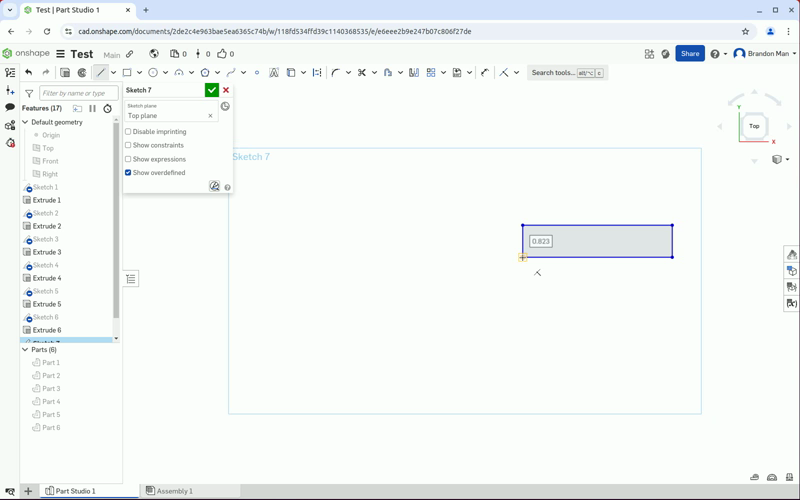
scroll(-6)
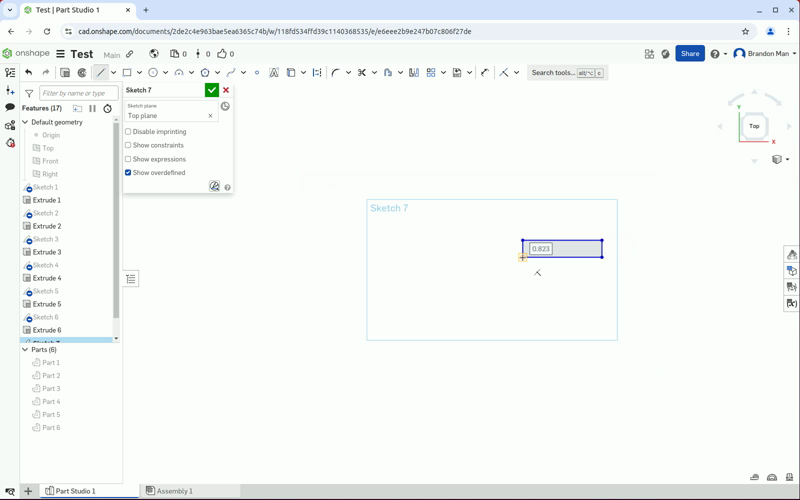
scroll(-6)
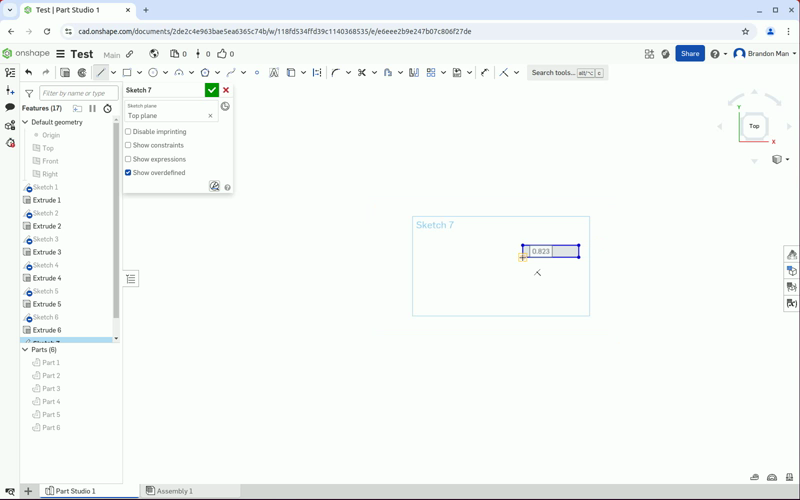
scroll(-6)
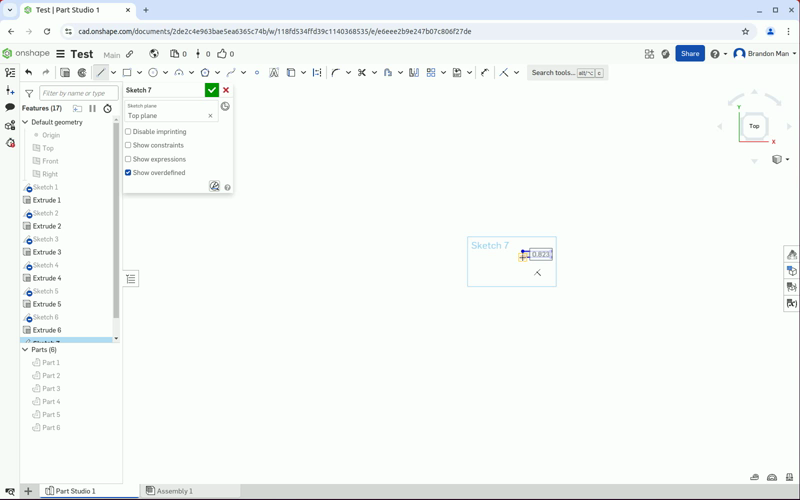
key(esc)
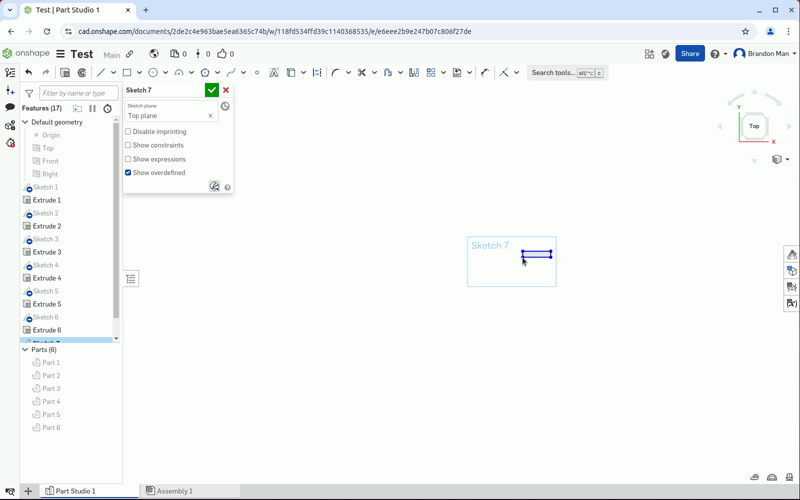
mouse_move(544, 252)
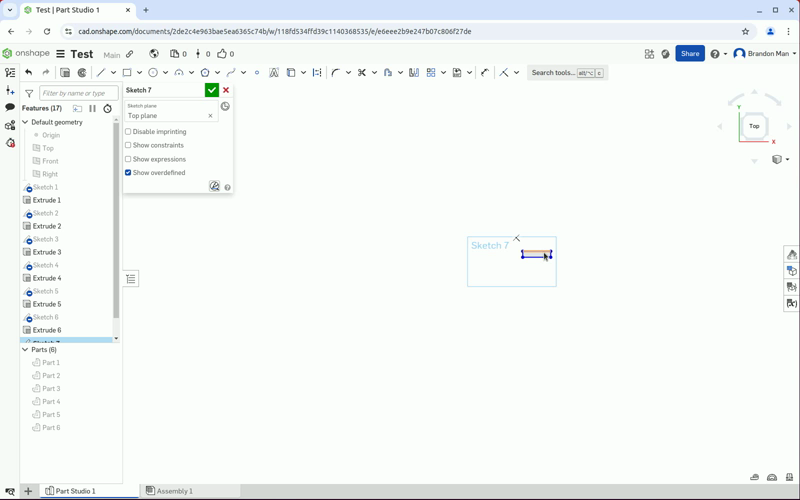
scroll(6)
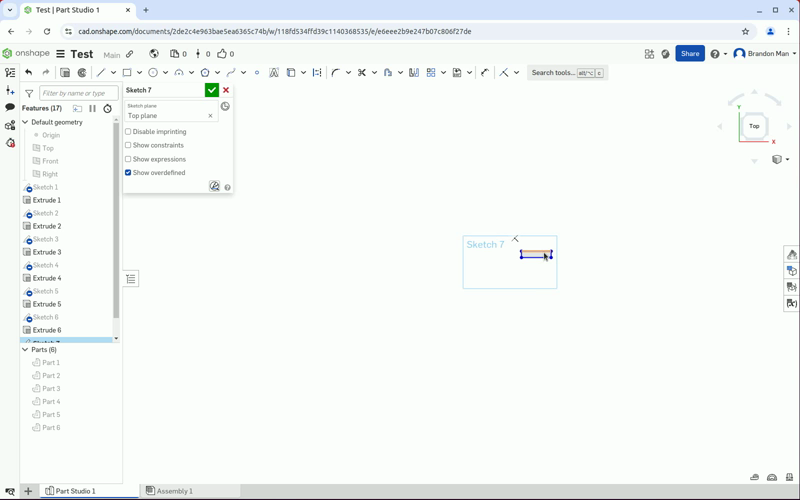
scroll(6)
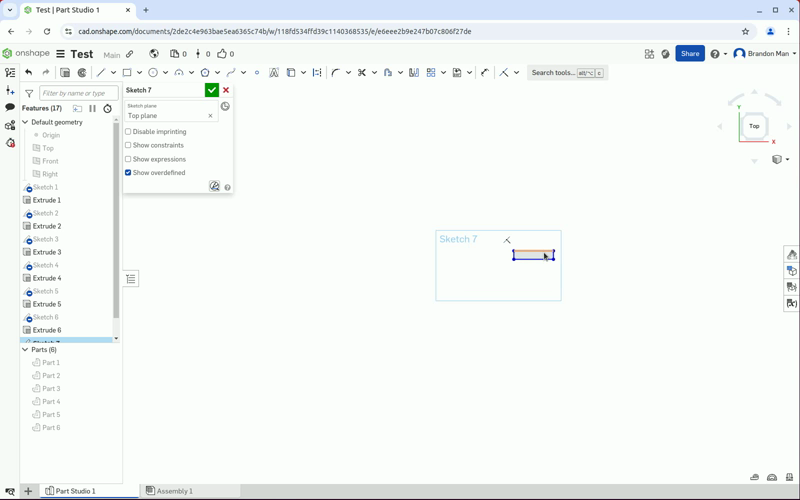
scroll(6)
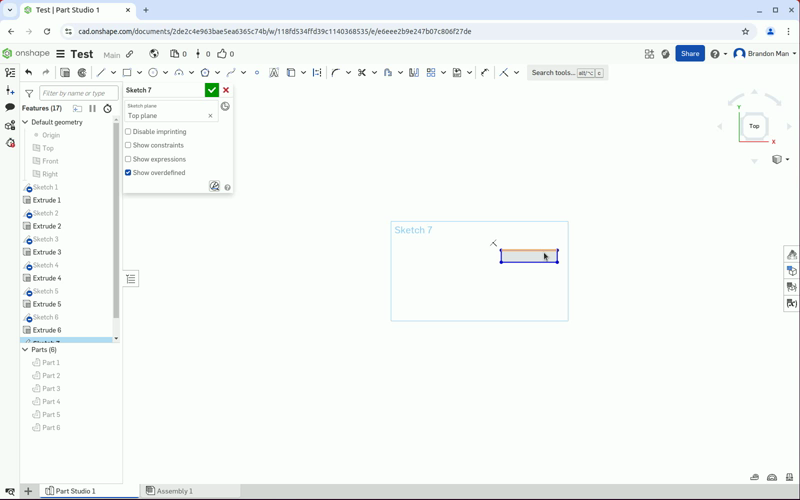
scroll(6)
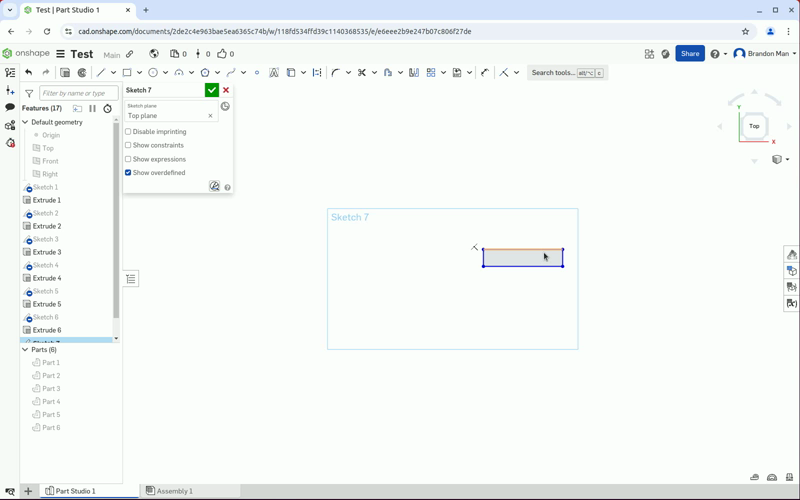
scroll(6)
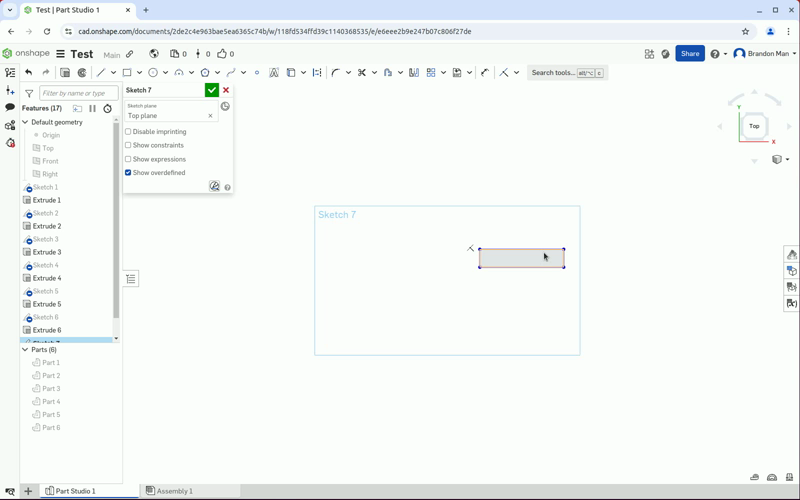
scroll(6)
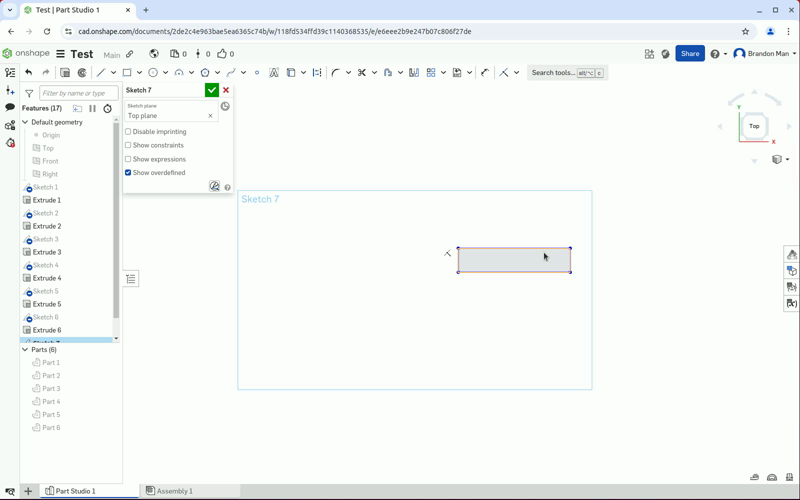
scroll(6)
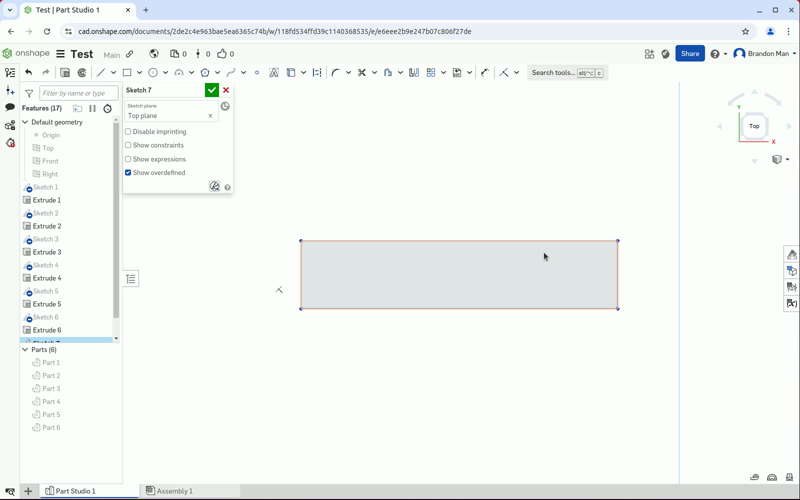
click(544, 252)
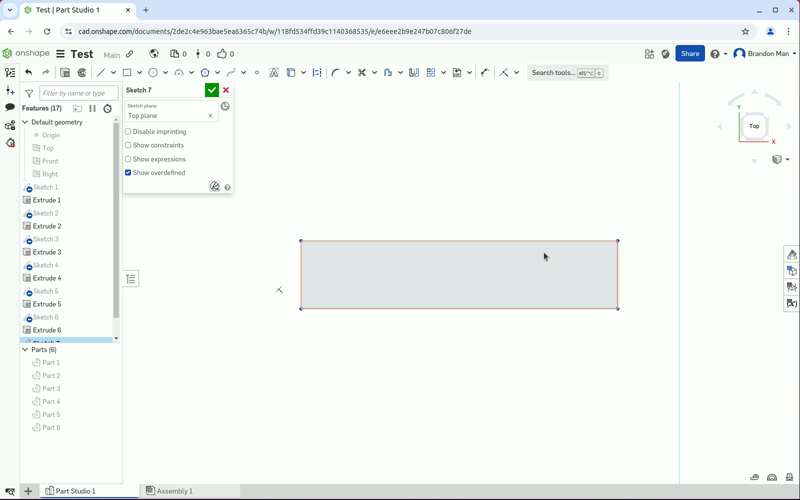
scroll(-6)
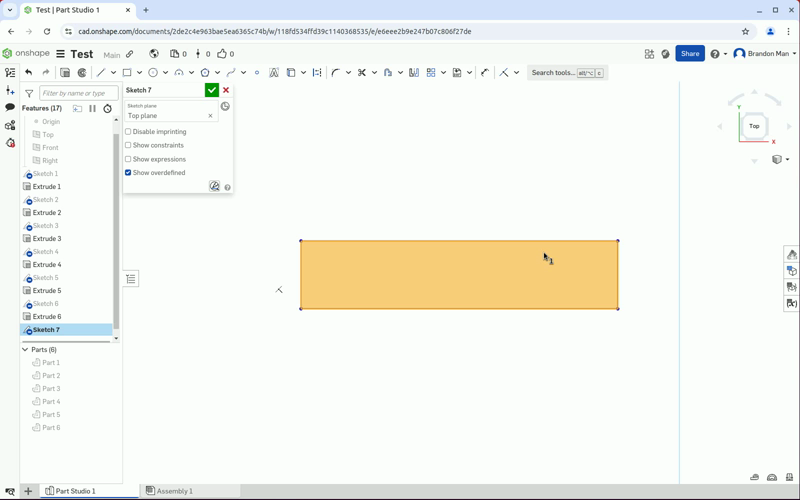
scroll(-6)
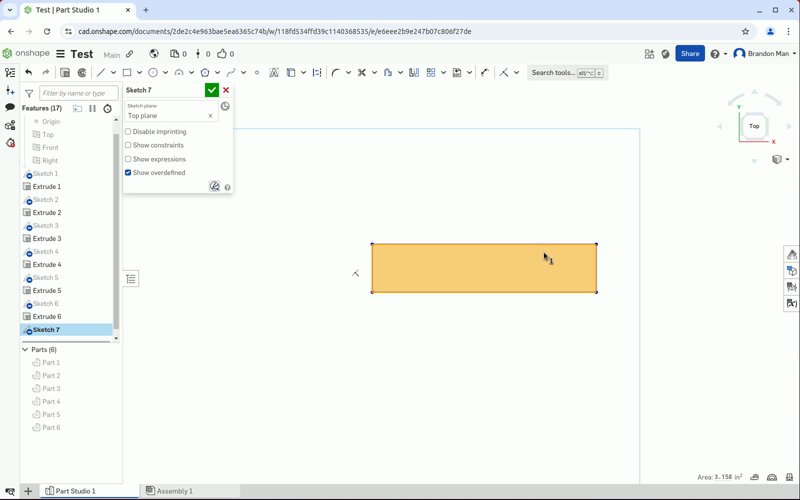
scroll(-6)
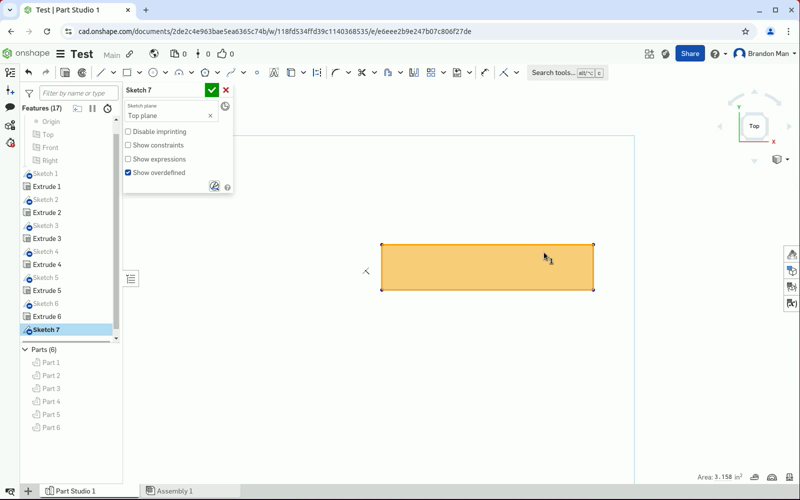
scroll(-6)
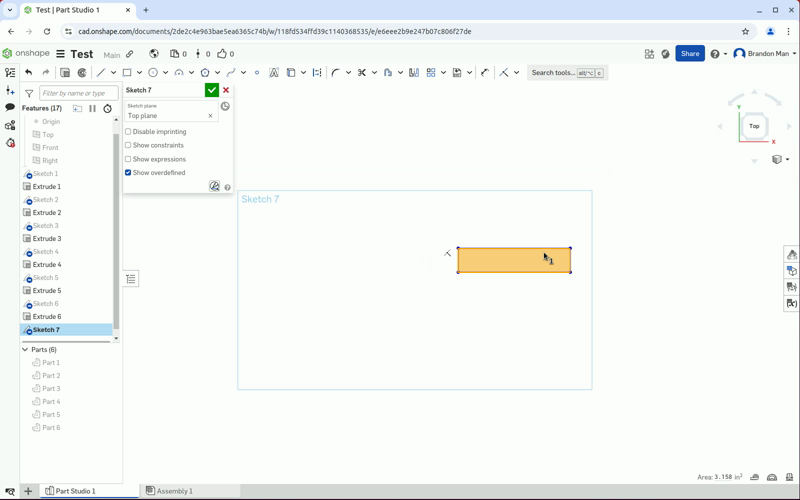
scroll(-6)
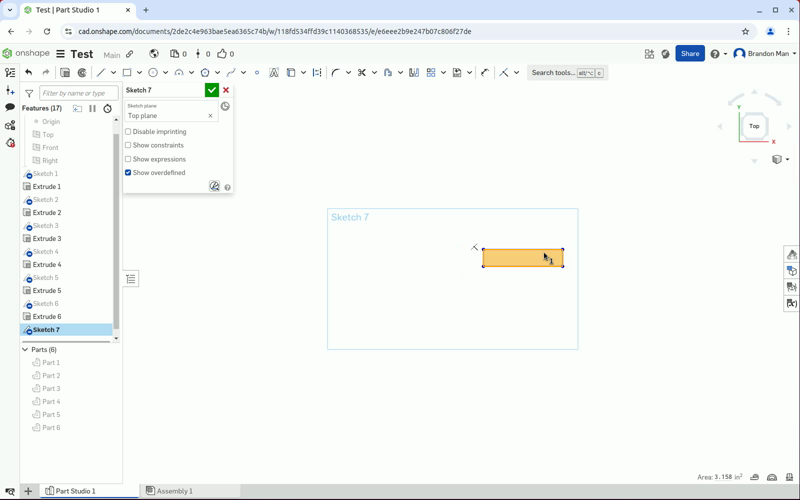
scroll(-6)
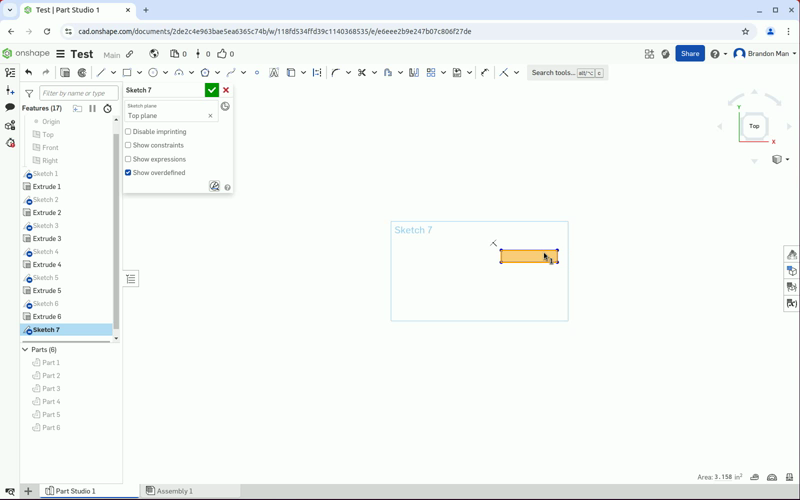
scroll(-6)
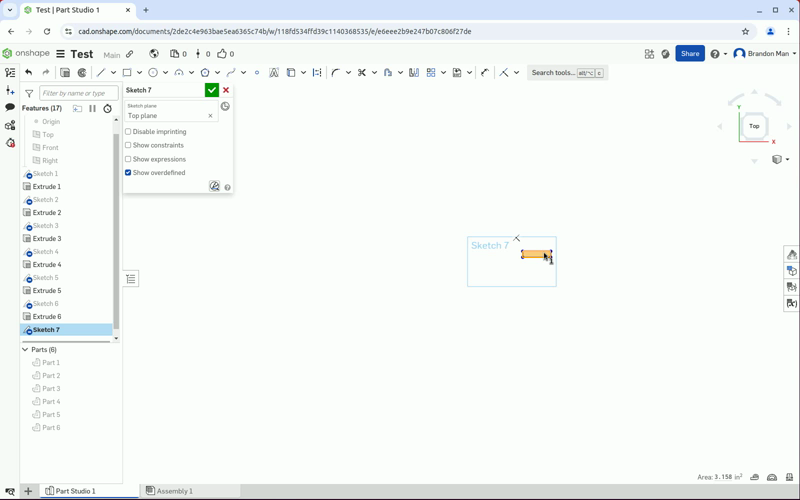
mouse_move(73, 352)
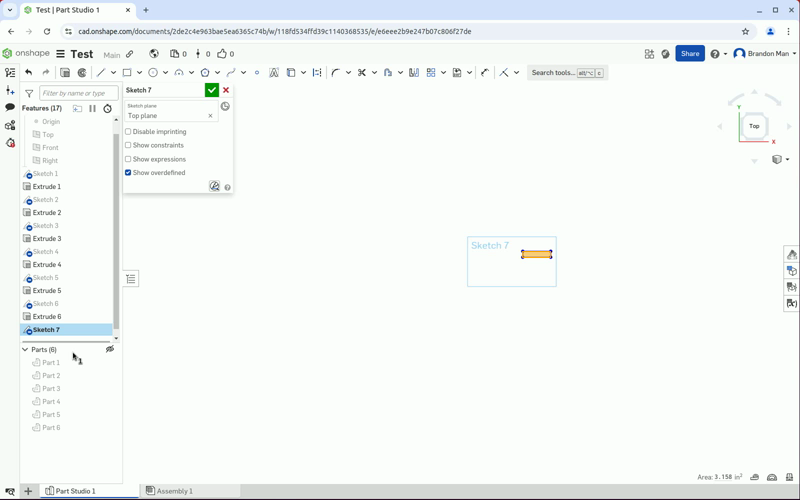
key(shift+y)
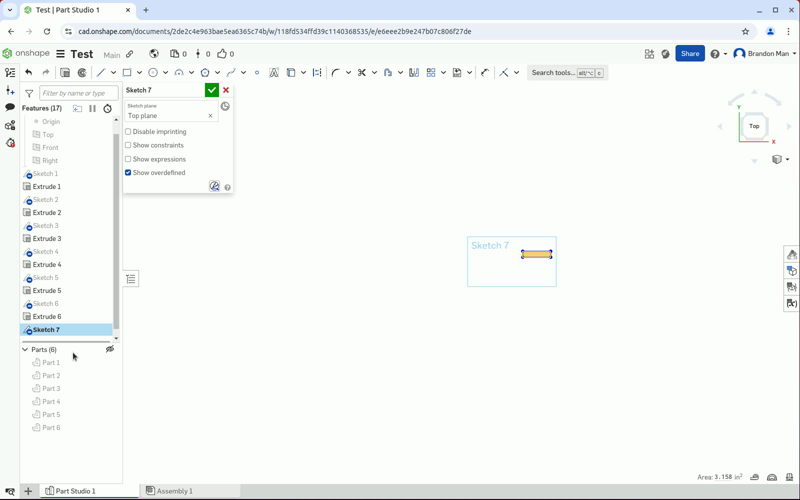
key(shift+e)
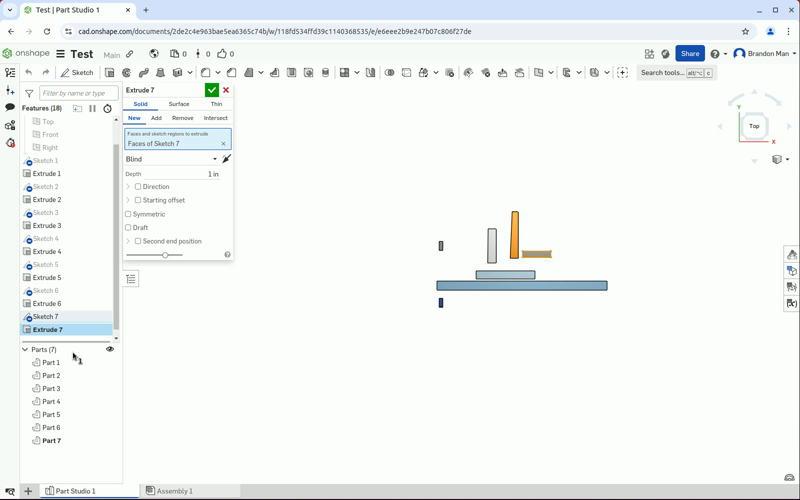
mouse_move(143, 106)
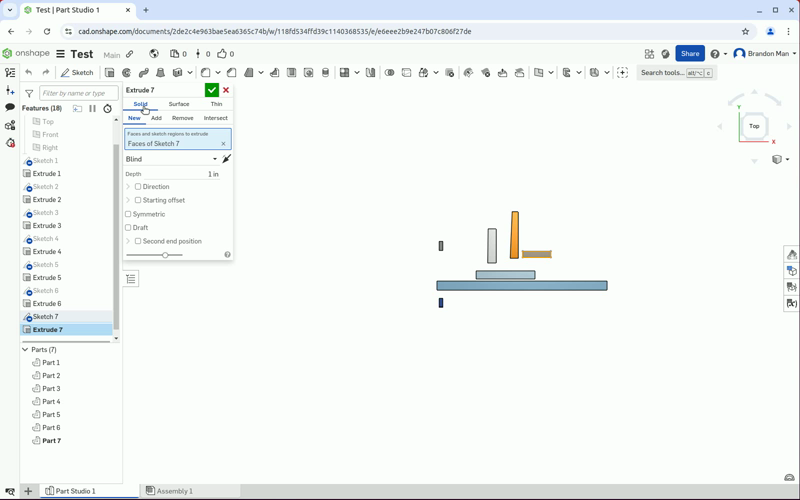
click(143, 106)
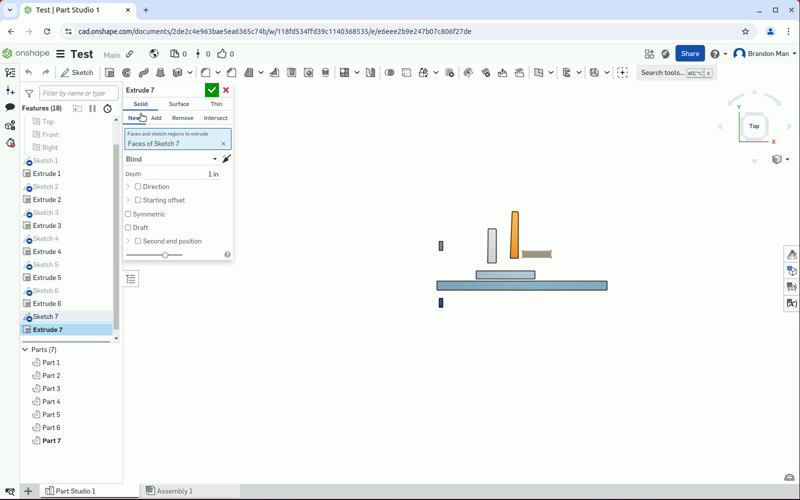
mouse_move(137, 120)
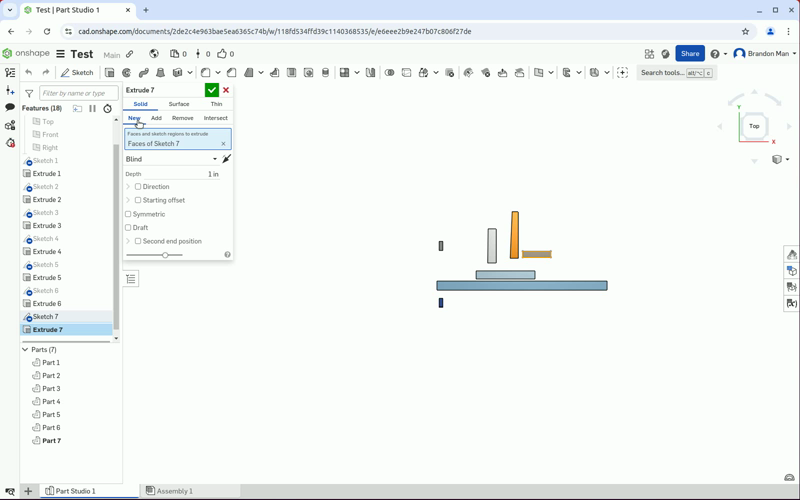
click(137, 120)
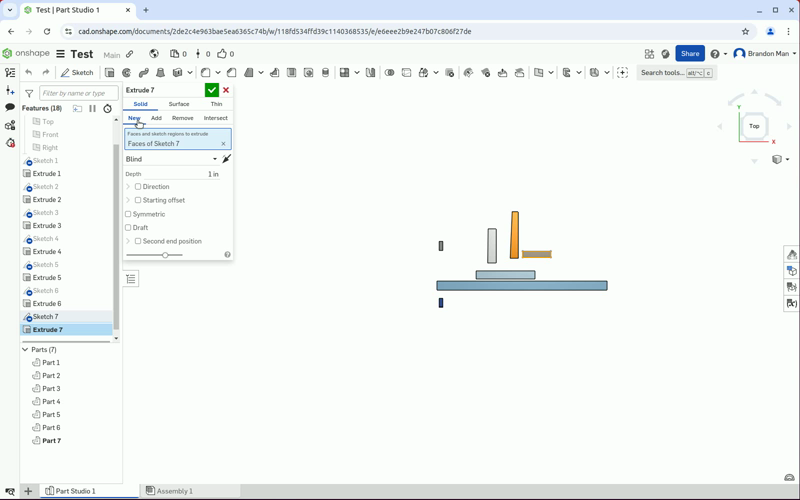
key(tab, 4)
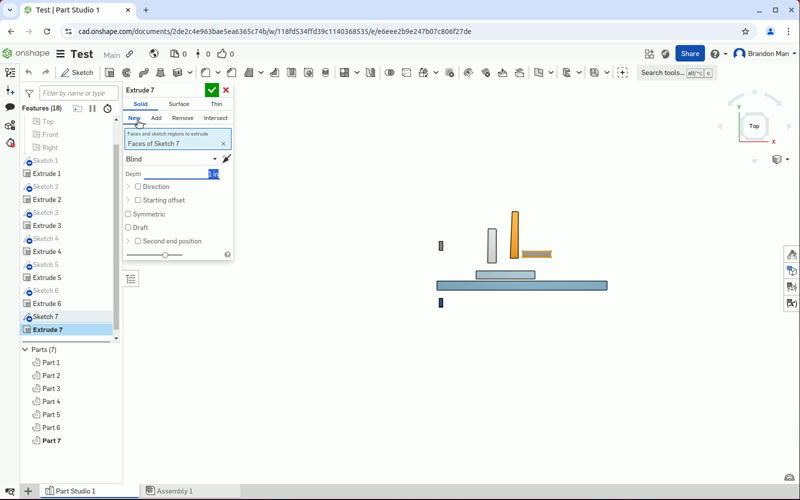
text(0.481)
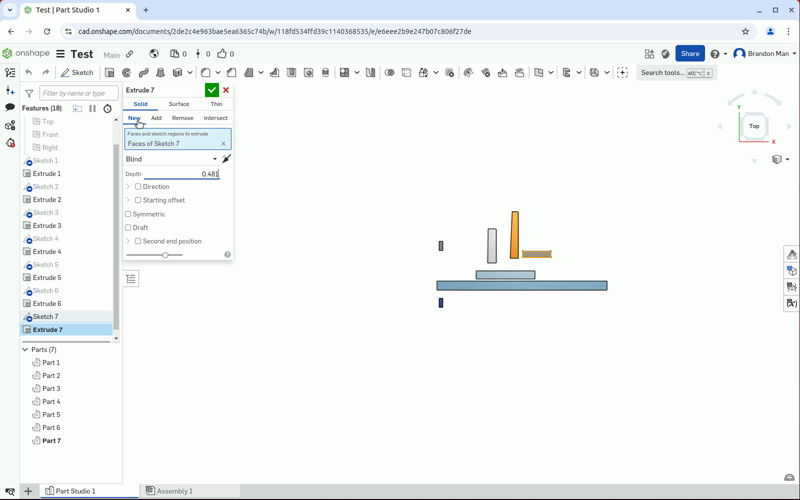
key(enter)
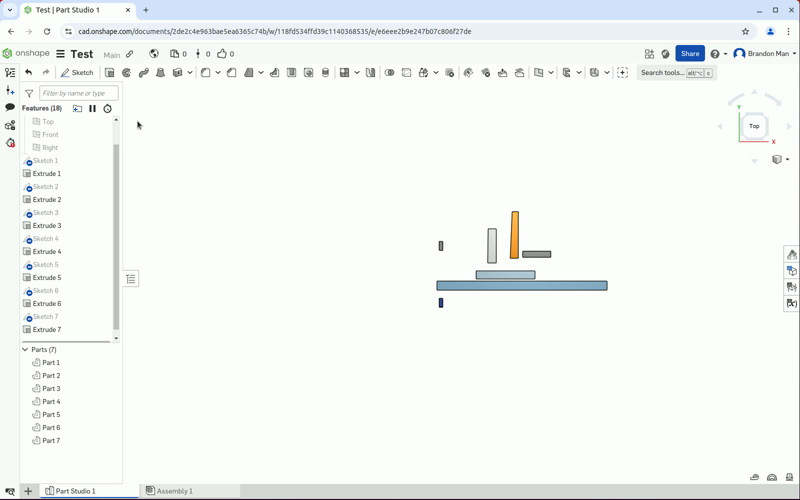
key(shift+h)
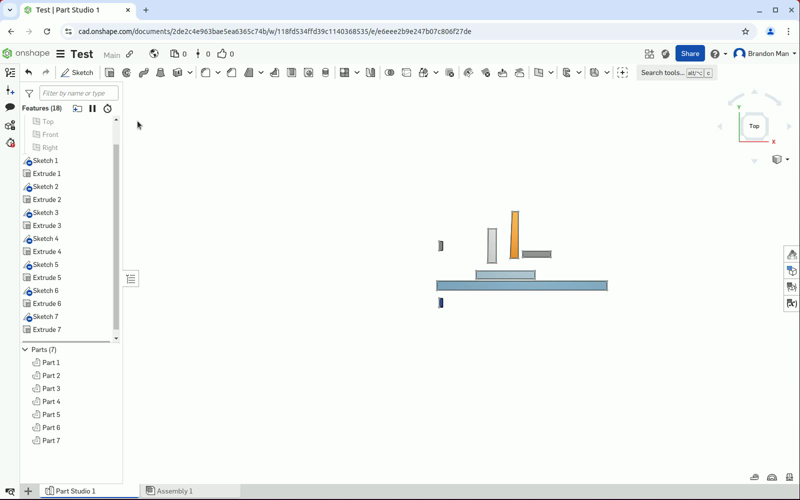
key(shift+h)
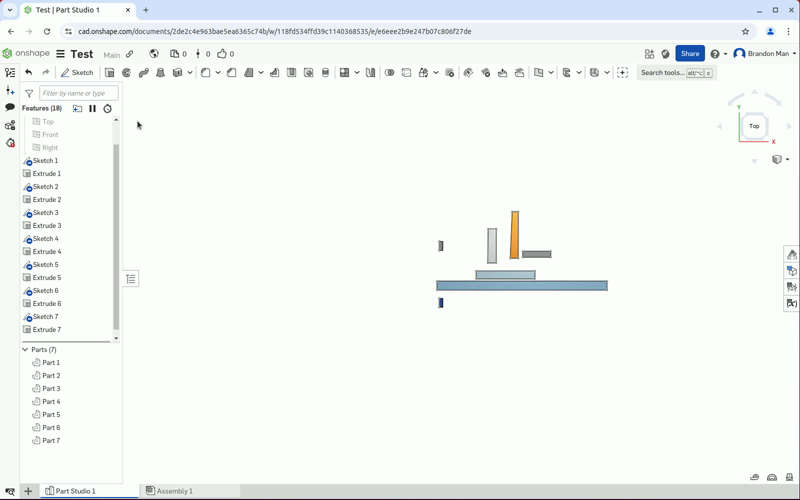
key(shift+7)
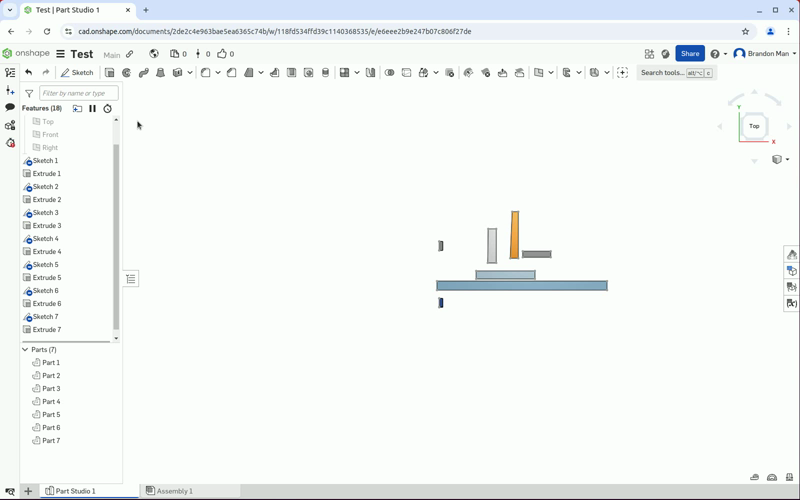
key(up, 3)
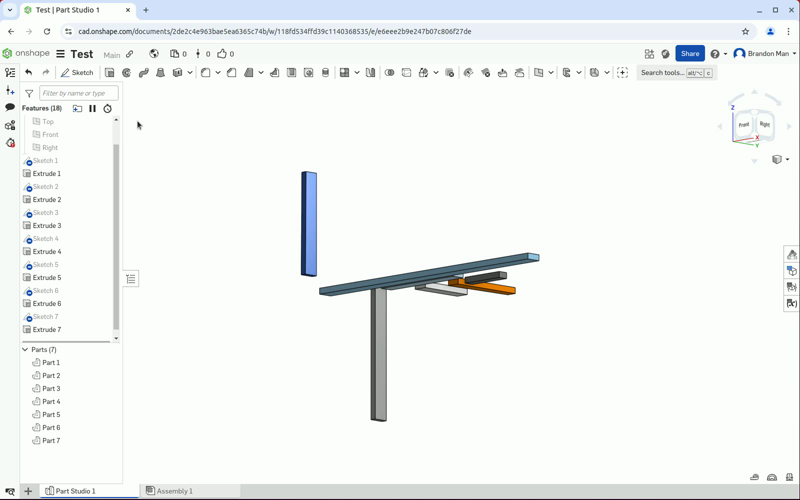
key(left, 3)
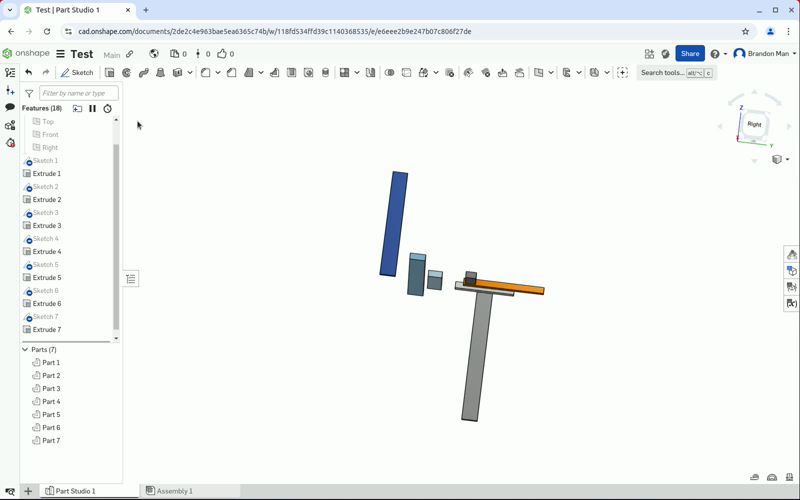
key(right, 3)
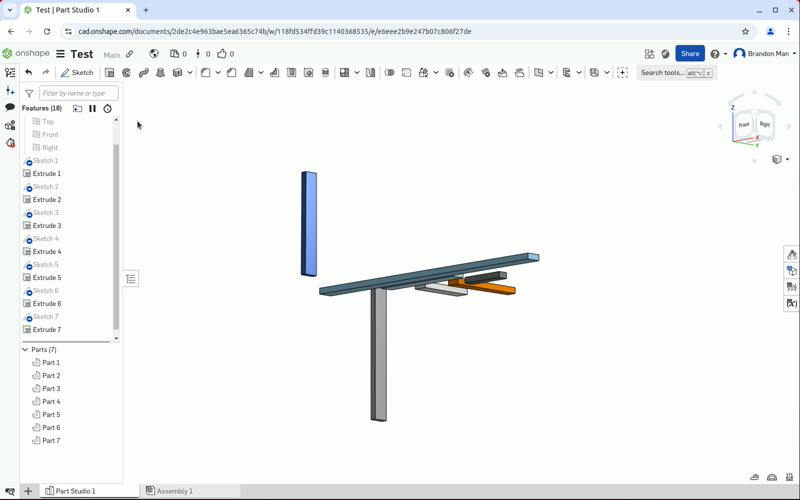
key(down, 3)
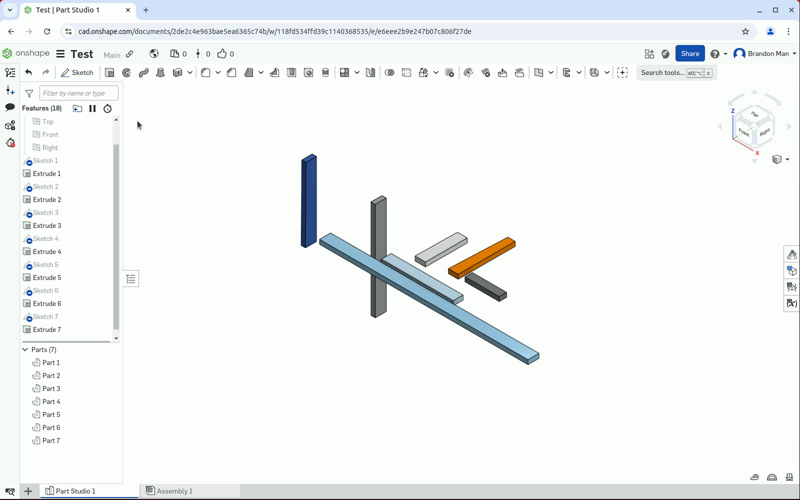
mouse_move(69, 163)
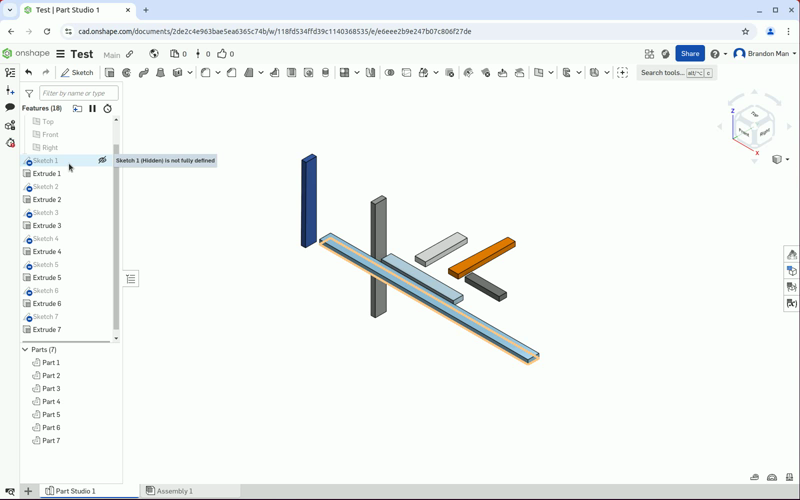
click(69, 163)